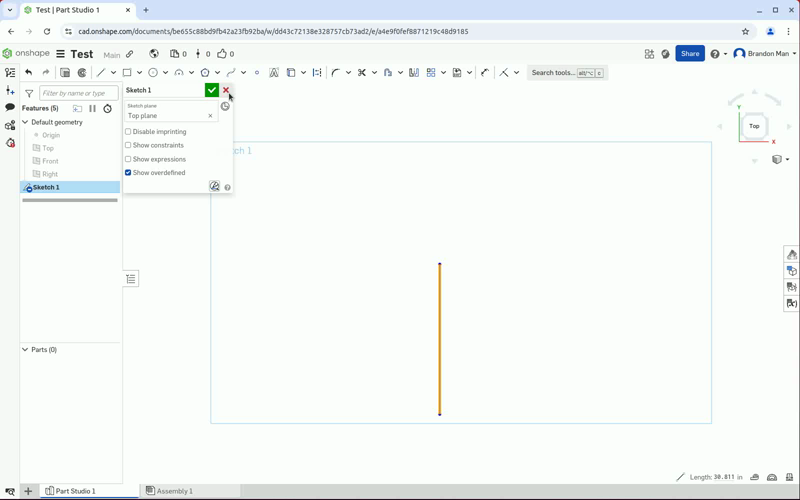
key(shift+h)
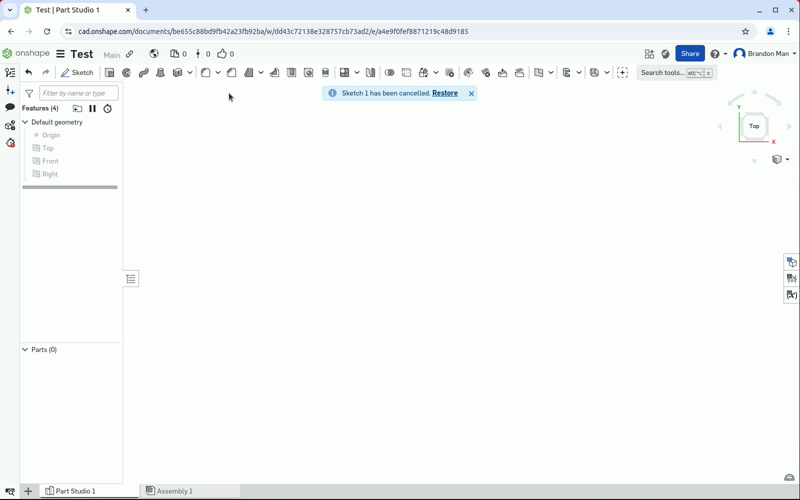
mouse_move(73, 352)
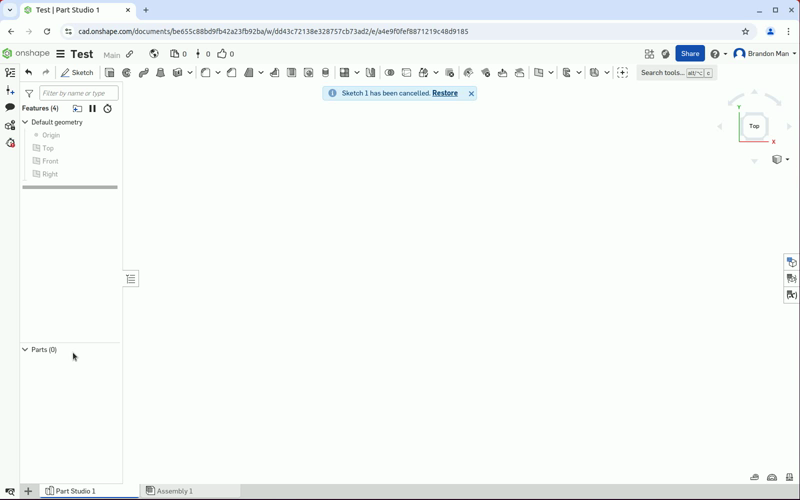
key(y)
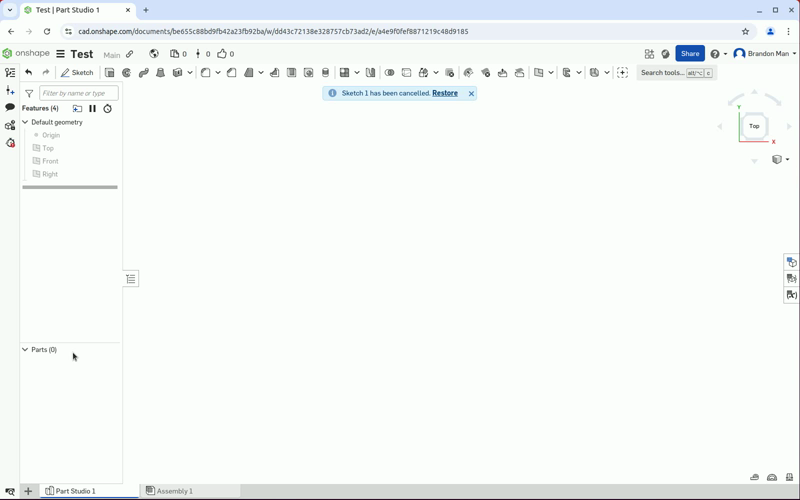
key(shift+p)
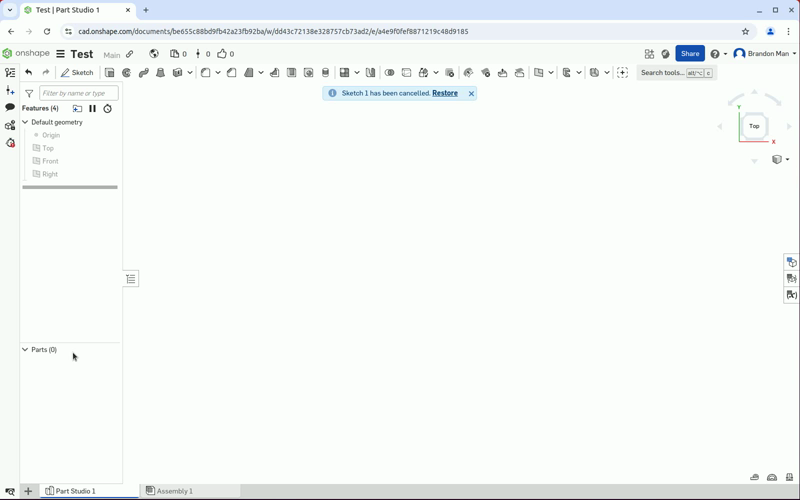
key(space)
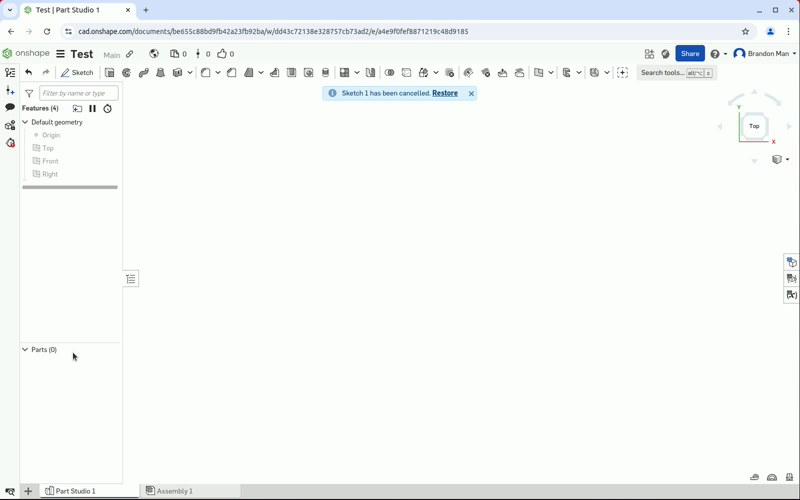
key_down(shift)
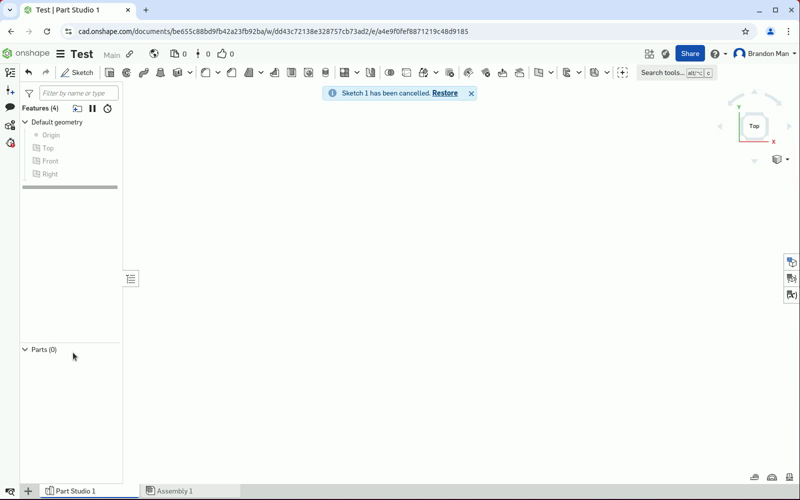
key(up)
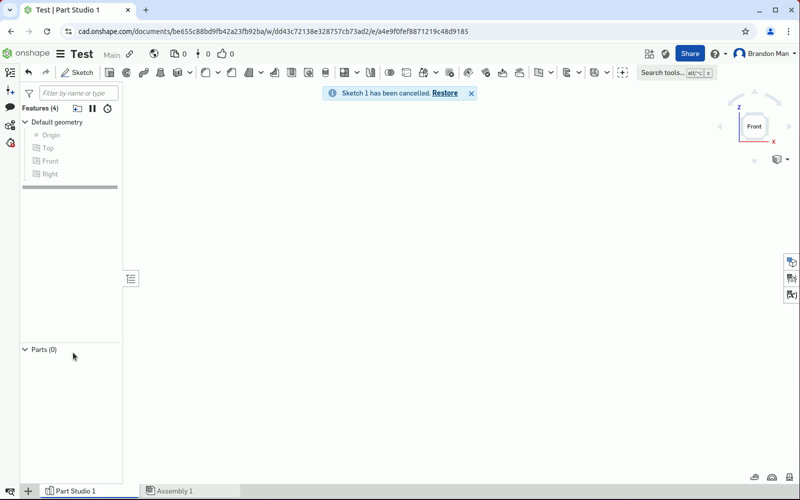
key_up(shift)
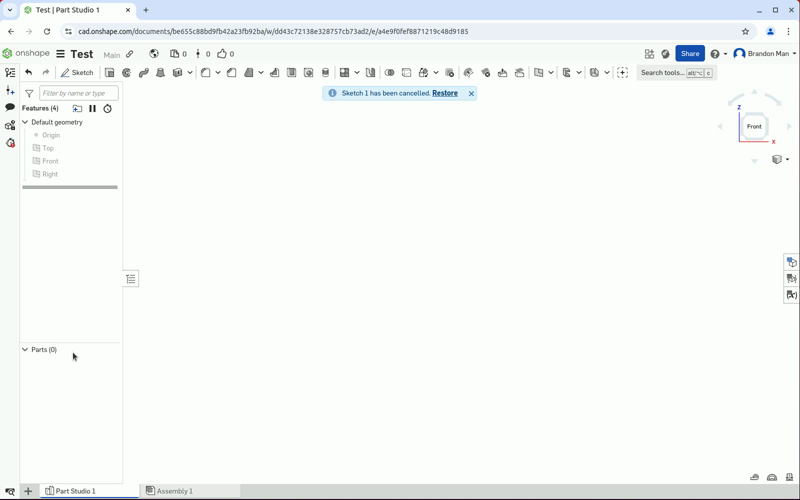
mouse_move(73, 352)
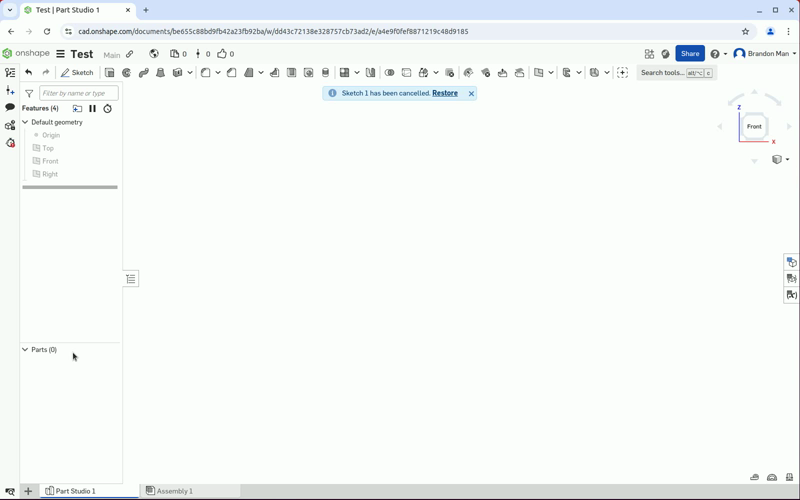
key(shift+y)
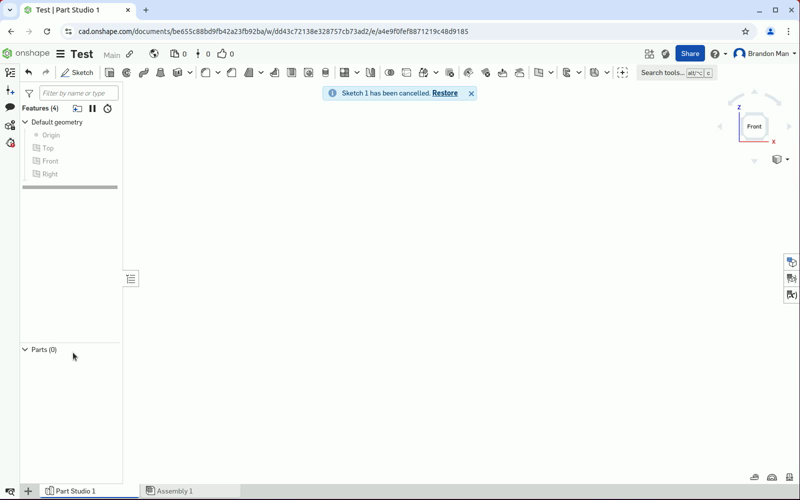
key(shift+s)
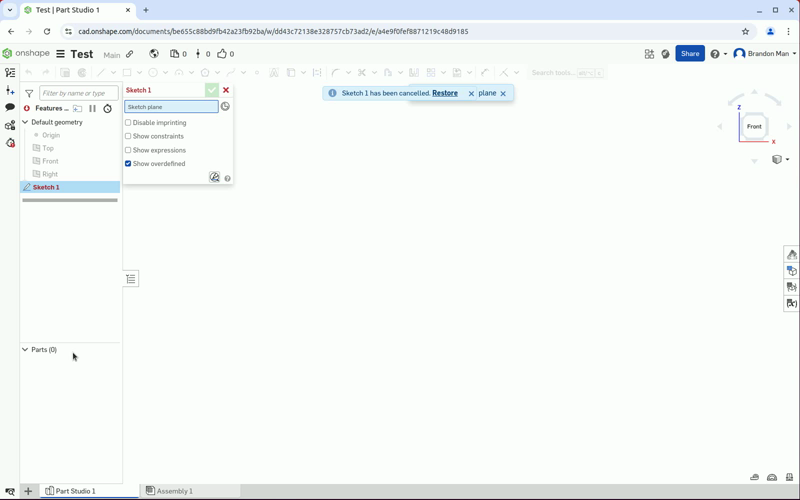
mouse_move(73, 163)
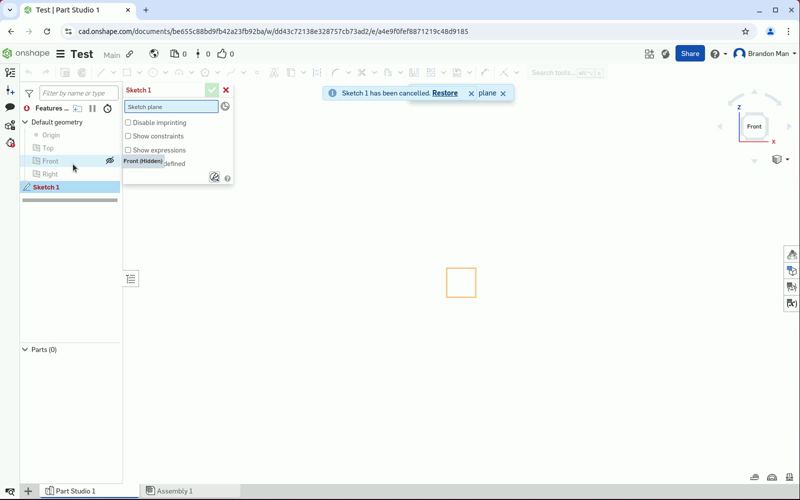
click(73, 163)
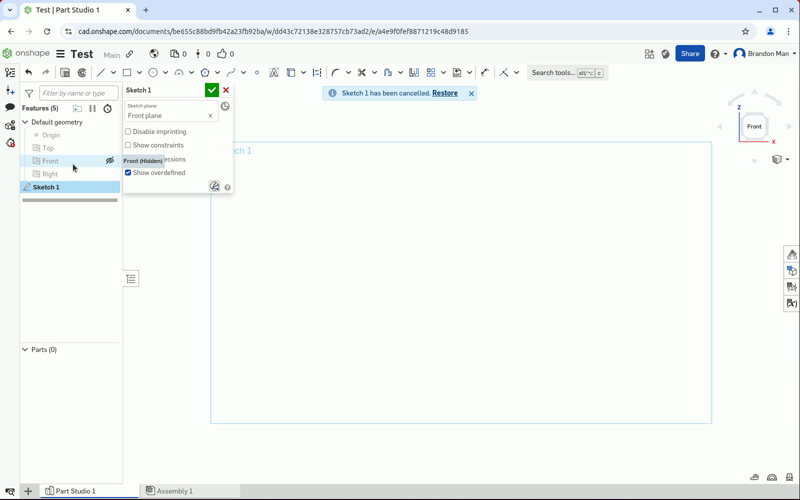
mouse_move(73, 352)
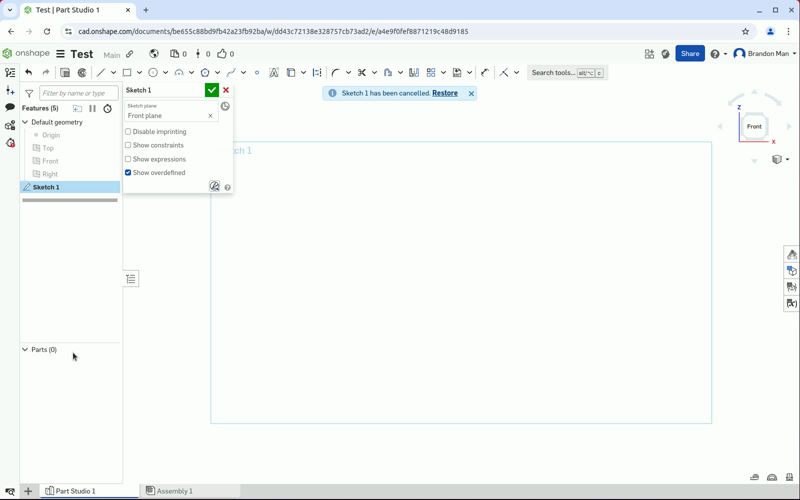
key(y)
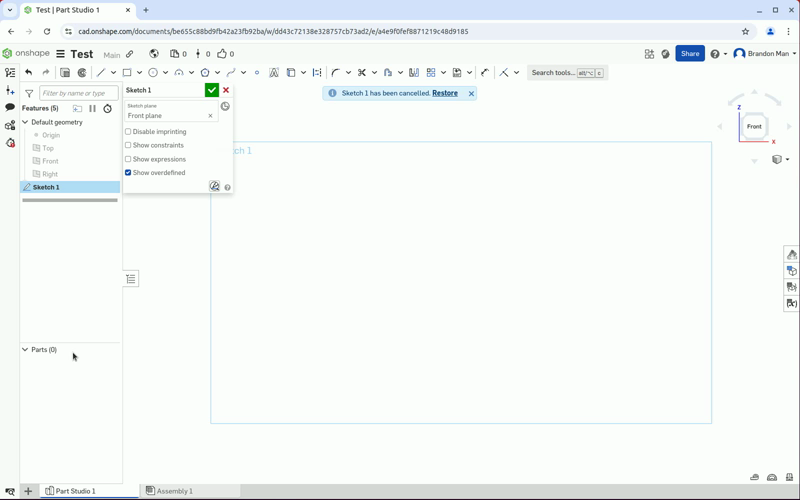
key(l)
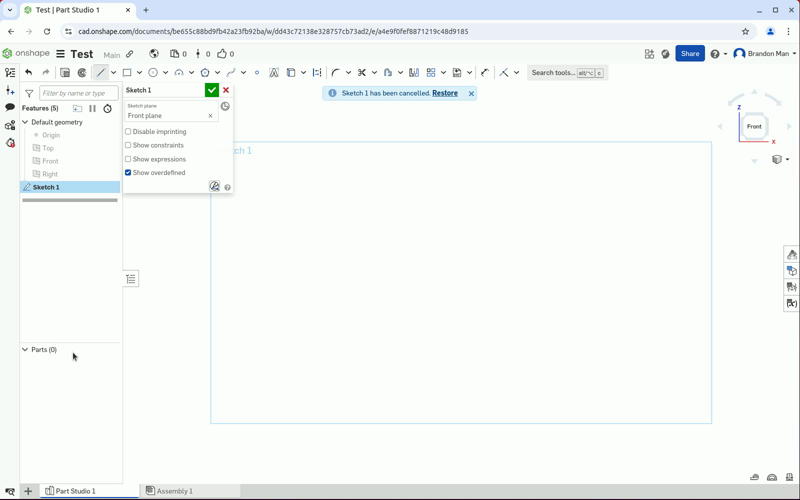
key_down(shift)
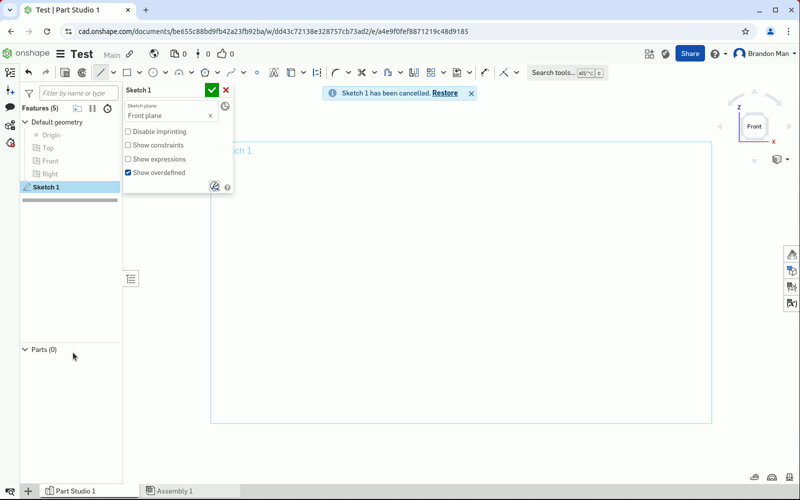
mouse_move(418, 278)
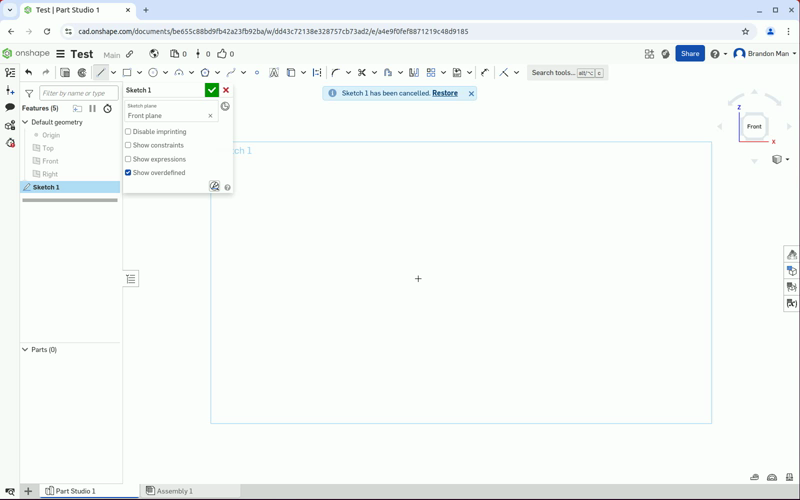
click(418, 278)
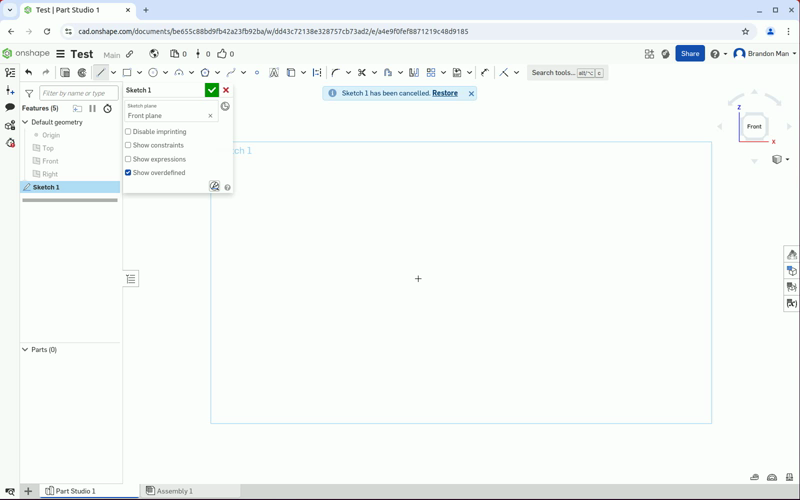
key_up(shift)
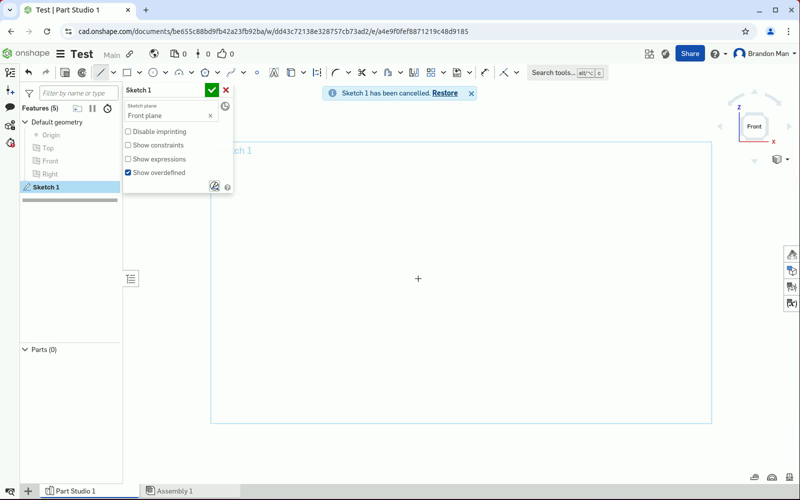
key_down(shift)
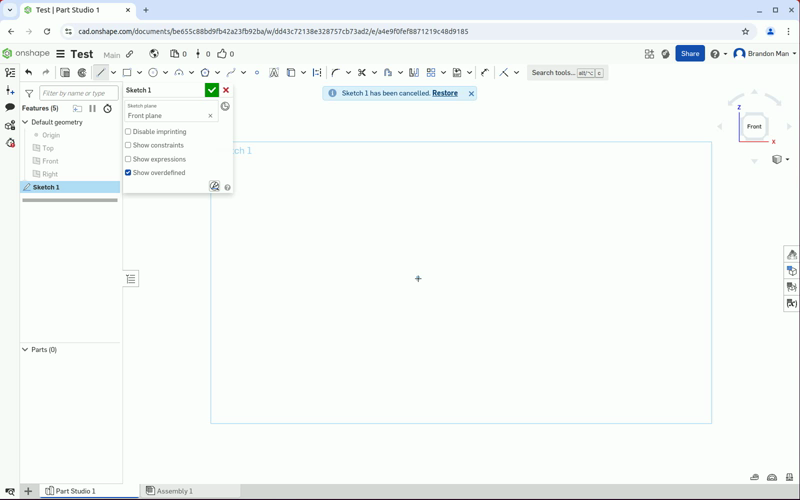
mouse_move(573, 278)
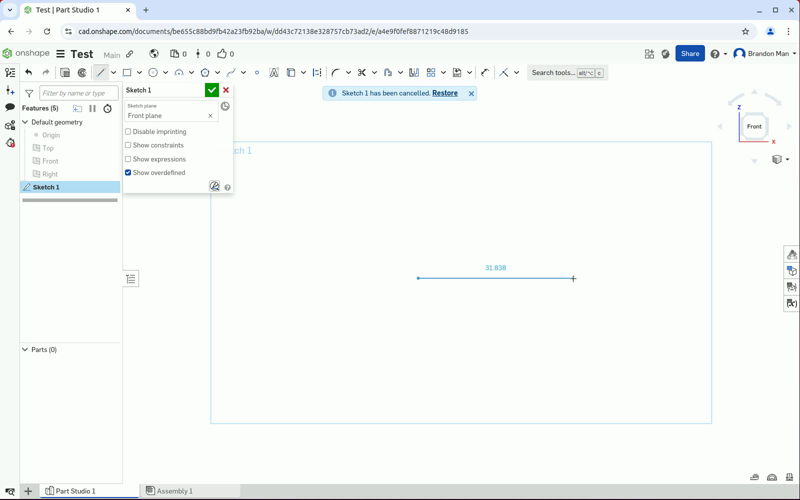
click(573, 278)
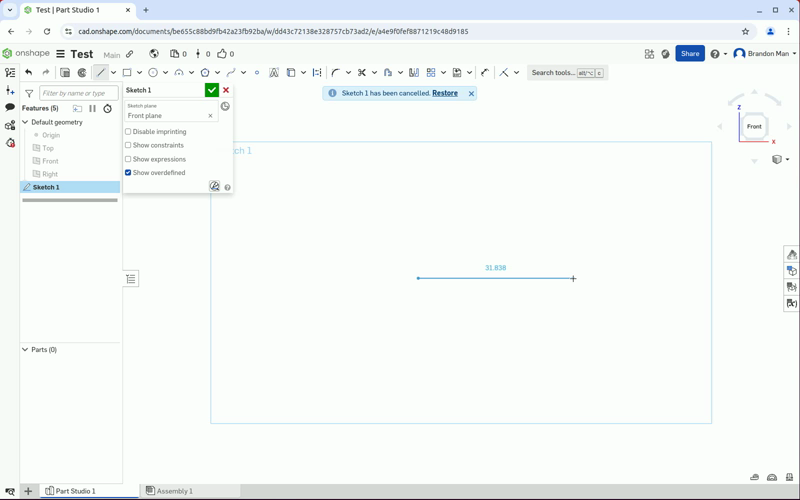
key_up(shift)
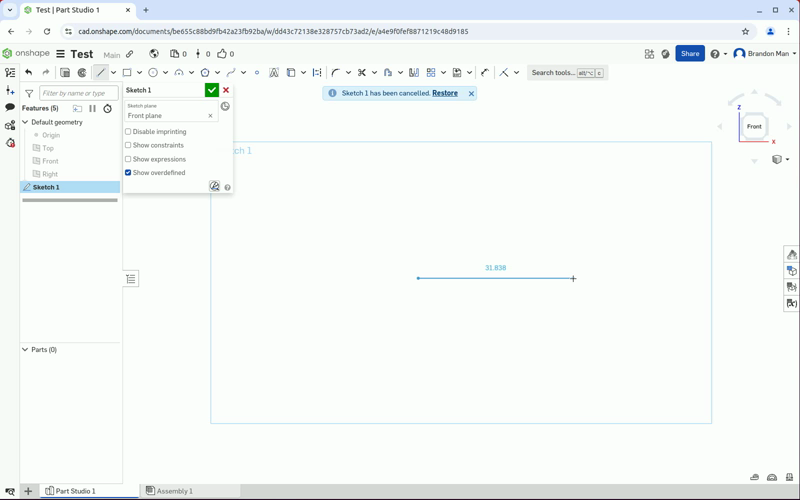
key_down(shift)
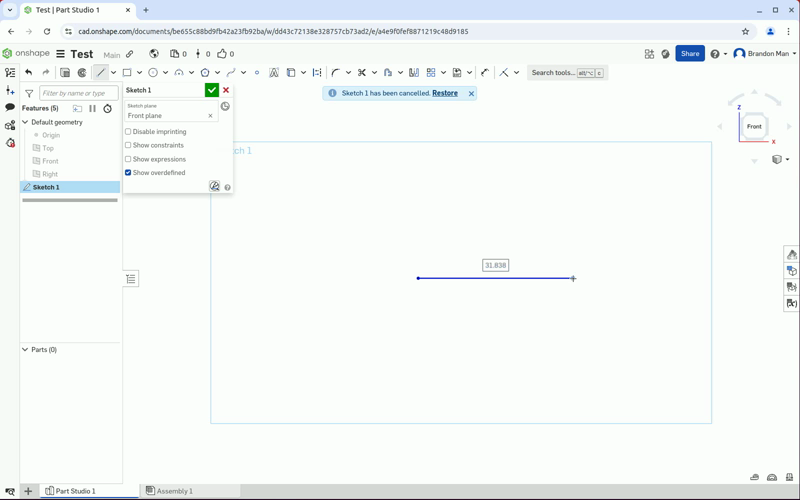
mouse_move(589, 278)
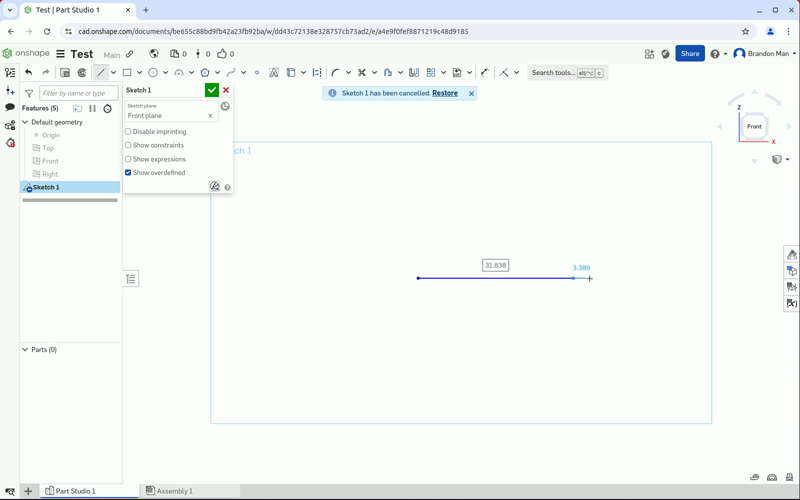
mouse_move(573, 276)
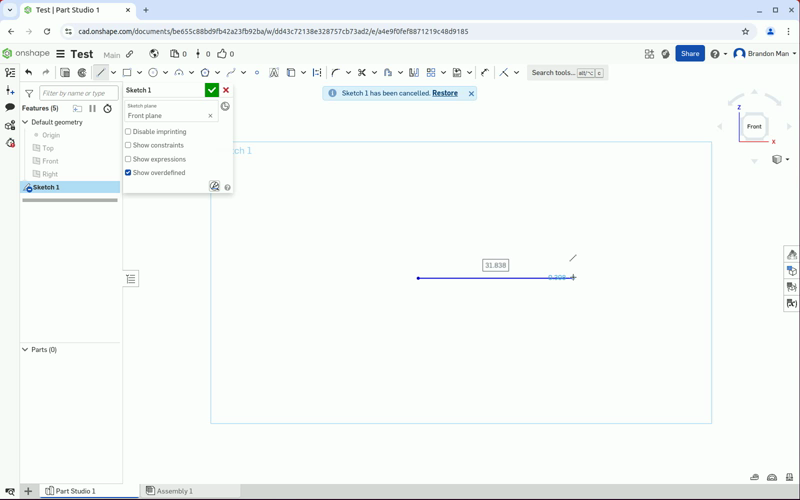
scroll(6)
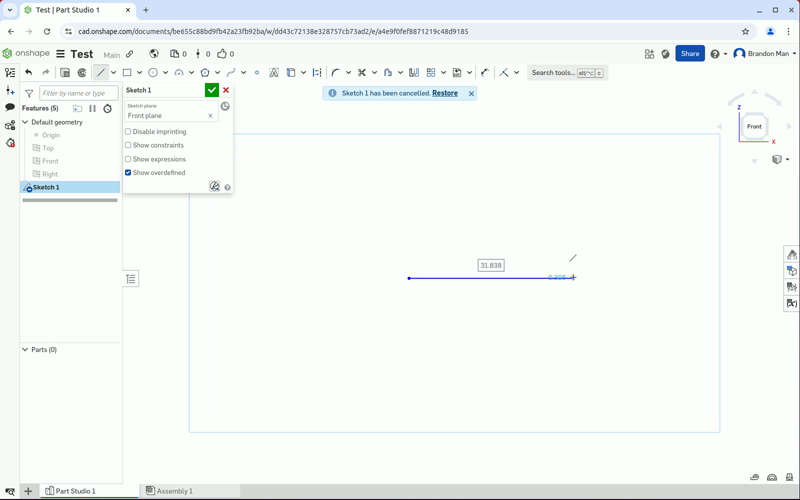
scroll(6)
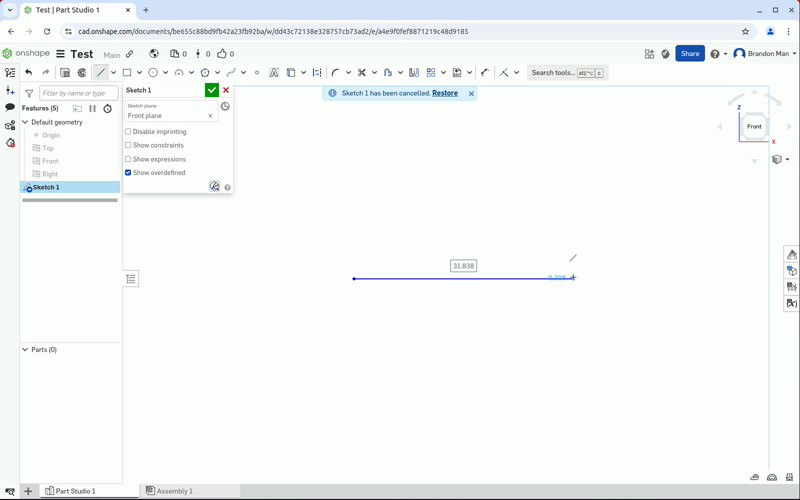
scroll(6)
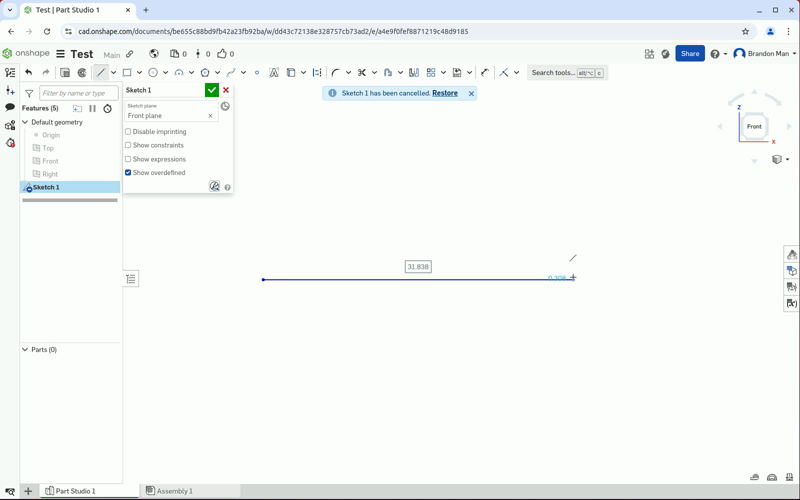
scroll(6)
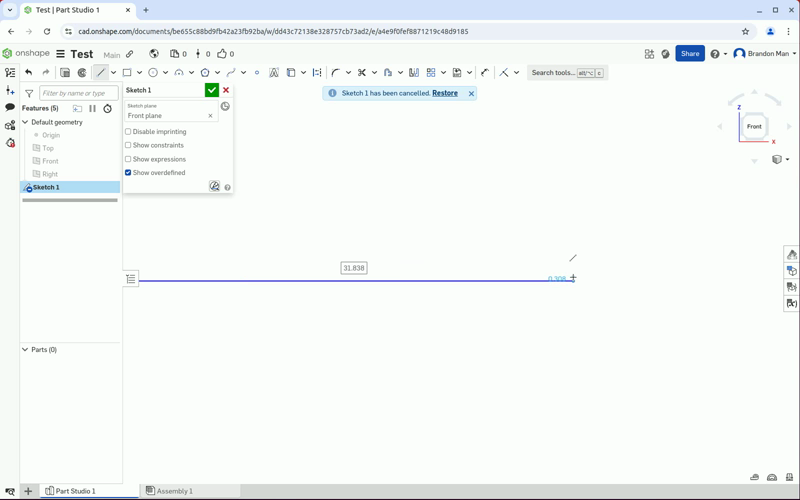
scroll(6)
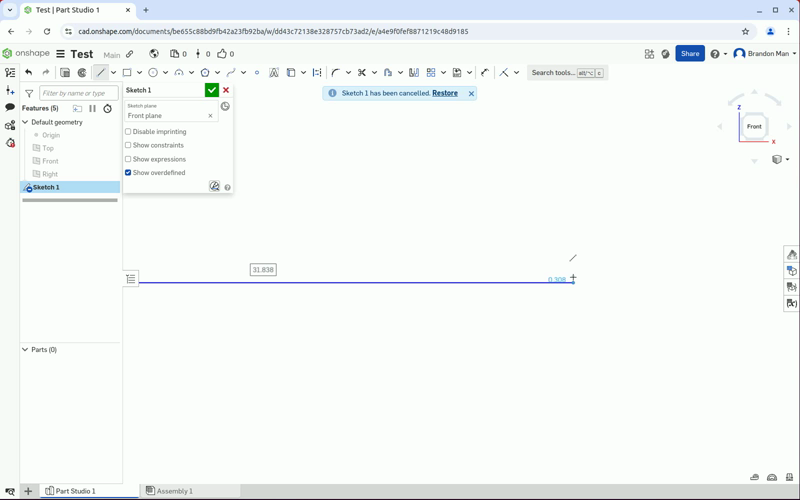
scroll(6)
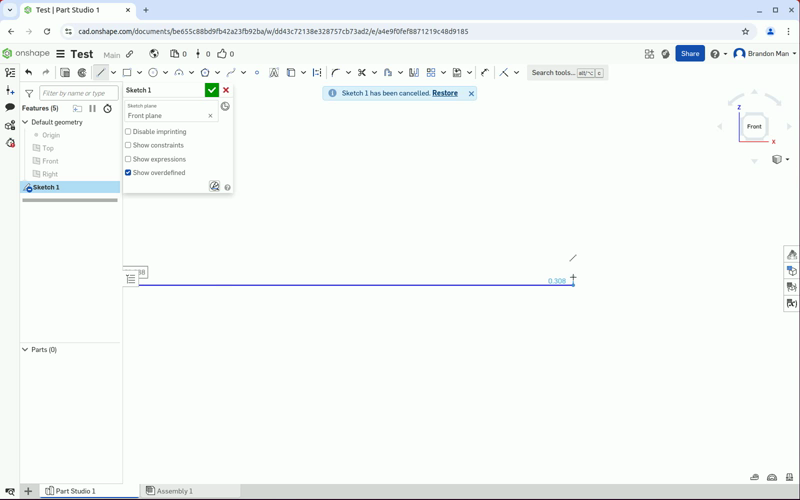
scroll(6)
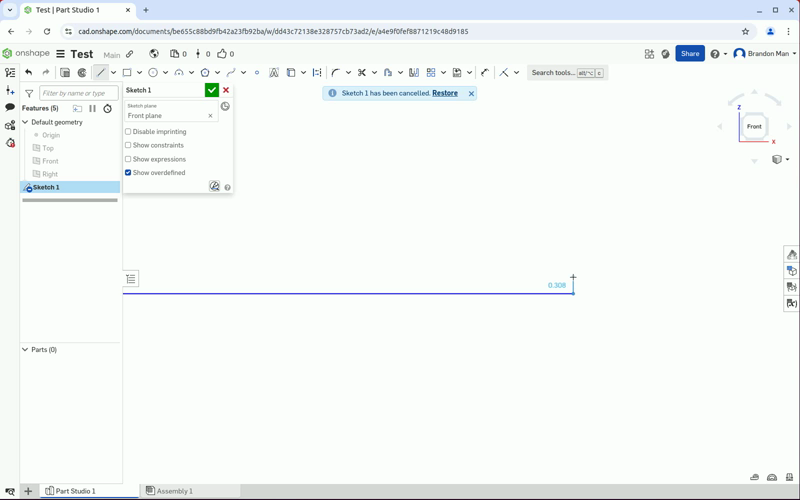
click(573, 276)
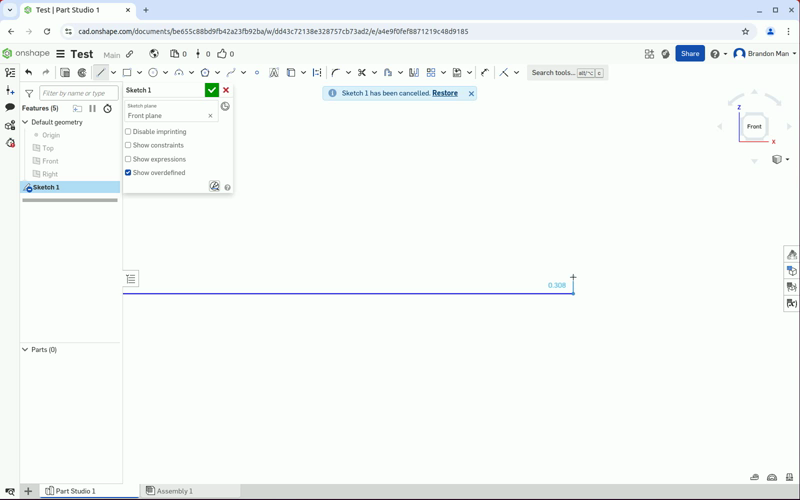
scroll(-6)
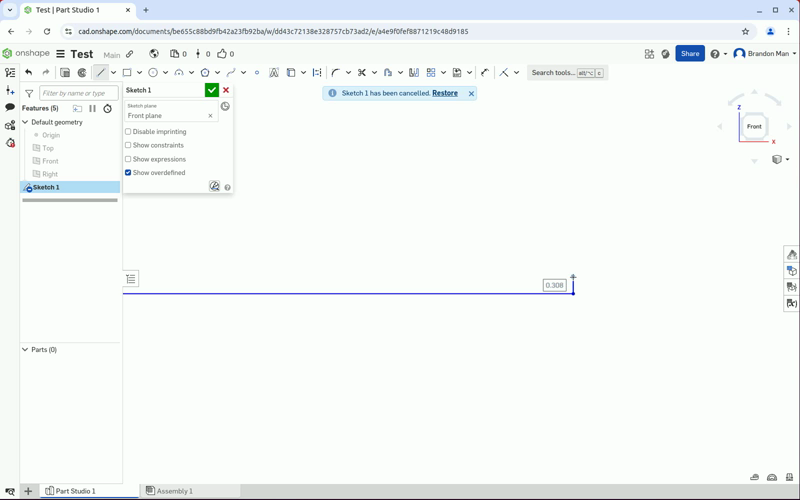
scroll(-6)
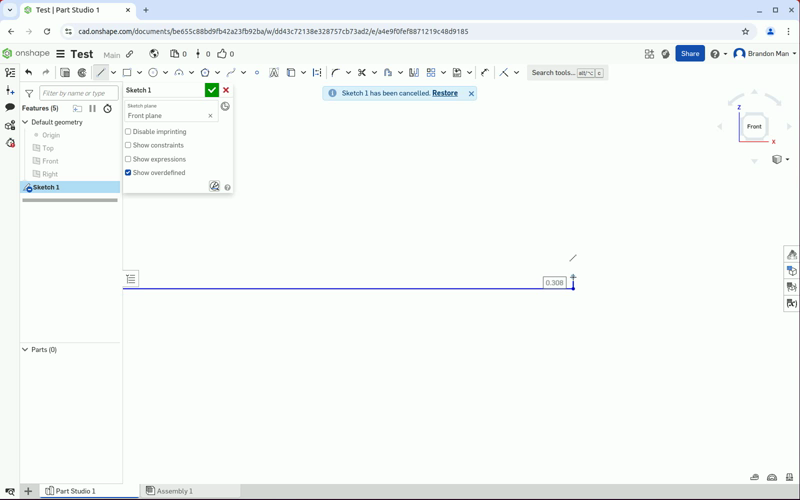
scroll(-6)
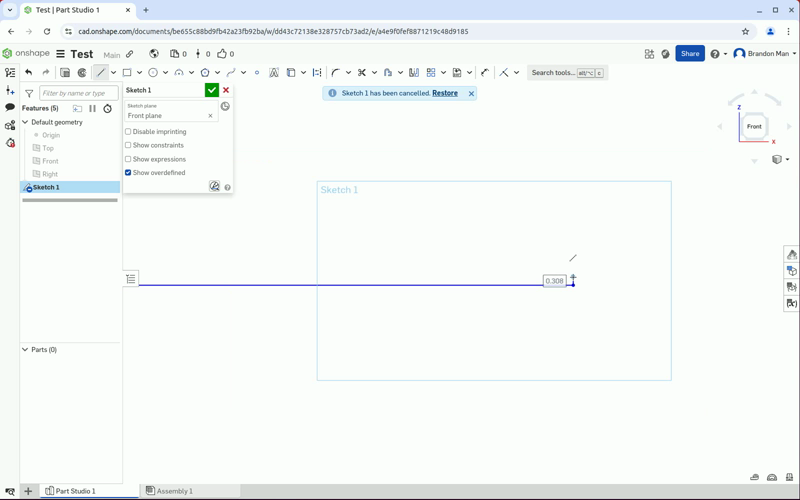
scroll(-6)
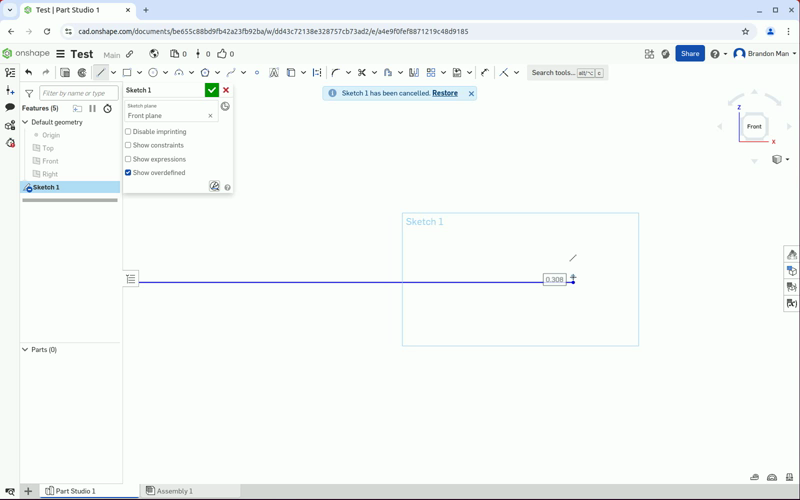
scroll(-6)
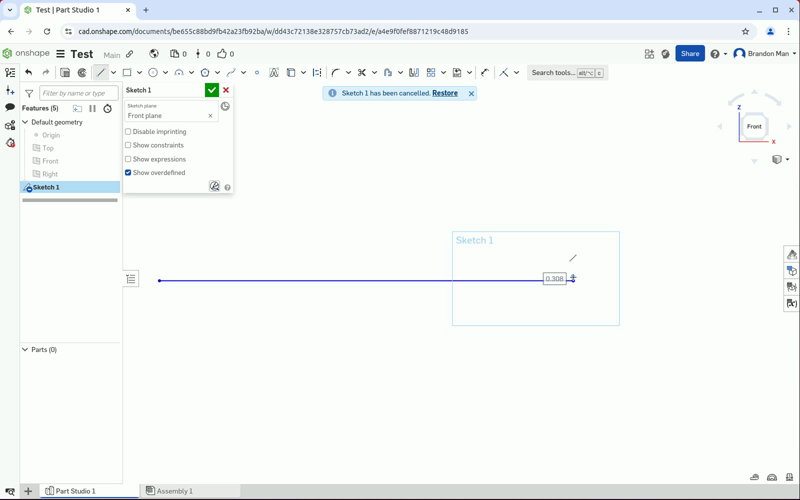
scroll(-6)
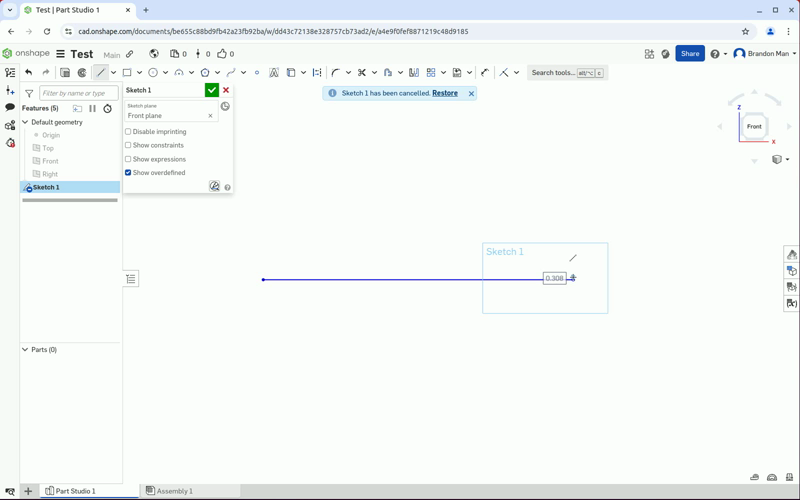
scroll(-6)
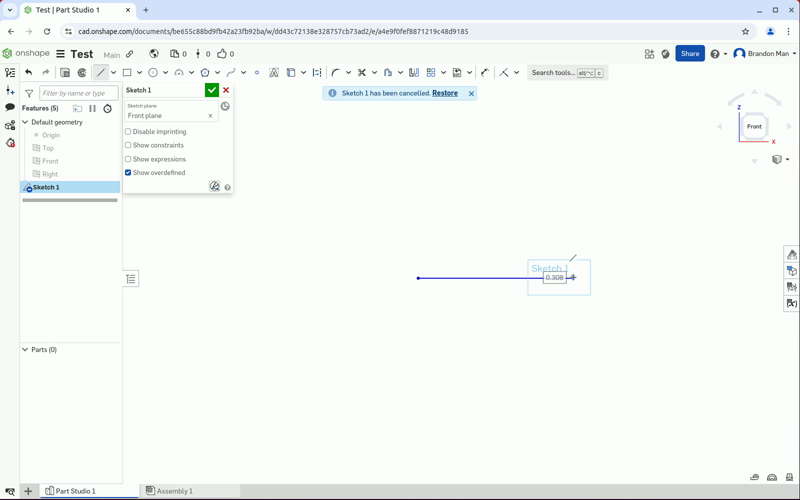
key_up(shift)
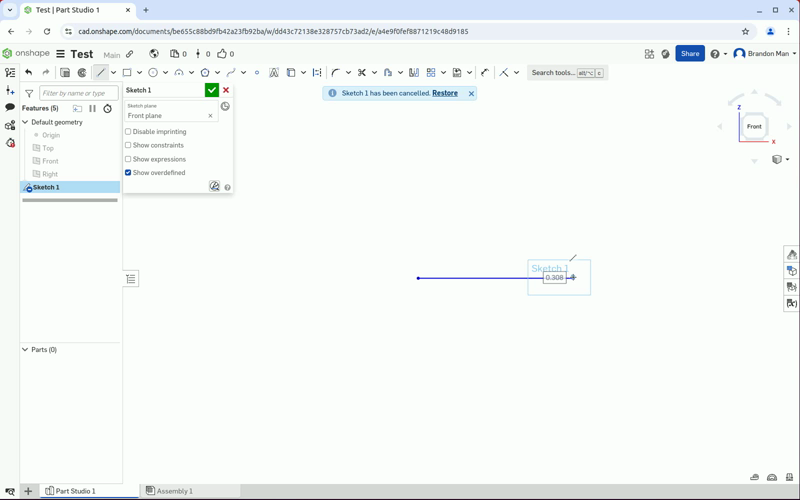
key_down(shift)
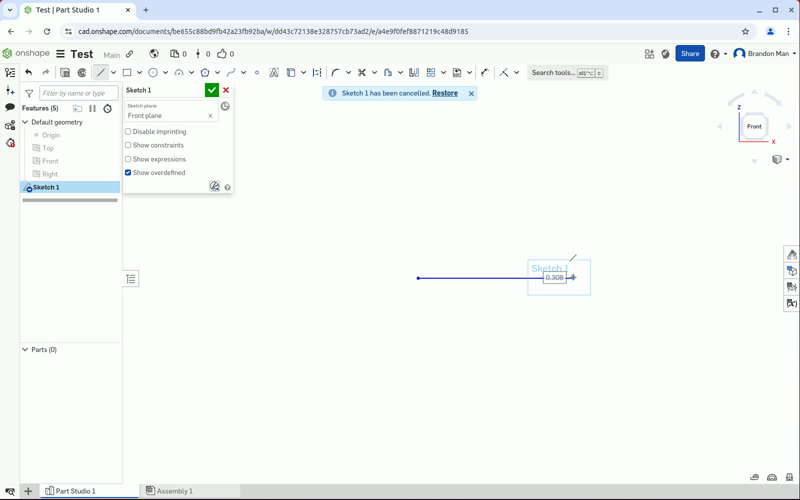
mouse_move(418, 276)
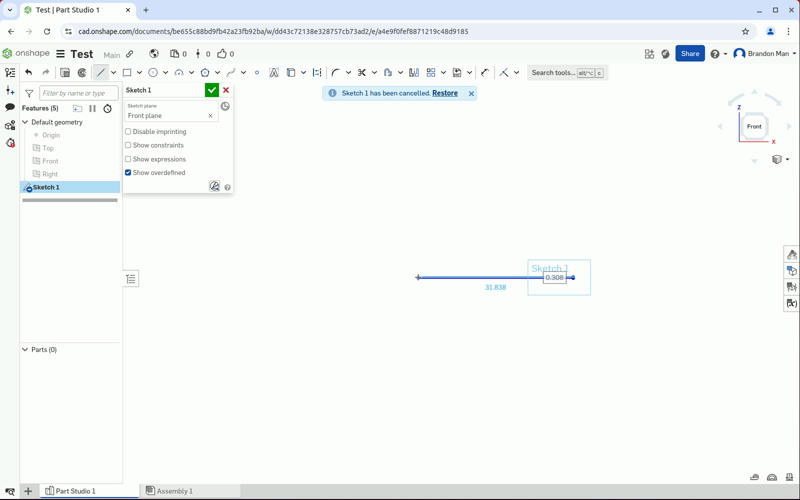
scroll(6)
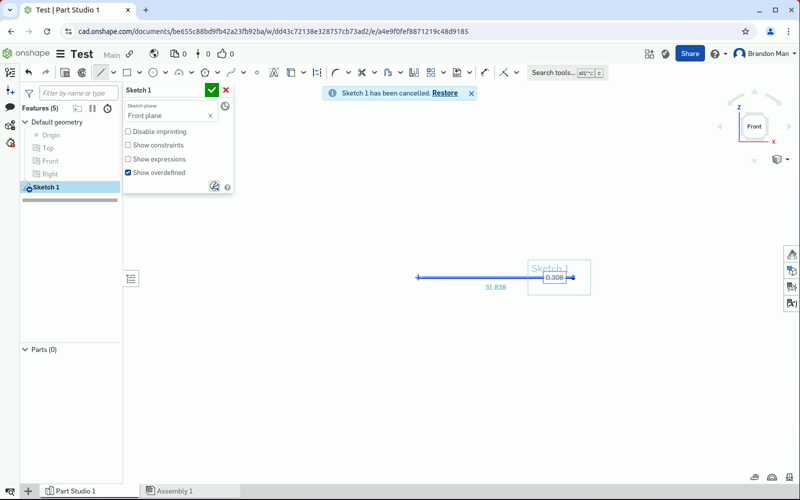
scroll(6)
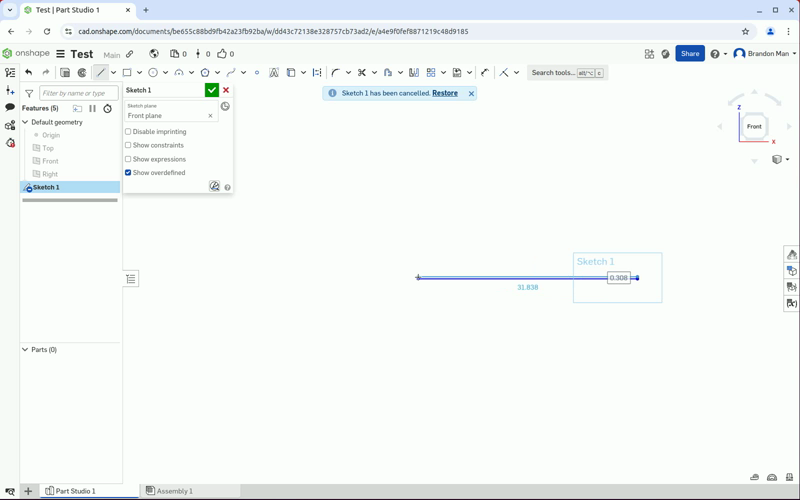
scroll(6)
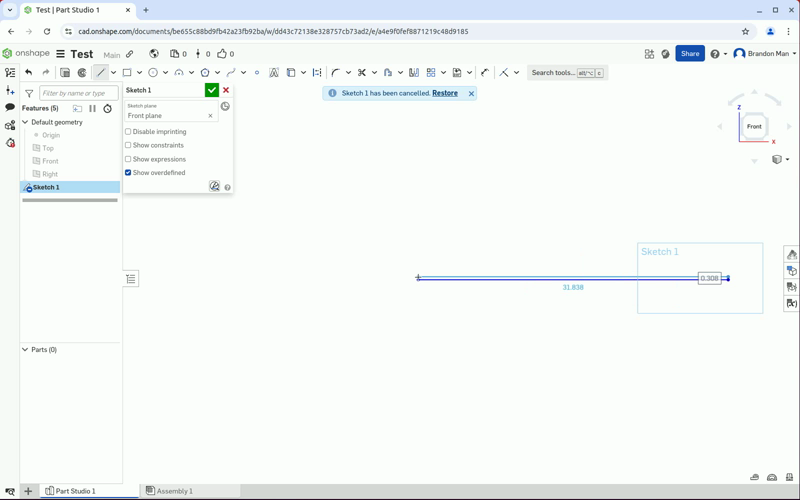
scroll(6)
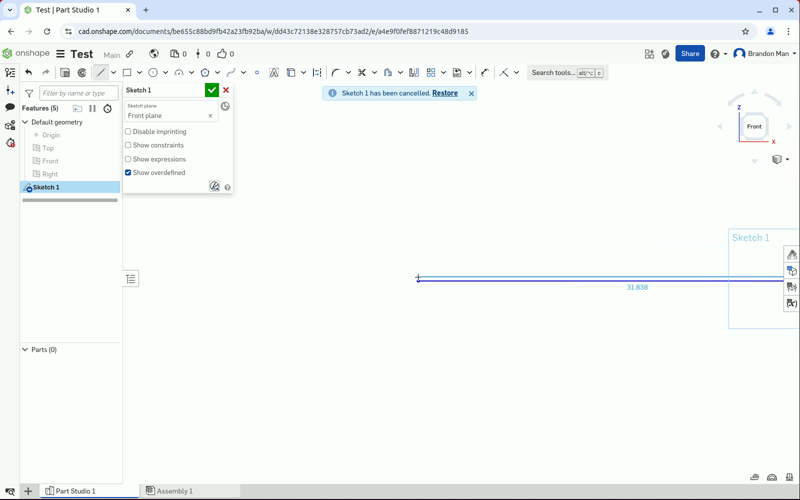
scroll(6)
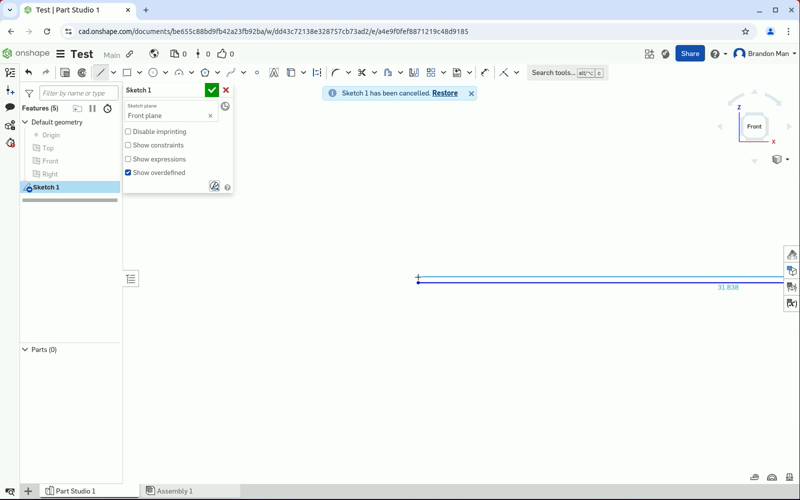
scroll(6)
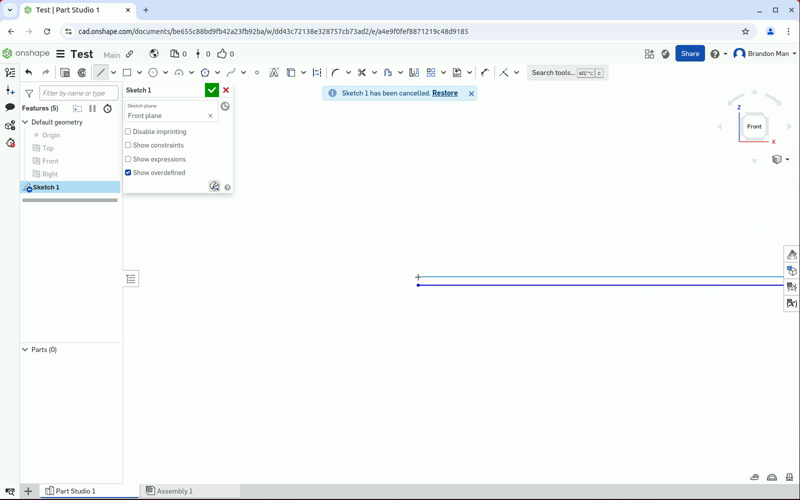
scroll(6)
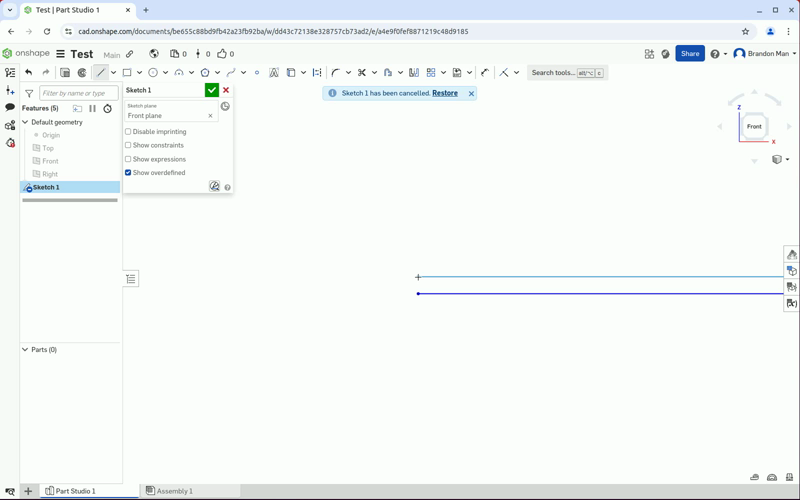
click(418, 276)
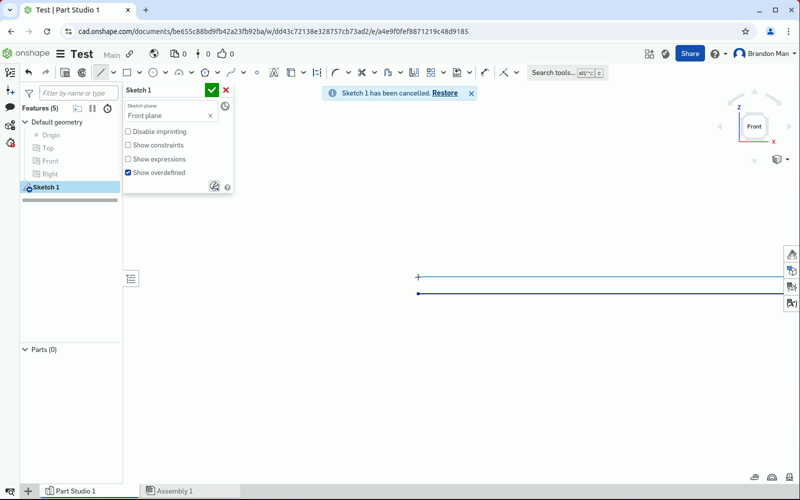
scroll(-6)
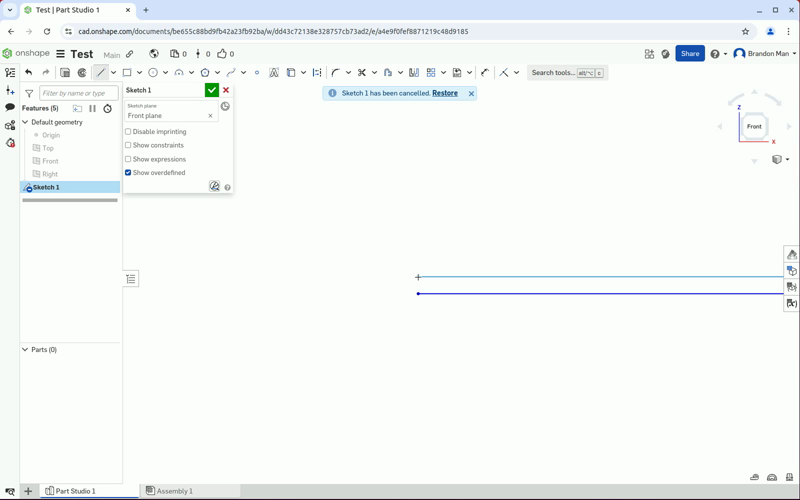
scroll(-6)
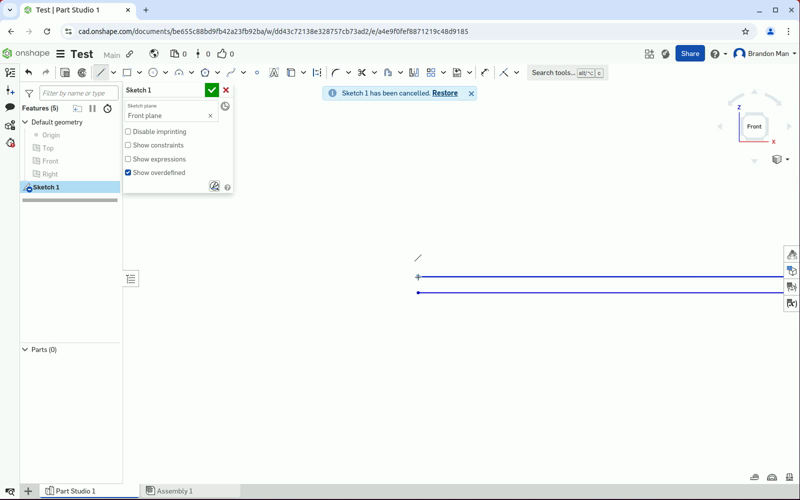
scroll(-6)
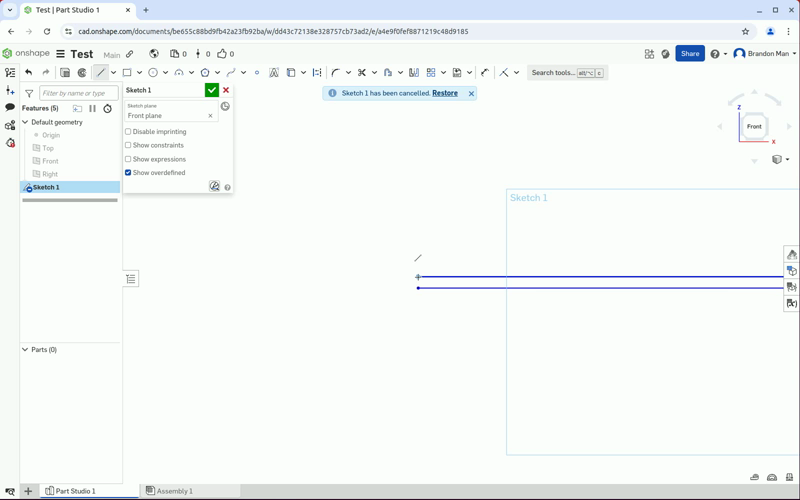
scroll(-6)
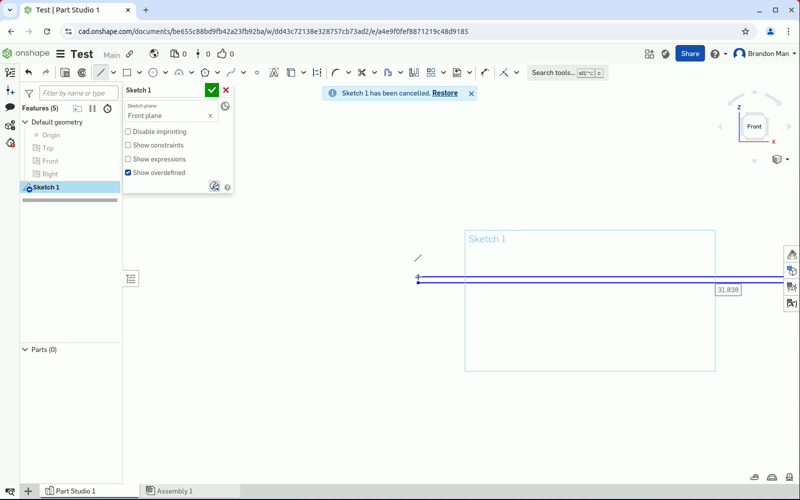
scroll(-6)
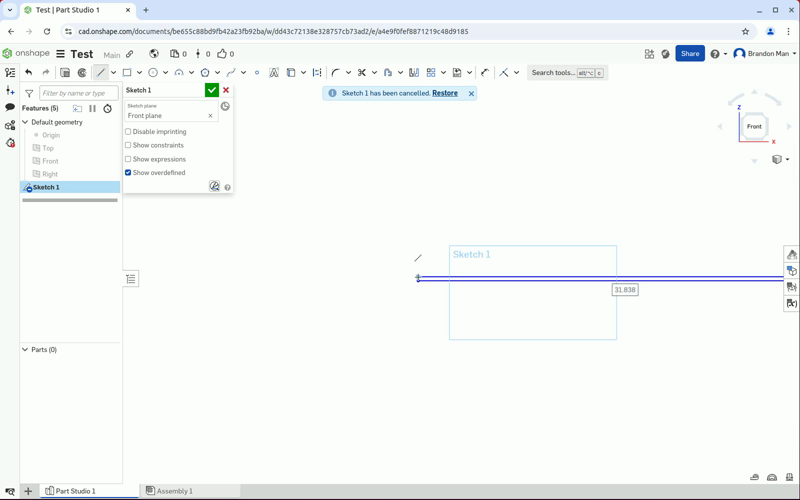
scroll(-6)
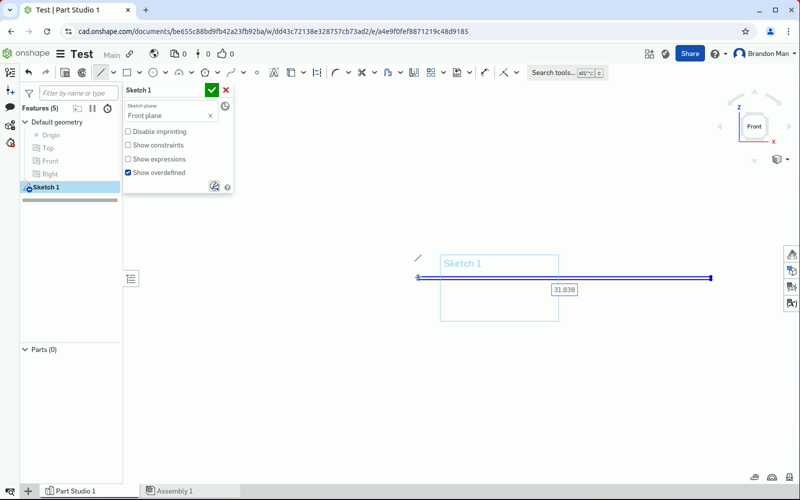
scroll(-6)
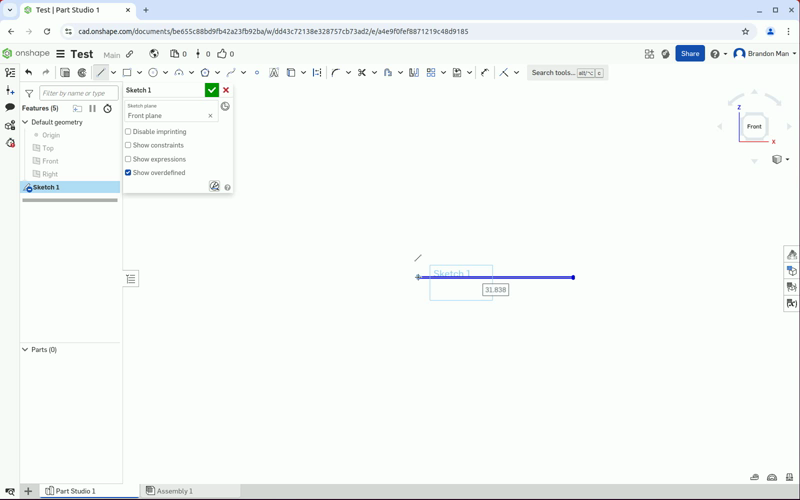
key_up(shift)
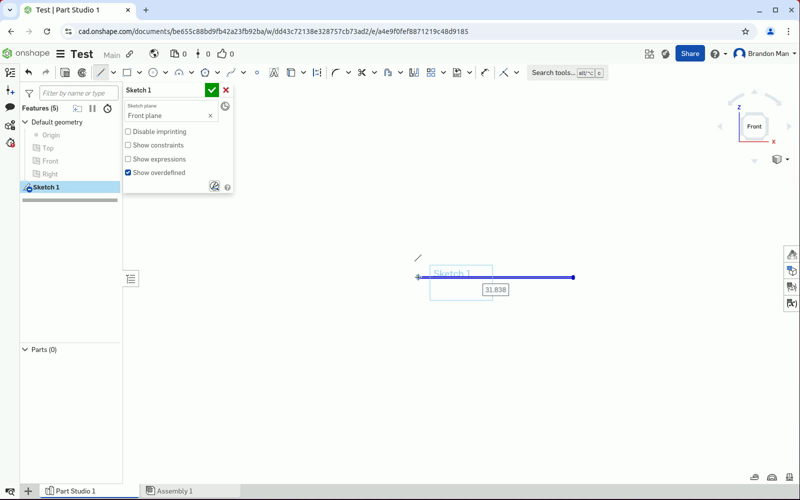
mouse_move(448, 276)
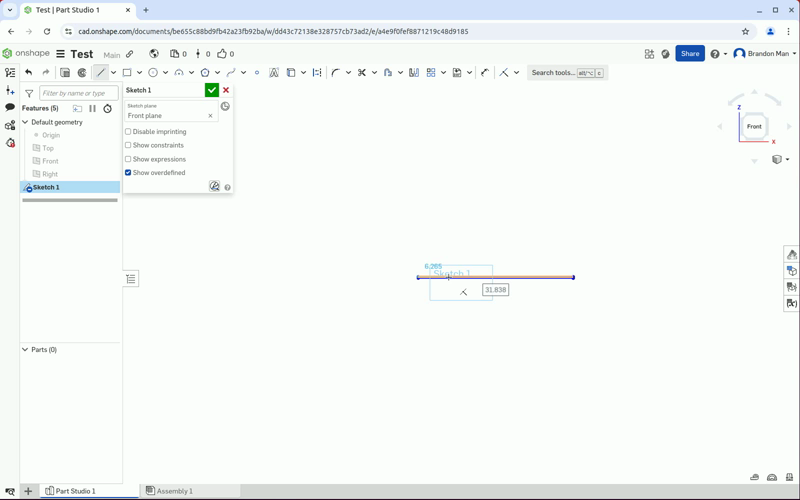
key_down(shift)
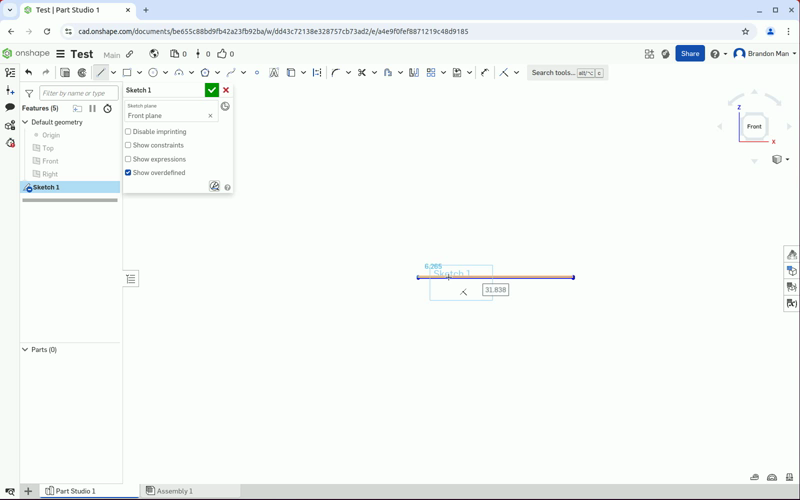
mouse_move(418, 278)
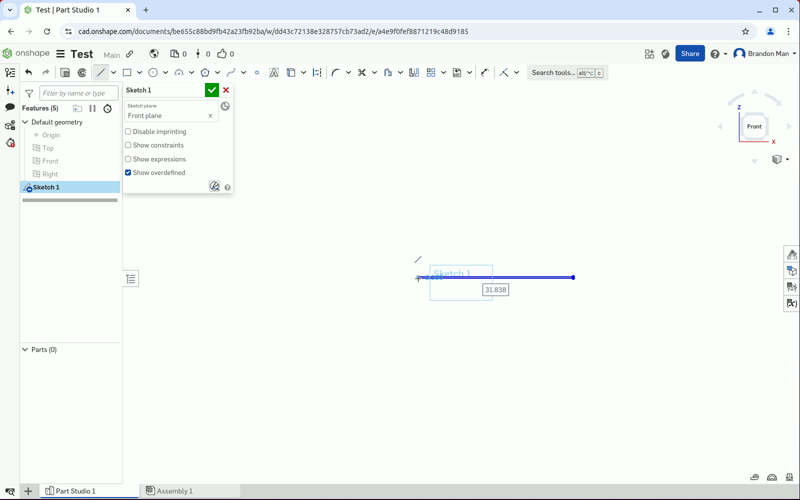
scroll(6)
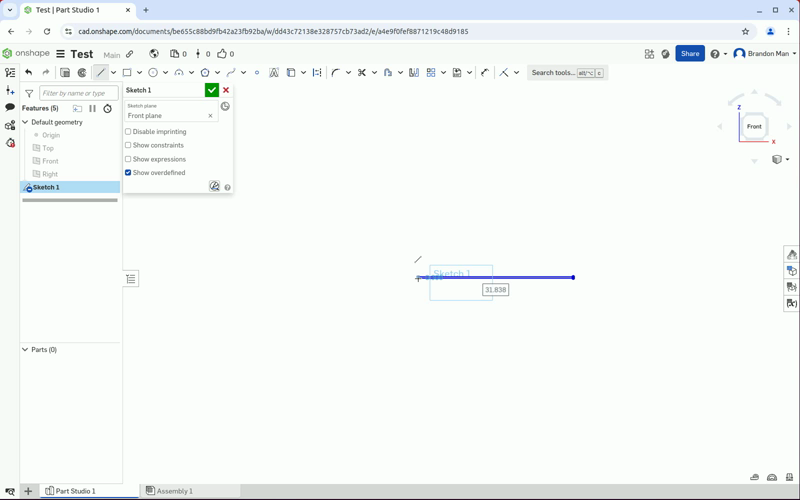
scroll(6)
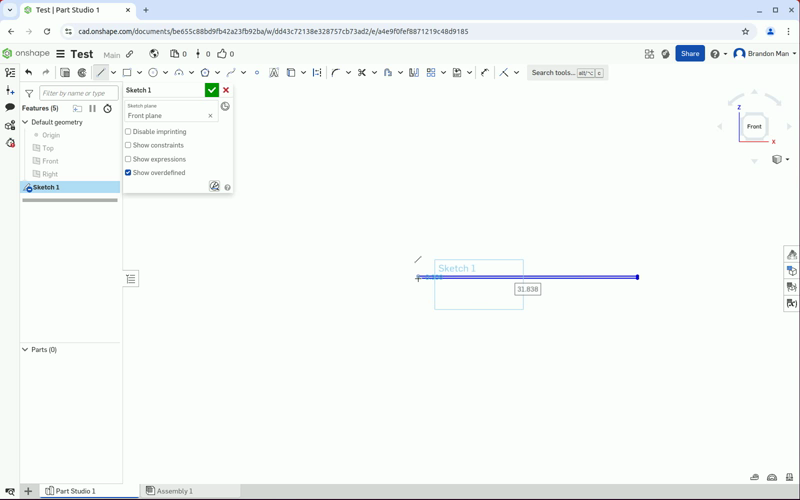
scroll(6)
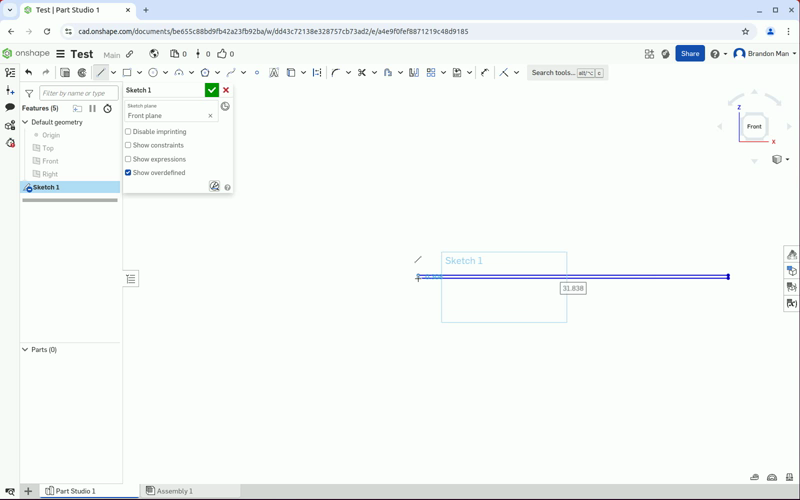
scroll(6)
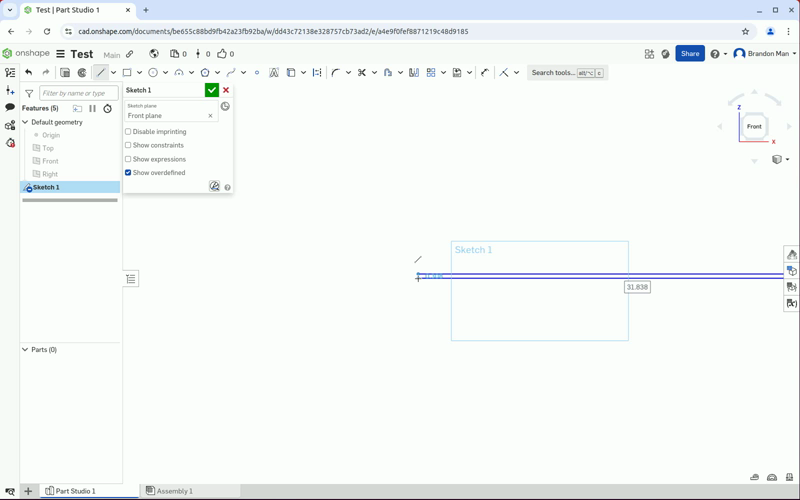
scroll(6)
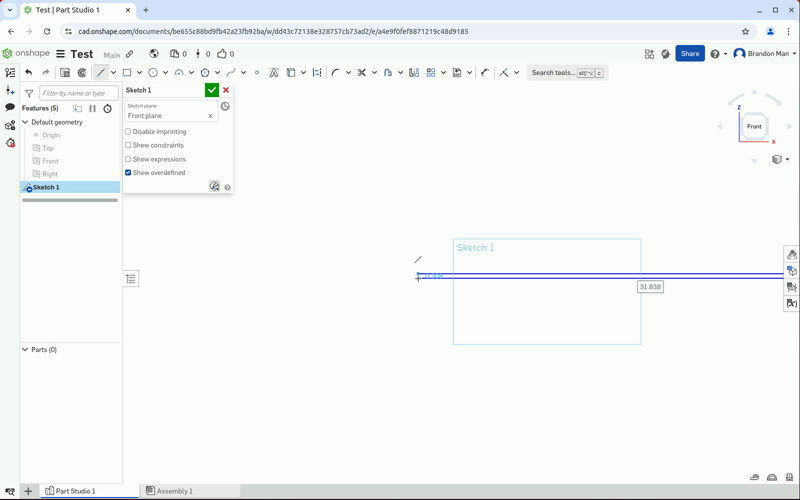
scroll(6)
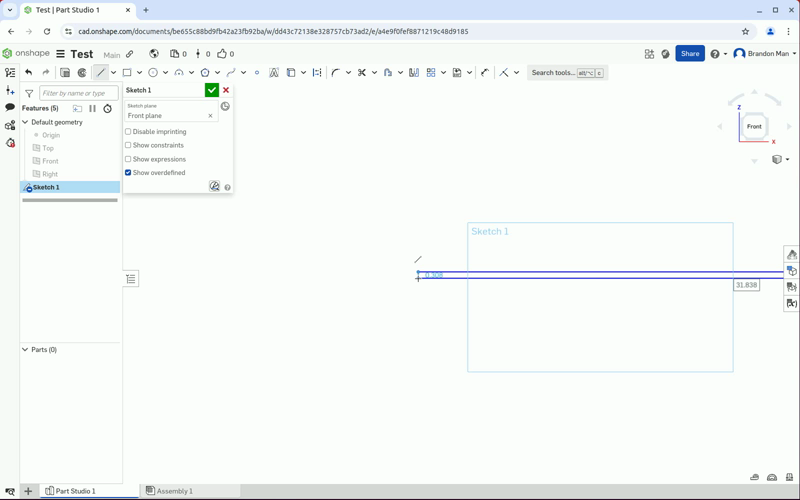
scroll(6)
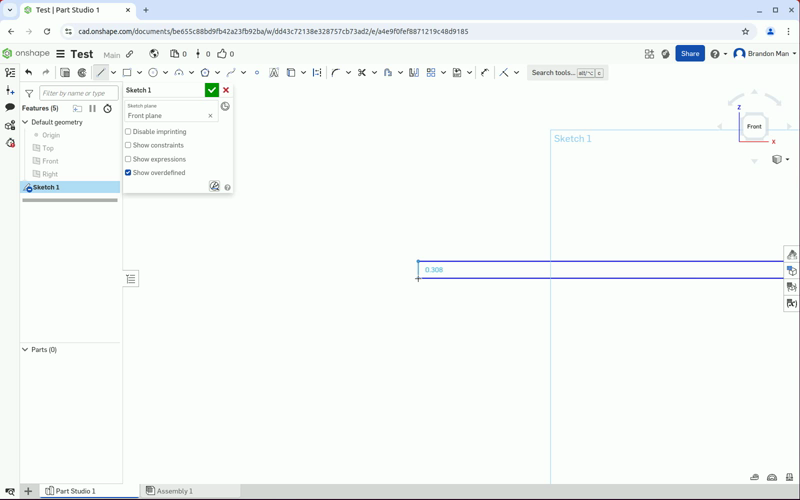
key_up(shift)
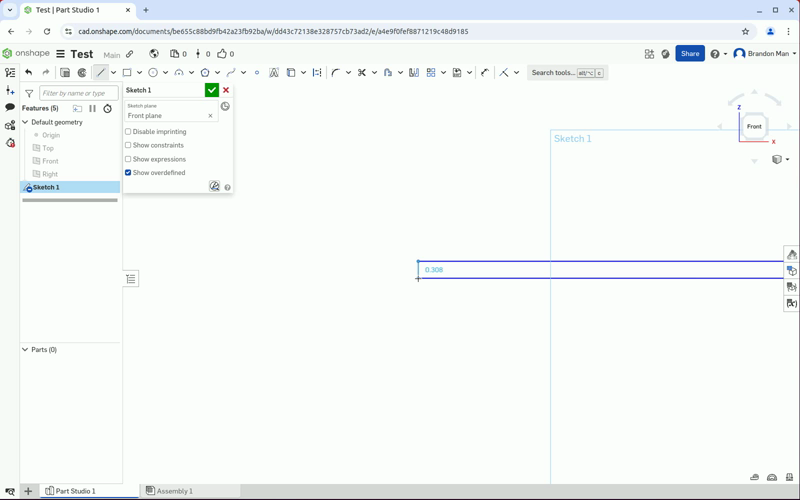
click(418, 278)
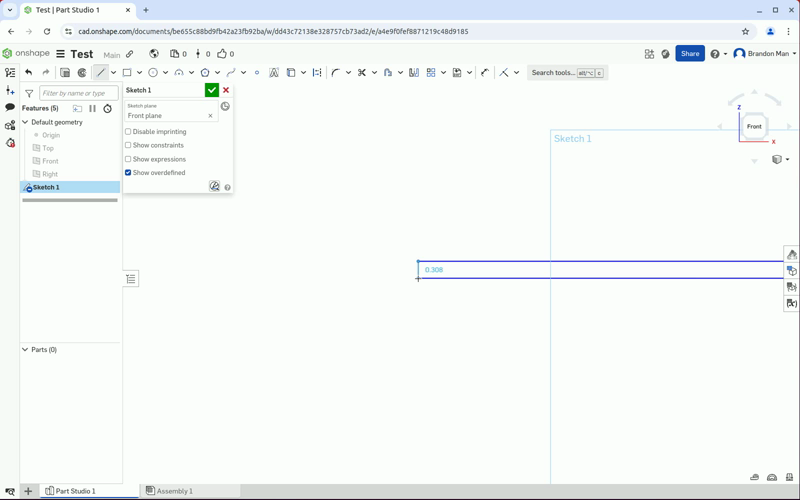
scroll(-6)
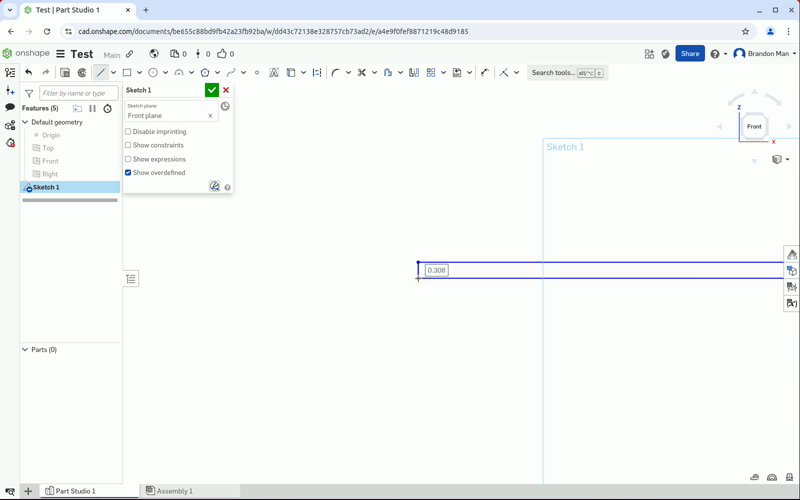
scroll(-6)
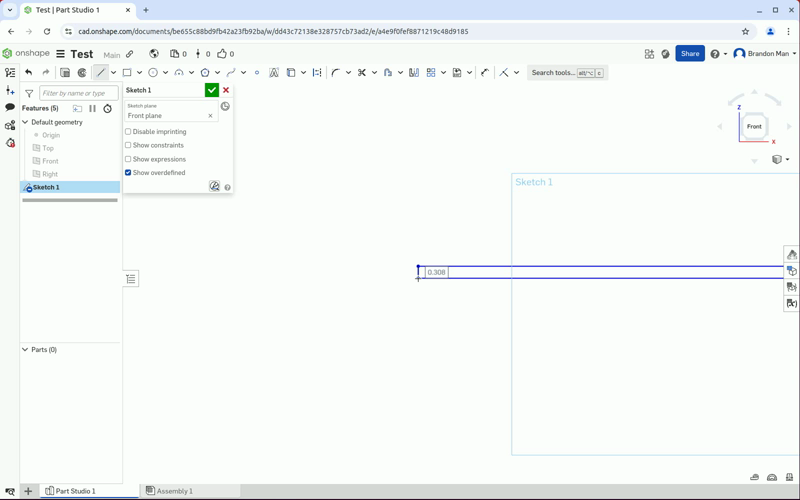
scroll(-6)
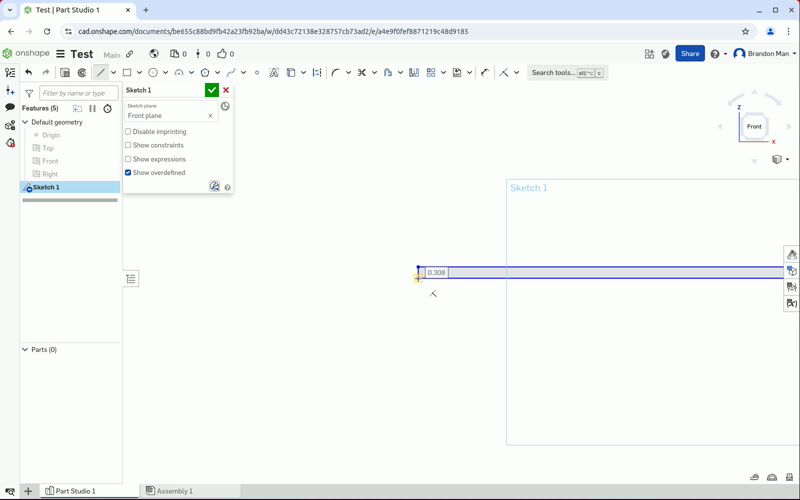
scroll(-6)
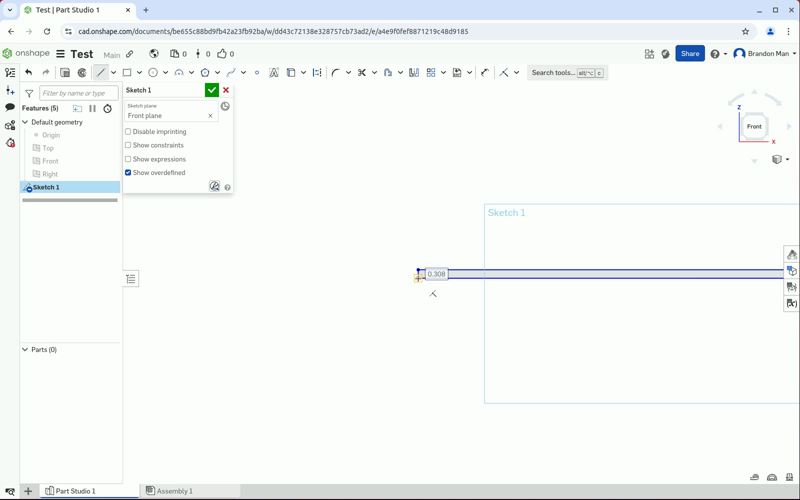
scroll(-6)
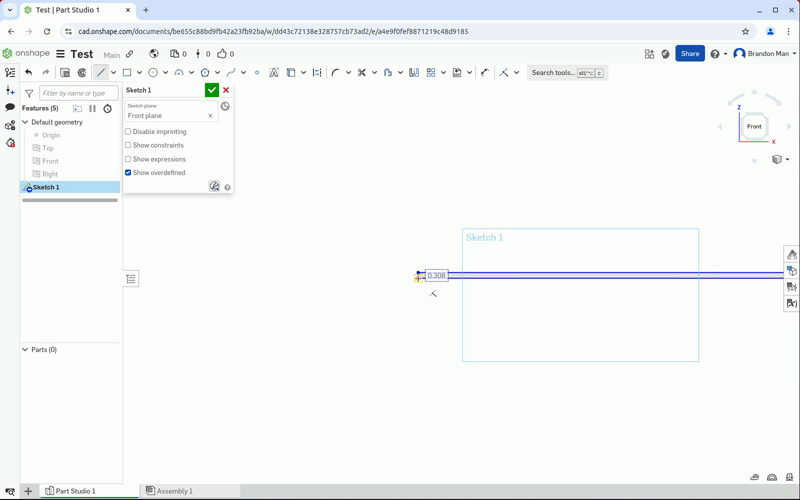
scroll(-6)
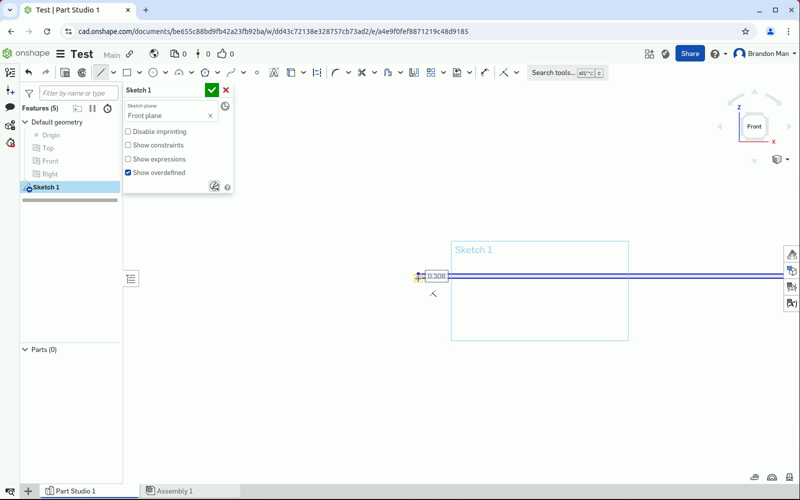
scroll(-6)
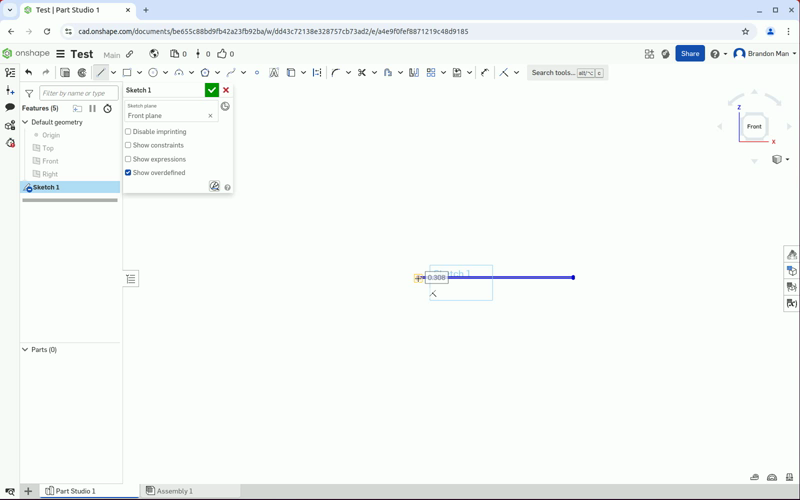
key(esc)
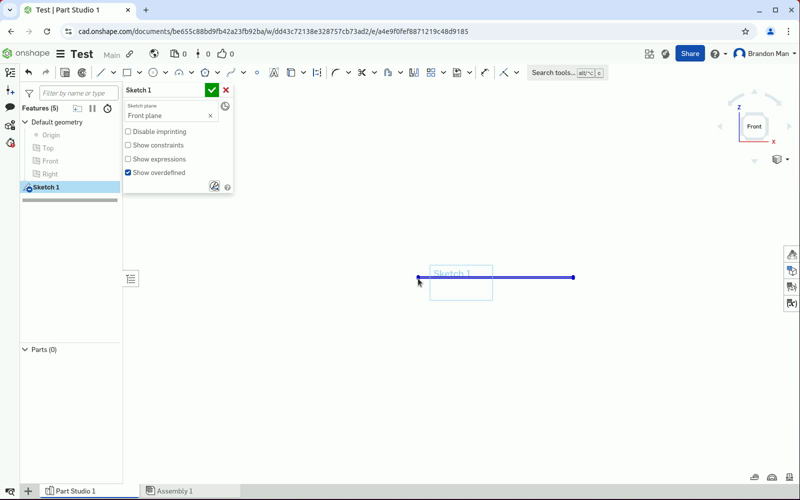
mouse_move(501, 276)
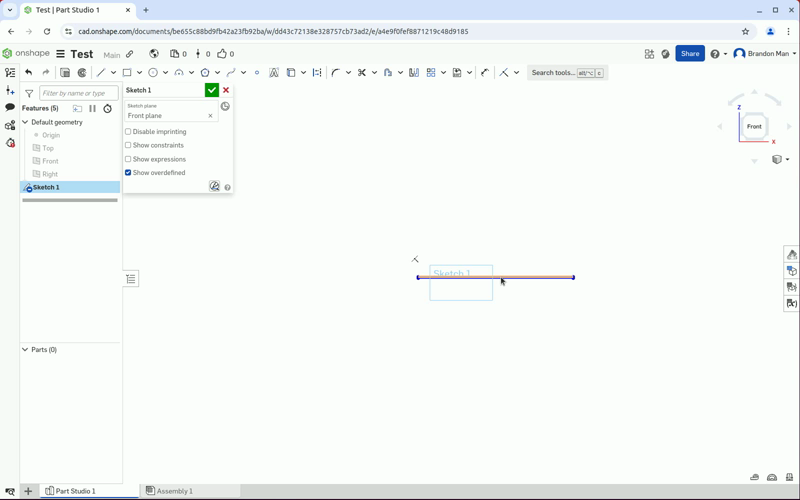
scroll(6)
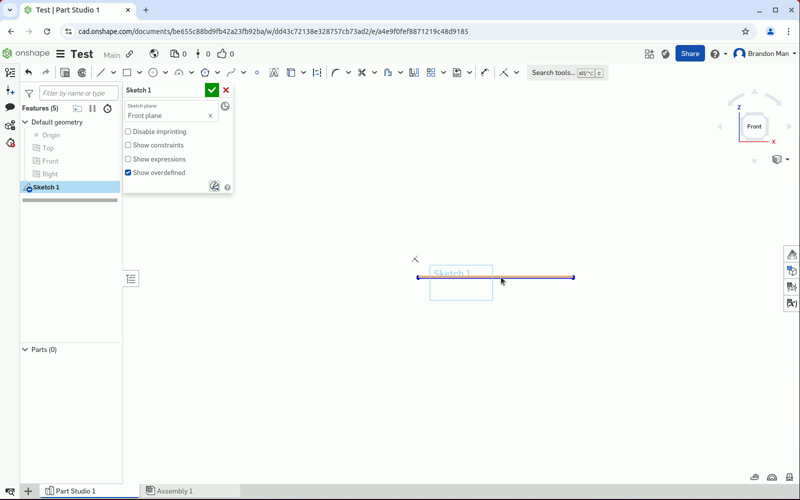
scroll(6)
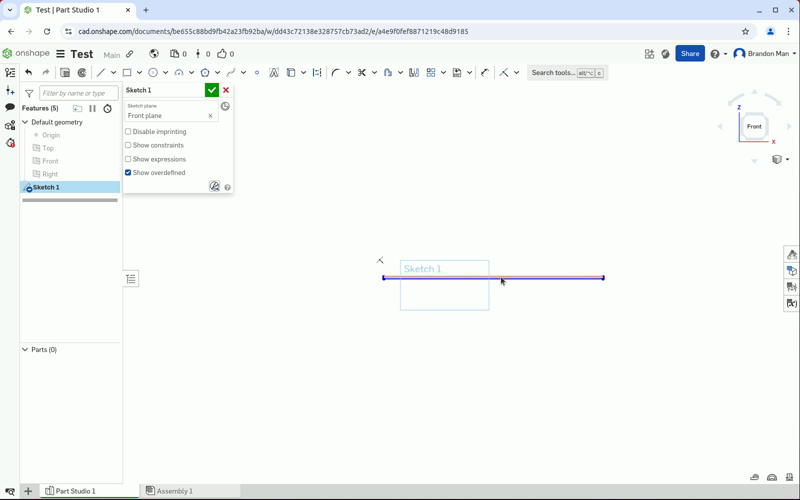
scroll(6)
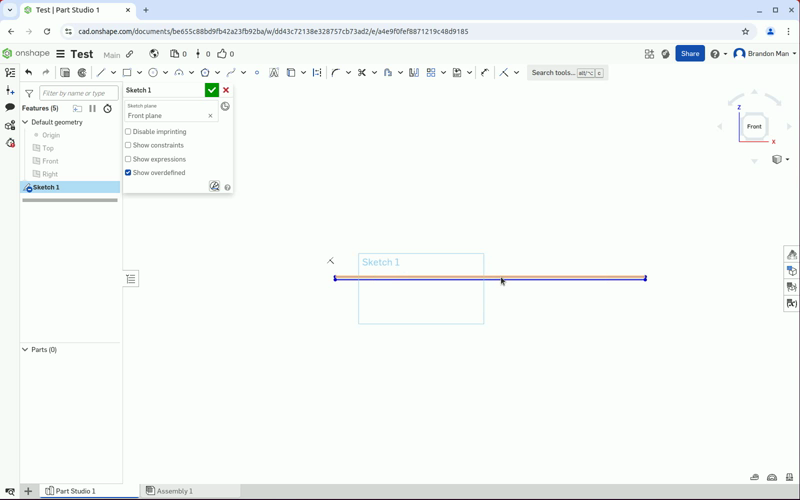
scroll(6)
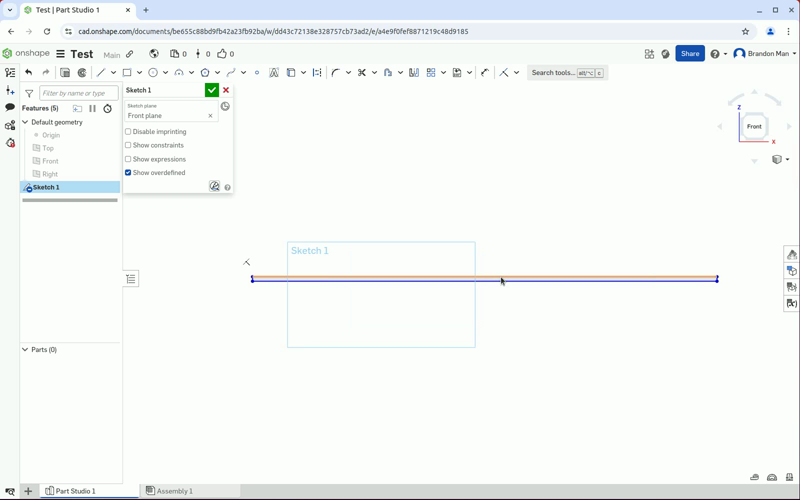
scroll(6)
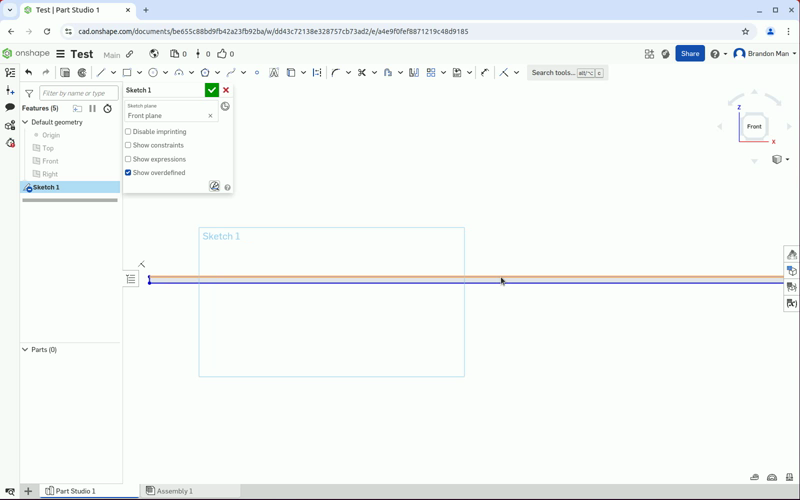
scroll(6)
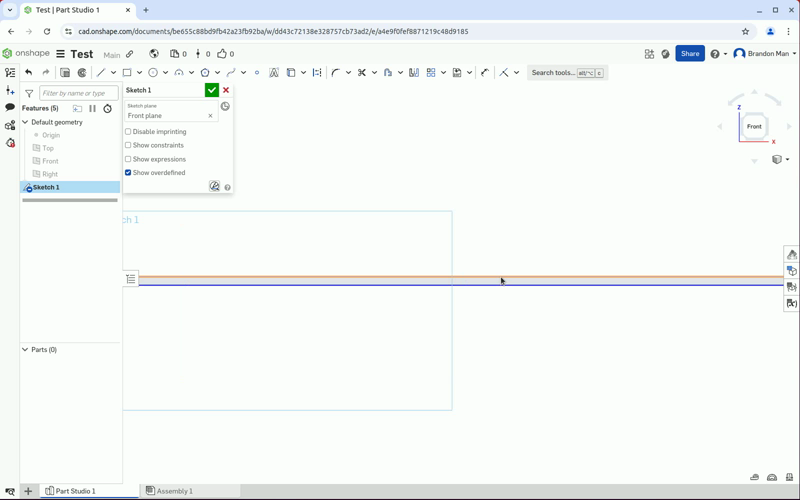
scroll(6)
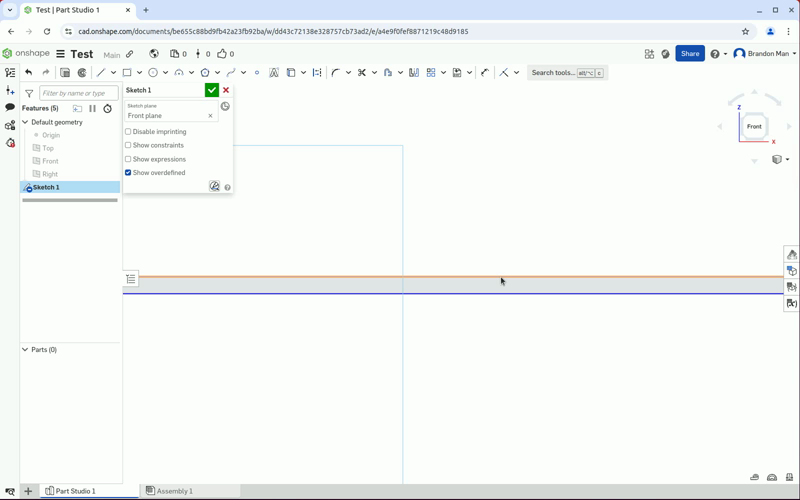
click(501, 276)
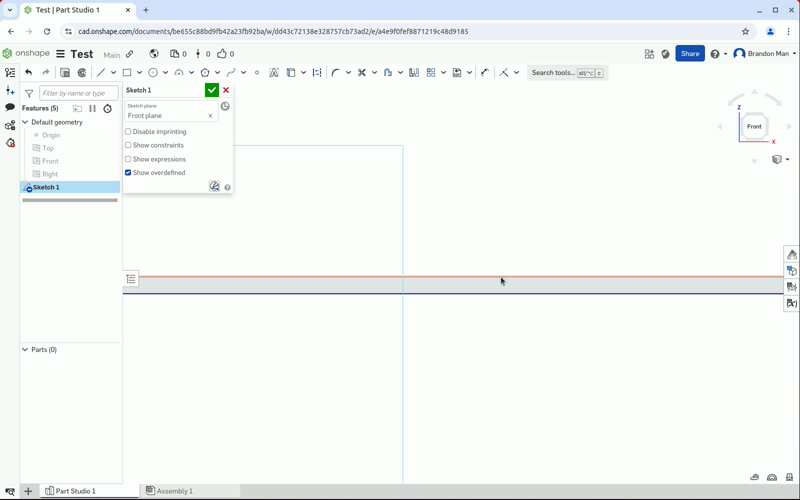
scroll(-6)
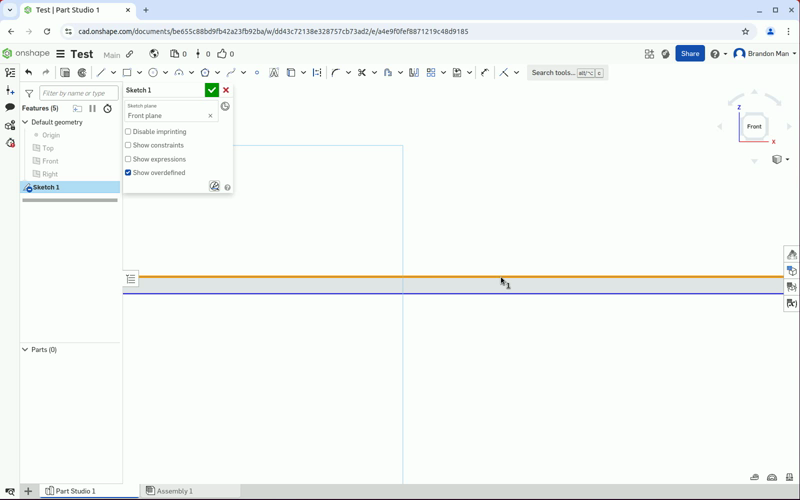
scroll(-6)
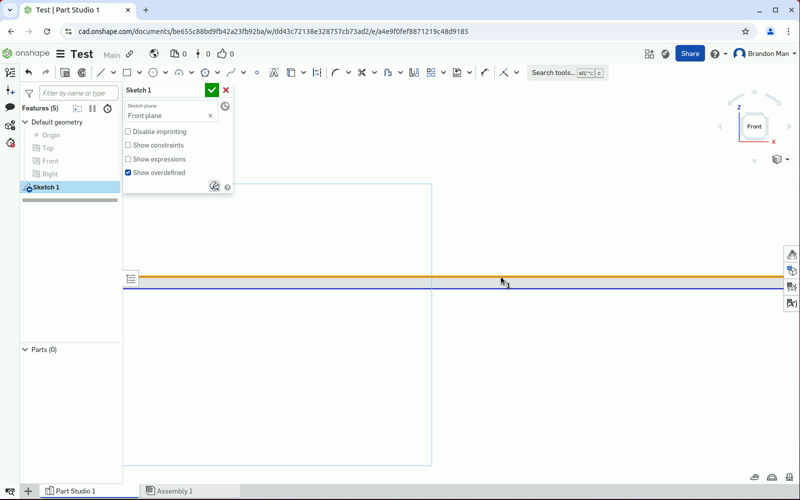
scroll(-6)
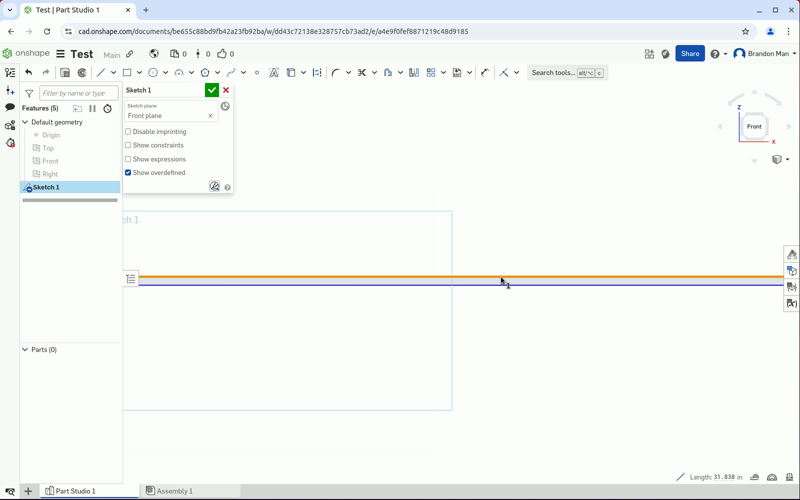
scroll(-6)
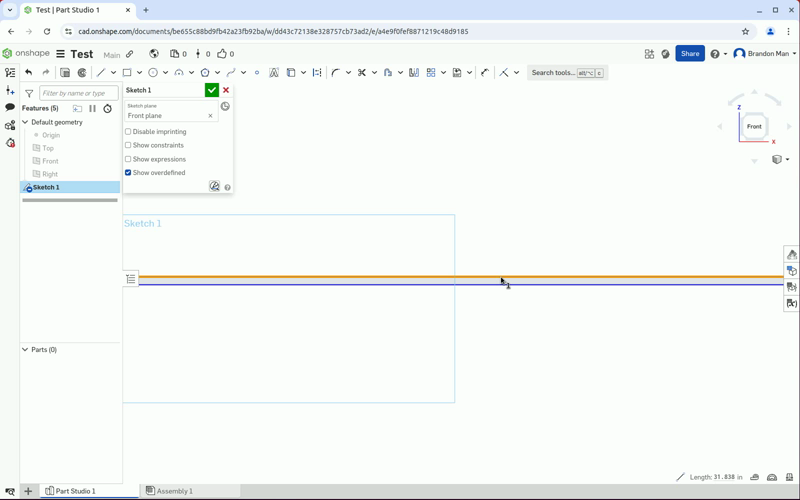
scroll(-6)
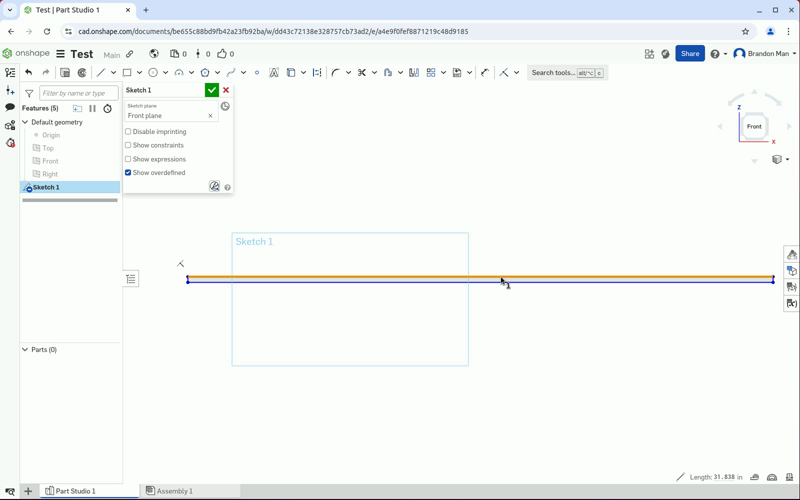
scroll(-6)
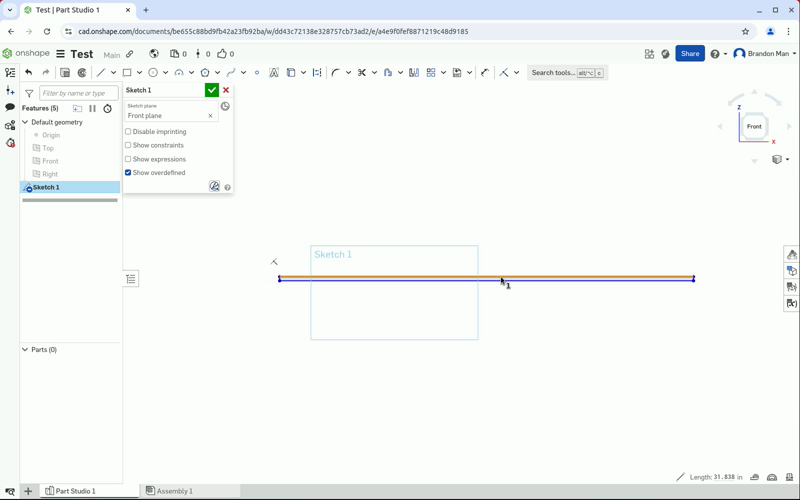
scroll(-6)
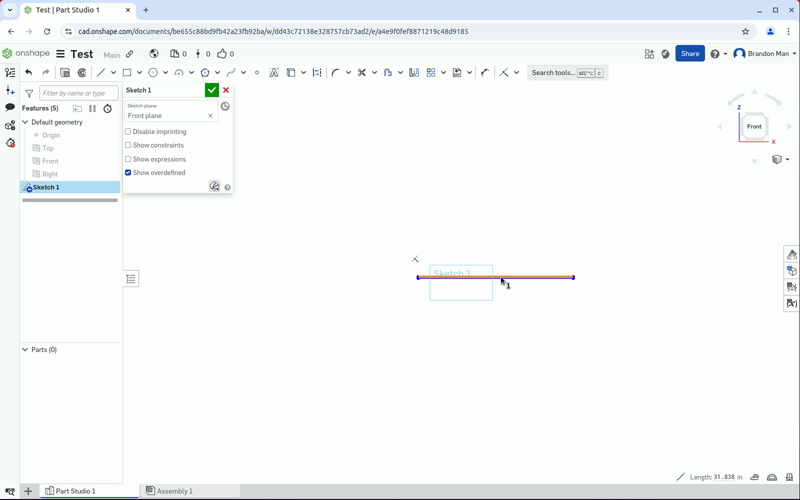
mouse_move(73, 352)
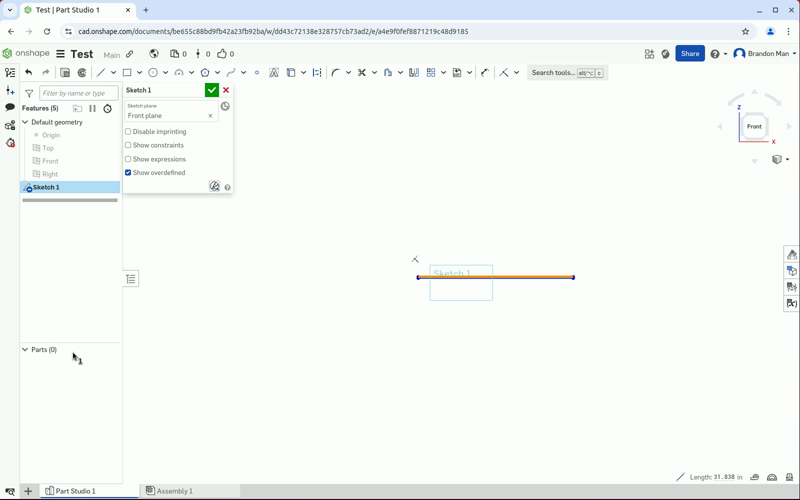
key(shift+y)
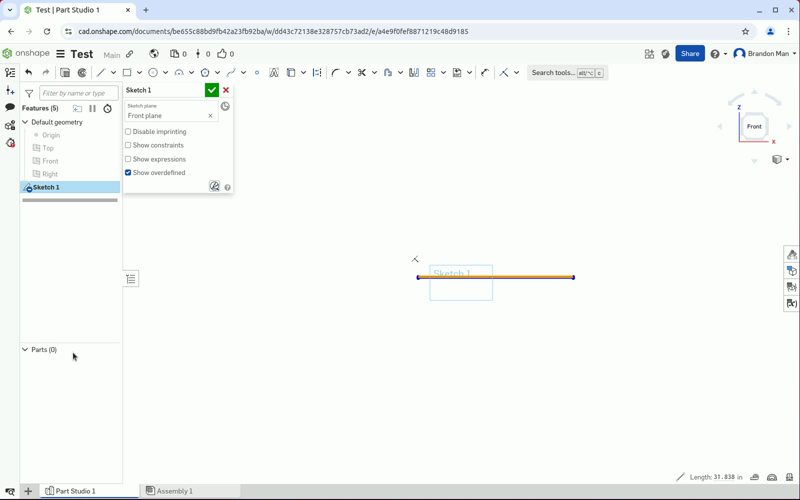
key(shift+e)
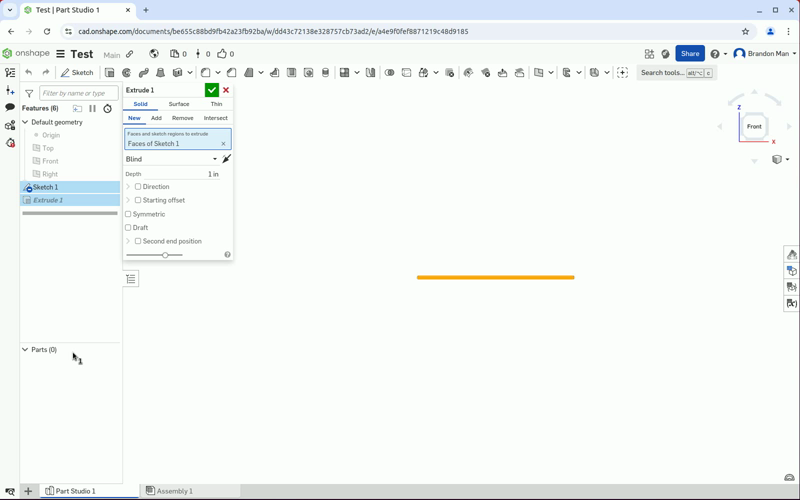
mouse_move(143, 106)
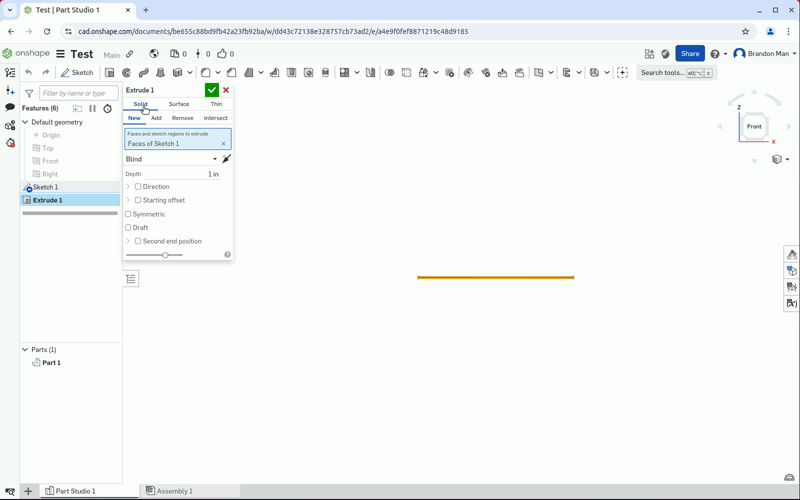
click(143, 106)
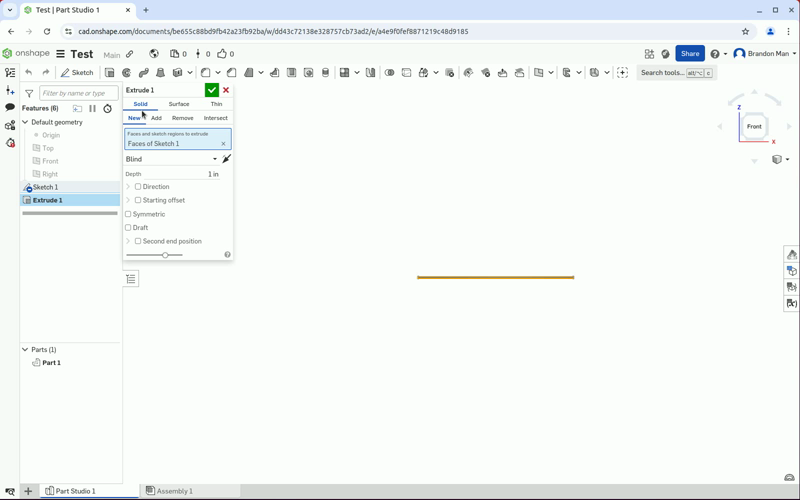
mouse_move(137, 120)
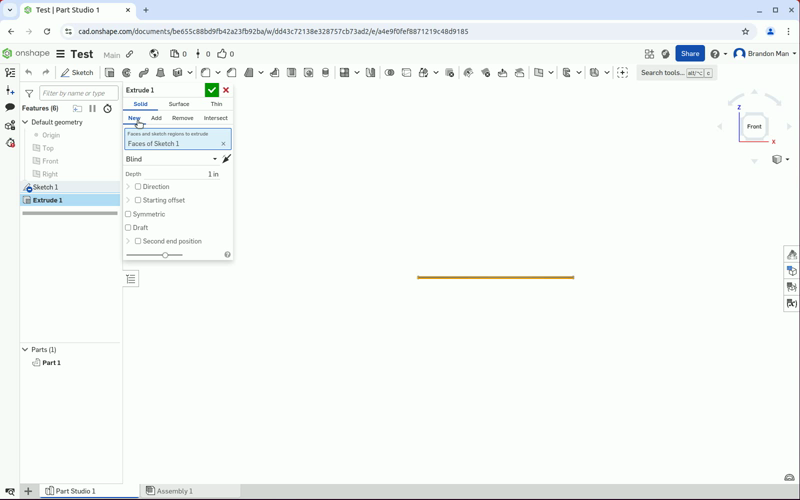
click(137, 120)
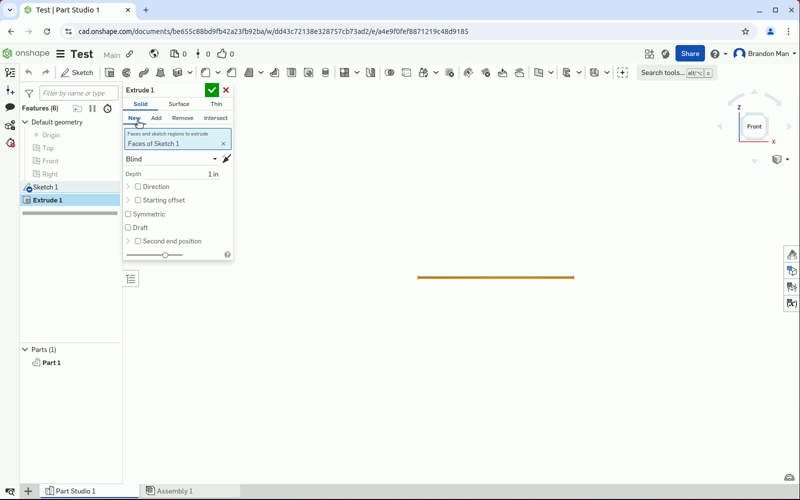
key(tab, 4)
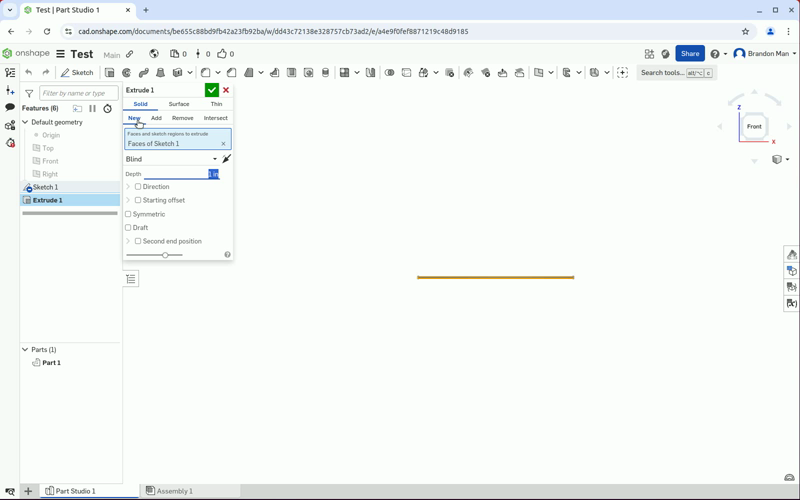
text(0.481)
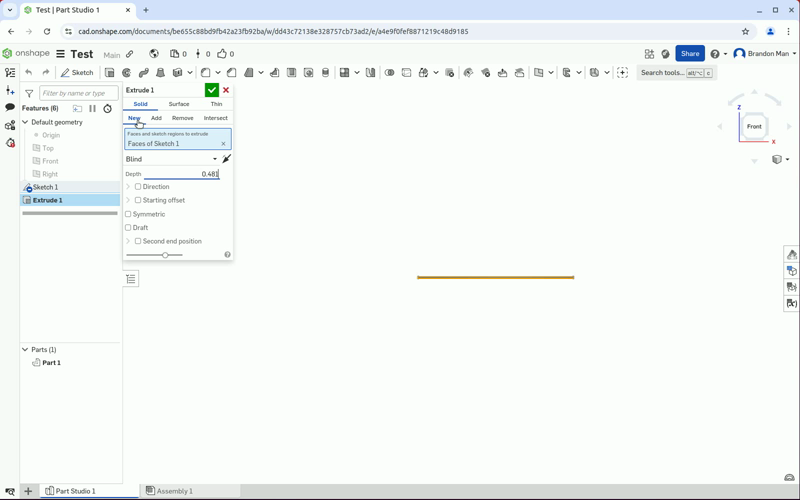
key(enter)
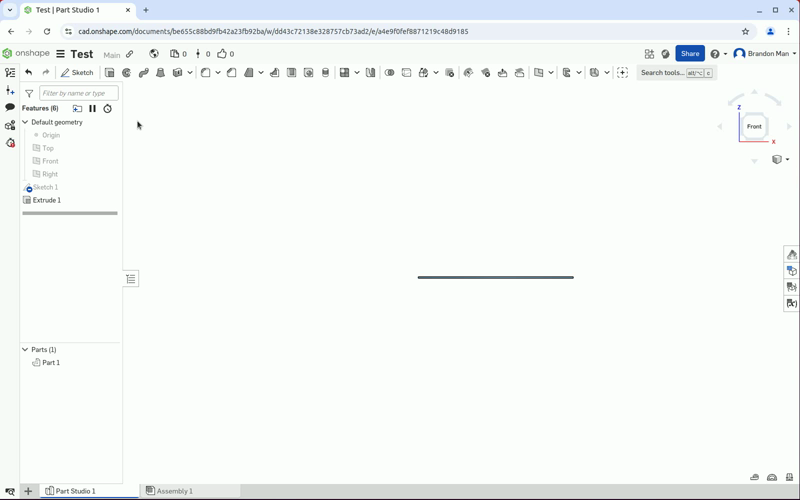
key(shift+h)
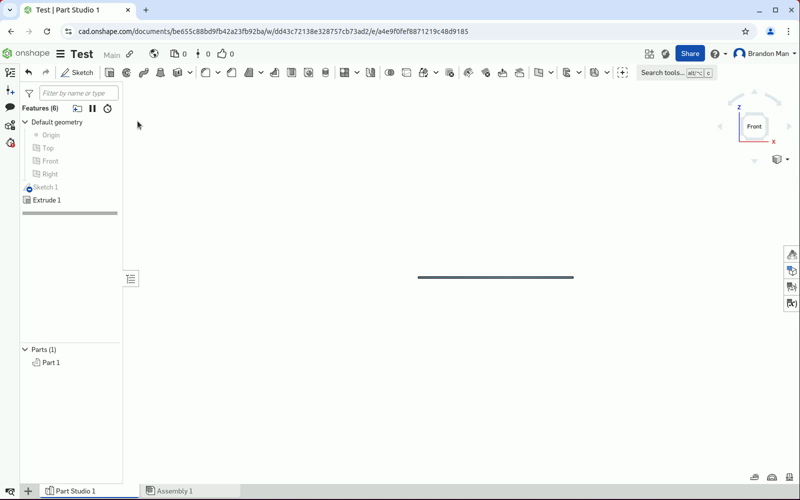
key(shift+h)
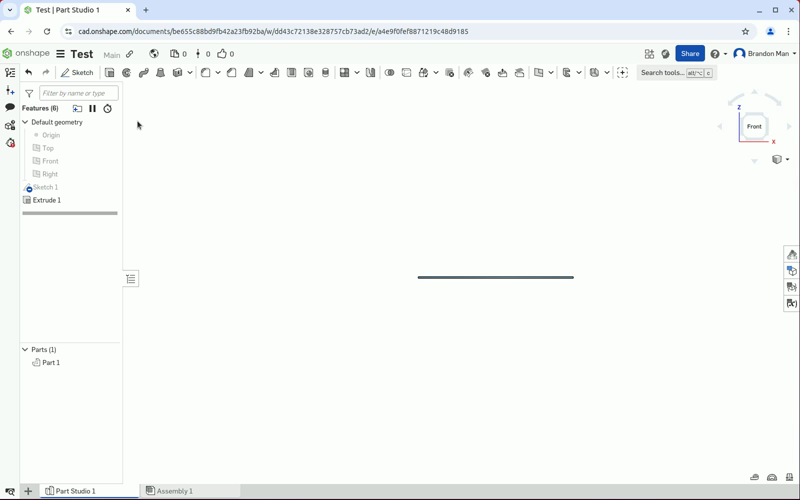
mouse_move(73, 189)
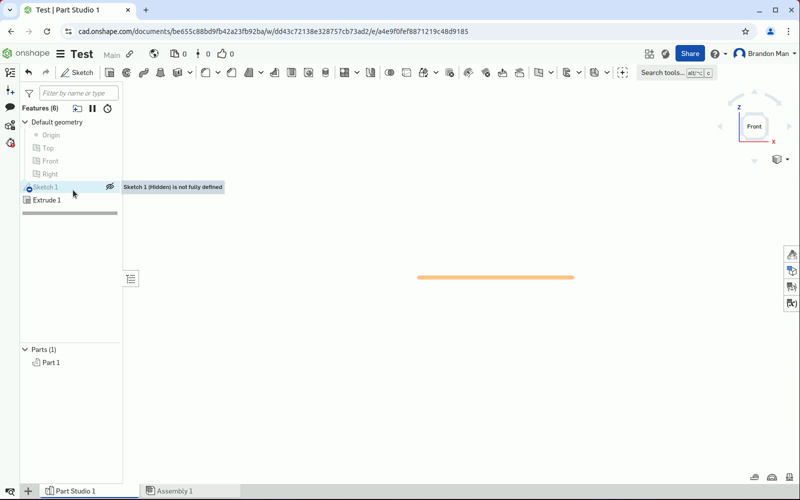
click(73, 189)
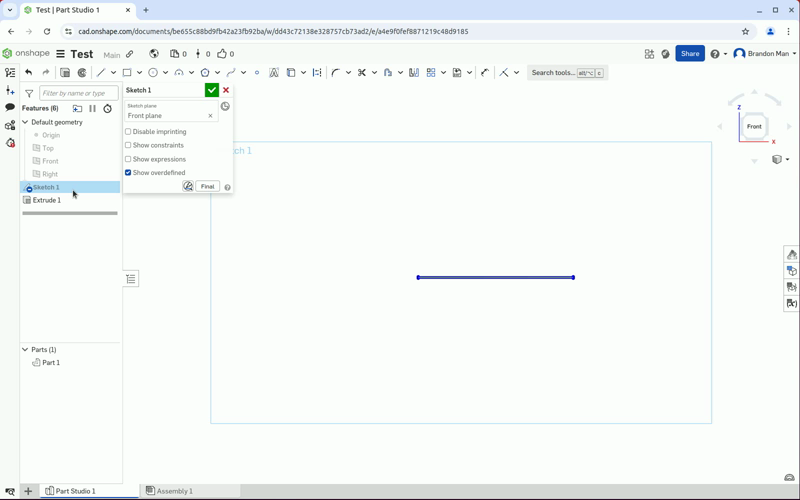
mouse_move(229, 92)
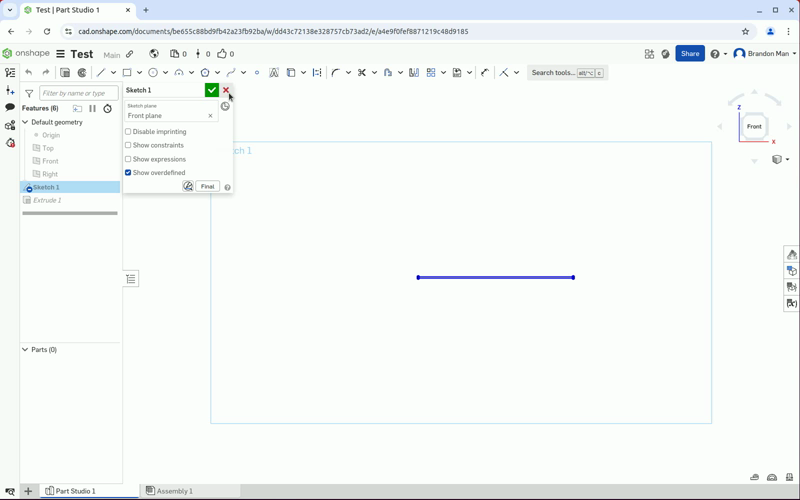
click(229, 92)
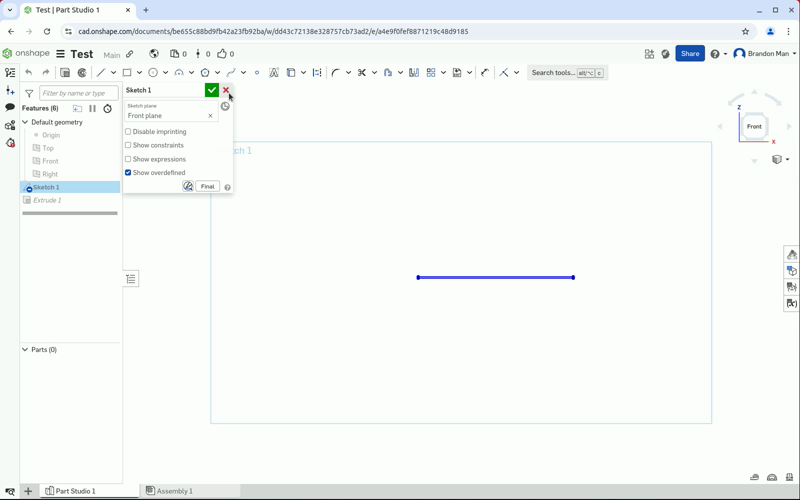
key(shift+s)
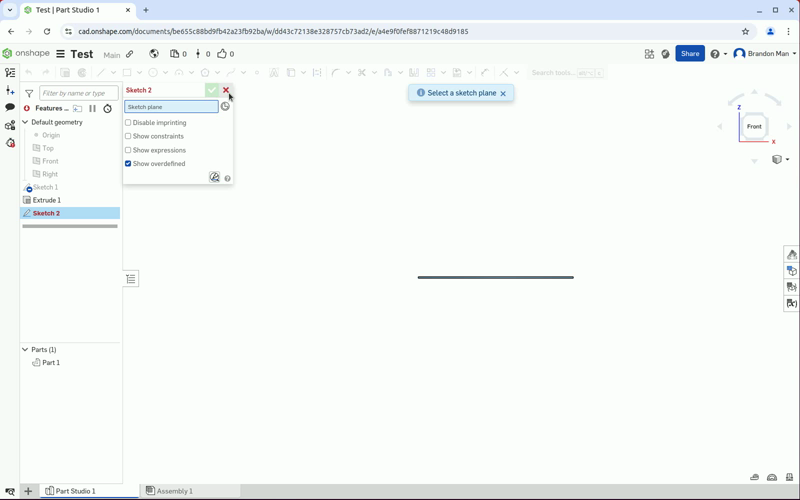
mouse_move(73, 163)
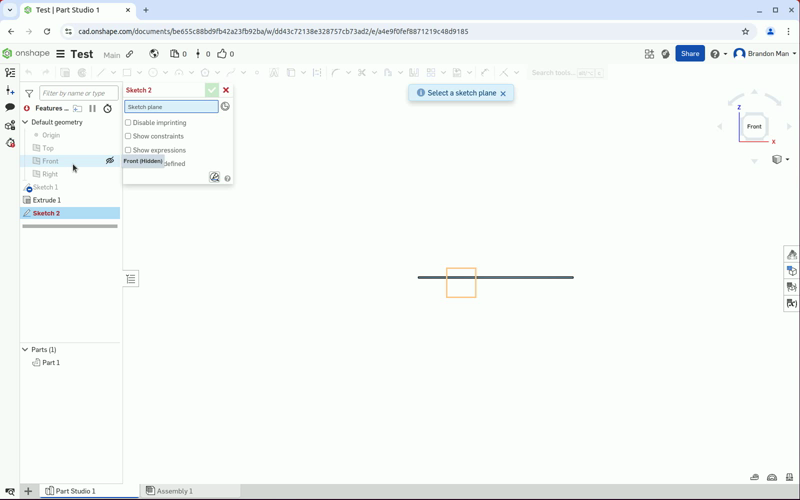
click(73, 163)
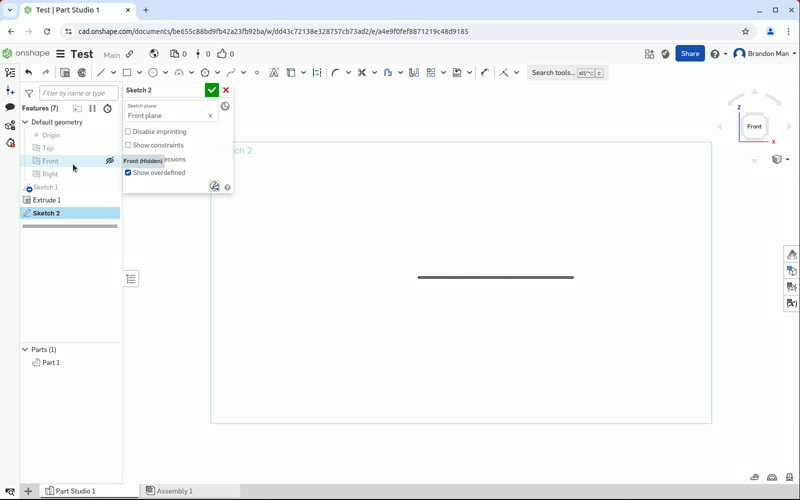
mouse_move(73, 352)
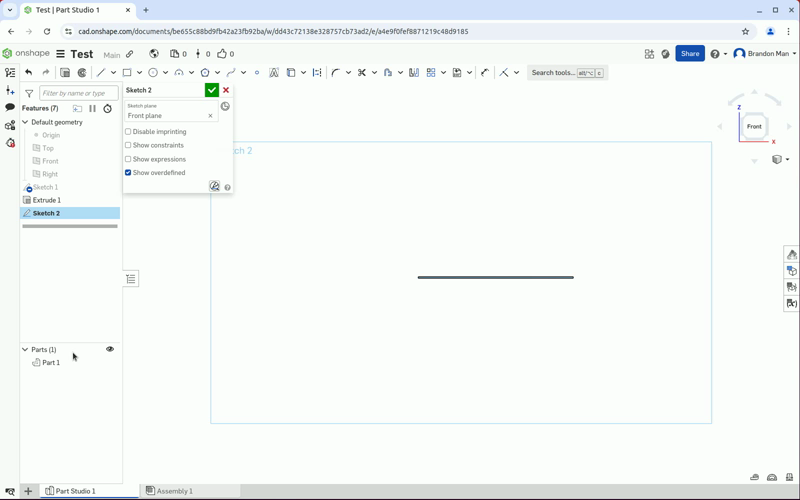
key(y)
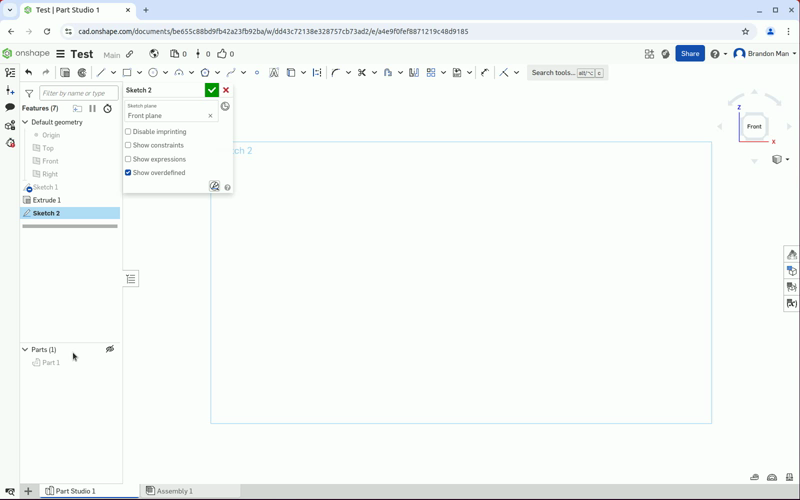
key(l)
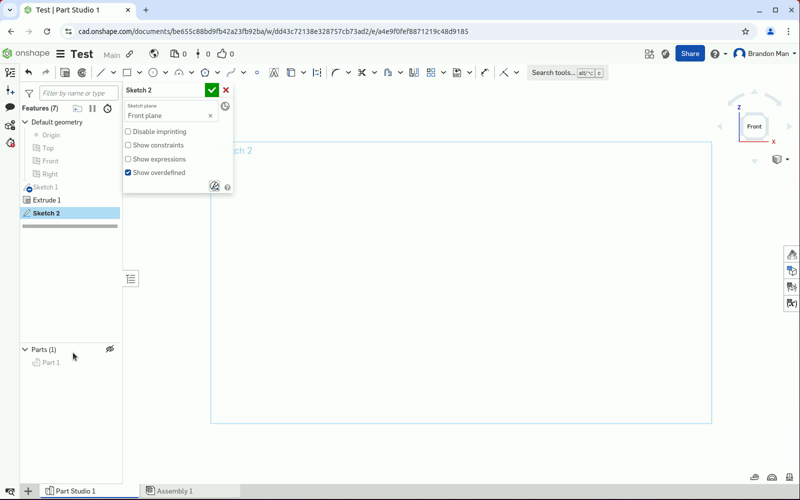
key_down(shift)
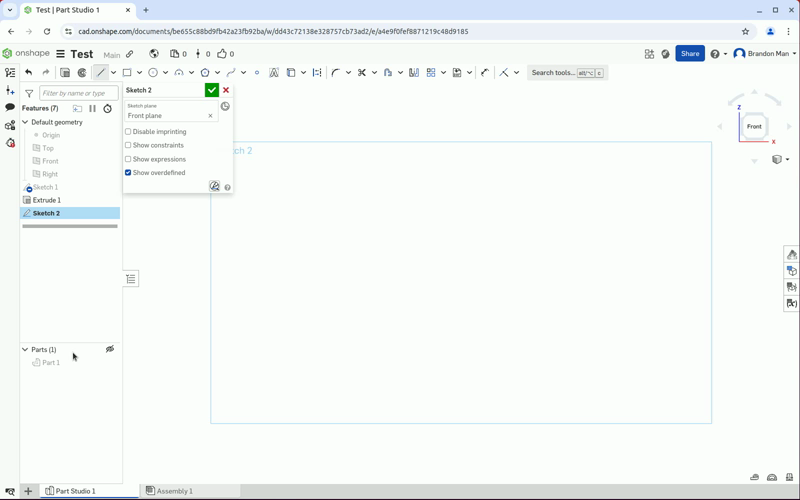
mouse_move(424, 265)
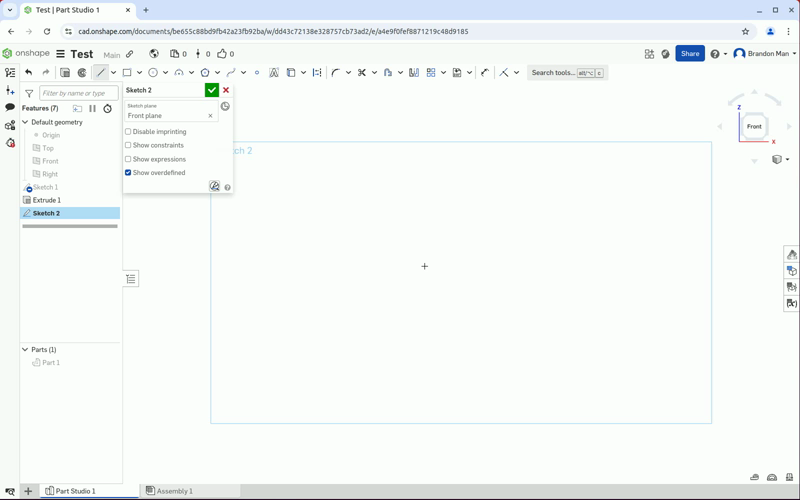
click(424, 265)
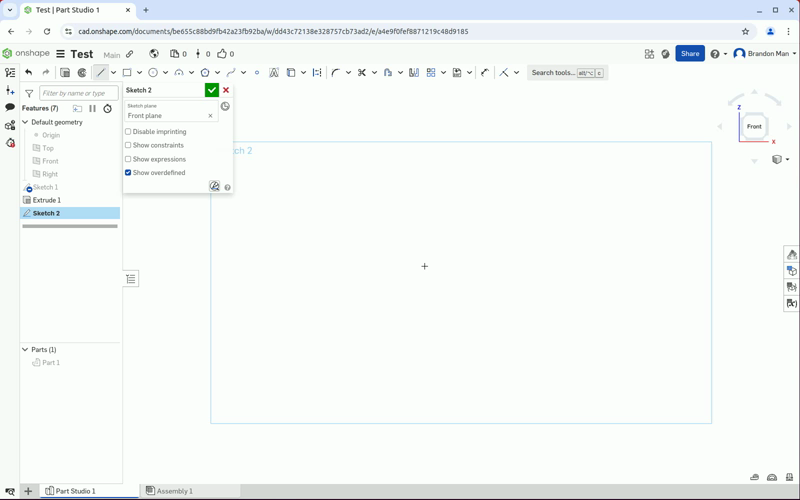
key_up(shift)
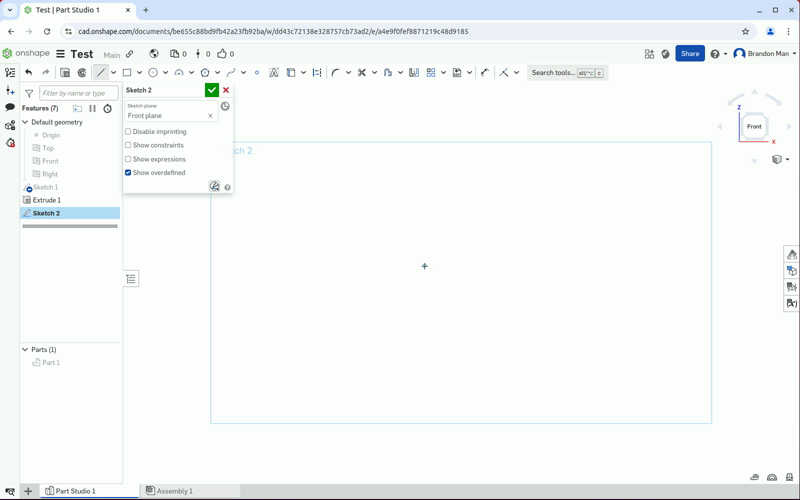
key_down(shift)
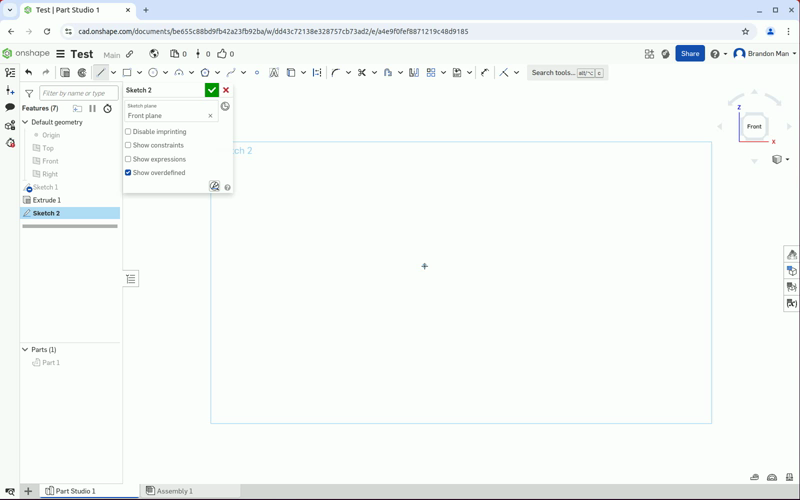
mouse_move(454, 265)
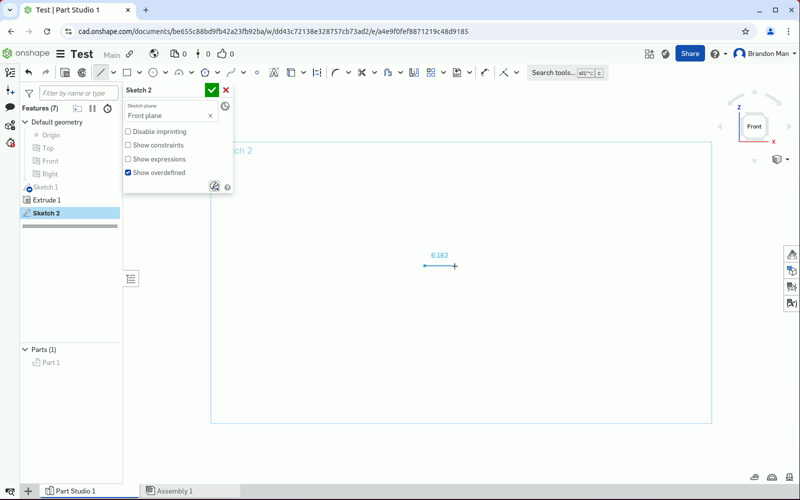
mouse_move(463, 265)
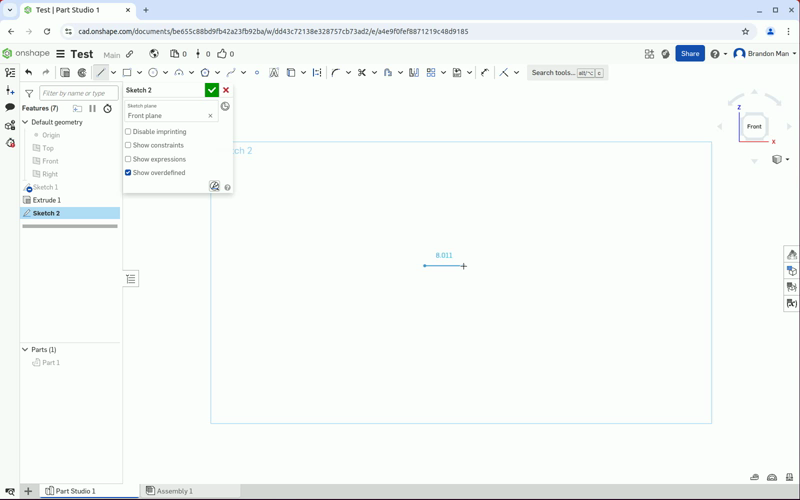
click(463, 265)
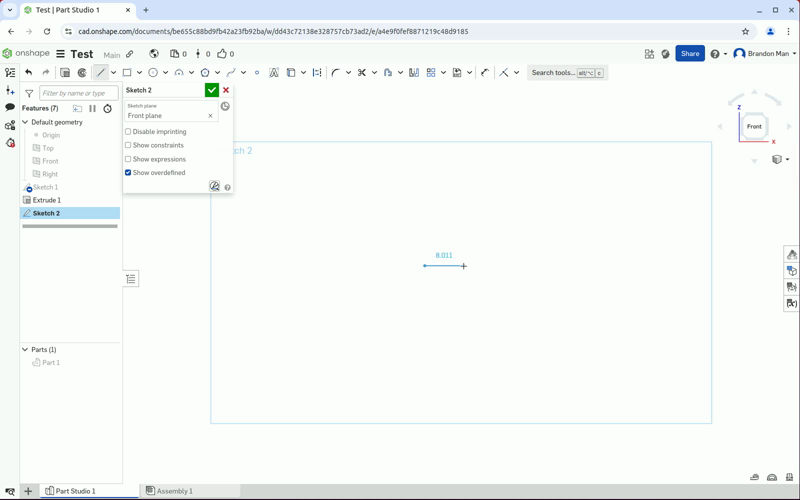
key_up(shift)
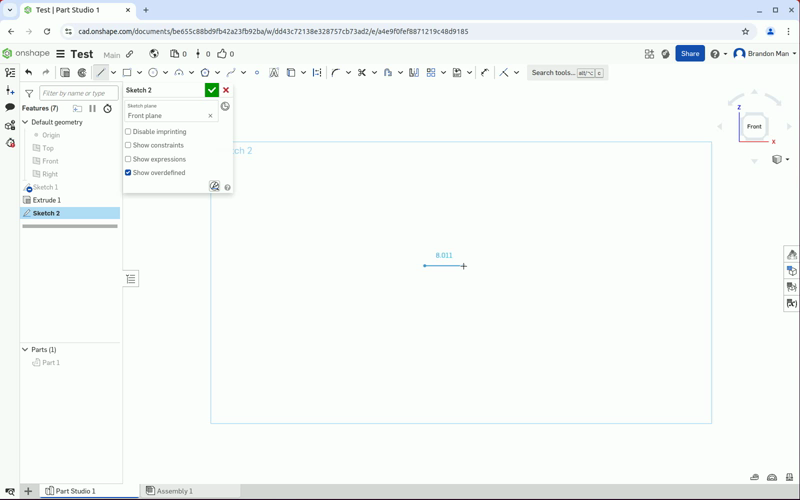
key_down(shift)
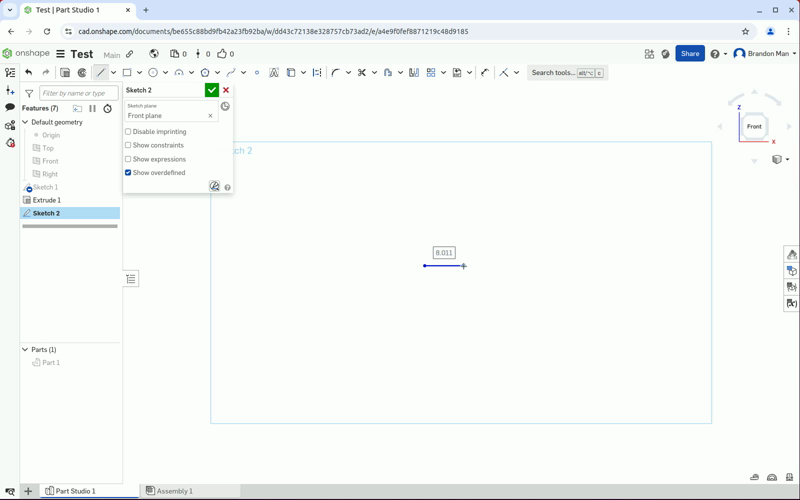
mouse_move(493, 265)
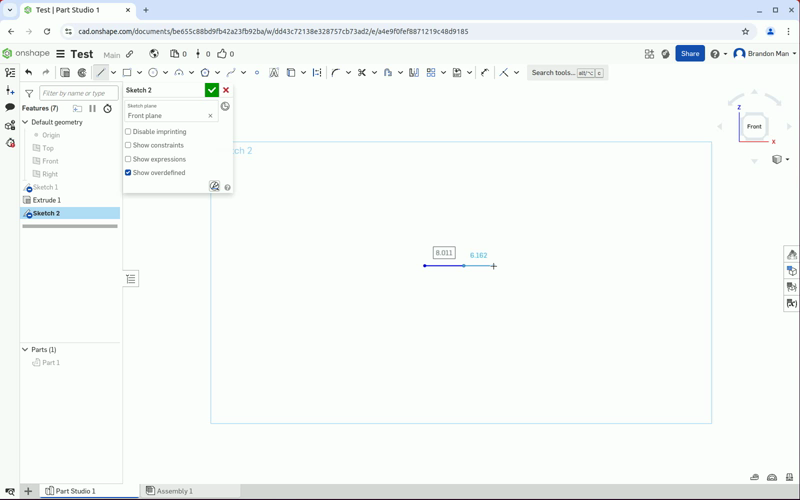
mouse_move(463, 263)
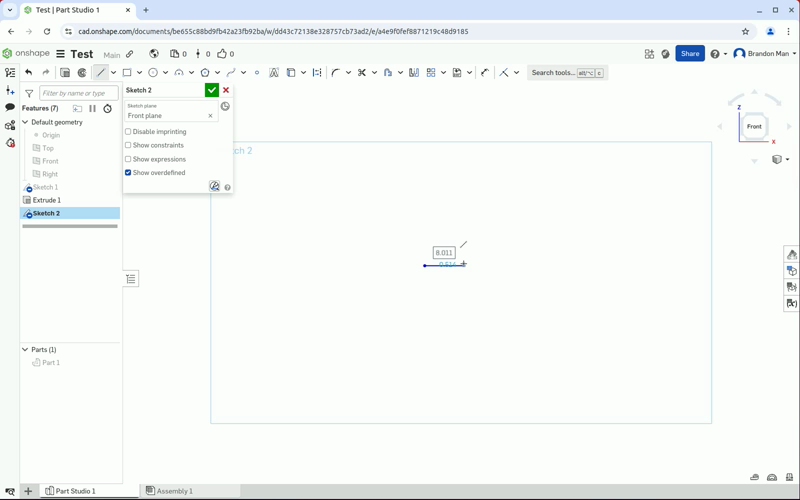
scroll(6)
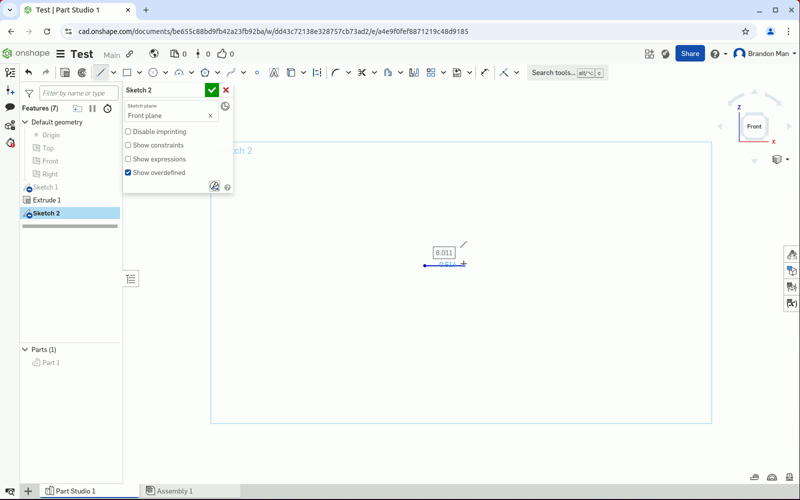
scroll(6)
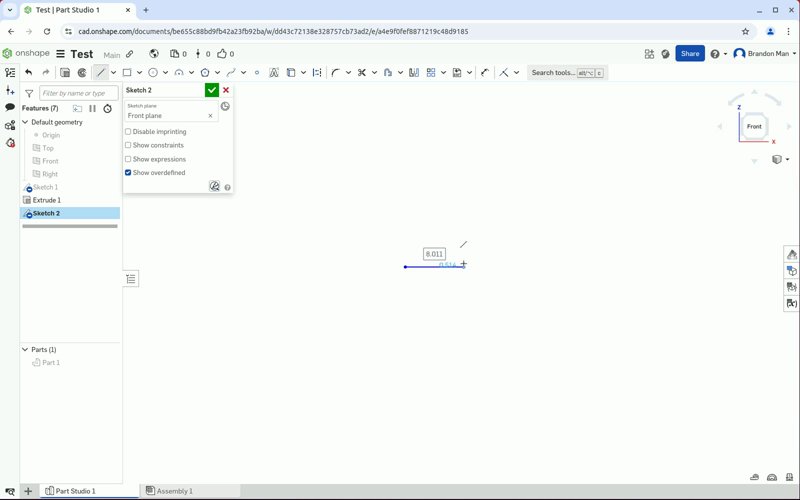
scroll(6)
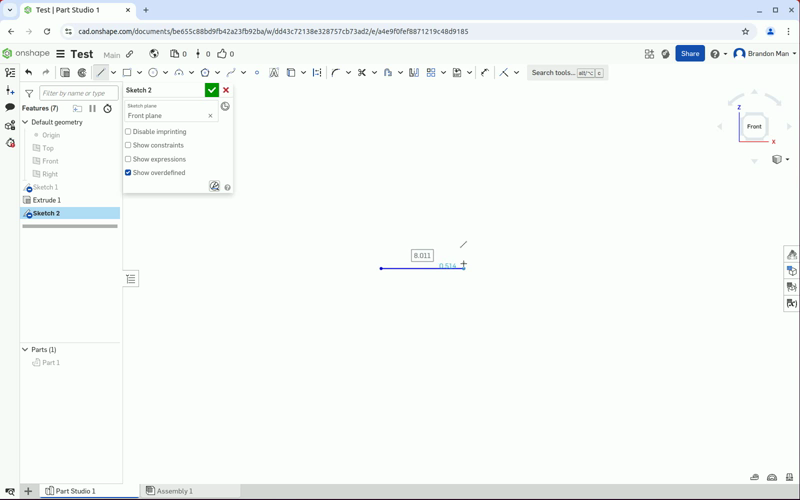
scroll(6)
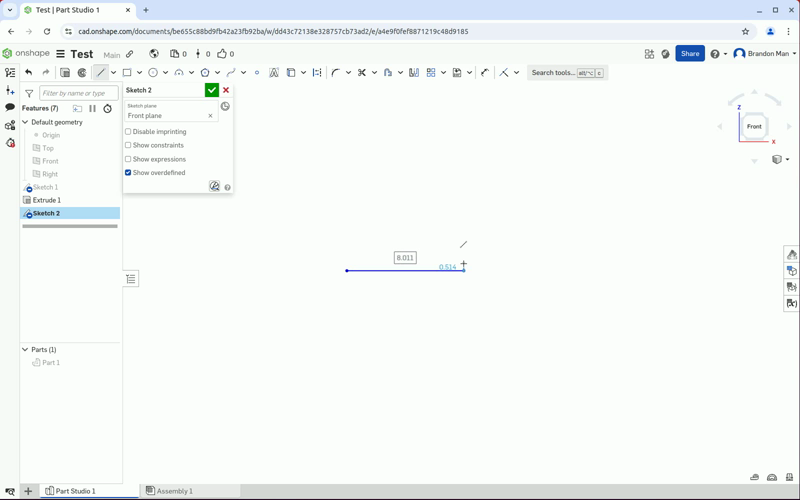
scroll(6)
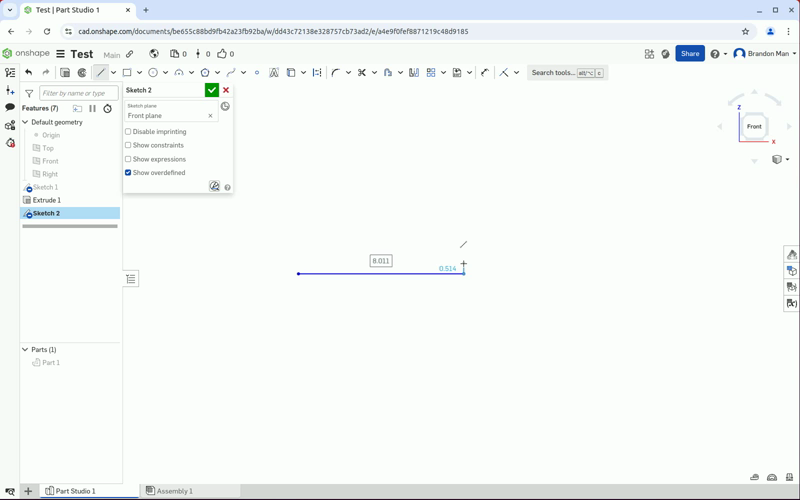
scroll(6)
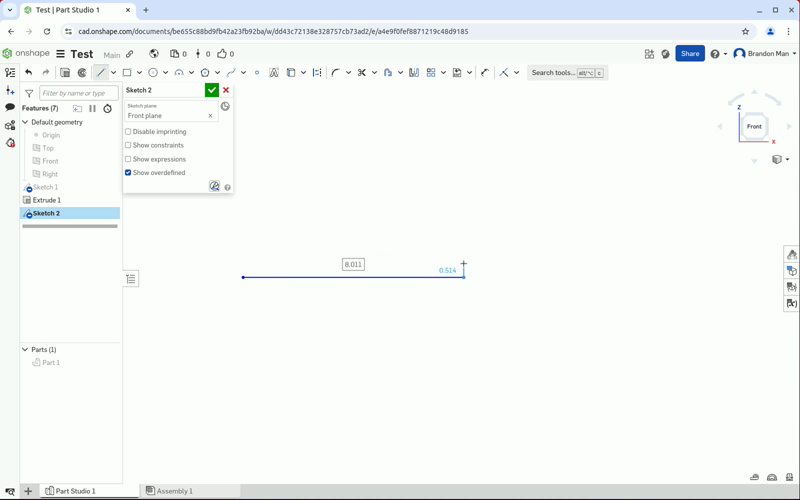
scroll(6)
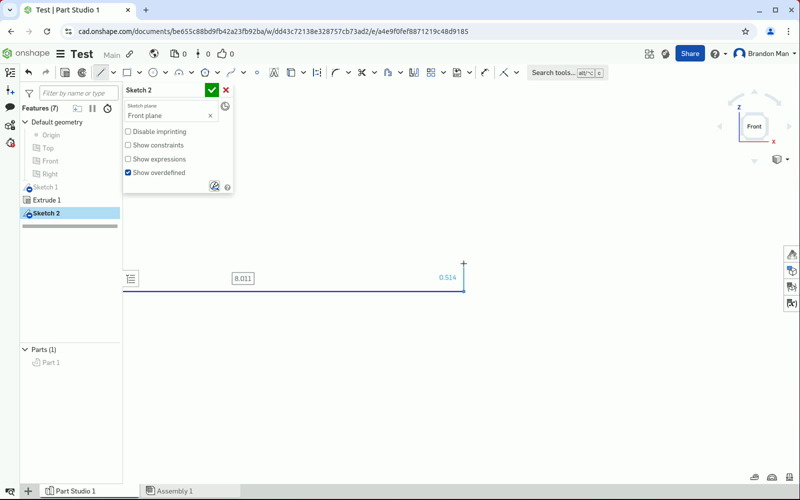
click(463, 263)
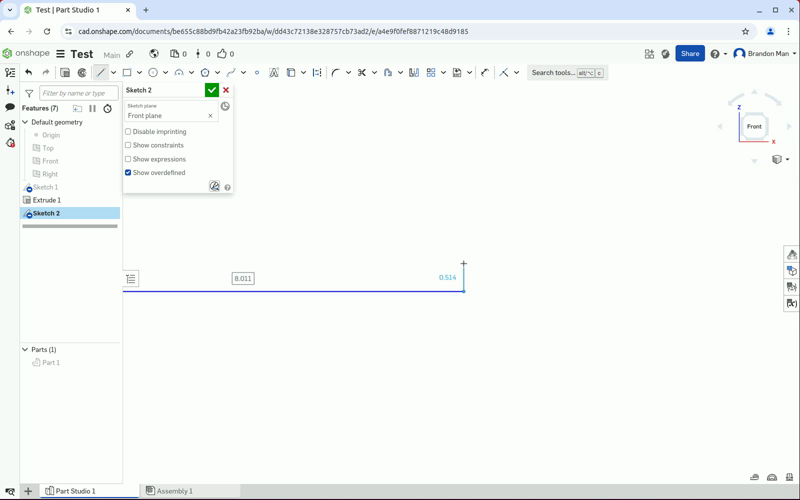
scroll(-6)
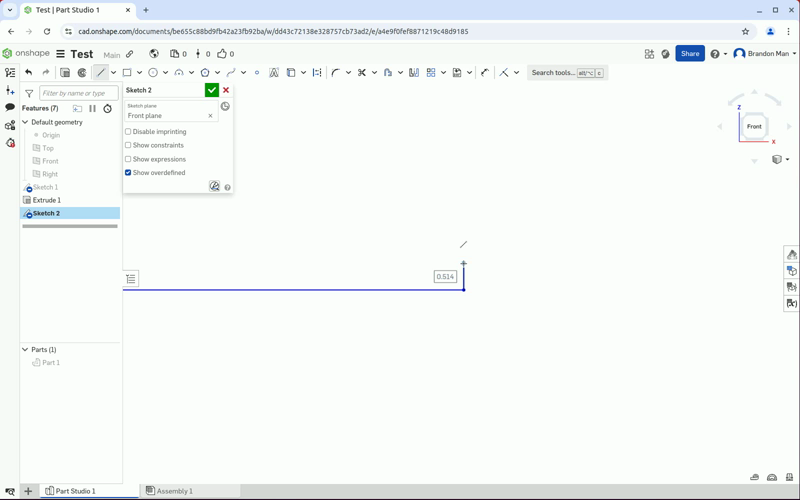
scroll(-6)
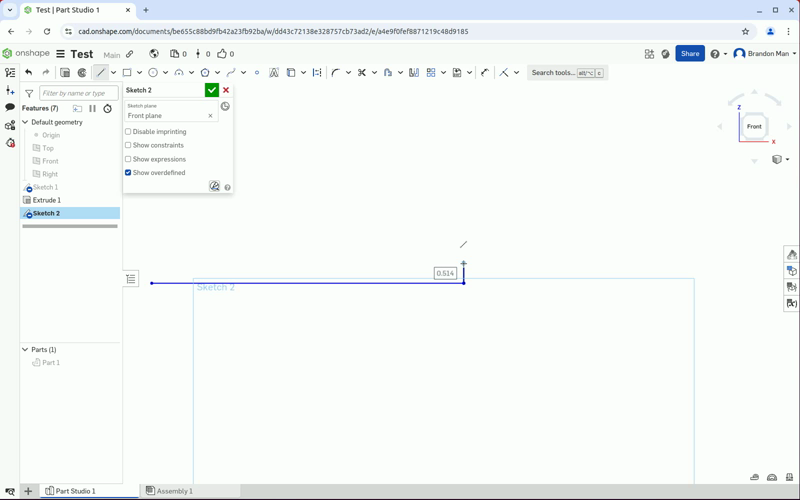
scroll(-6)
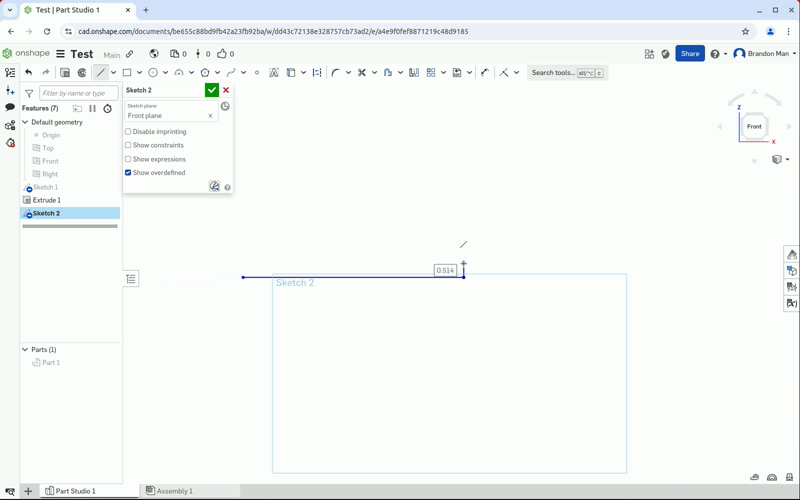
scroll(-6)
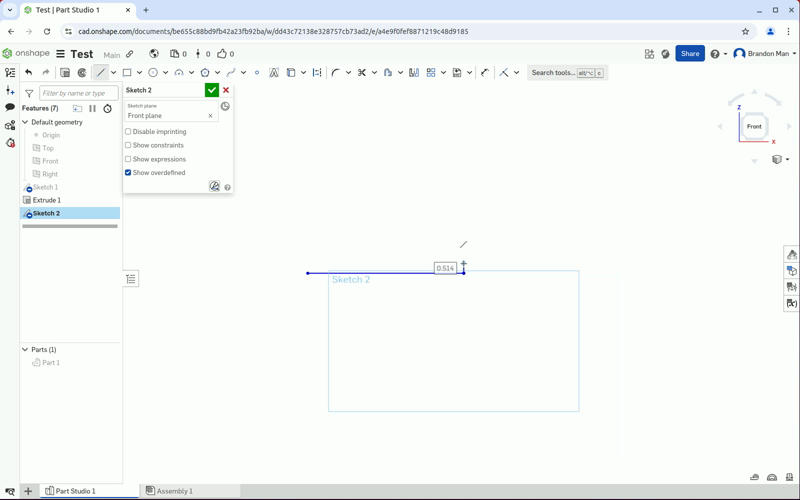
scroll(-6)
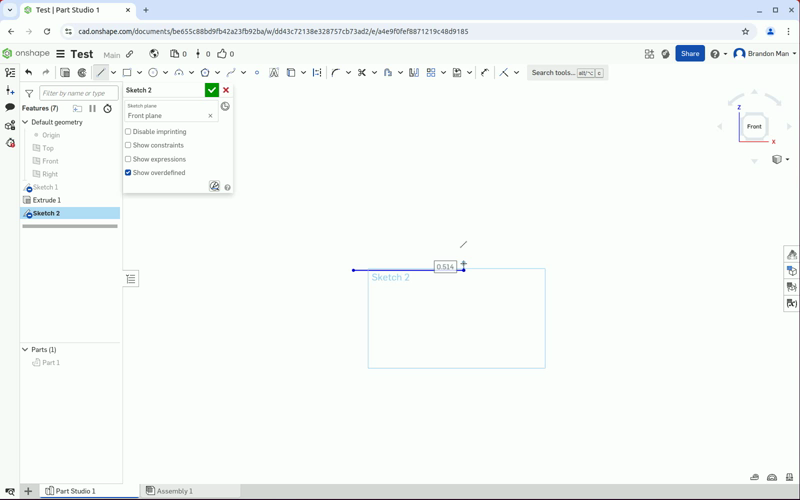
scroll(-6)
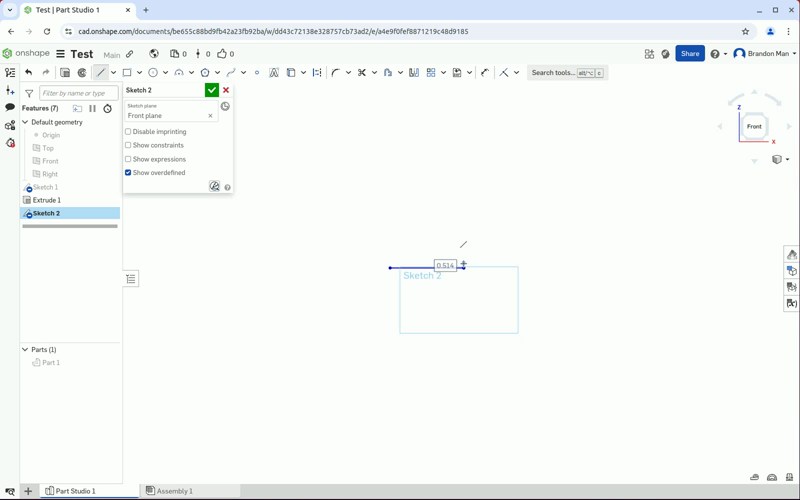
scroll(-6)
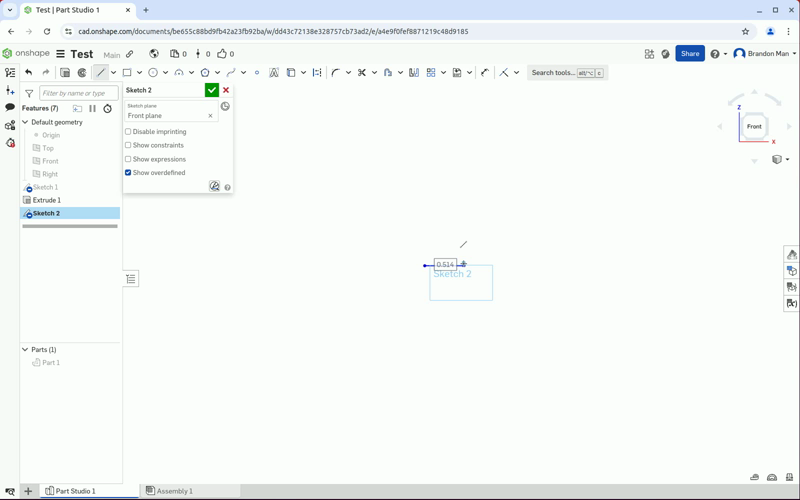
key_up(shift)
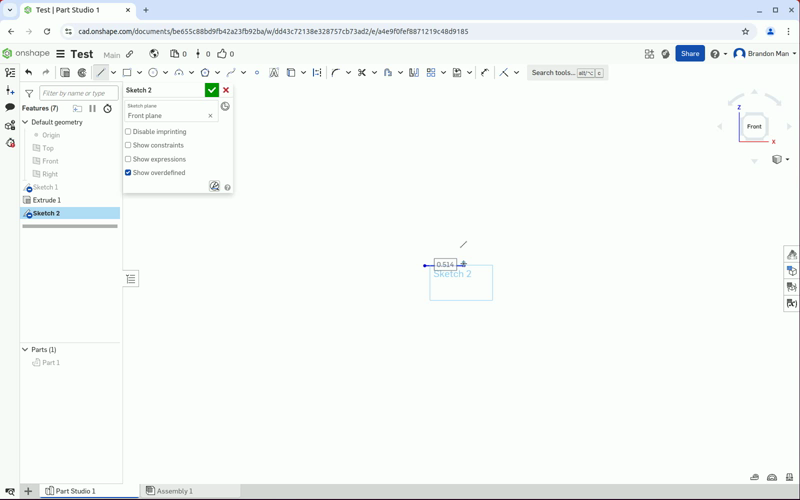
key_down(shift)
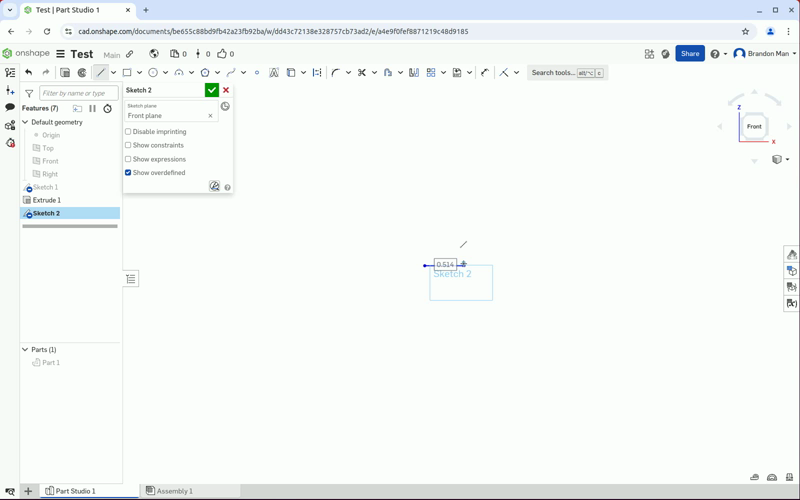
mouse_move(493, 263)
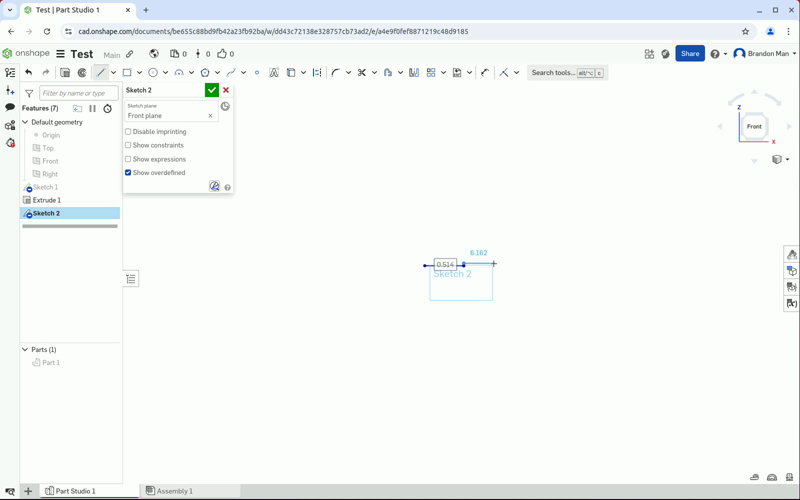
mouse_move(424, 263)
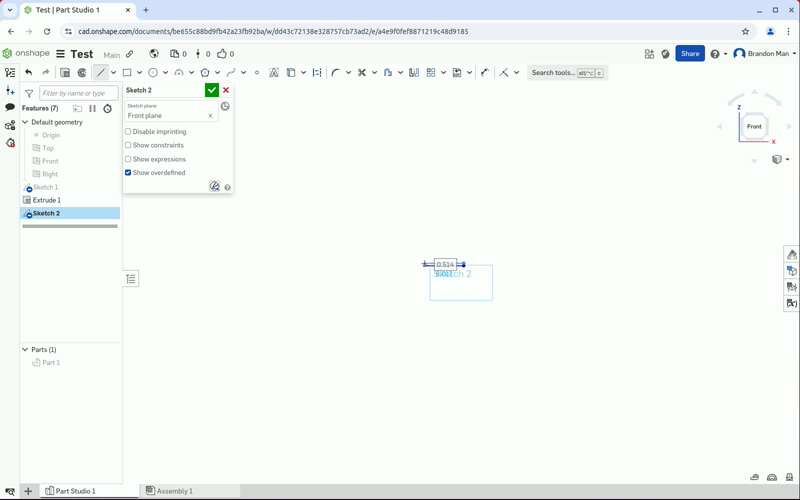
scroll(6)
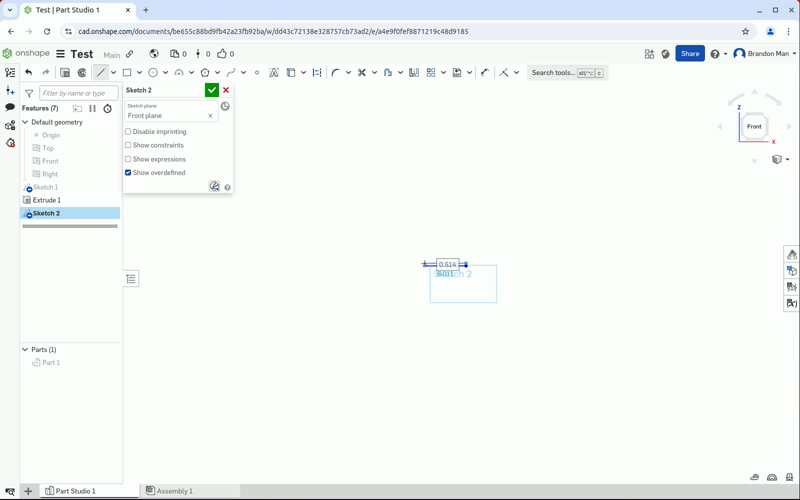
scroll(6)
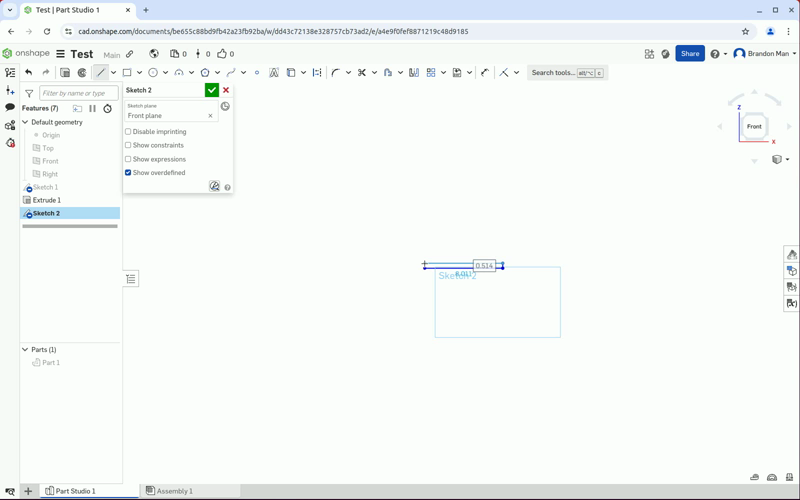
scroll(6)
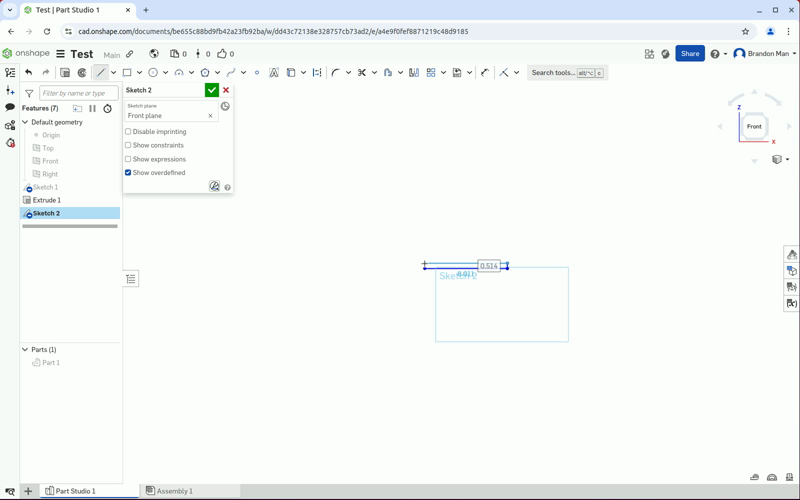
scroll(6)
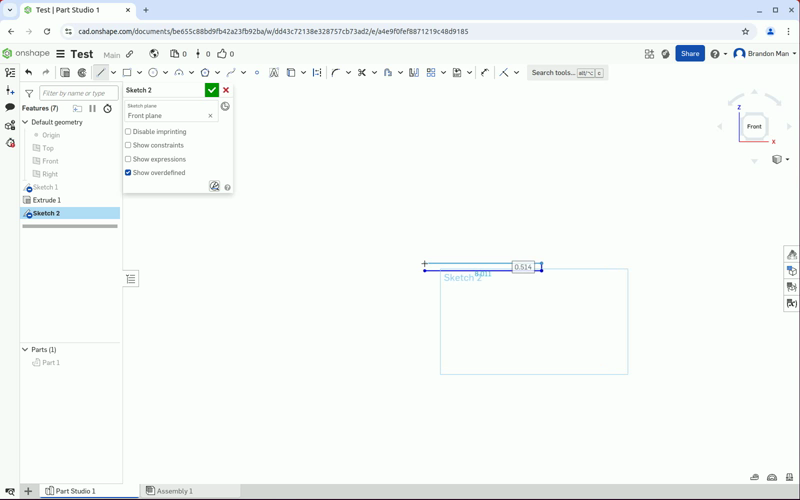
scroll(6)
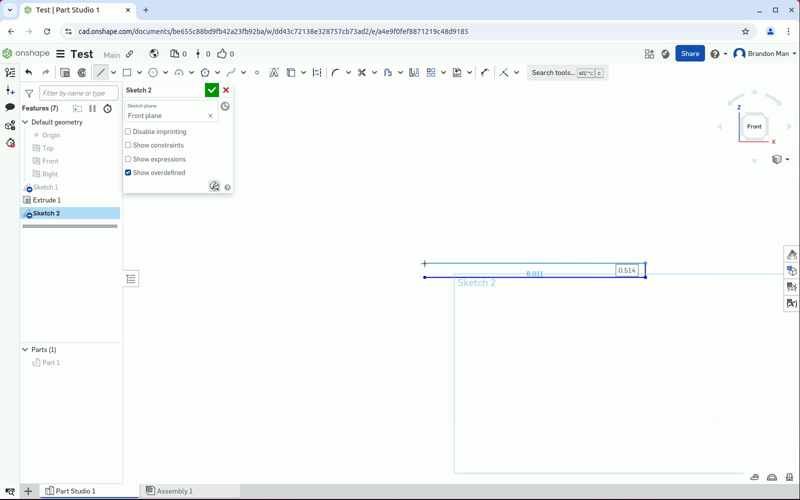
scroll(6)
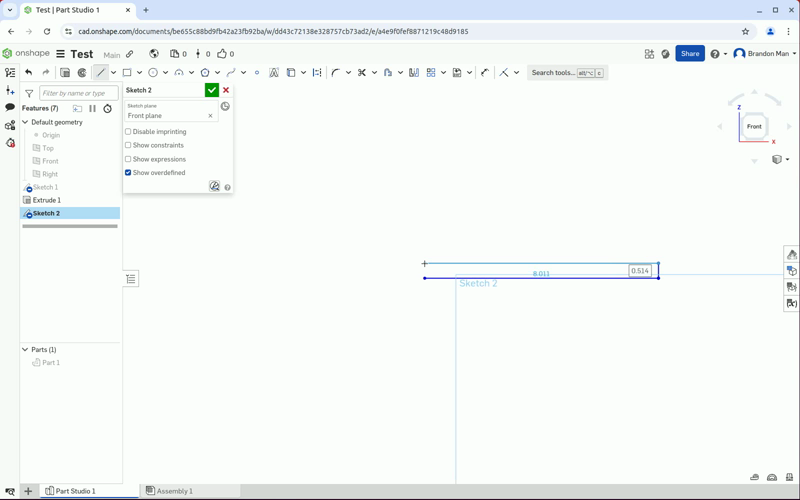
scroll(6)
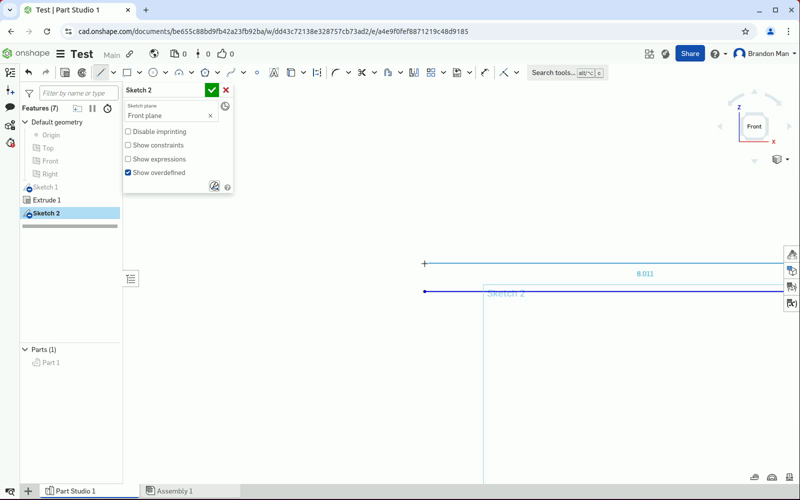
click(424, 263)
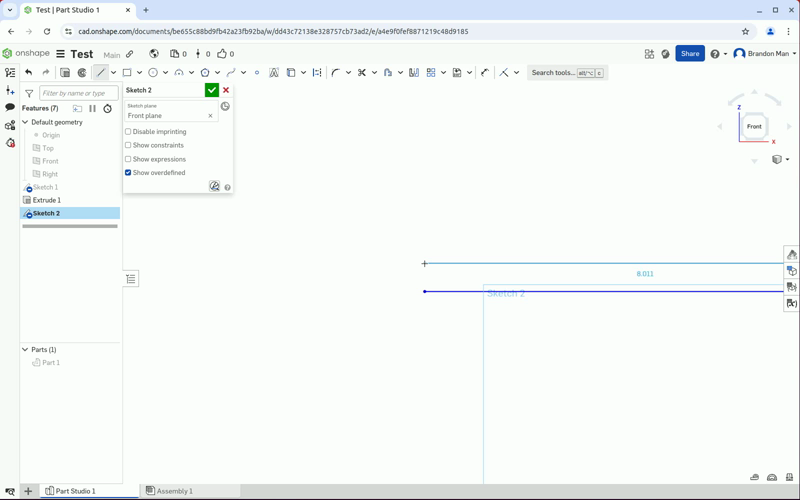
scroll(-6)
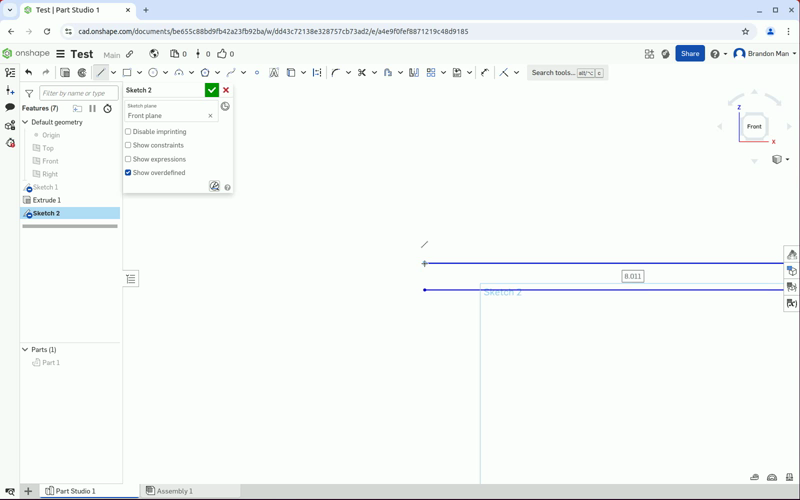
scroll(-6)
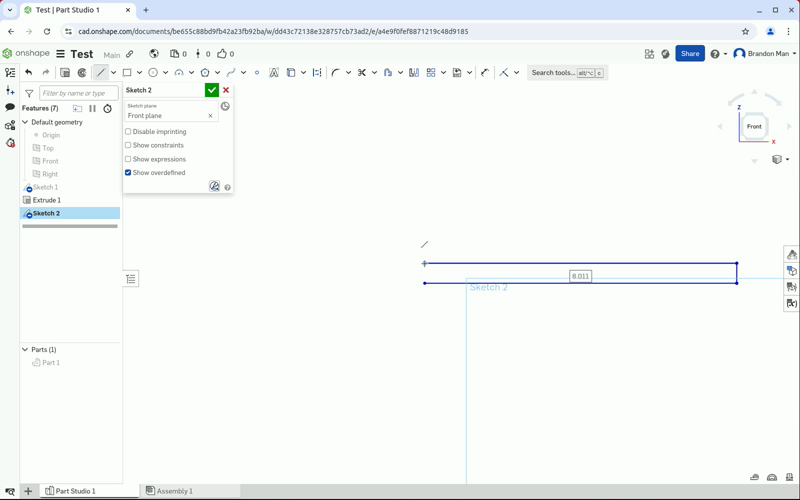
scroll(-6)
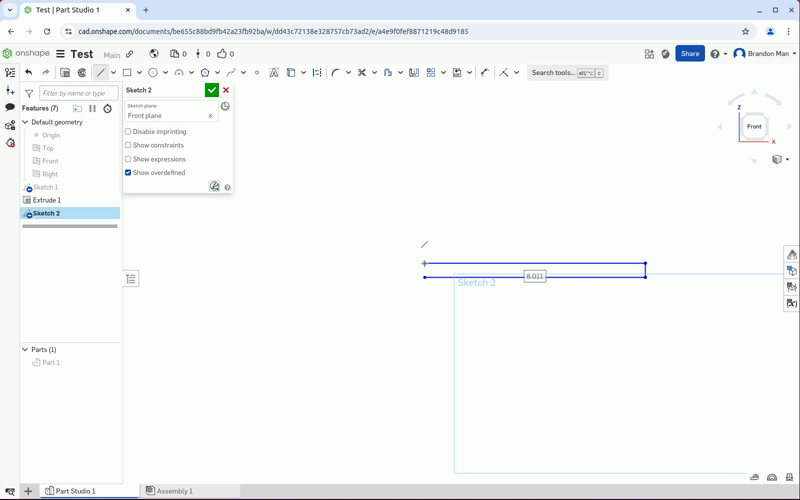
scroll(-6)
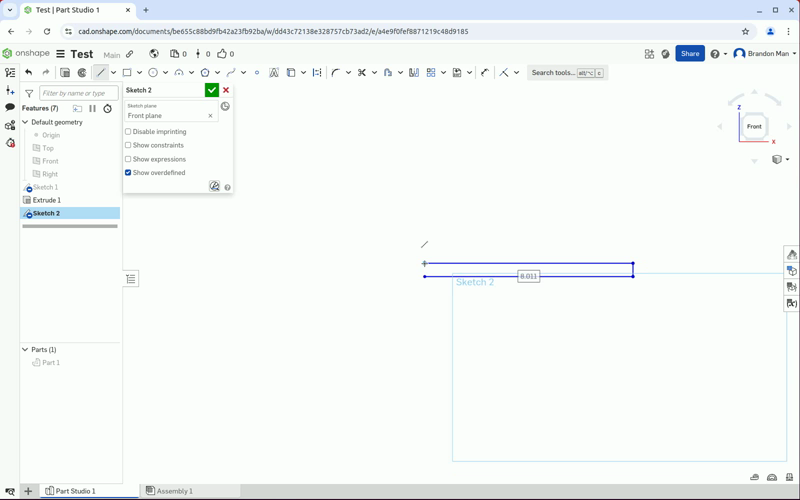
scroll(-6)
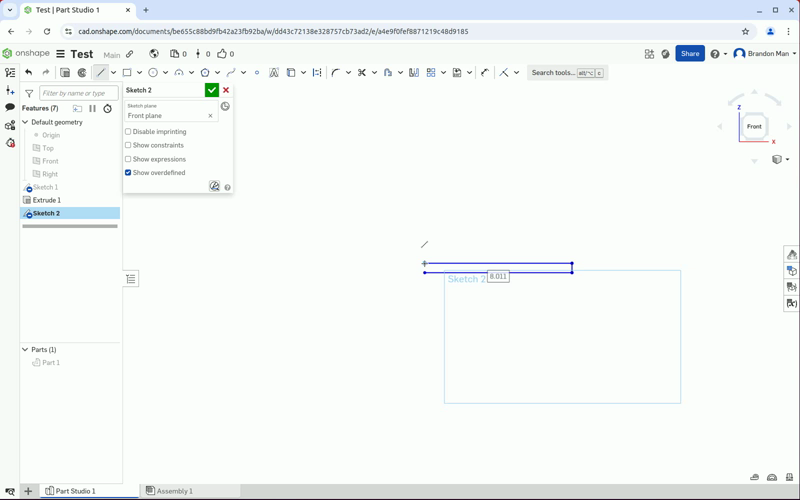
scroll(-6)
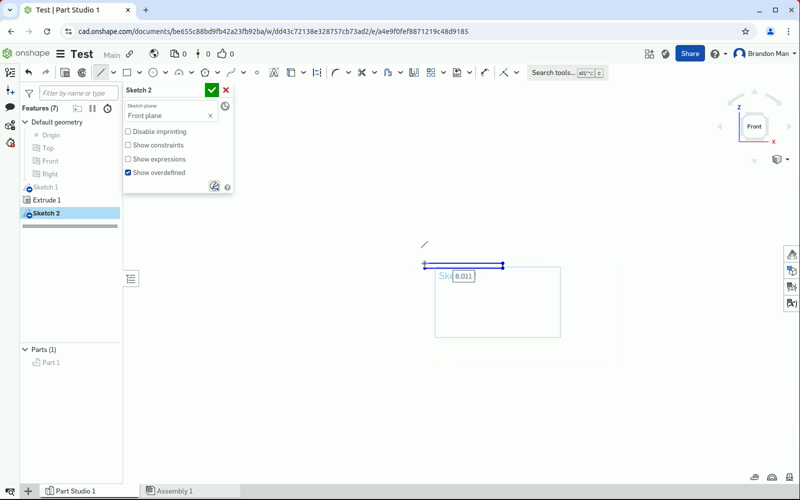
scroll(-6)
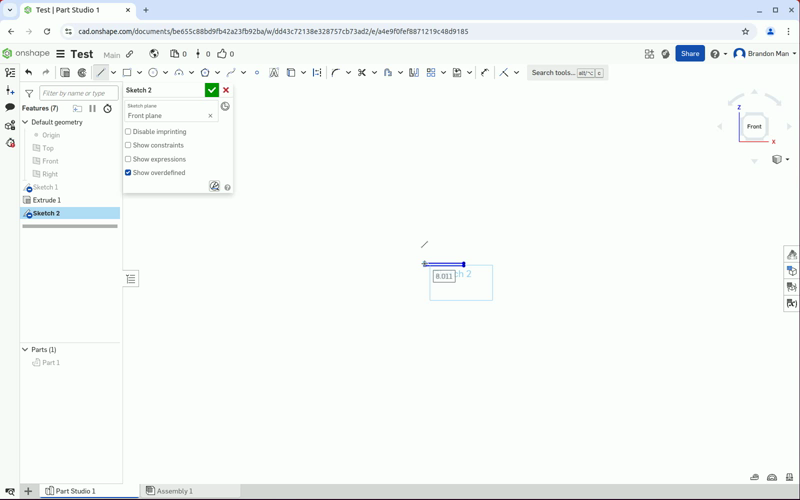
key_up(shift)
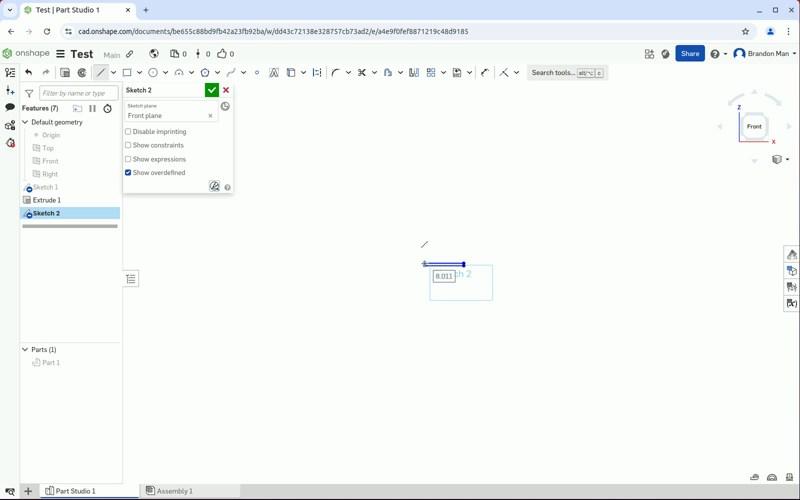
mouse_move(454, 263)
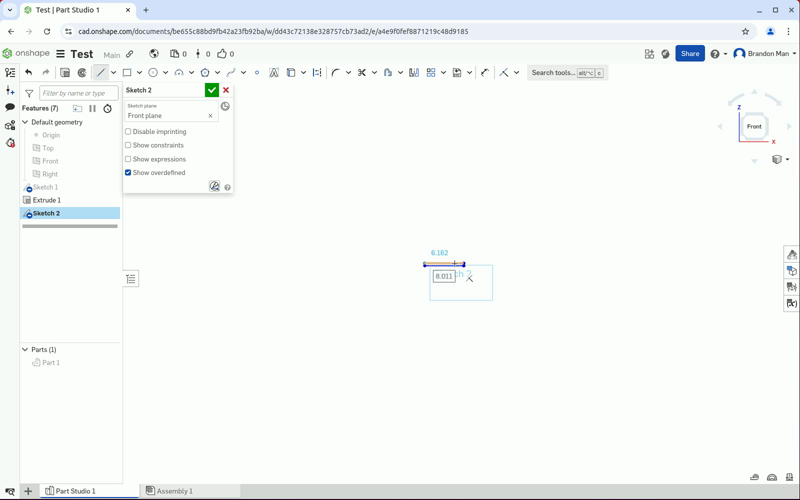
key_down(shift)
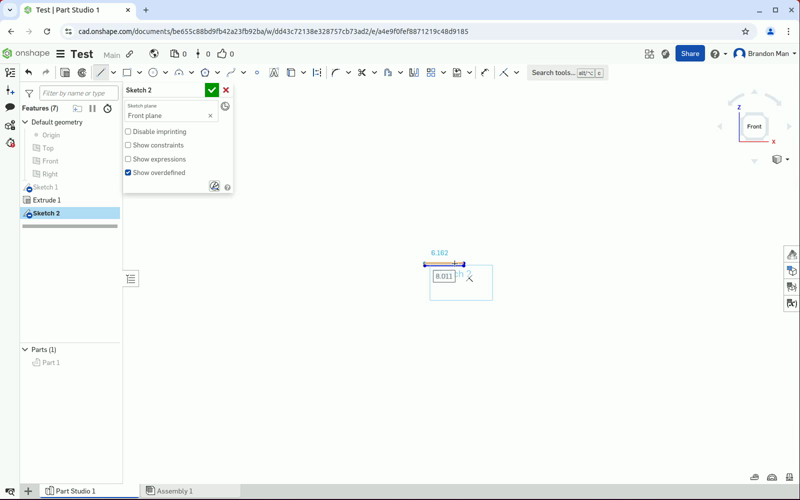
mouse_move(424, 265)
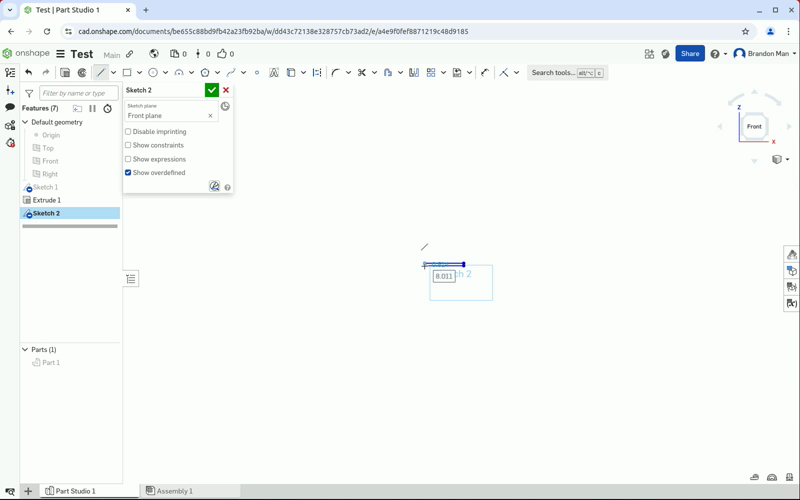
scroll(6)
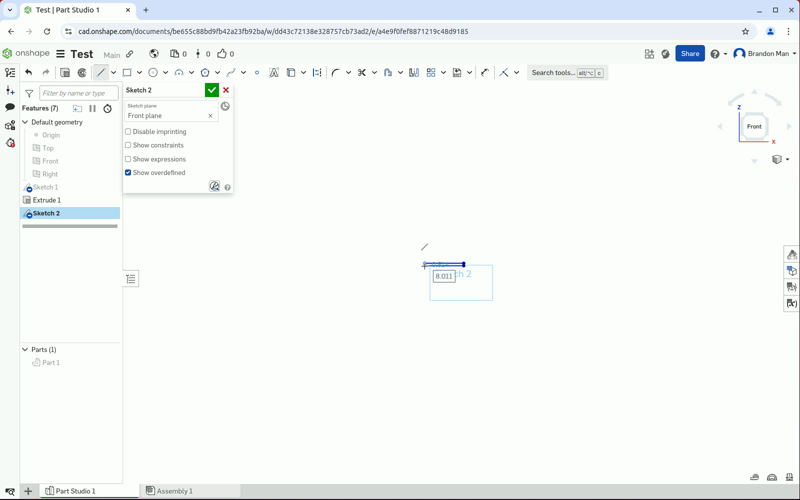
scroll(6)
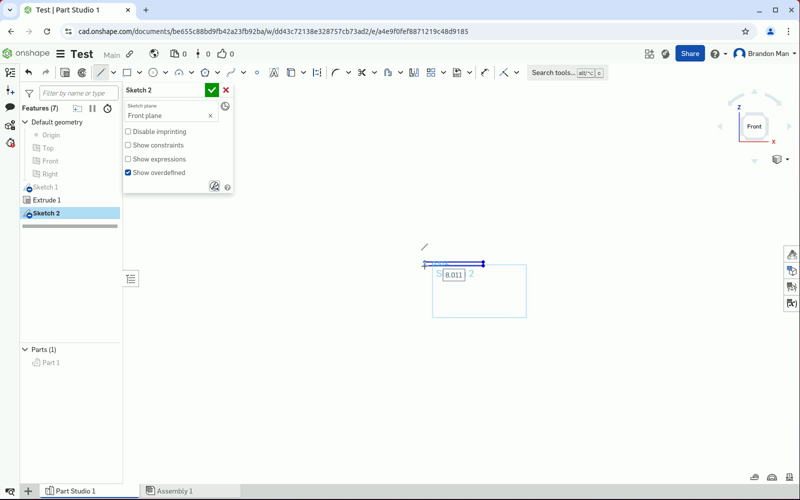
scroll(6)
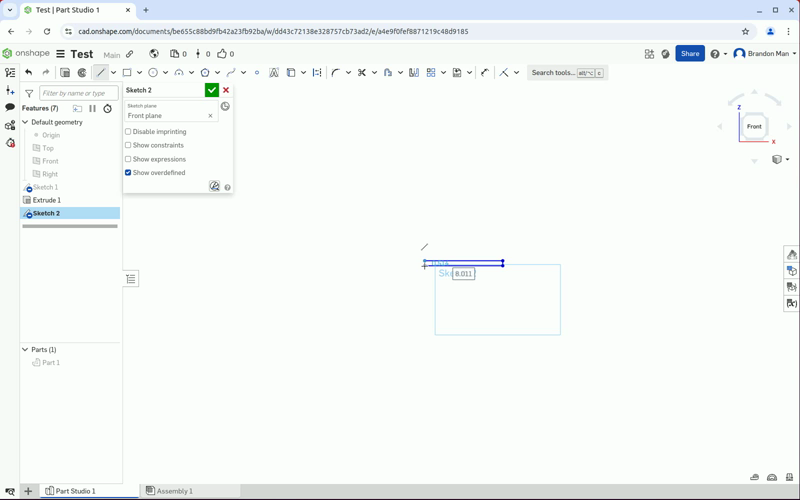
scroll(6)
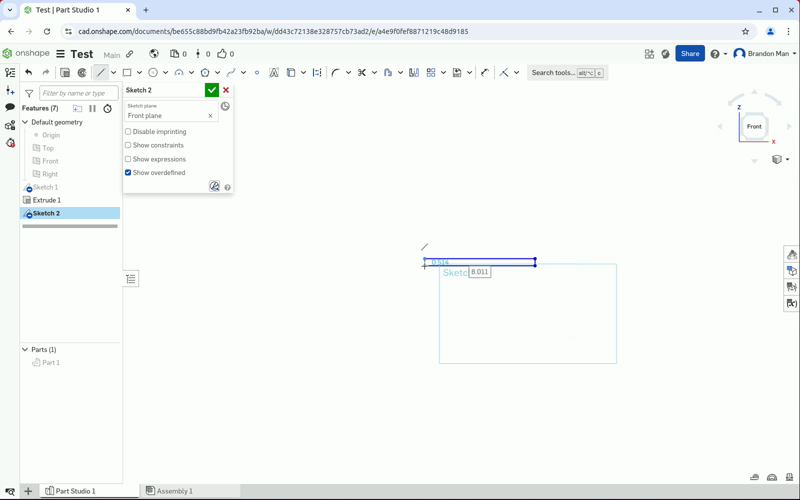
scroll(6)
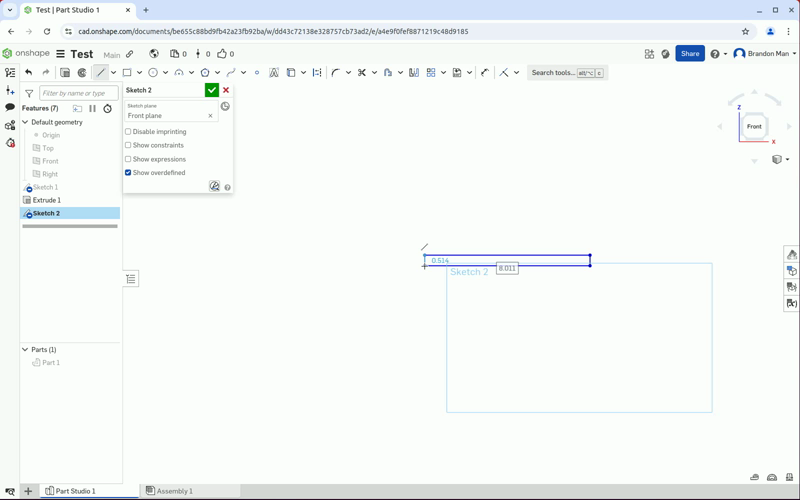
scroll(6)
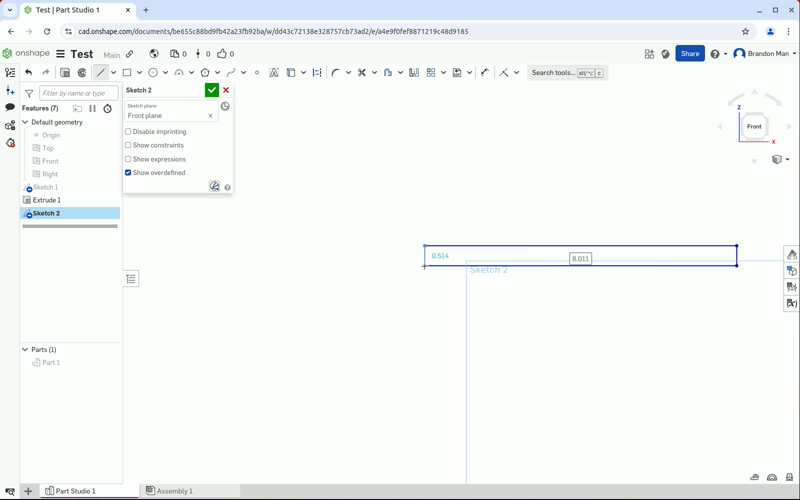
scroll(6)
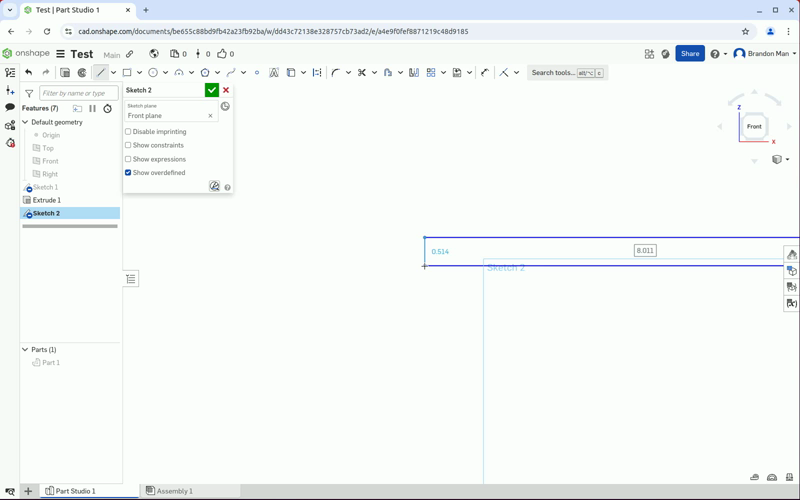
key_up(shift)
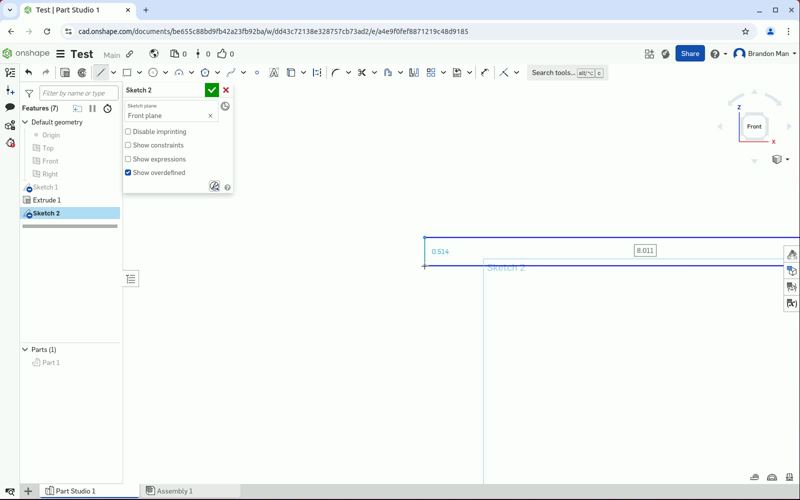
click(424, 265)
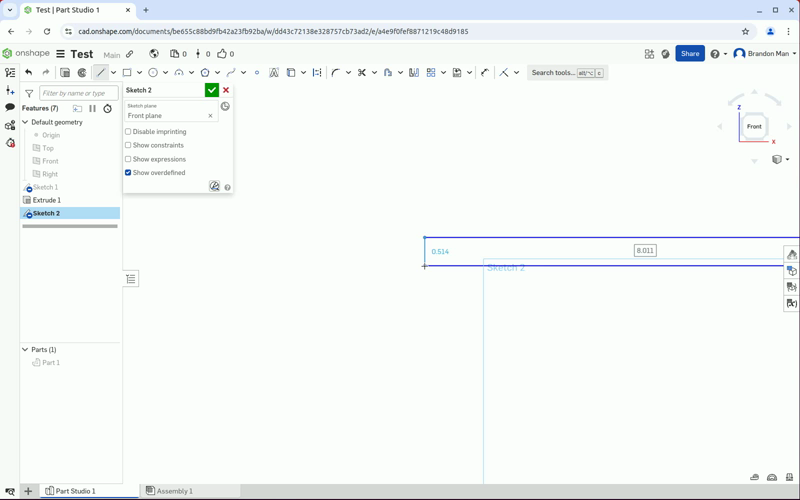
scroll(-6)
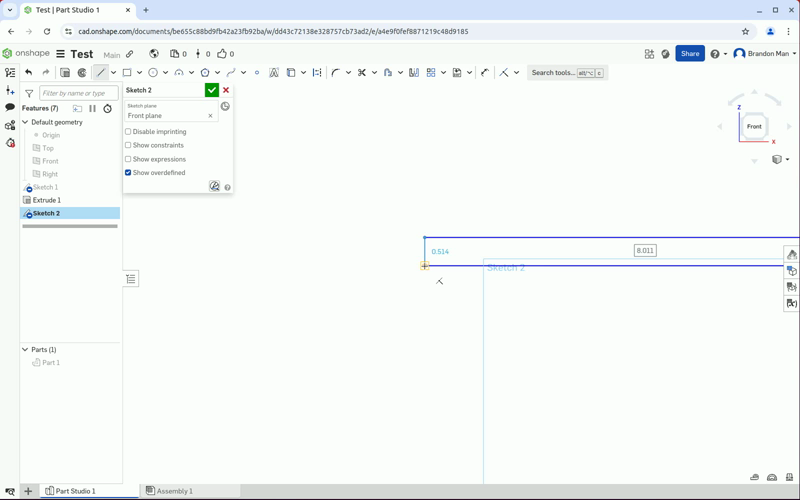
scroll(-6)
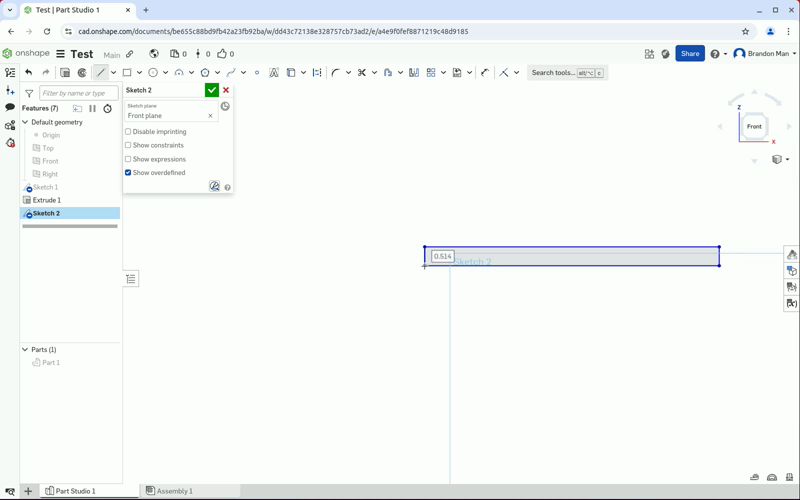
scroll(-6)
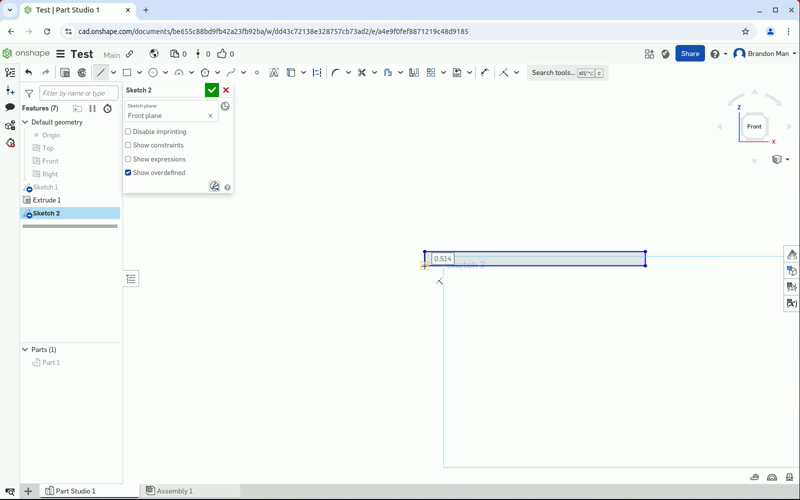
scroll(-6)
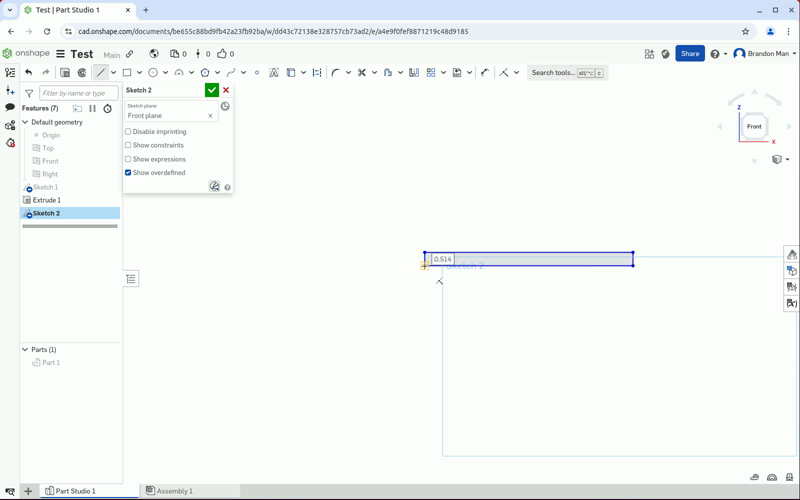
scroll(-6)
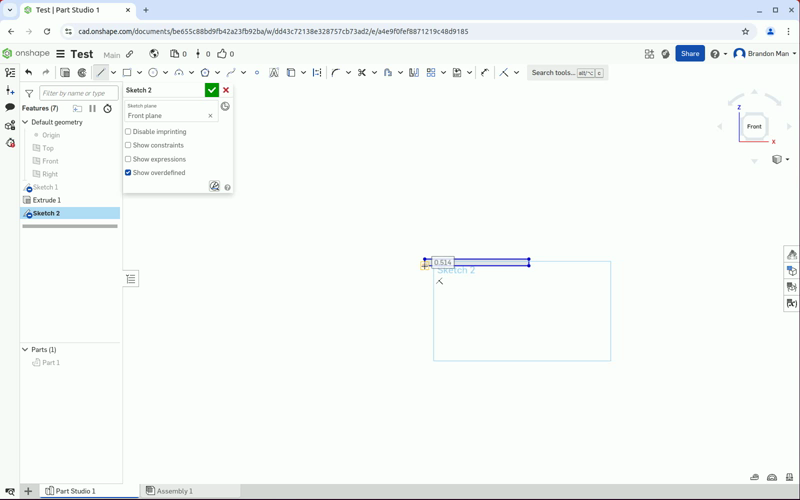
scroll(-6)
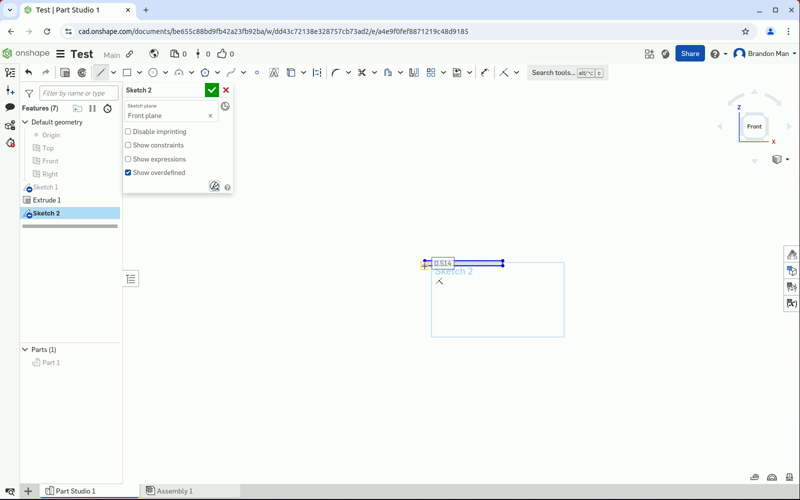
scroll(-6)
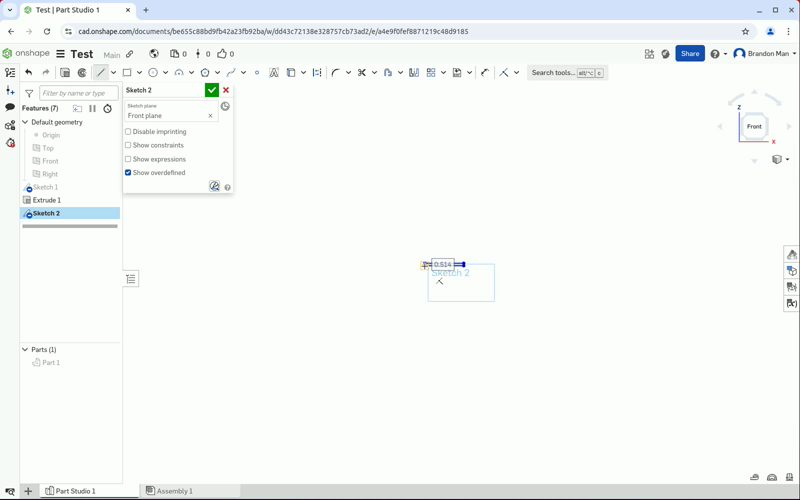
key(esc)
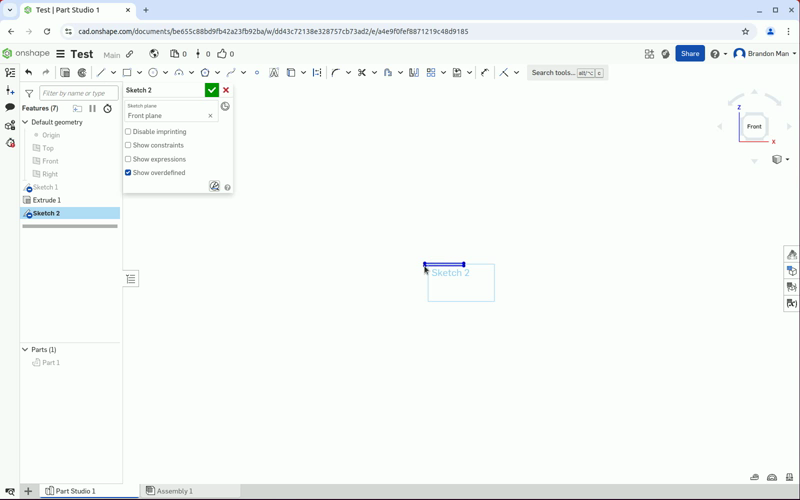
mouse_move(435, 264)
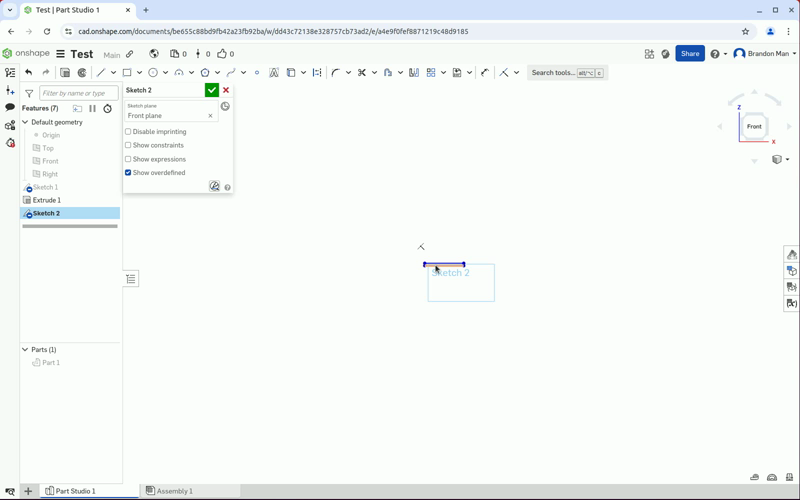
scroll(6)
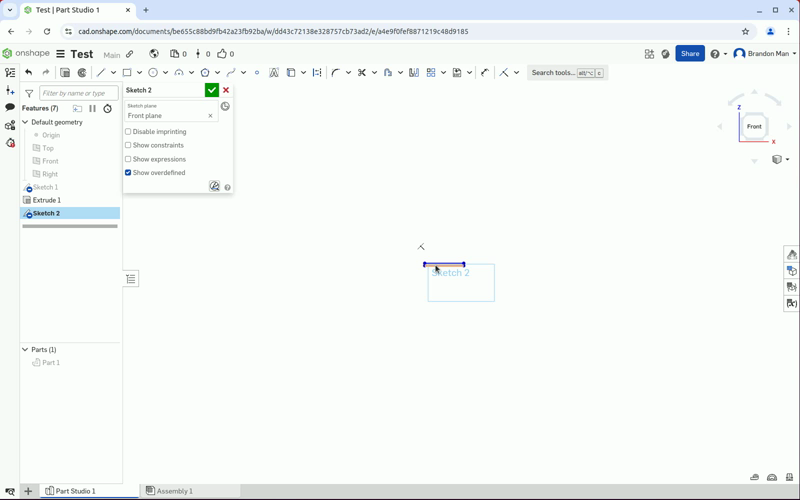
scroll(6)
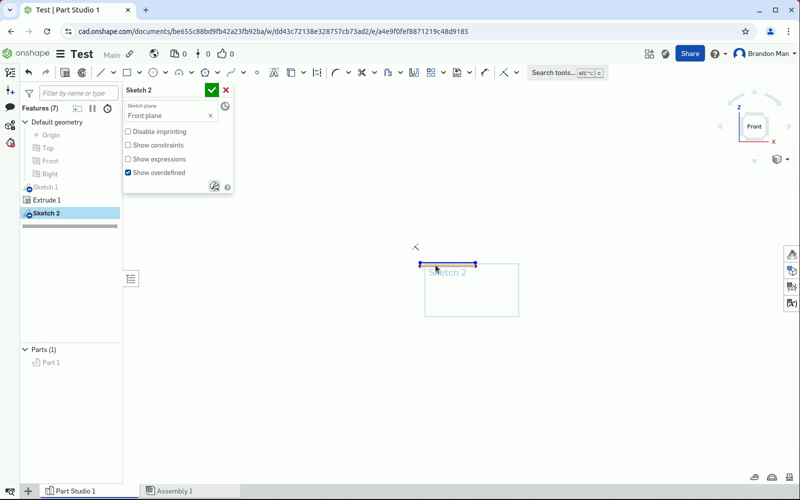
scroll(6)
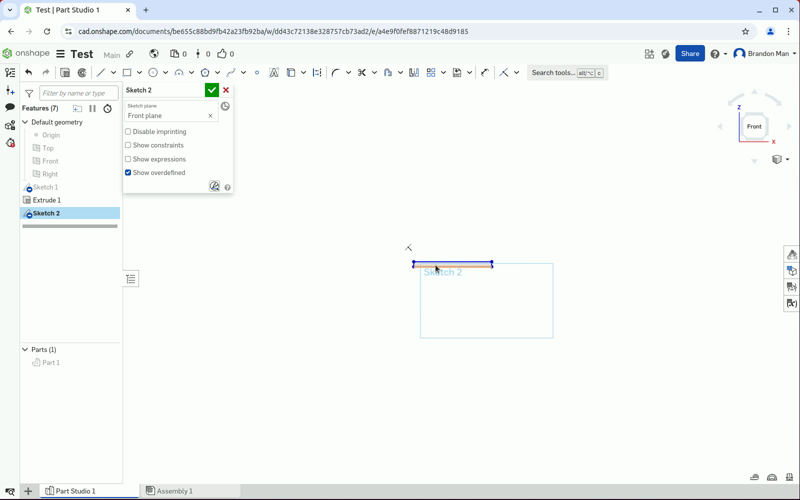
scroll(6)
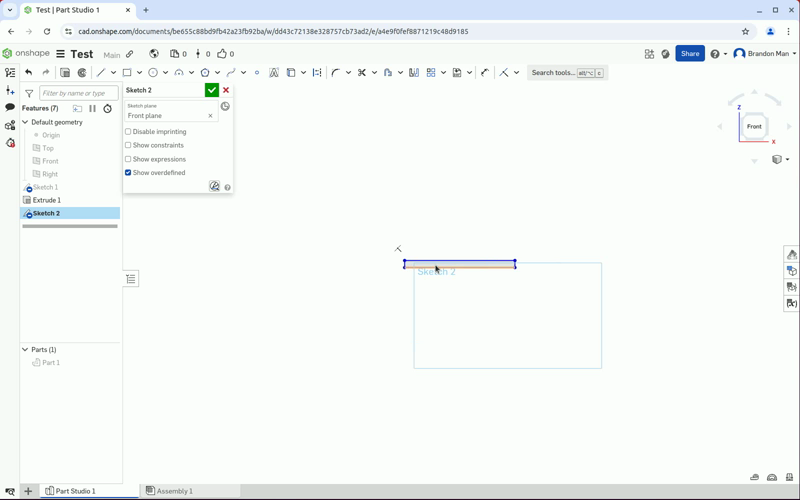
scroll(6)
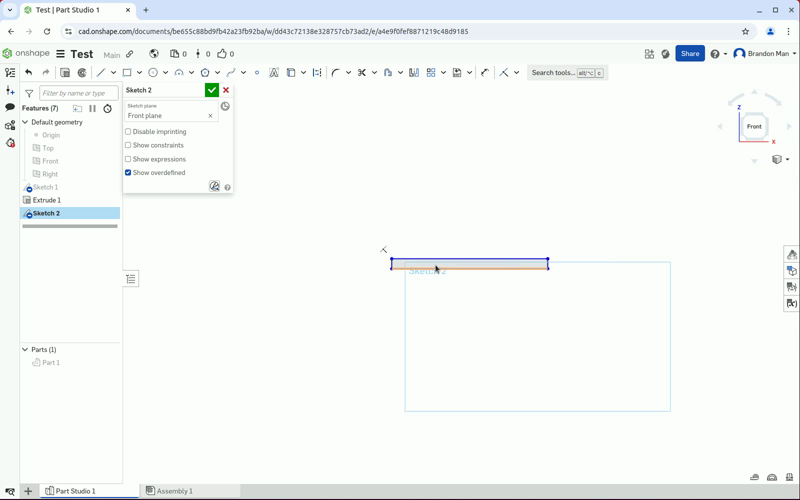
scroll(6)
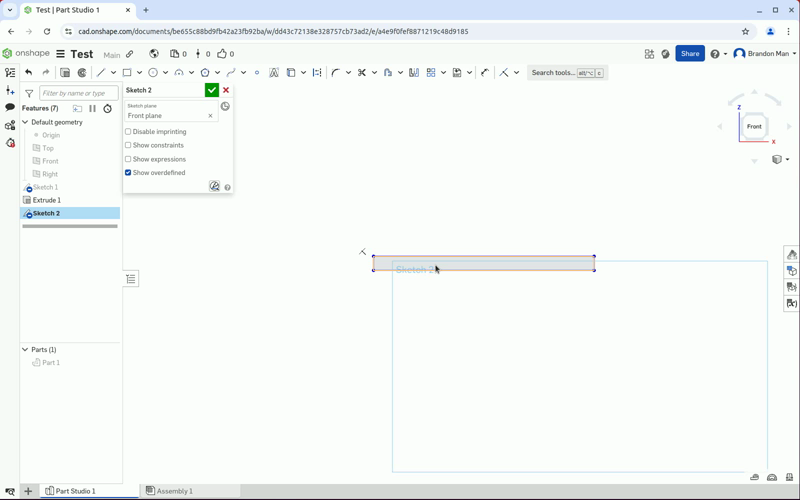
scroll(6)
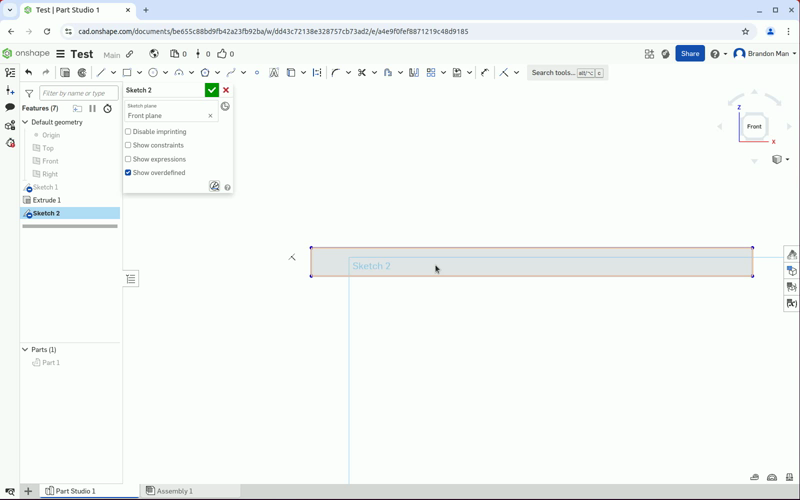
click(435, 264)
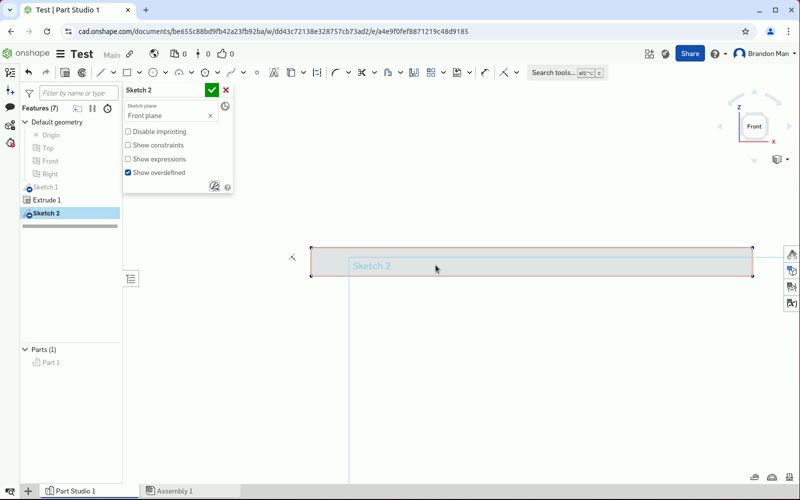
scroll(-6)
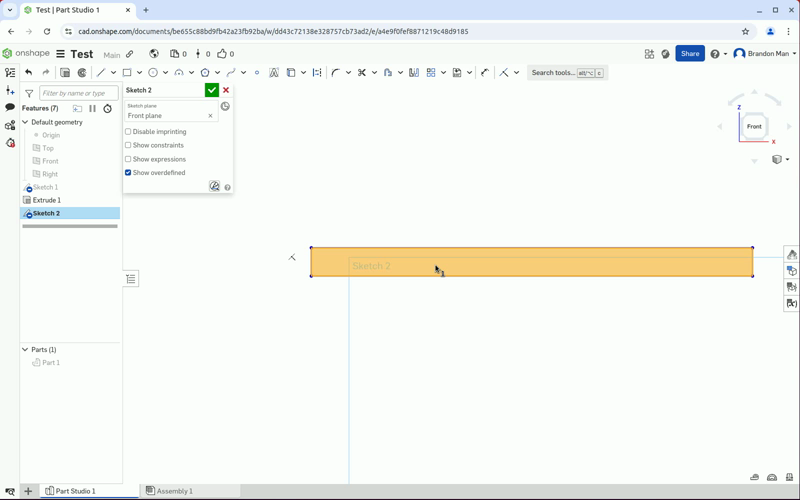
scroll(-6)
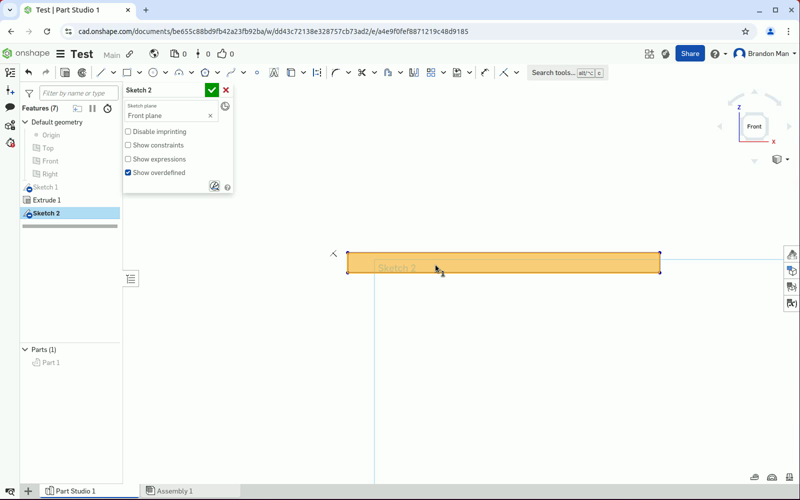
scroll(-6)
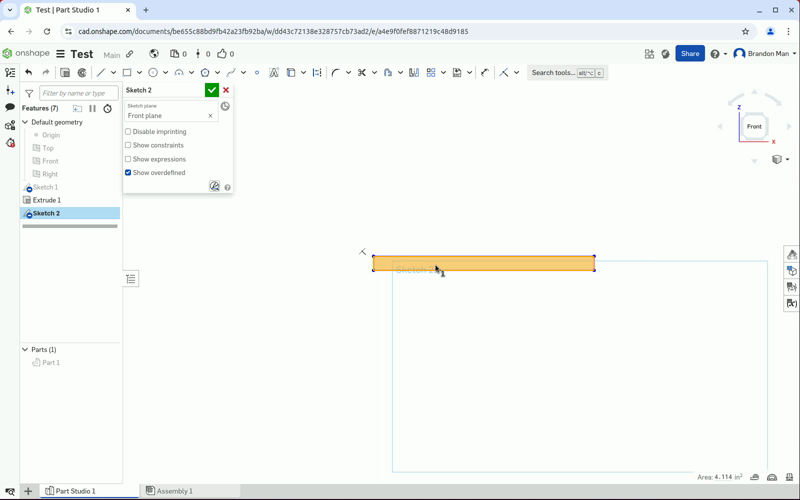
scroll(-6)
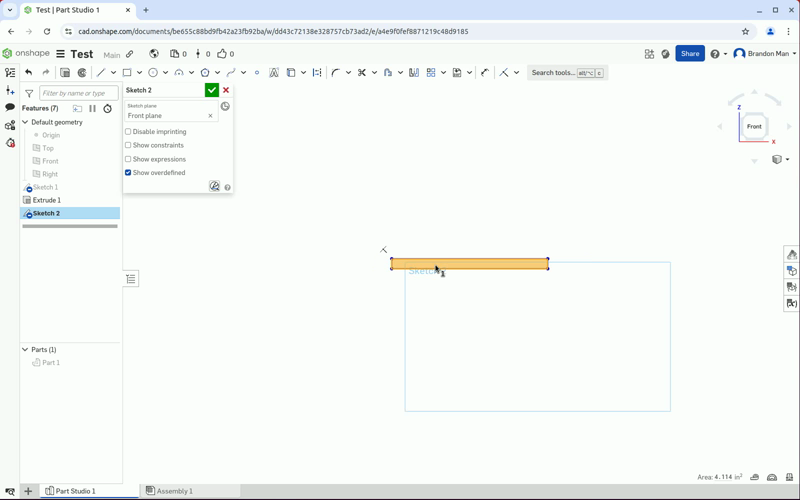
scroll(-6)
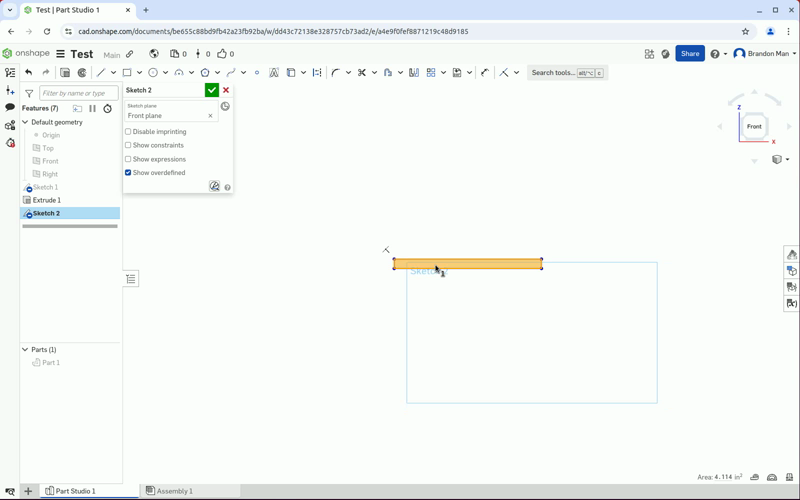
scroll(-6)
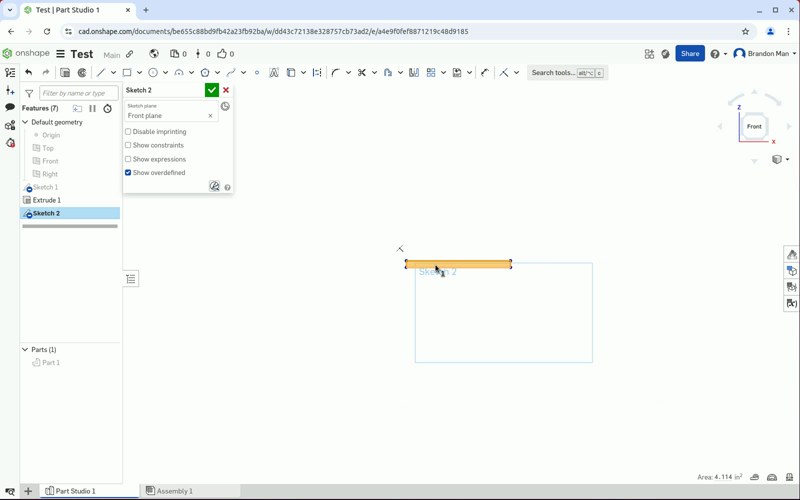
scroll(-6)
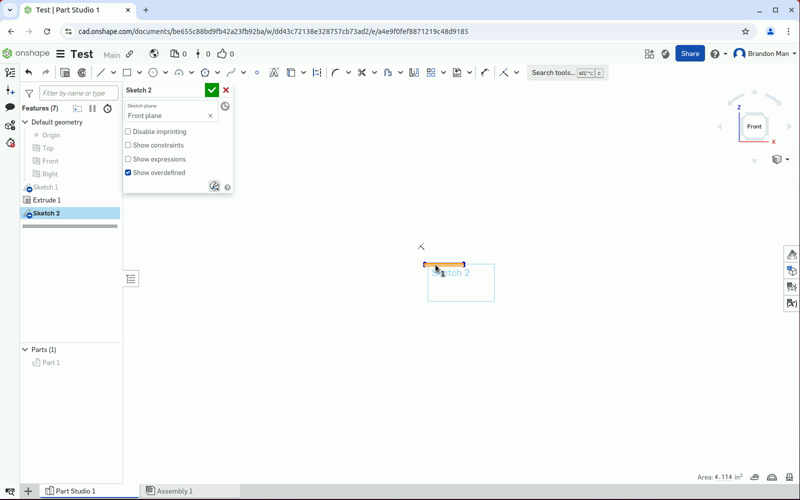
mouse_move(73, 352)
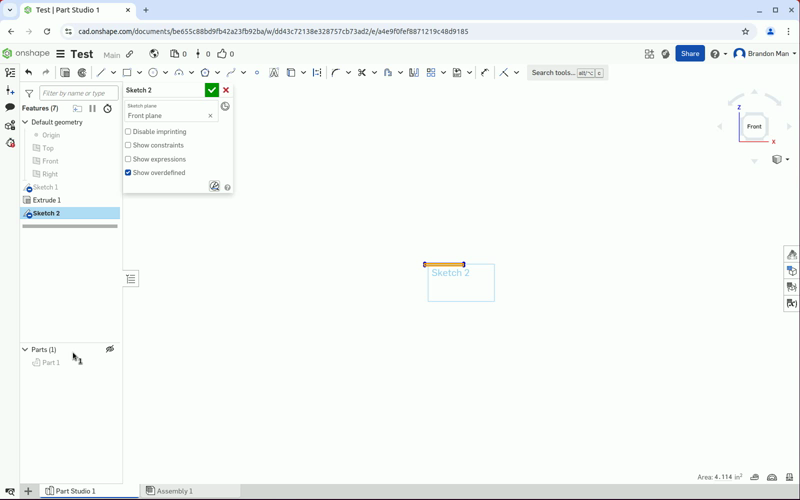
key(shift+y)
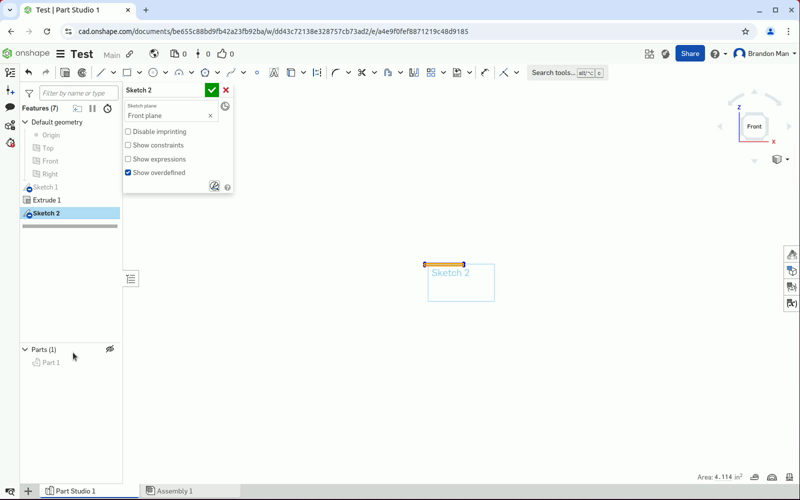
key(shift+e)
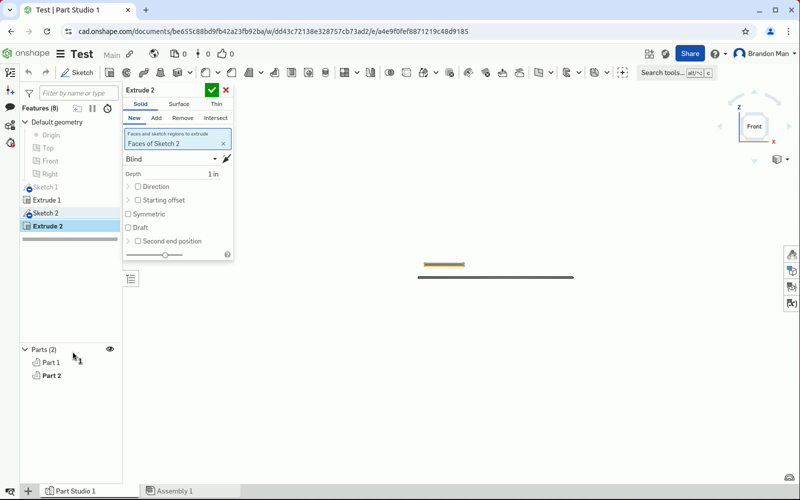
mouse_move(143, 106)
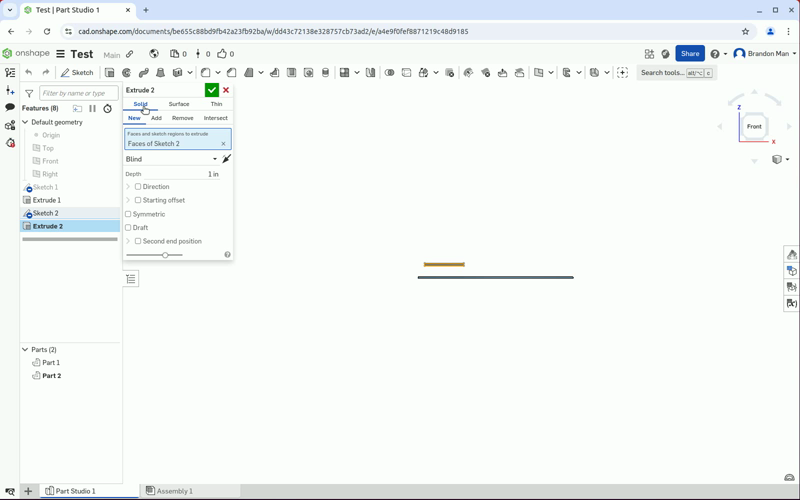
click(143, 106)
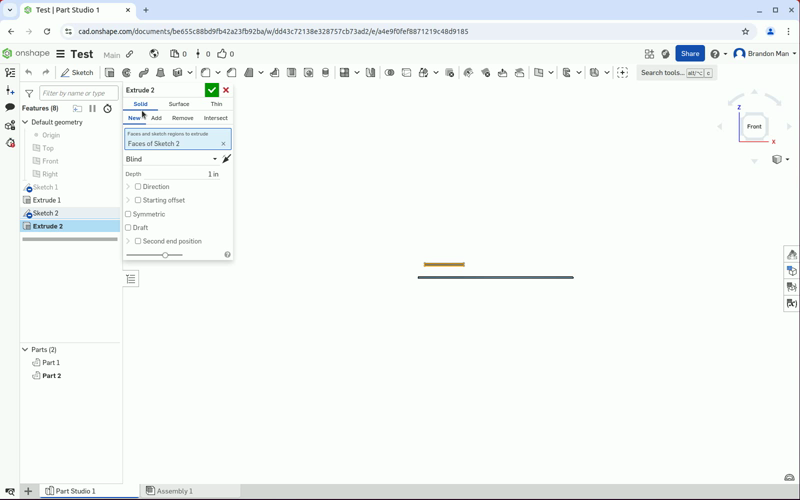
mouse_move(137, 120)
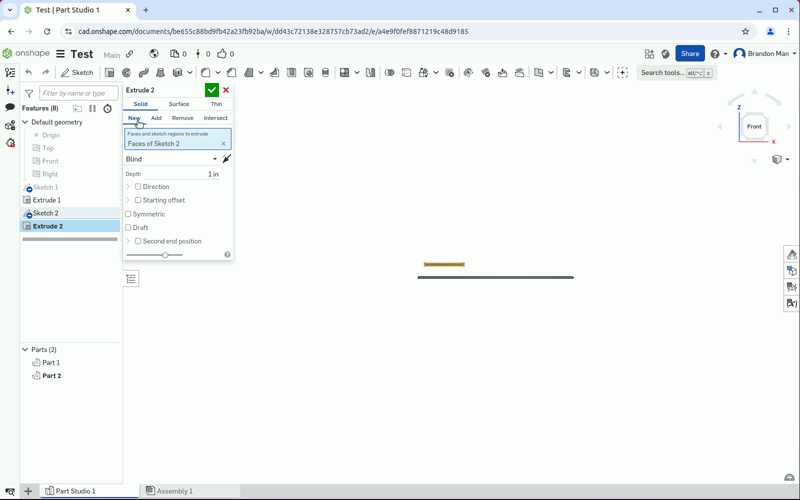
click(137, 120)
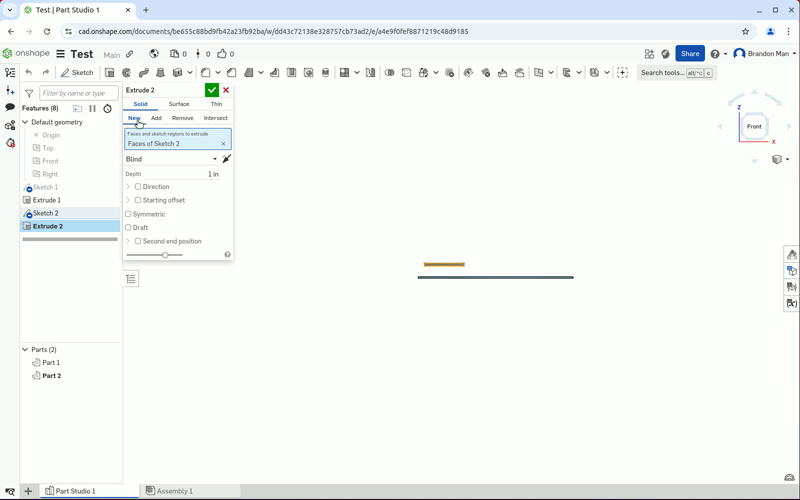
key(tab, 4)
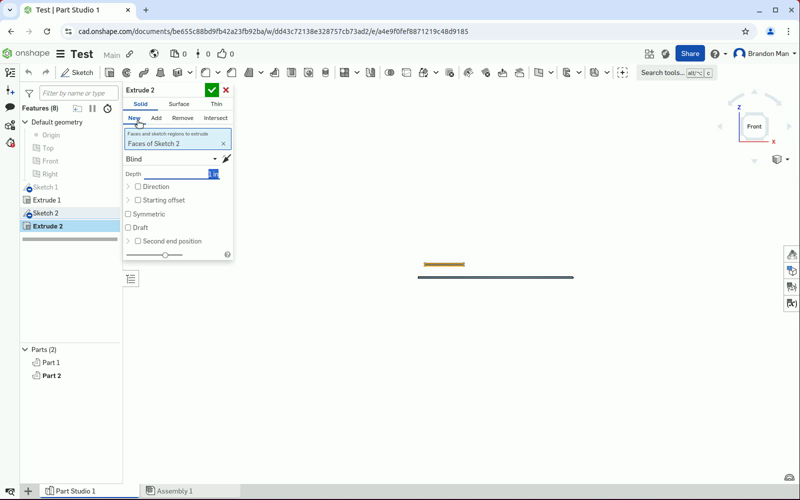
text(0.481)
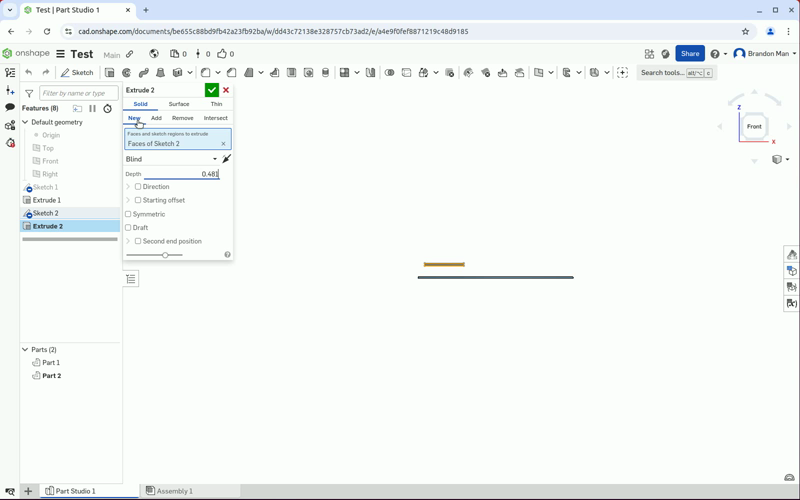
key(enter)
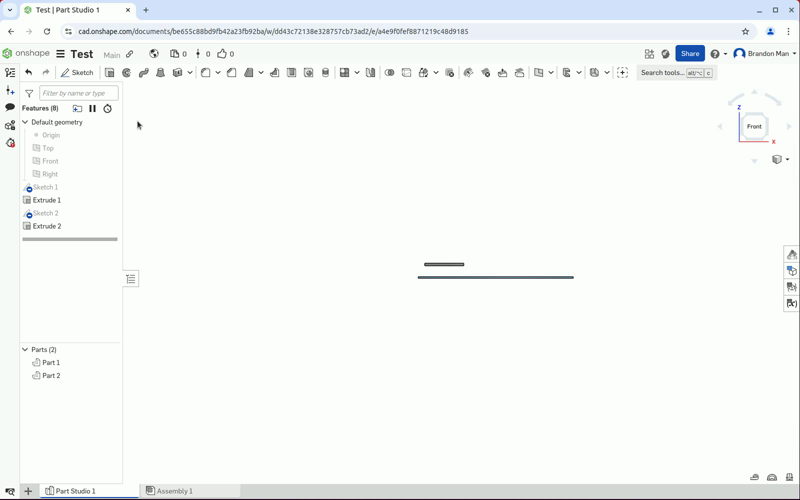
key(shift+h)
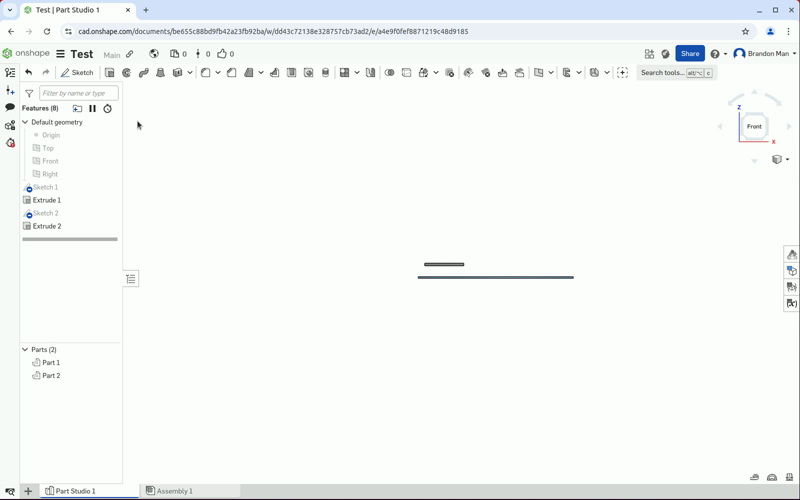
key(shift+h)
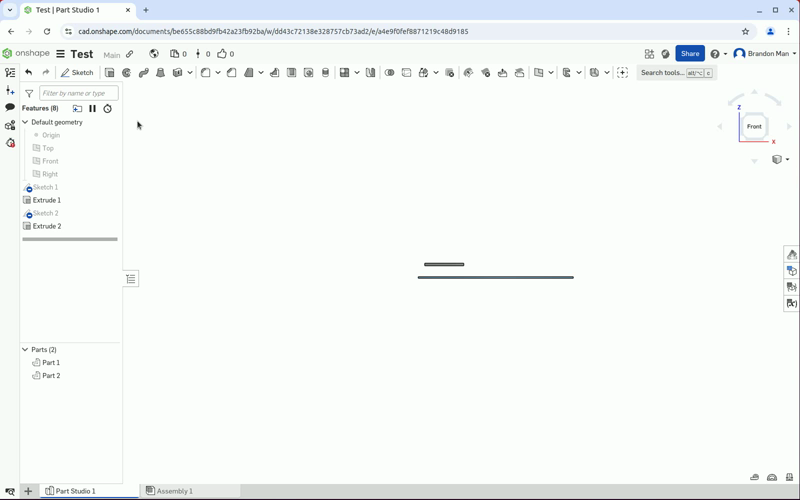
mouse_move(73, 189)
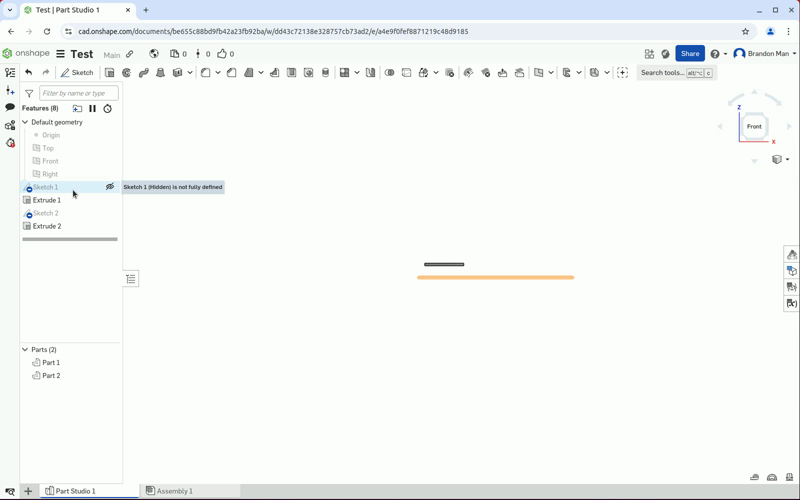
click(73, 189)
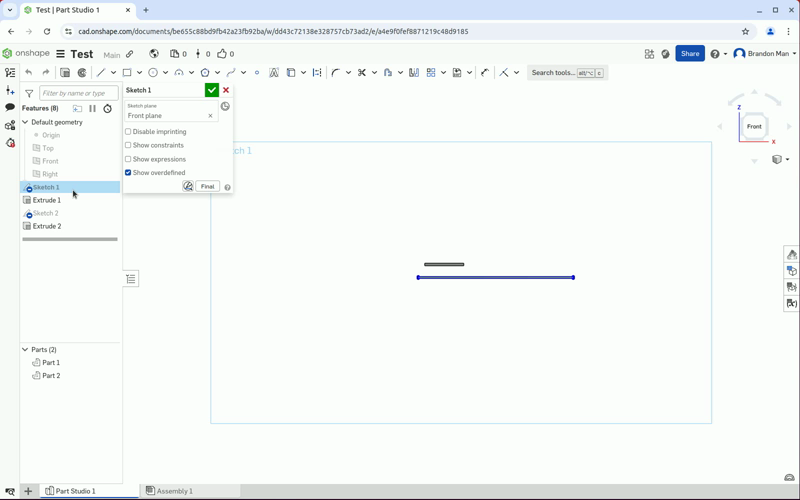
mouse_move(229, 92)
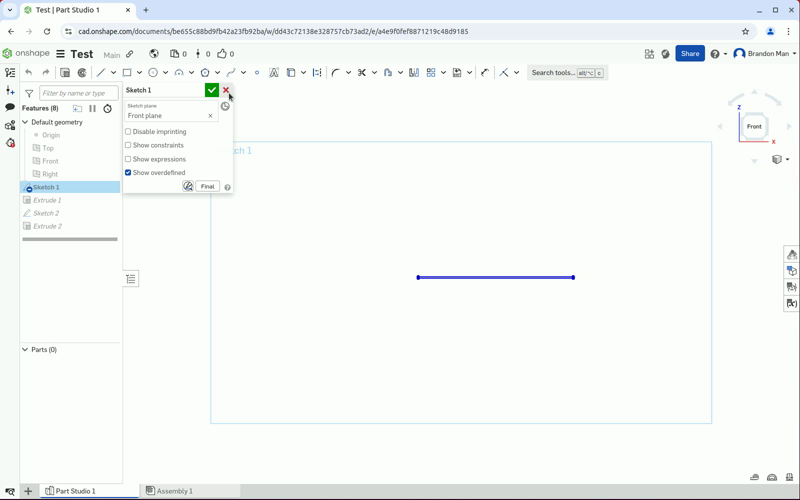
click(229, 92)
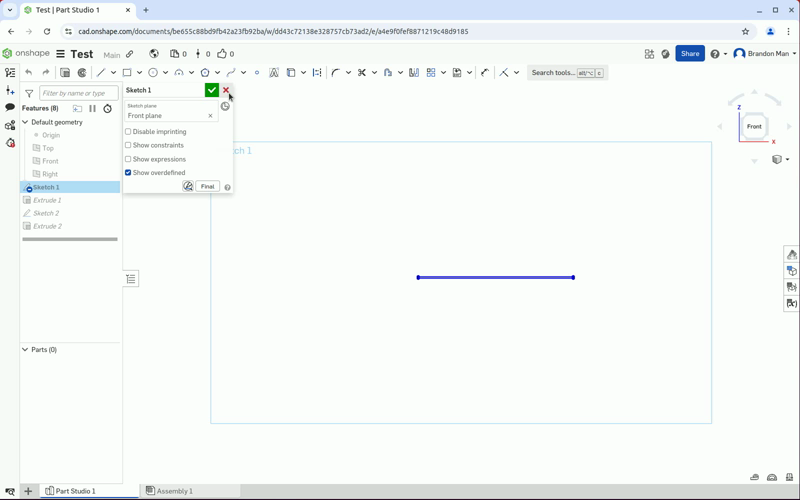
key(shift+s)
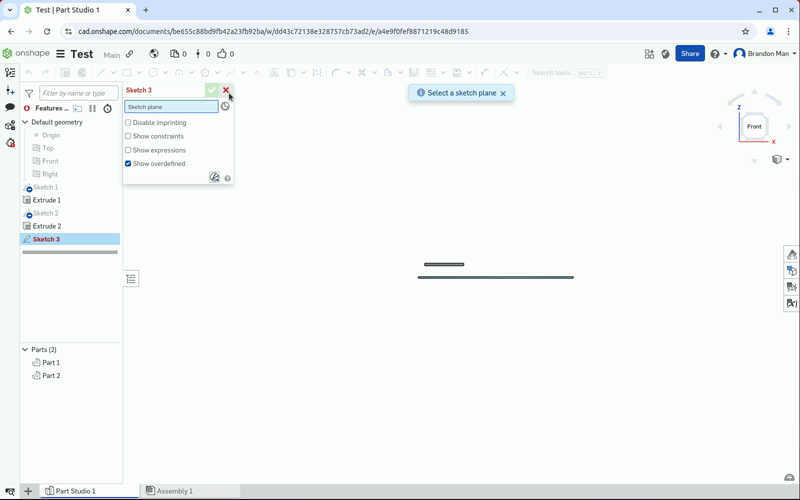
mouse_move(73, 163)
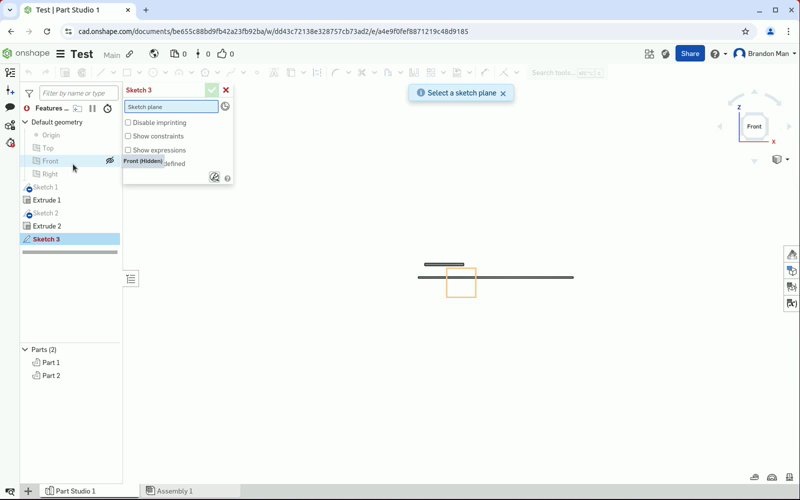
click(73, 163)
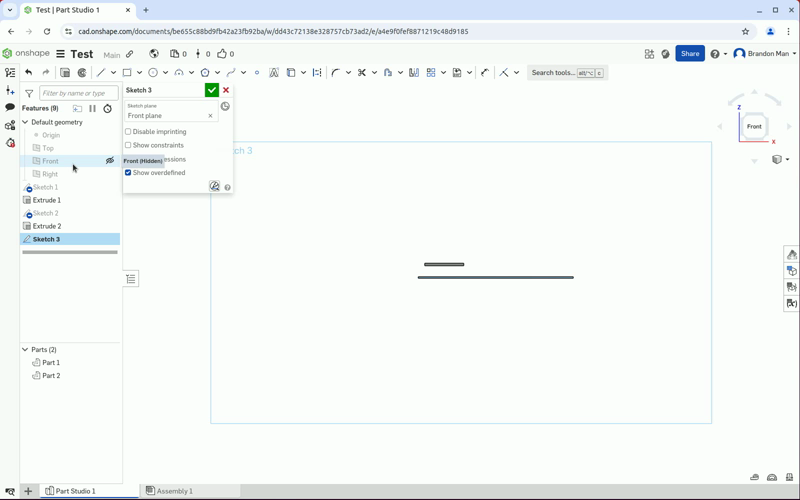
mouse_move(73, 352)
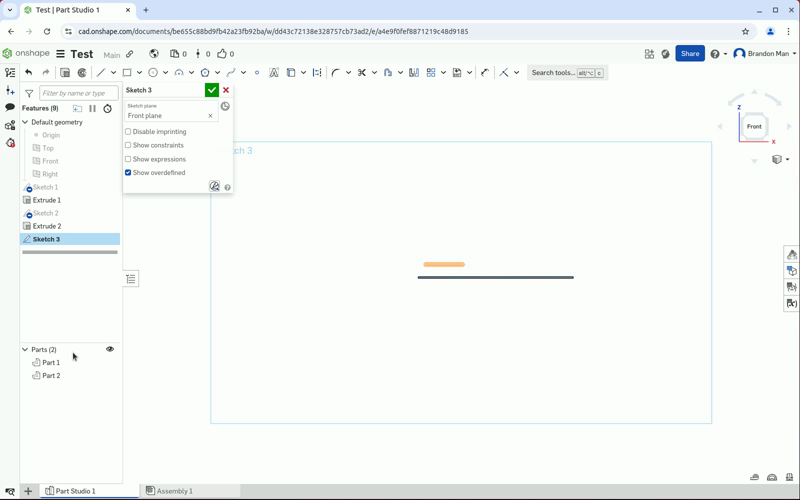
key(y)
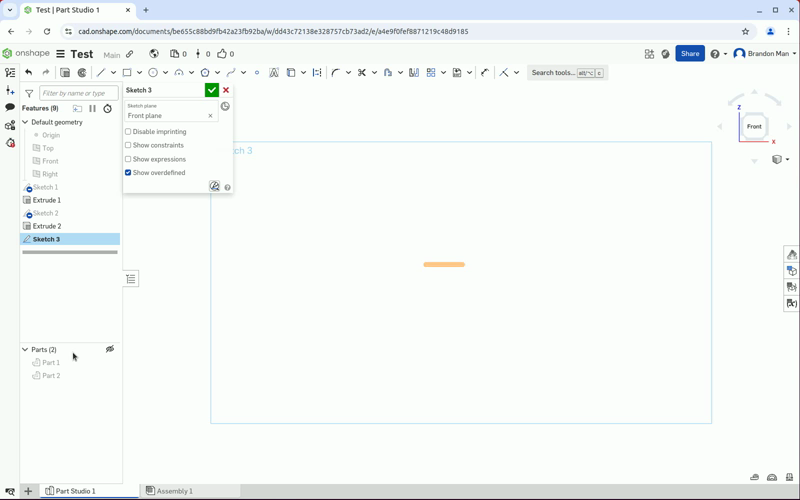
key(l)
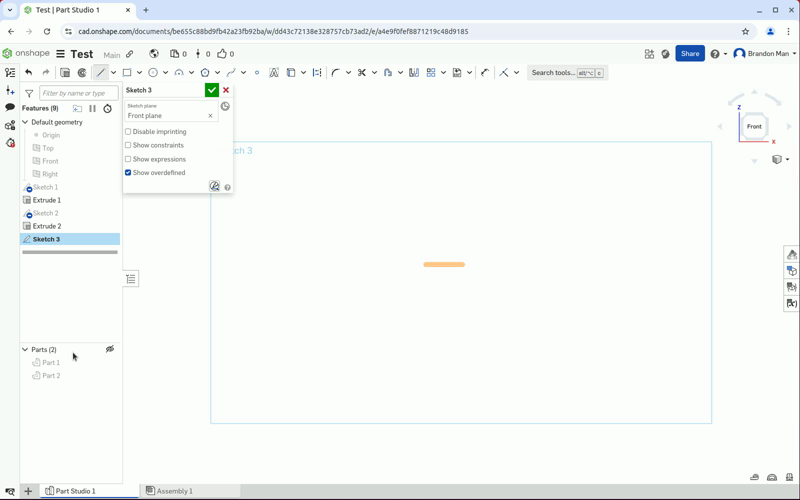
key_down(shift)
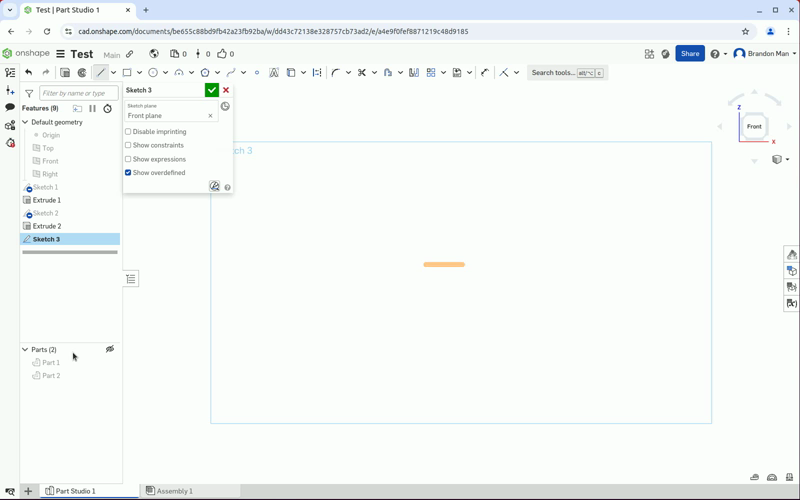
mouse_move(452, 286)
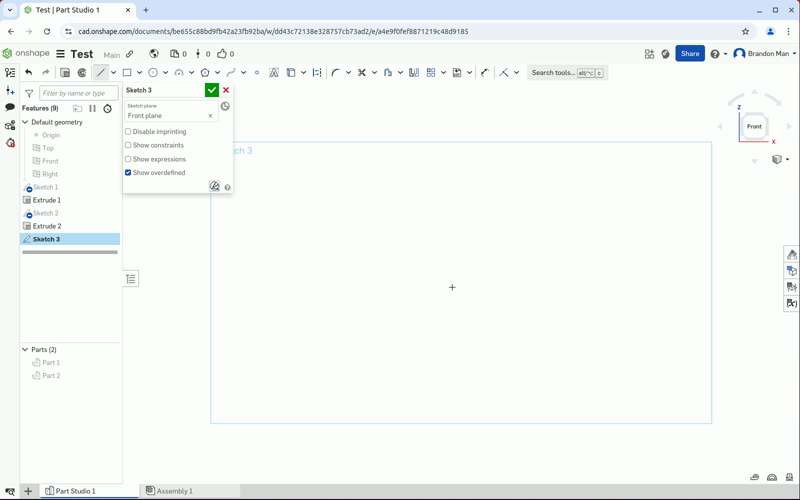
click(452, 286)
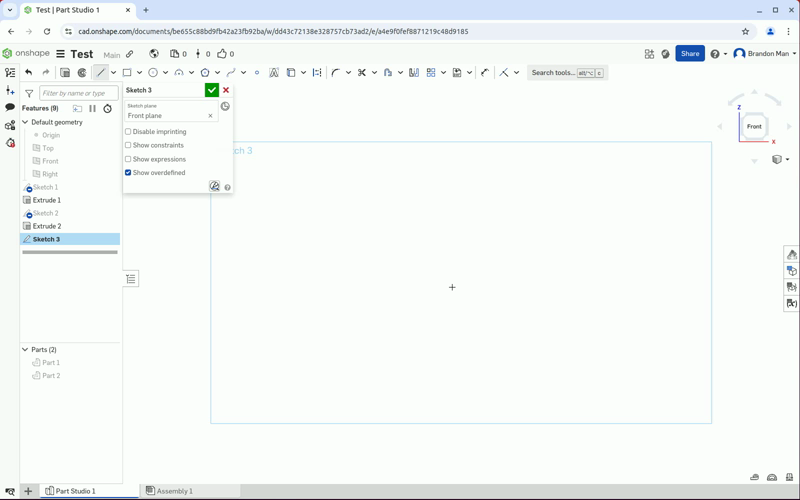
key_up(shift)
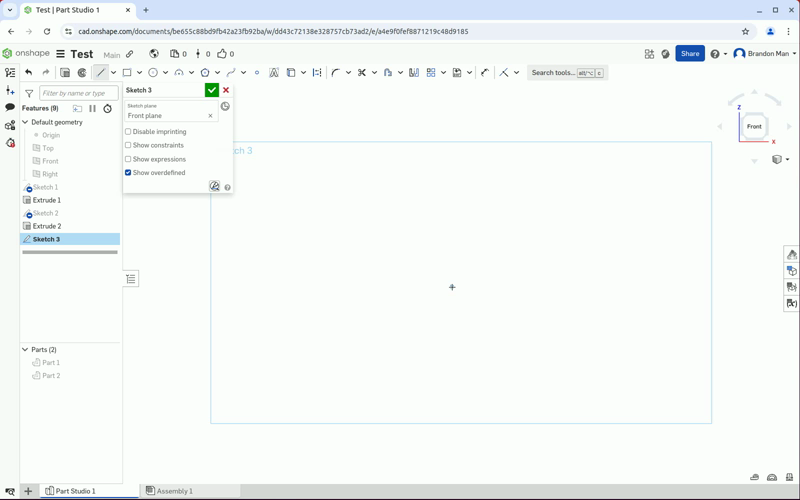
key_down(shift)
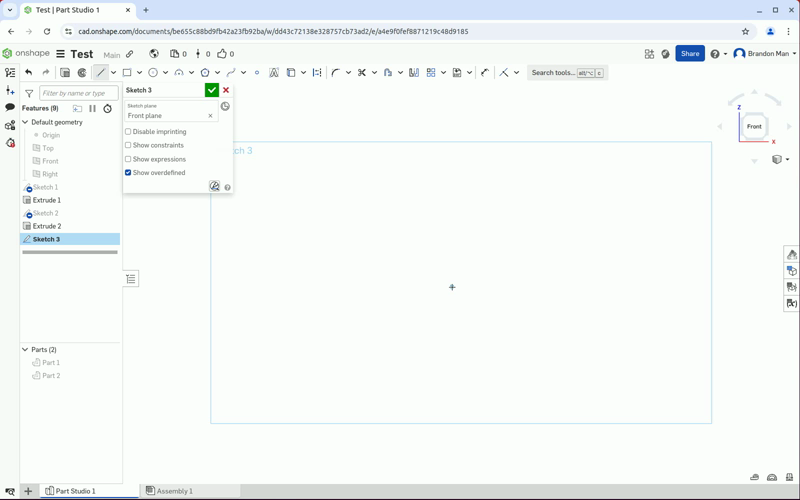
mouse_move(482, 286)
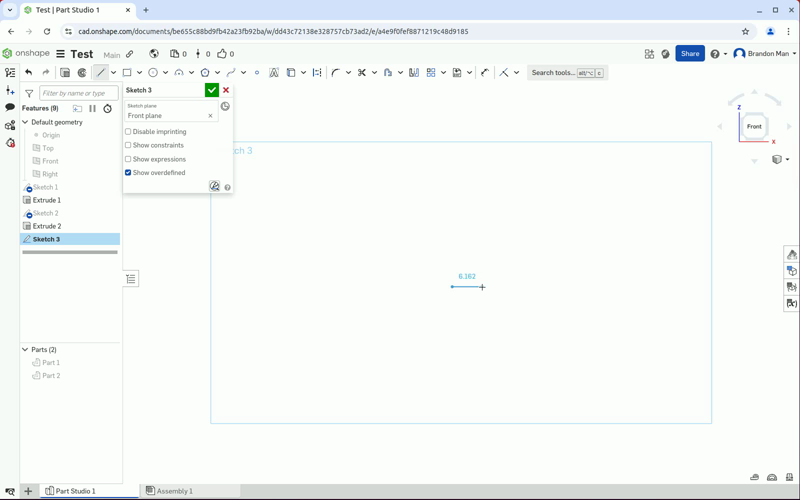
mouse_move(461, 286)
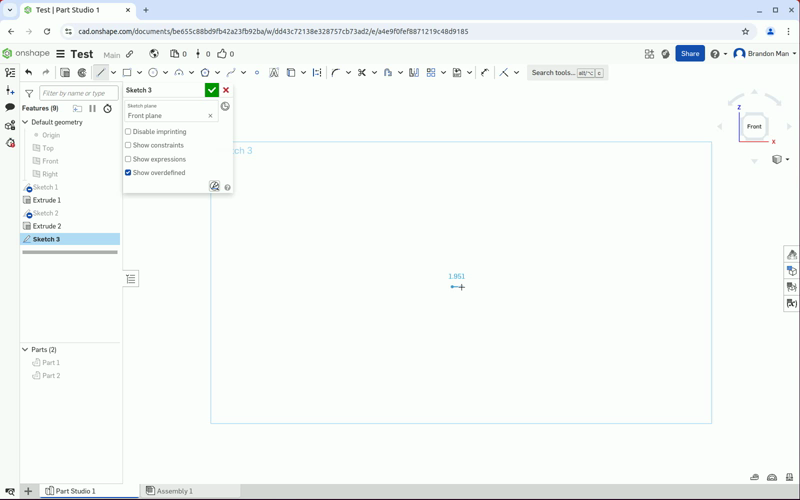
click(461, 286)
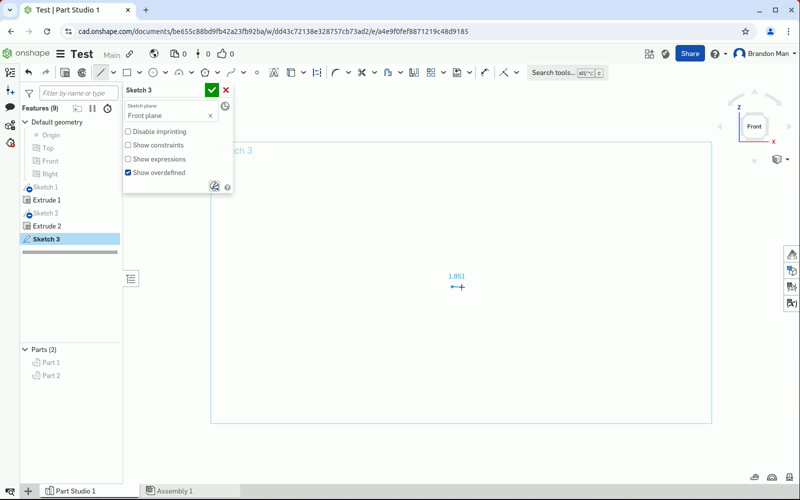
key_up(shift)
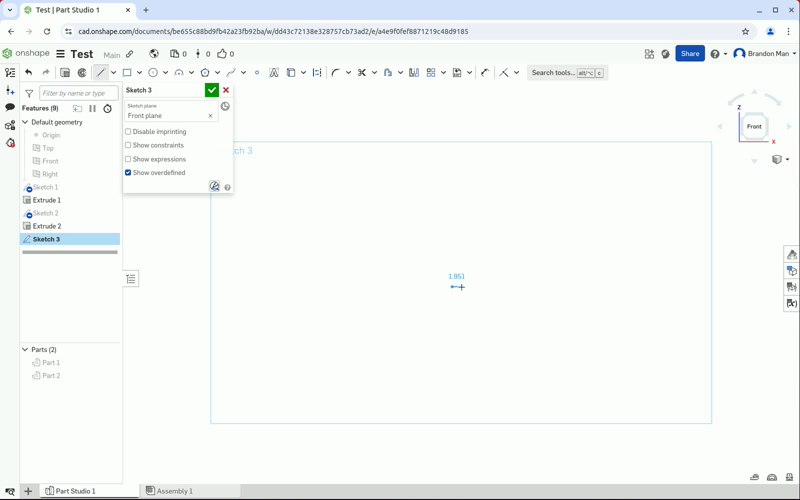
key_down(shift)
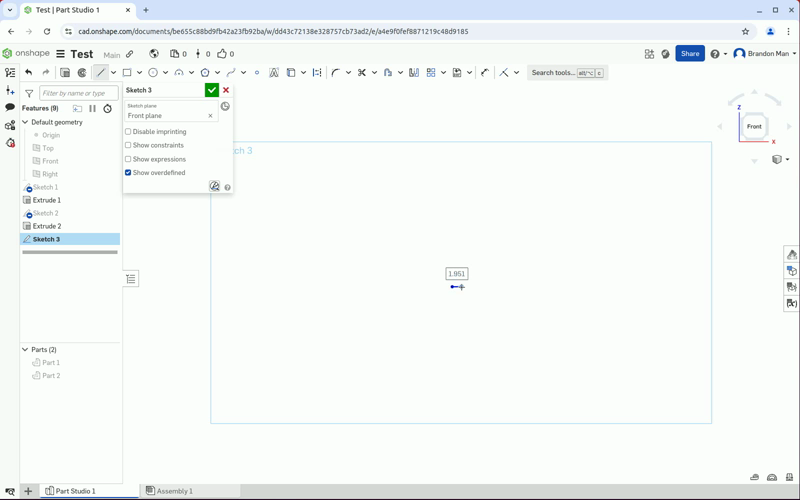
mouse_move(491, 286)
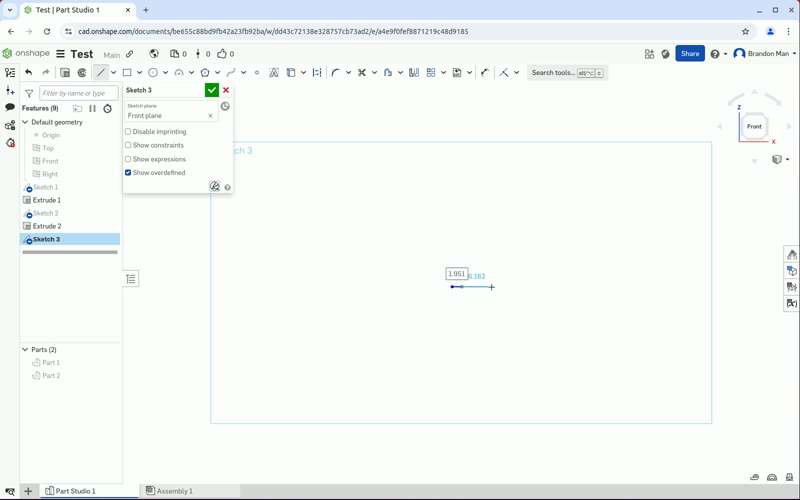
mouse_move(461, 282)
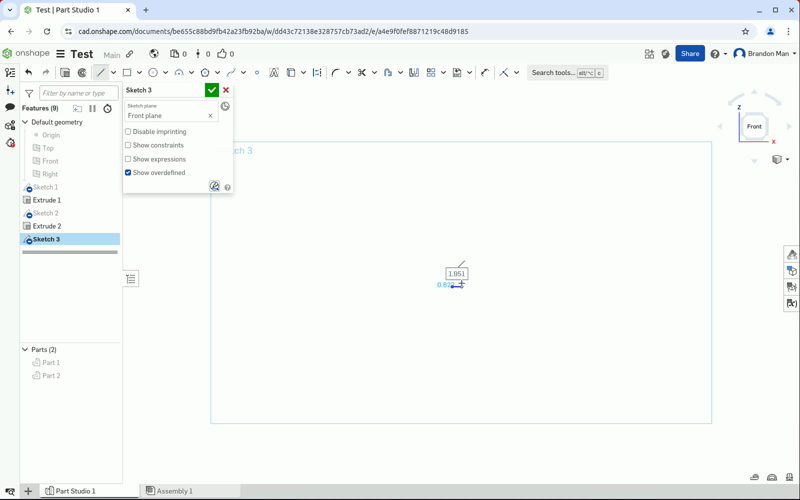
scroll(6)
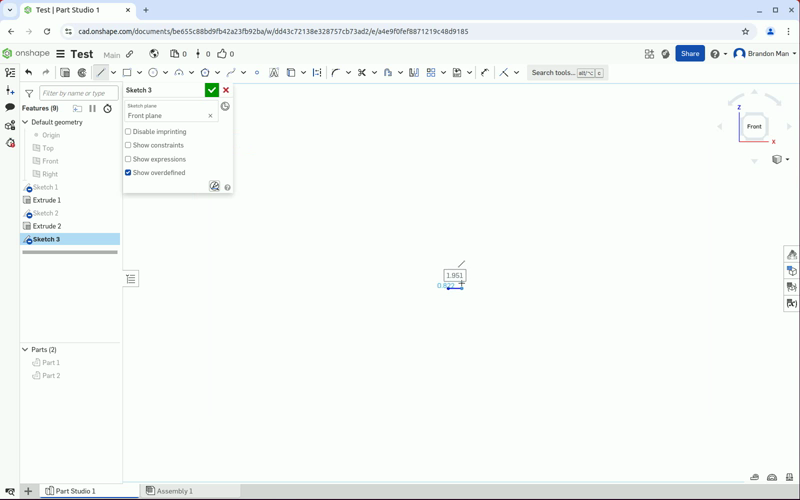
scroll(6)
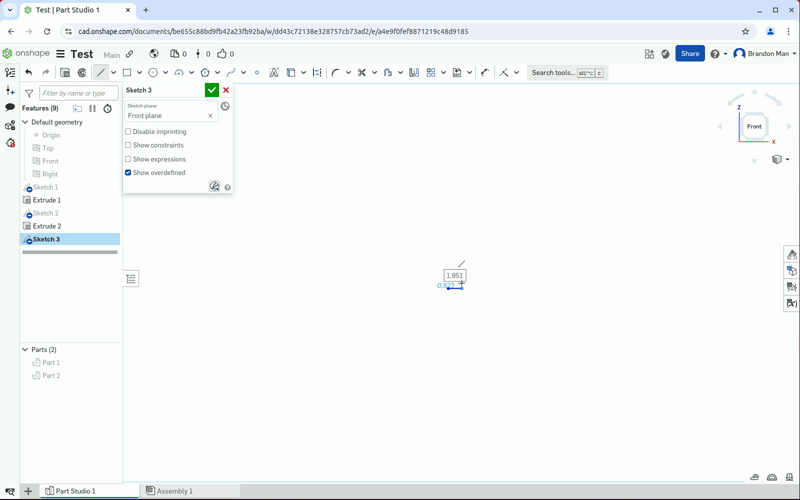
scroll(6)
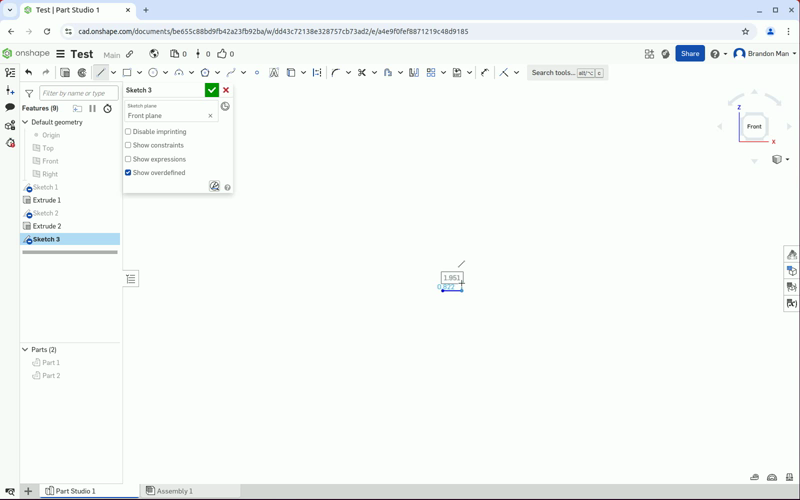
scroll(6)
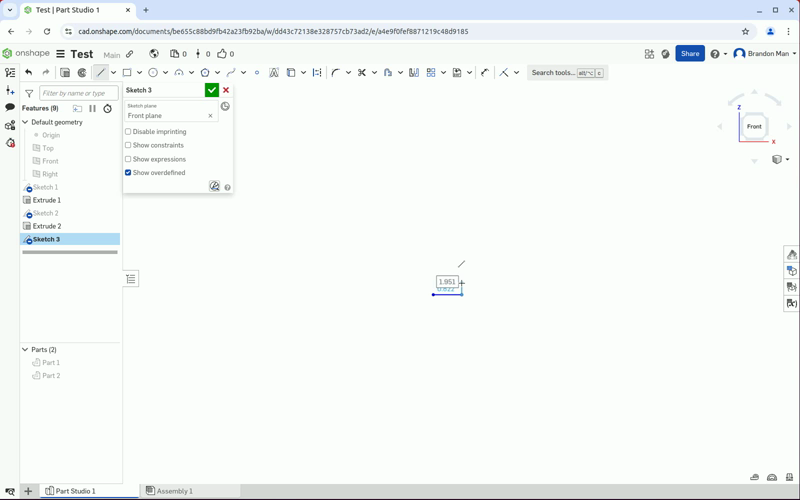
scroll(6)
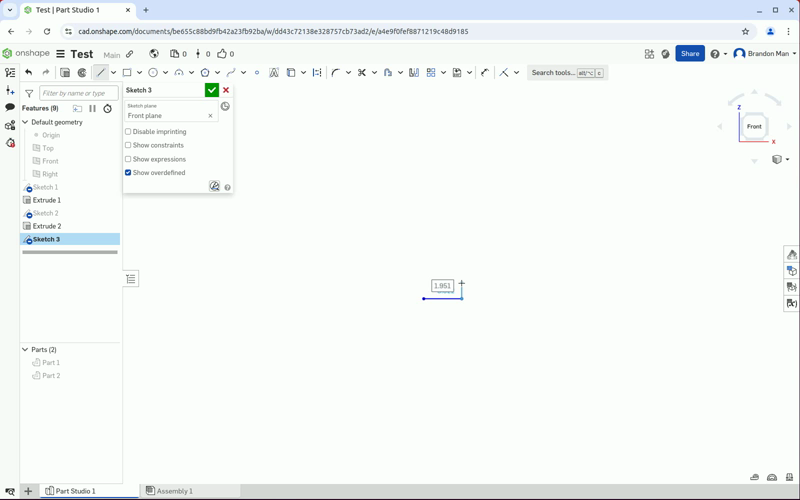
scroll(6)
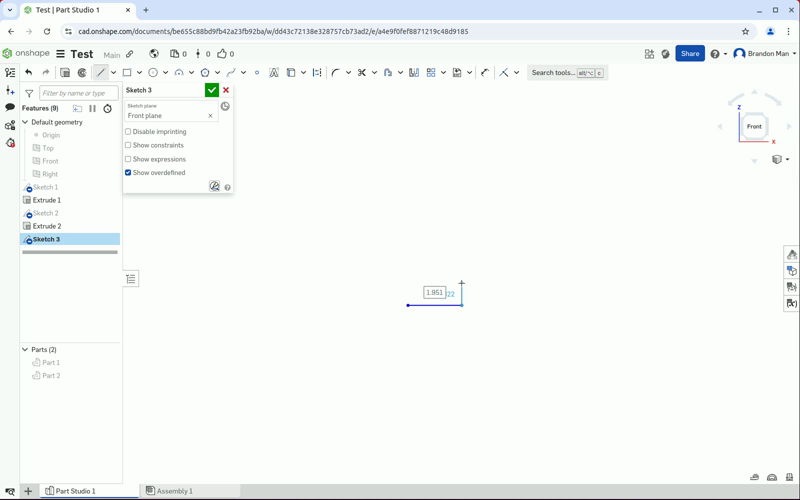
scroll(6)
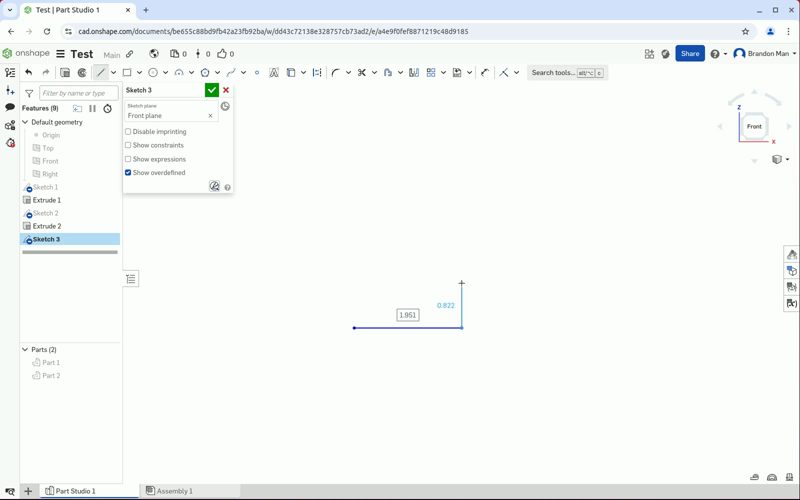
click(461, 282)
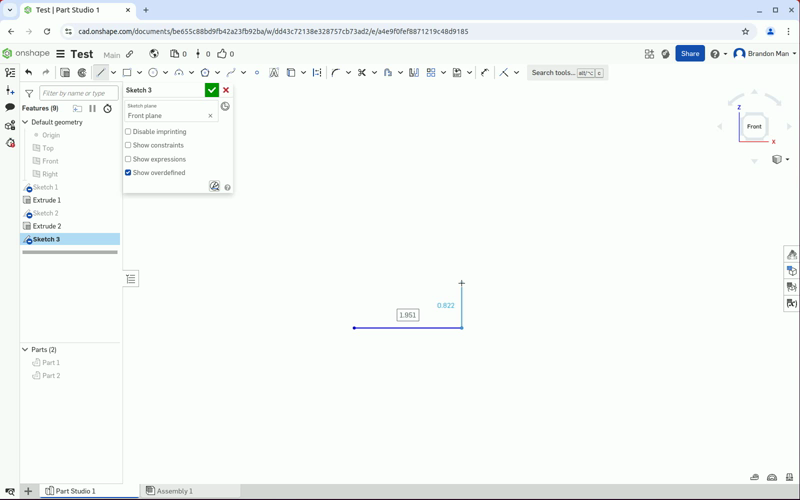
scroll(-6)
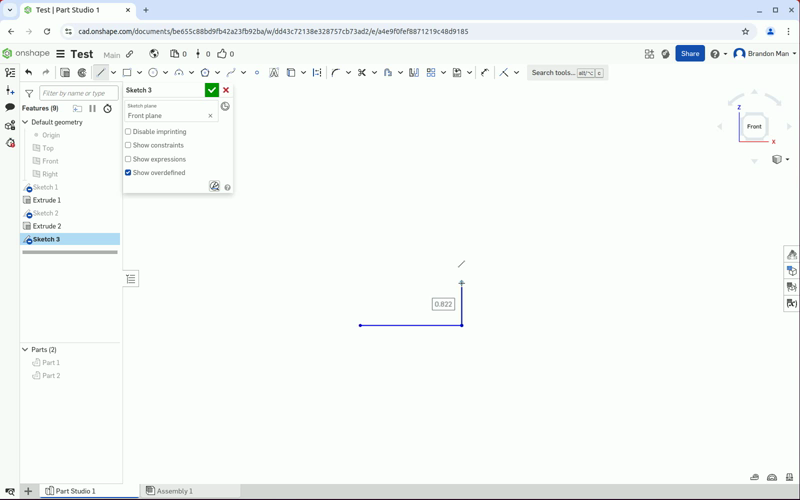
scroll(-6)
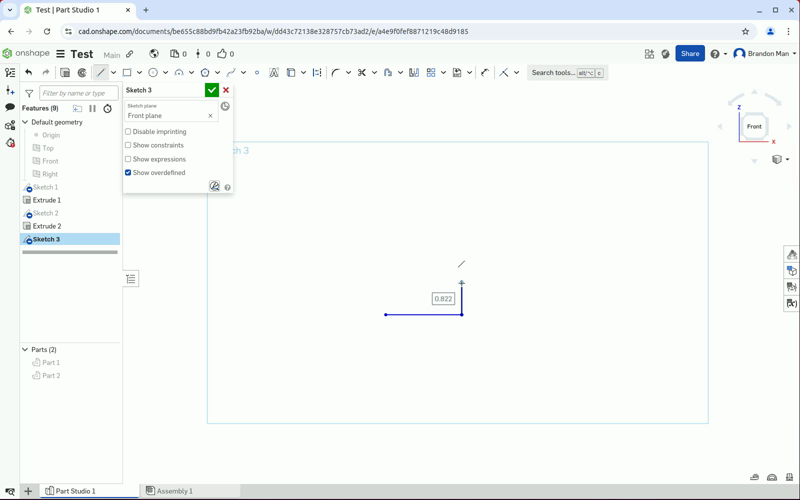
scroll(-6)
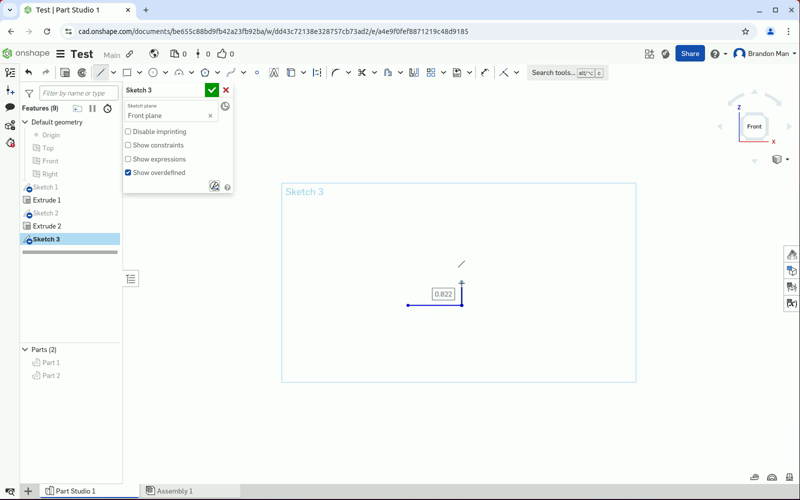
scroll(-6)
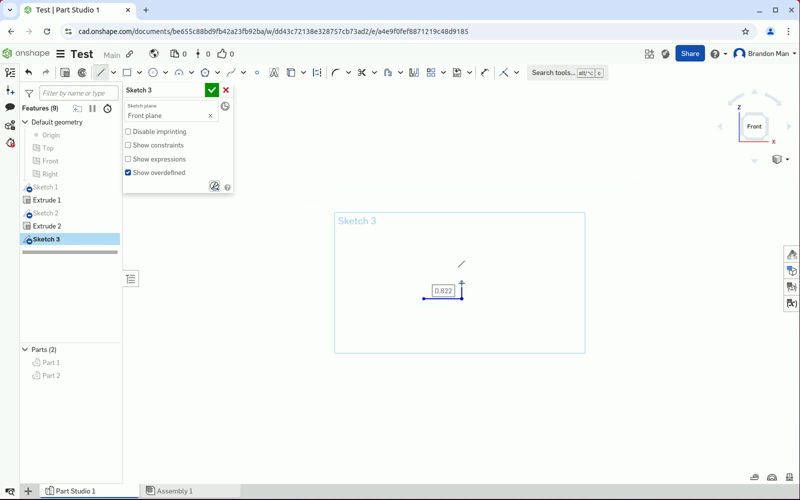
scroll(-6)
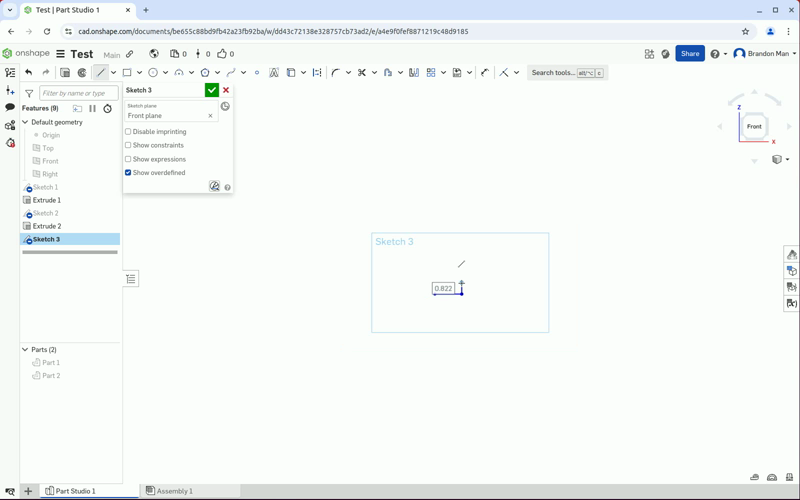
scroll(-6)
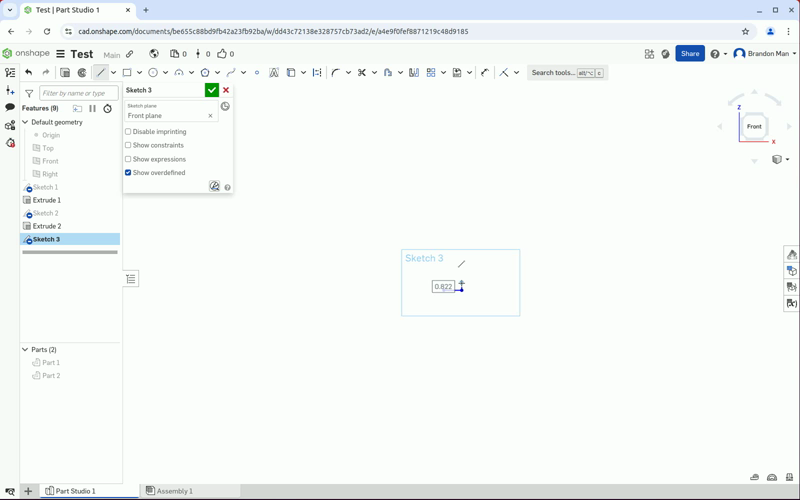
scroll(-6)
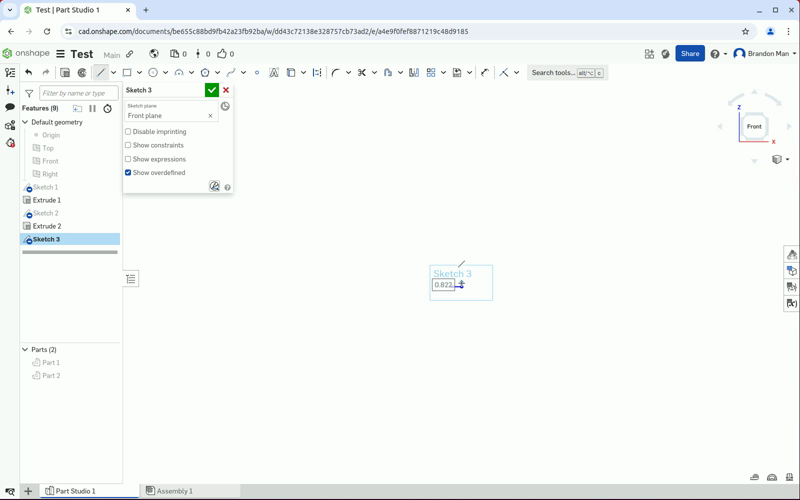
key_up(shift)
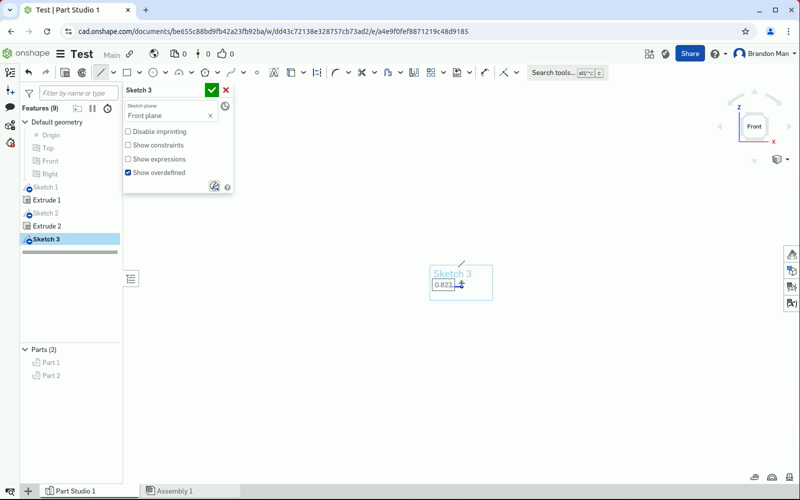
key_down(shift)
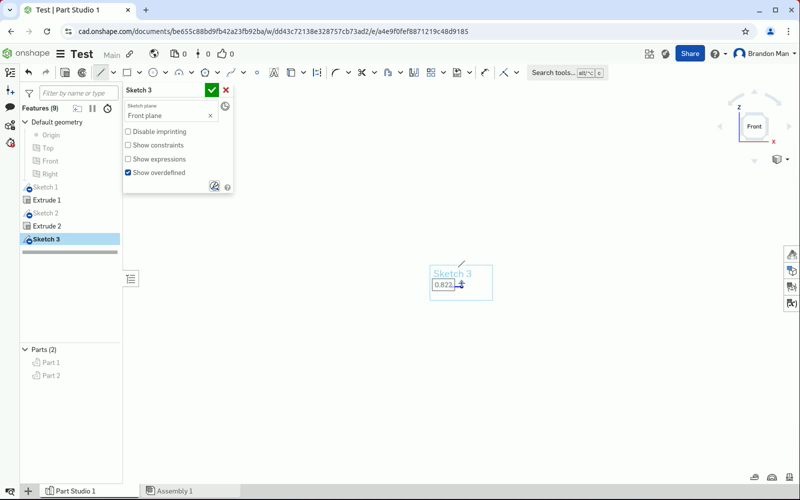
mouse_move(491, 282)
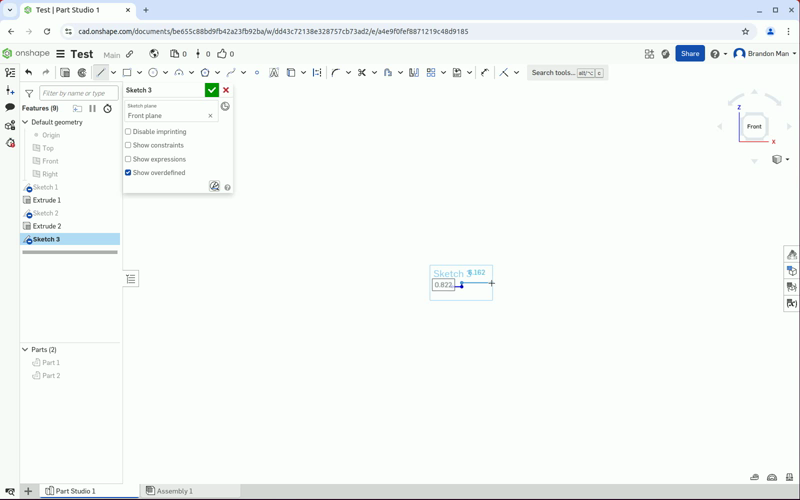
mouse_move(452, 282)
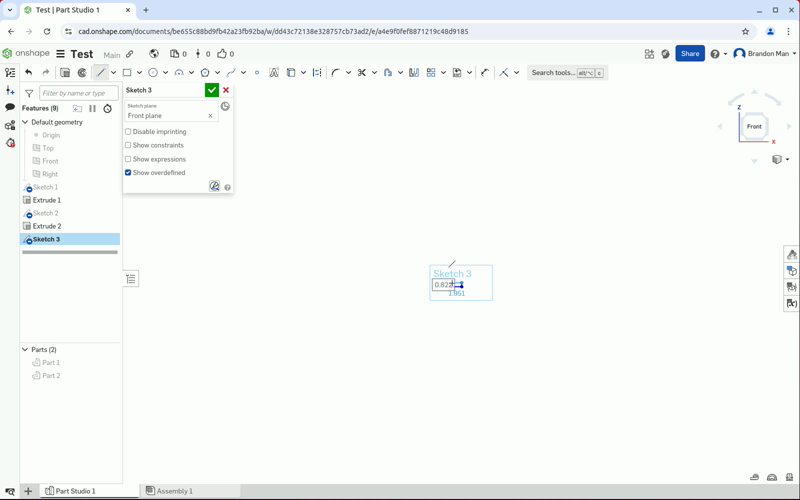
scroll(6)
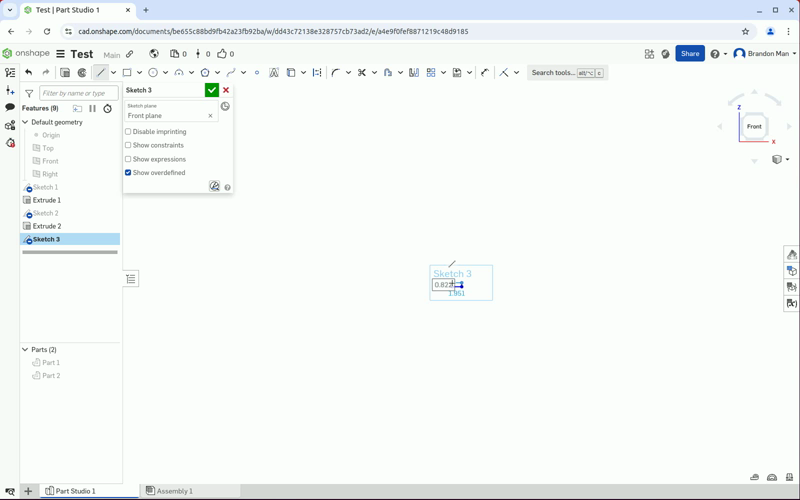
scroll(6)
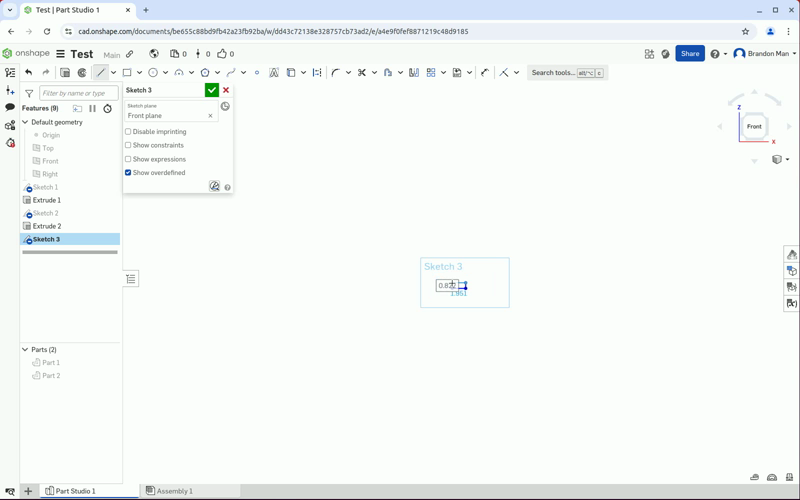
scroll(6)
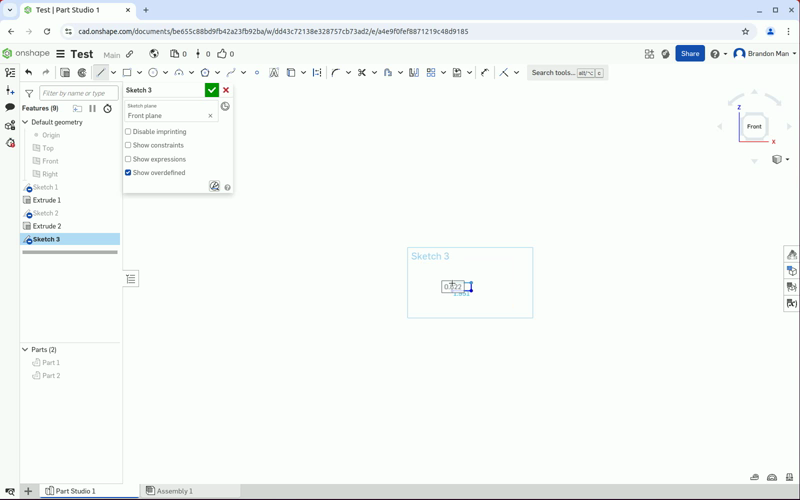
scroll(6)
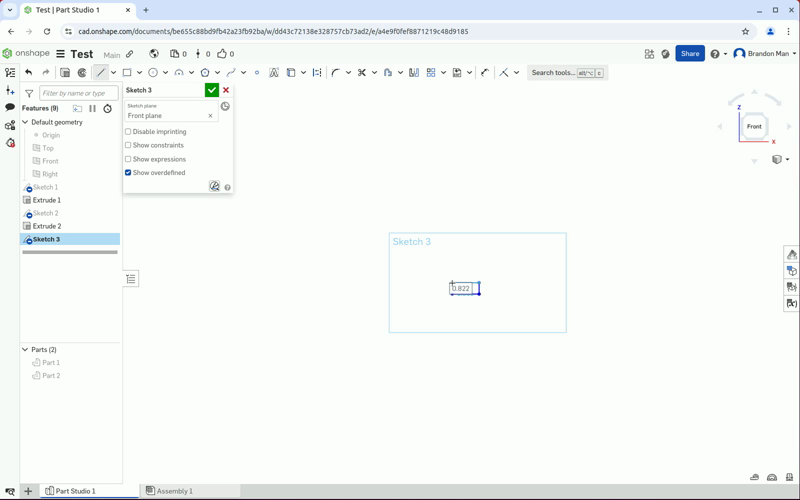
scroll(6)
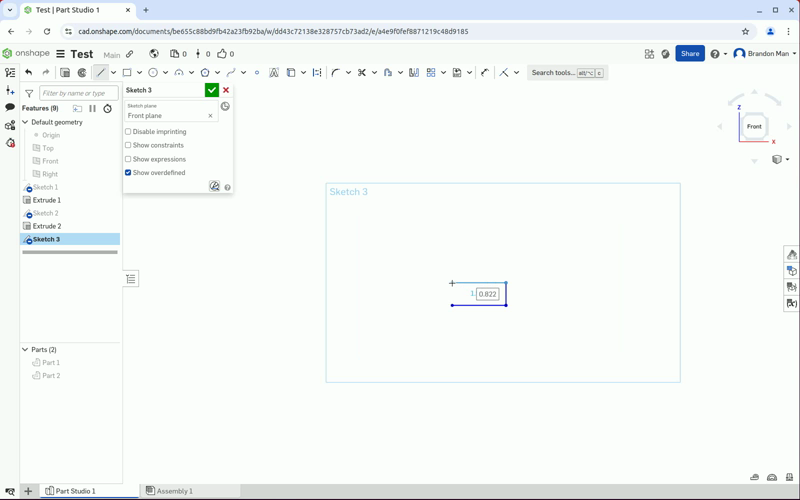
scroll(6)
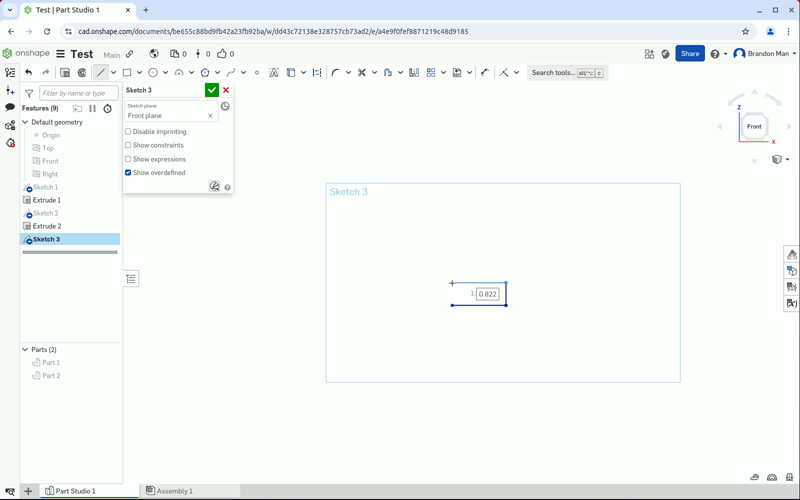
scroll(6)
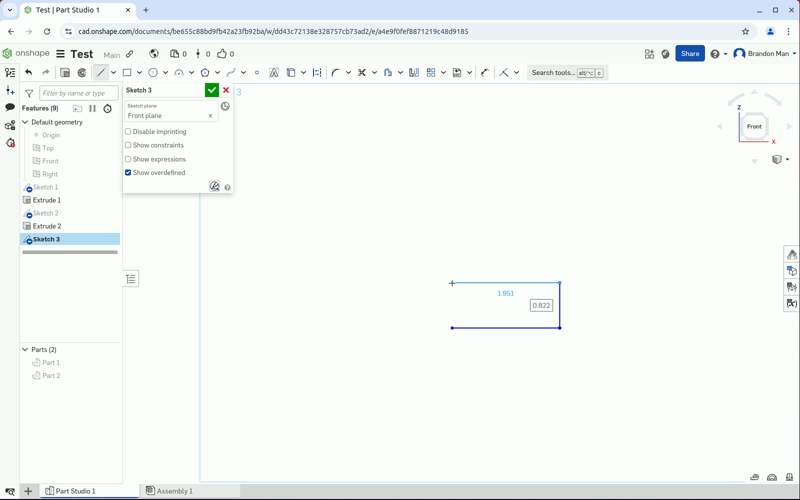
click(452, 282)
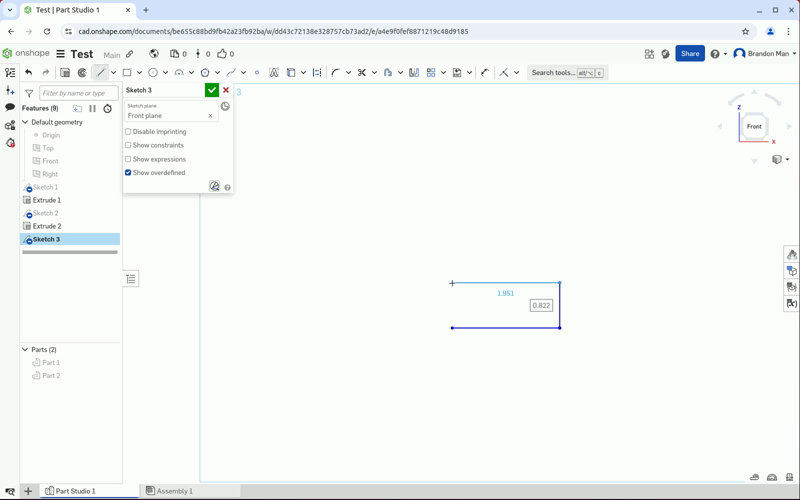
scroll(-6)
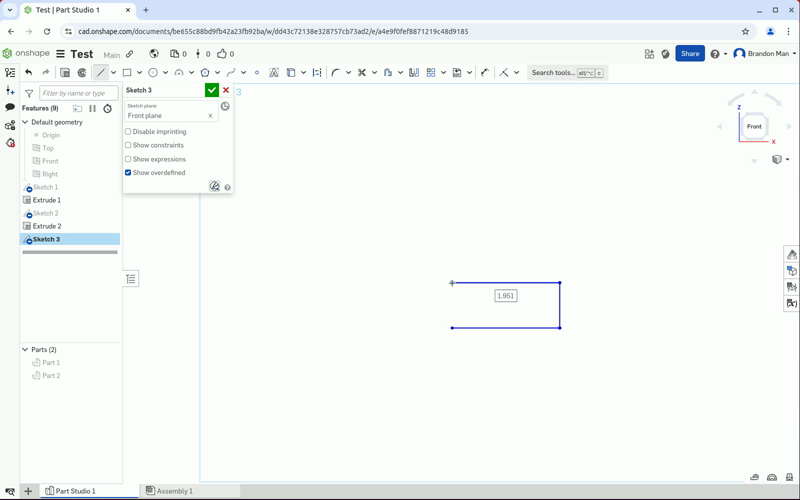
scroll(-6)
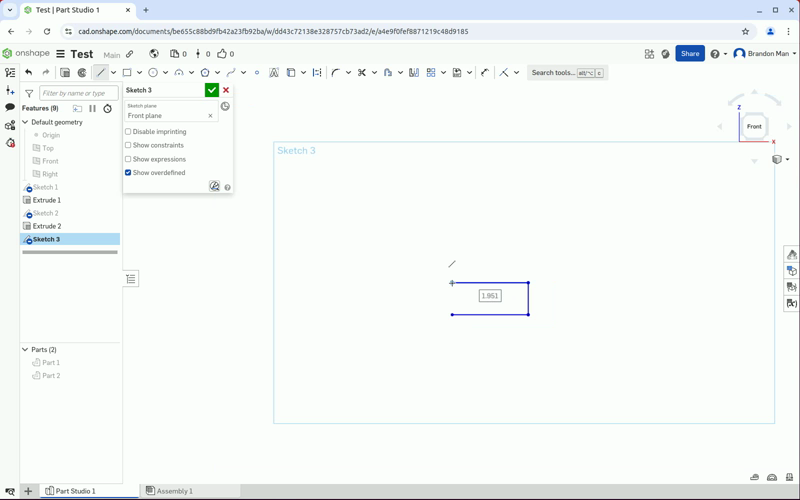
scroll(-6)
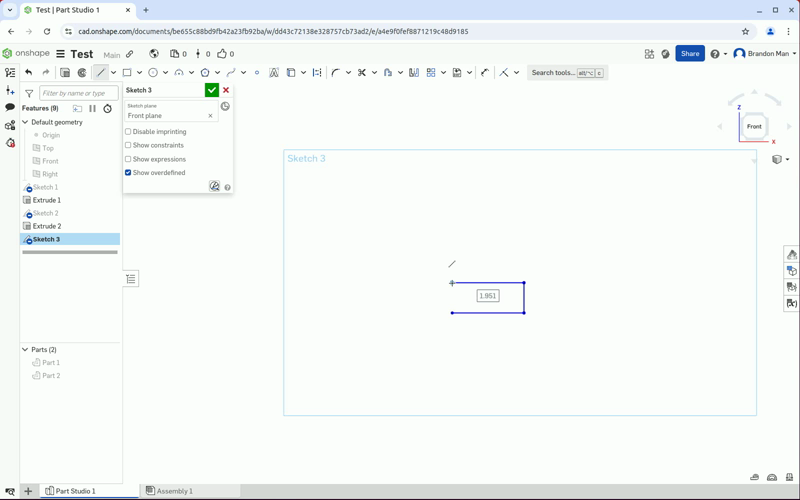
scroll(-6)
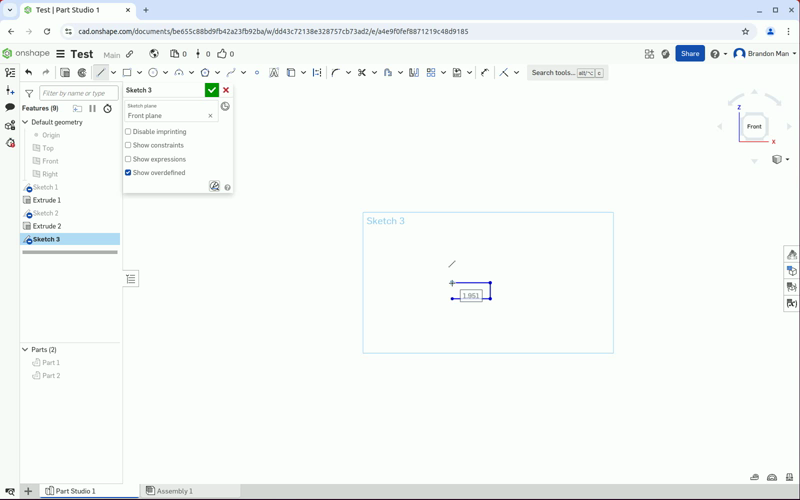
scroll(-6)
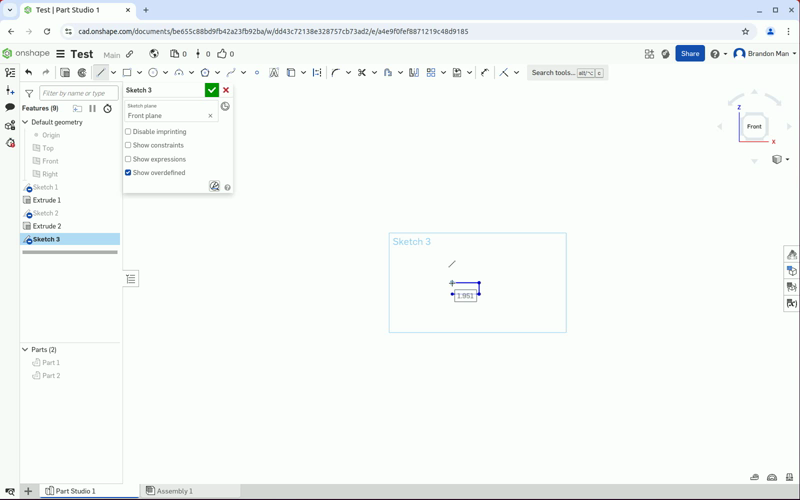
scroll(-6)
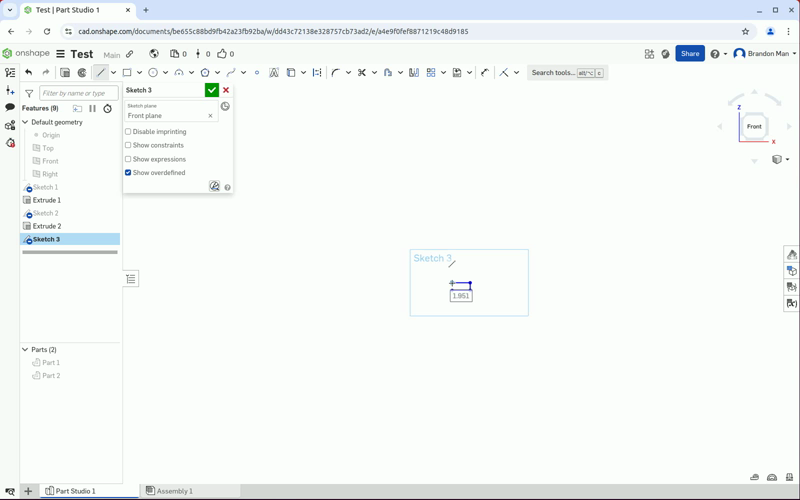
scroll(-6)
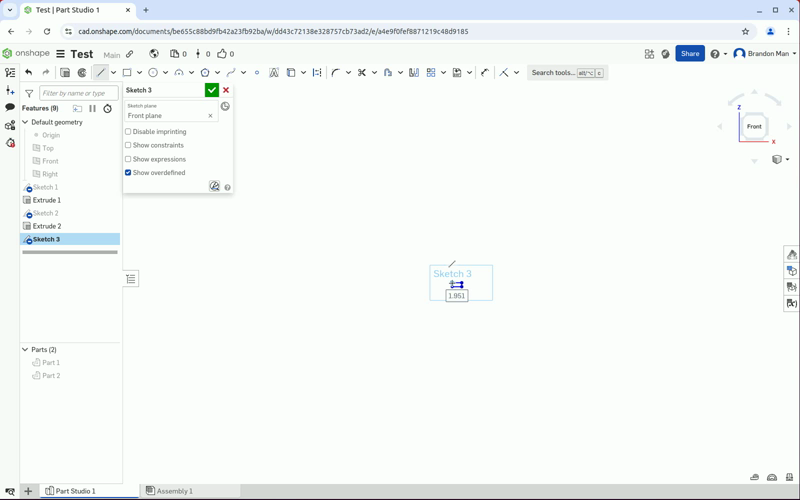
key_up(shift)
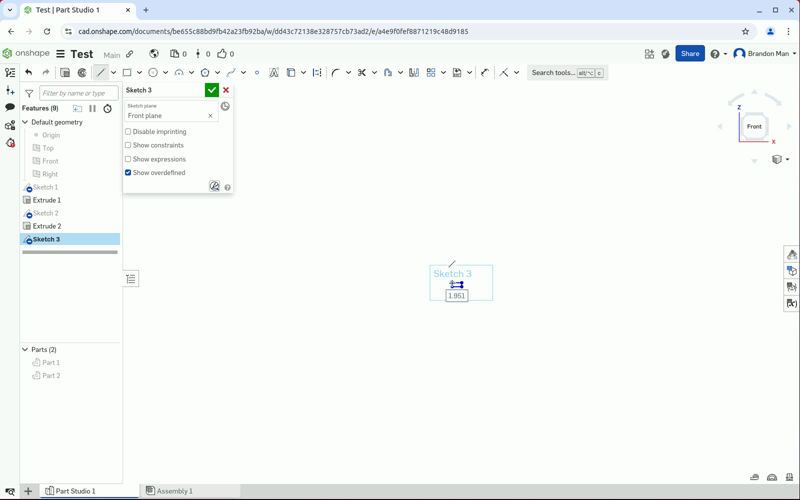
mouse_move(482, 282)
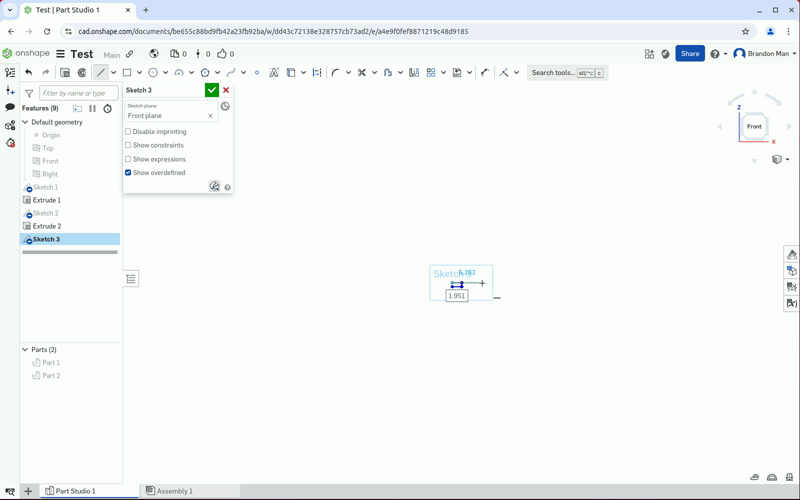
key_down(shift)
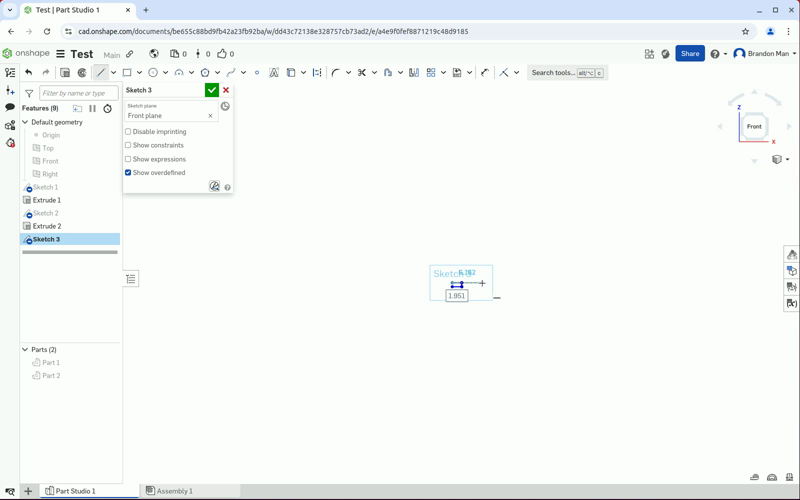
mouse_move(452, 286)
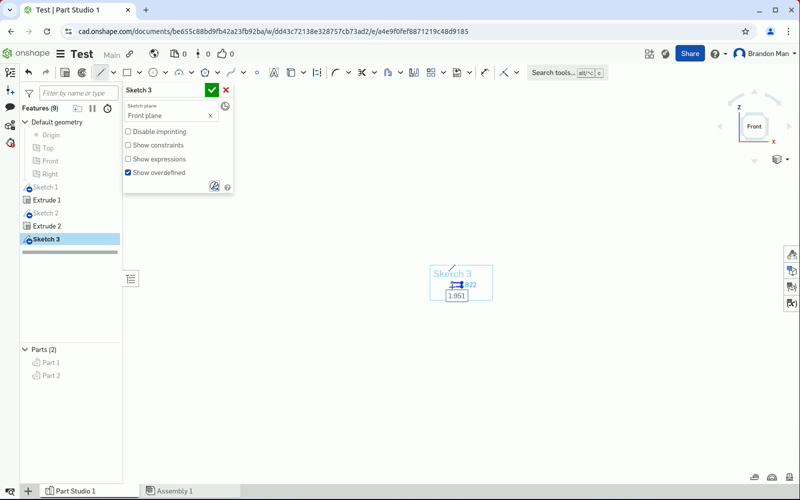
scroll(6)
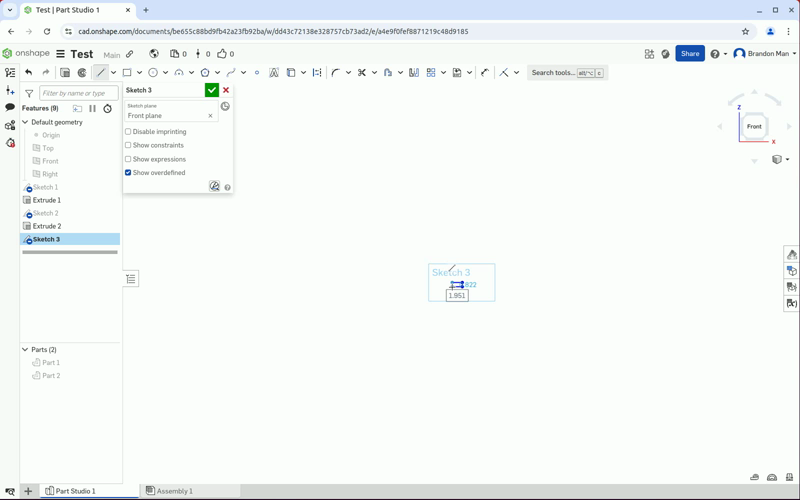
scroll(6)
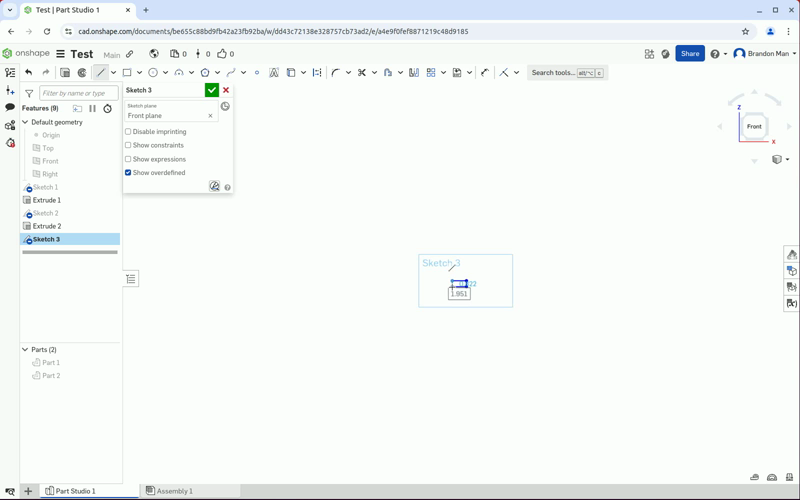
scroll(6)
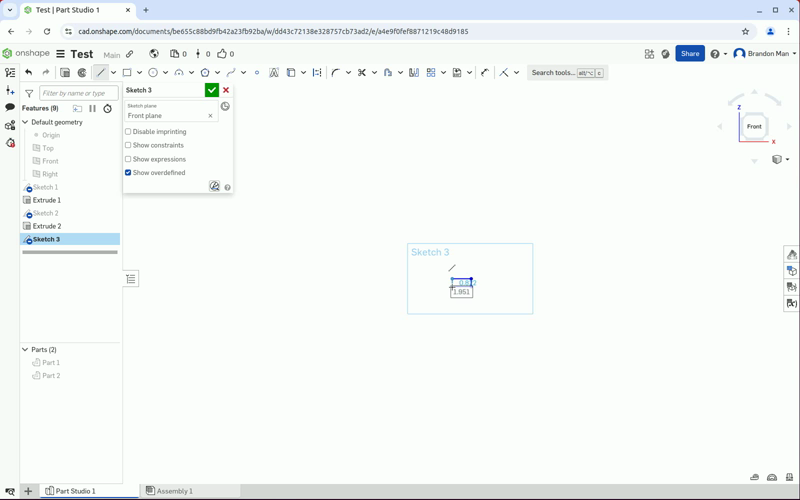
scroll(6)
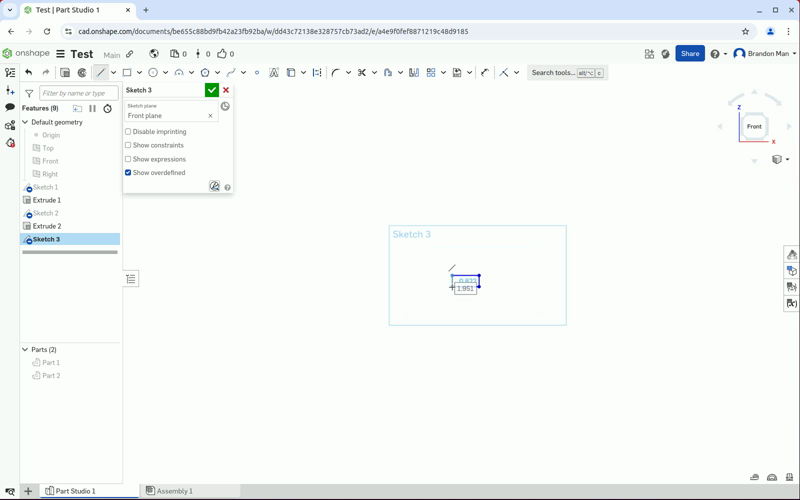
scroll(6)
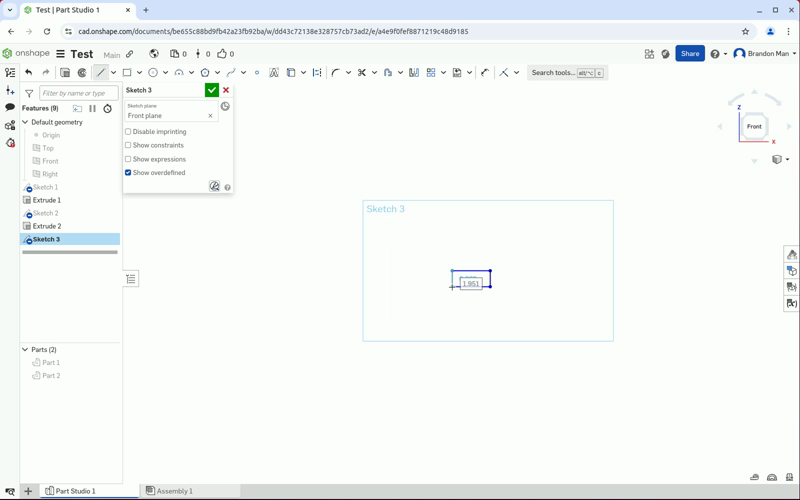
scroll(6)
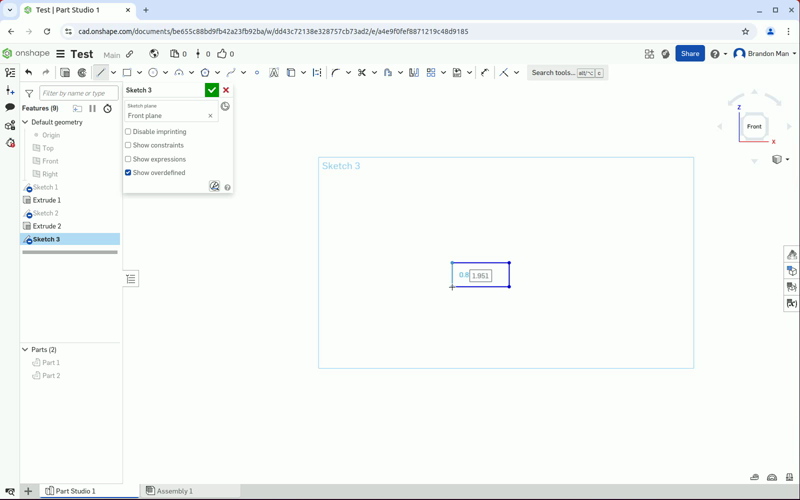
scroll(6)
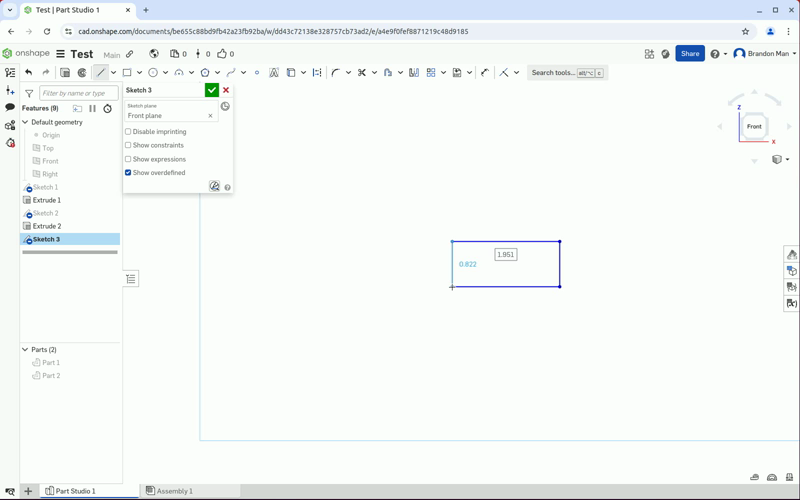
key_up(shift)
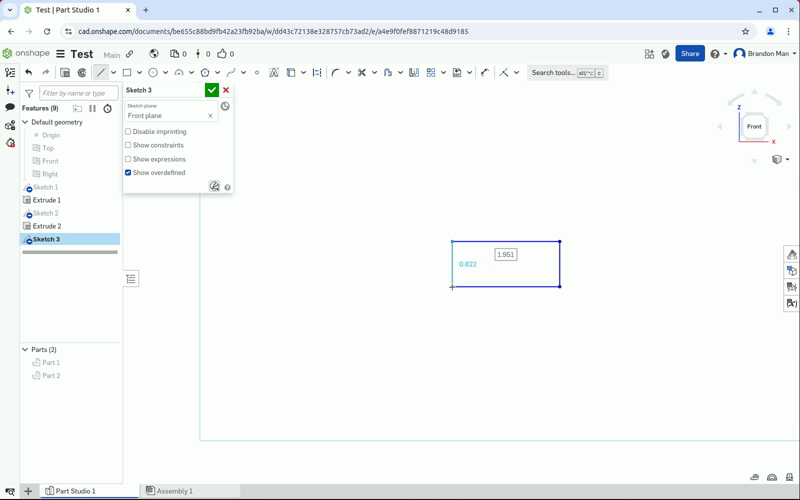
click(452, 286)
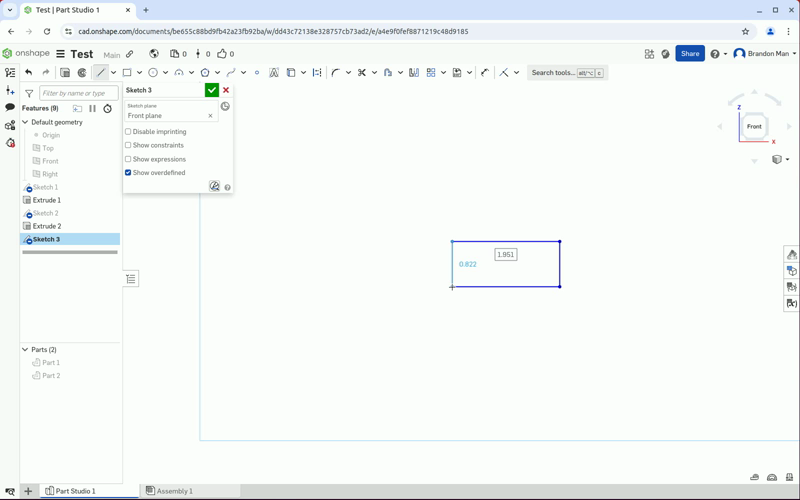
scroll(-6)
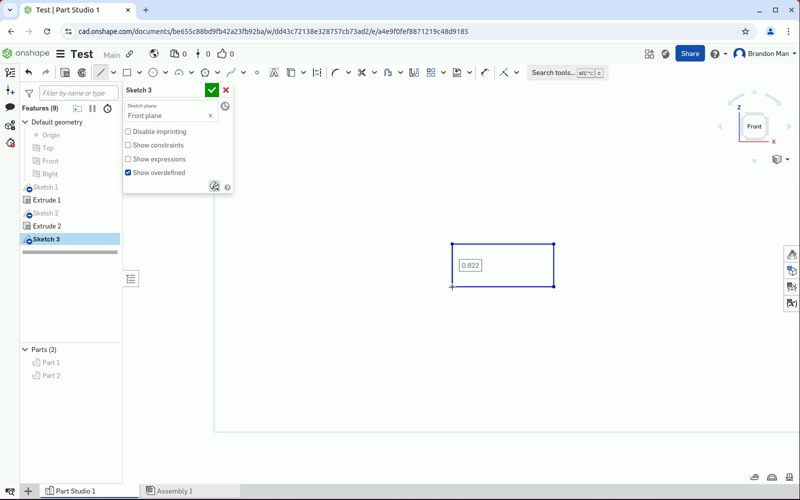
scroll(-6)
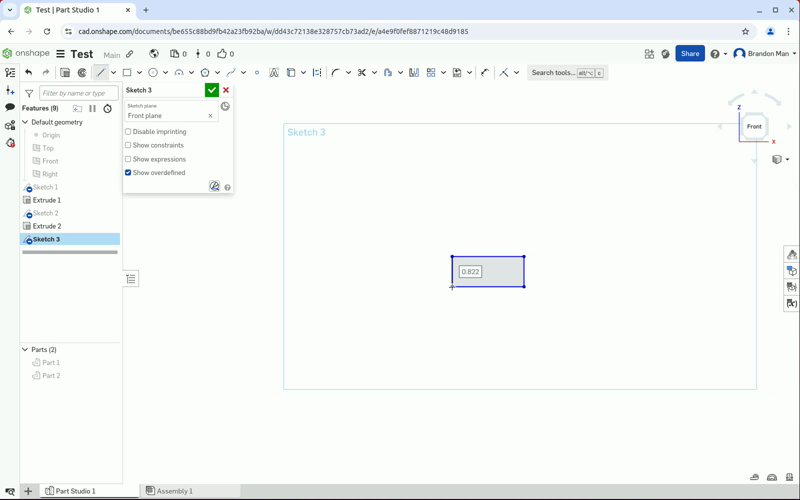
scroll(-6)
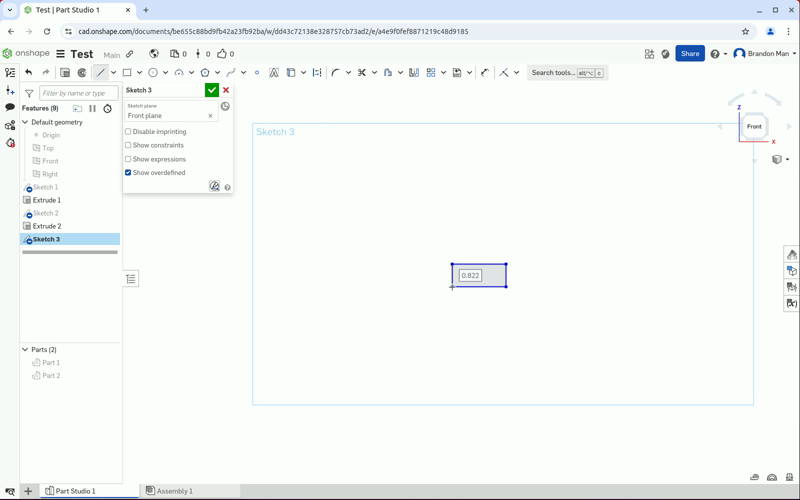
scroll(-6)
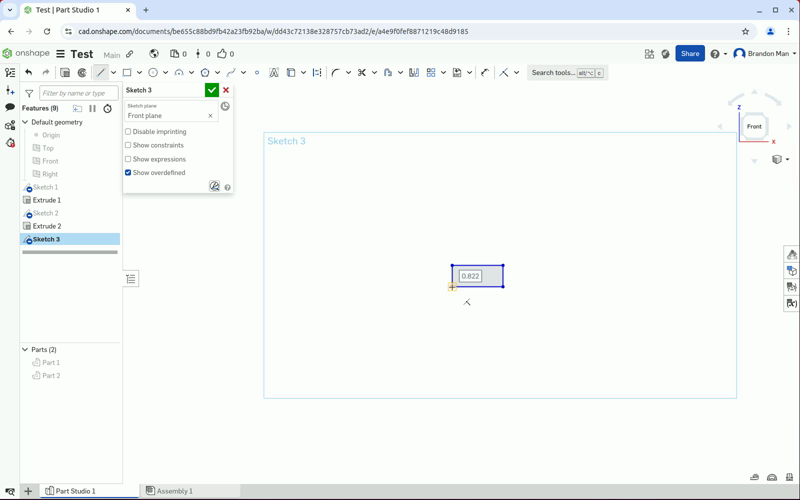
scroll(-6)
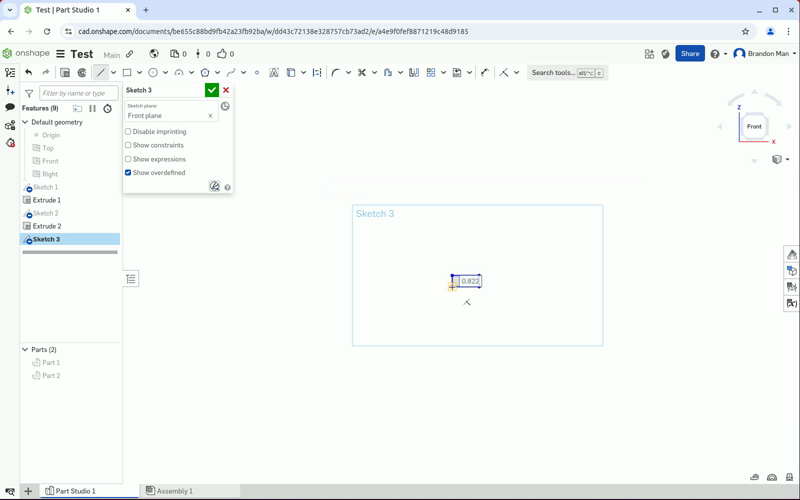
scroll(-6)
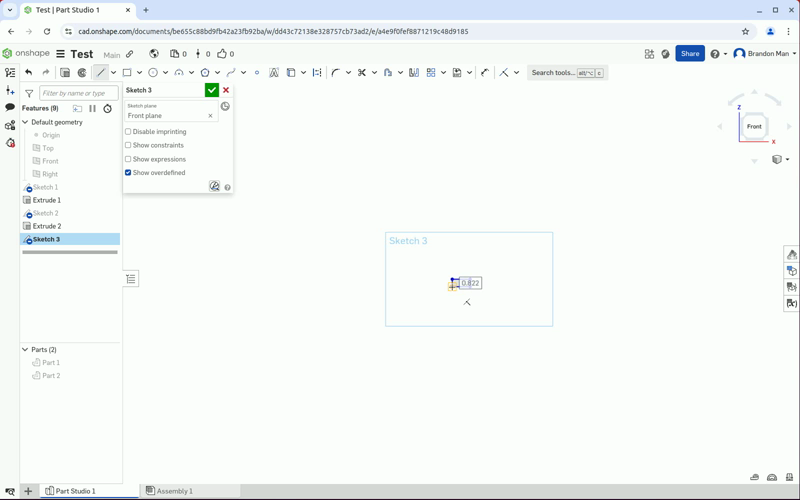
scroll(-6)
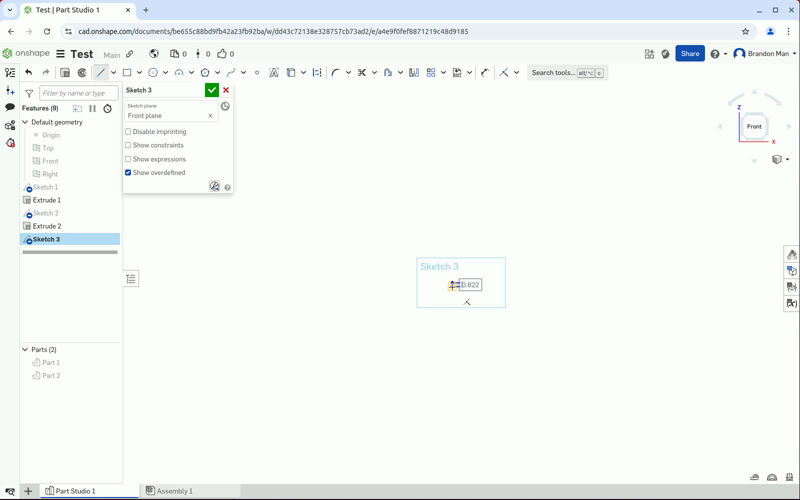
key(esc)
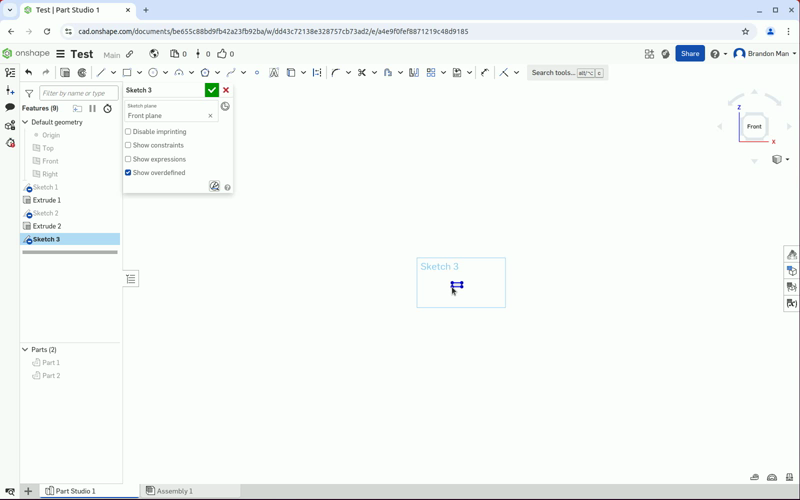
key(c)
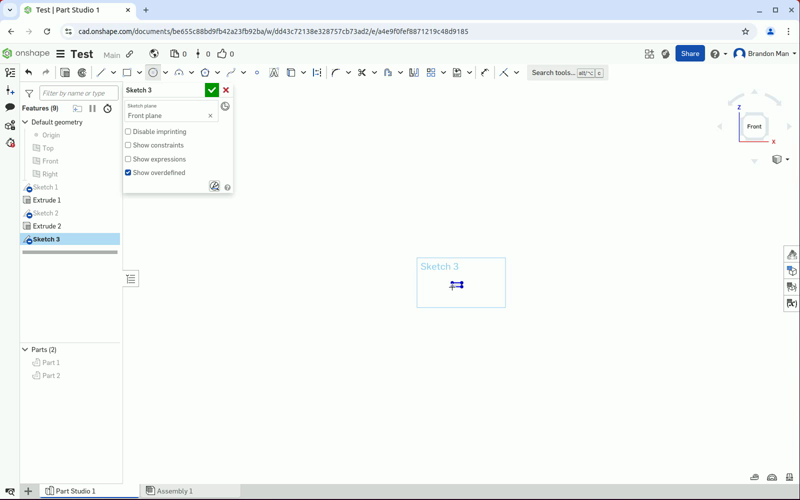
key_down(shift)
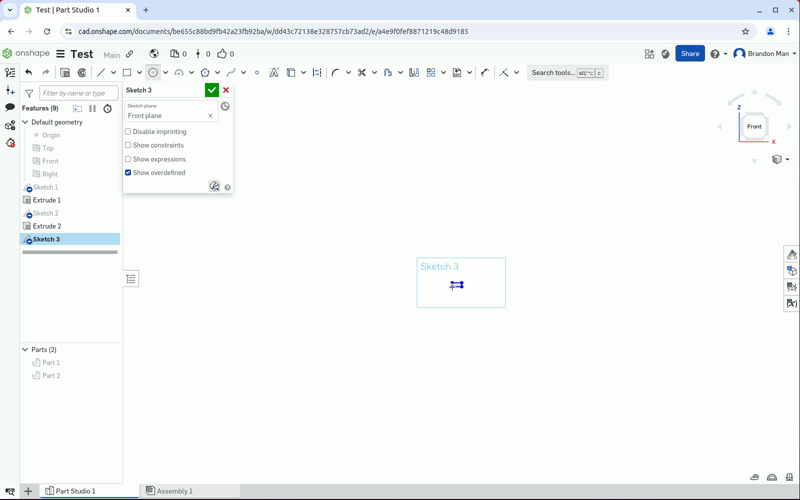
mouse_move(457, 284)
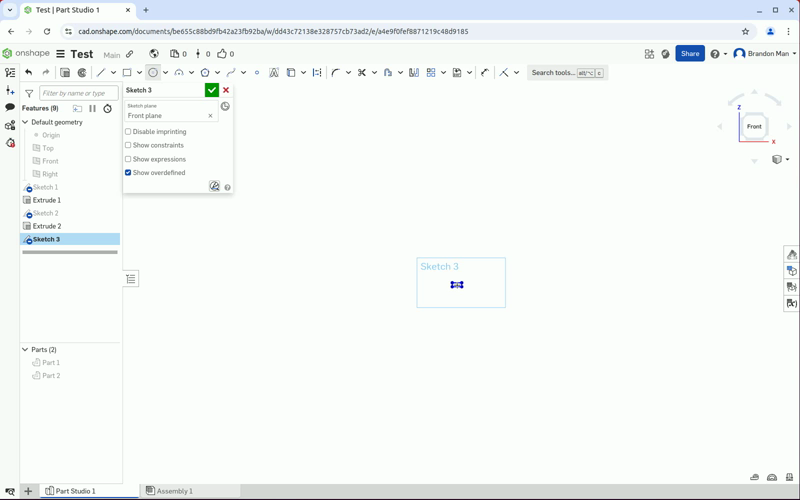
click(457, 284)
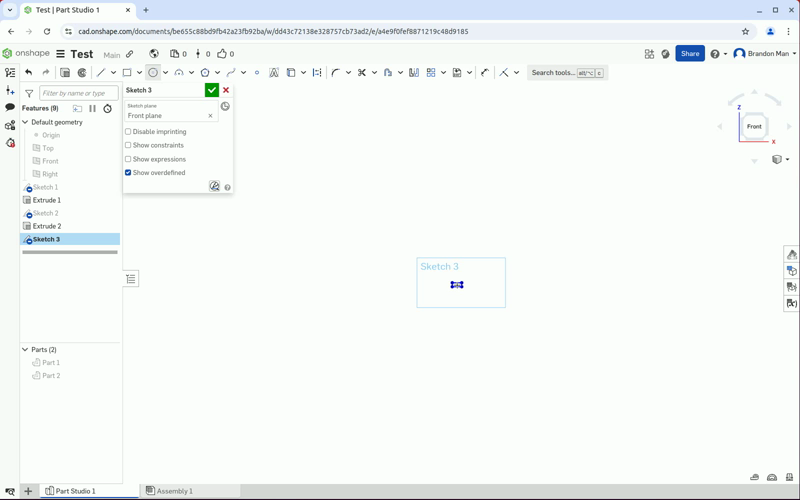
key_up(shift)
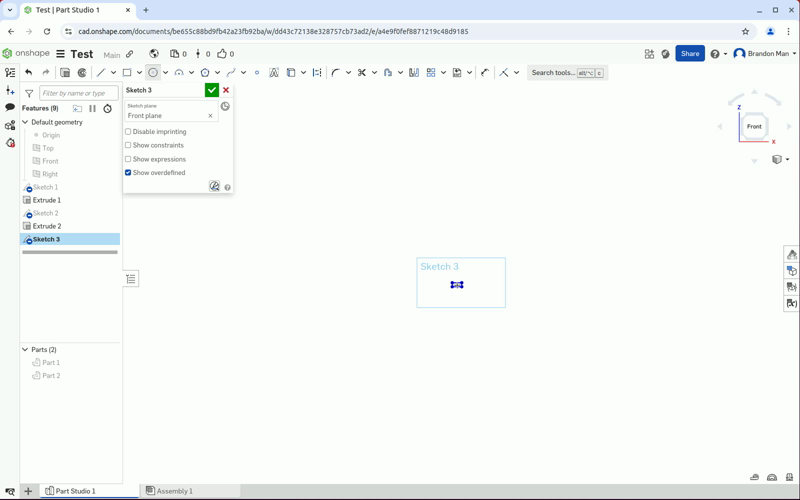
mouse_move(457, 284)
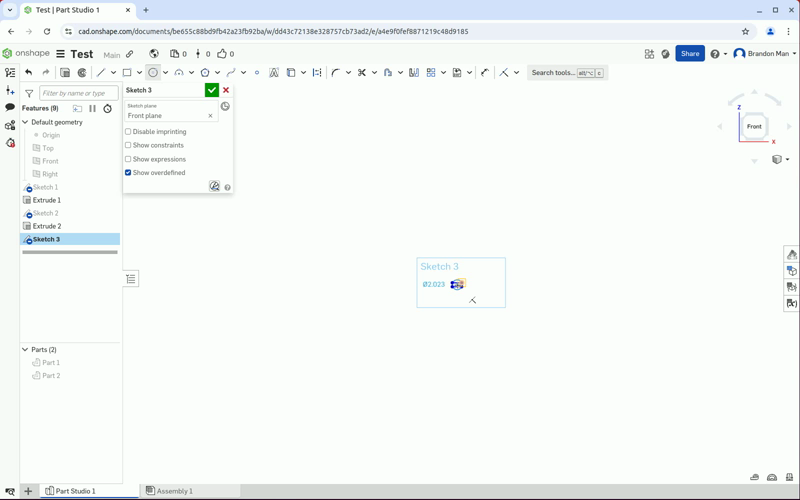
scroll(6)
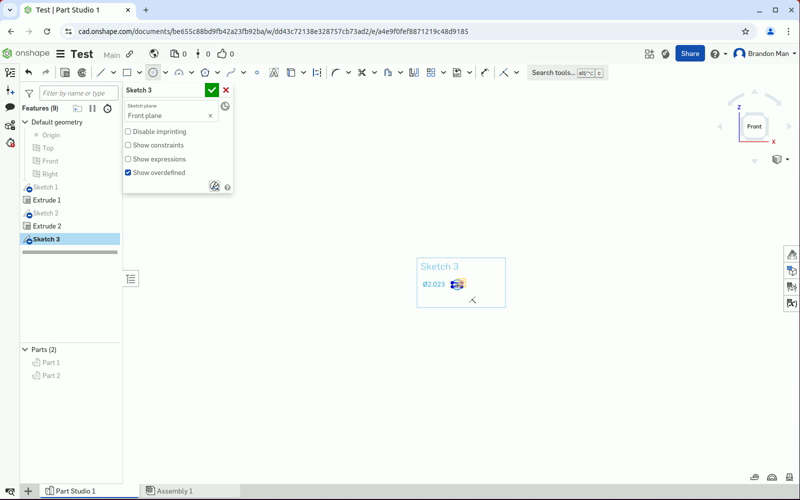
scroll(6)
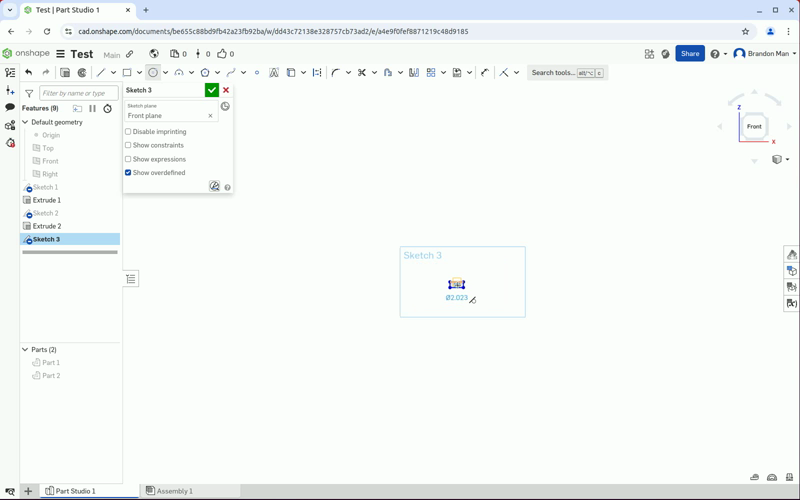
scroll(6)
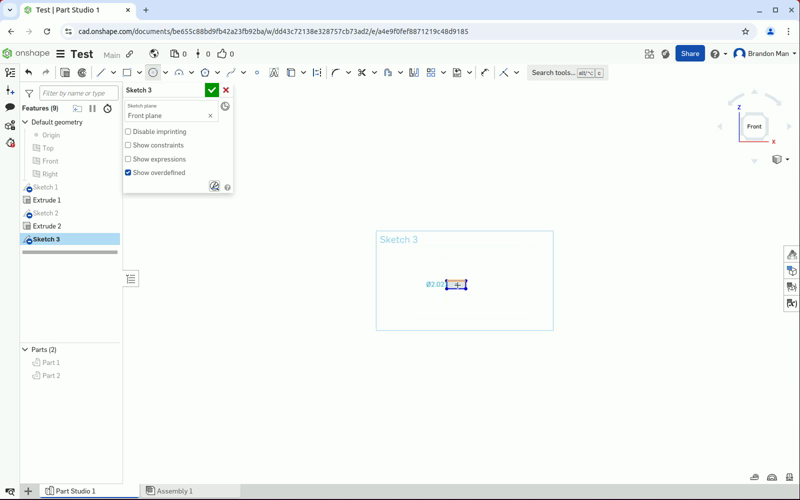
scroll(6)
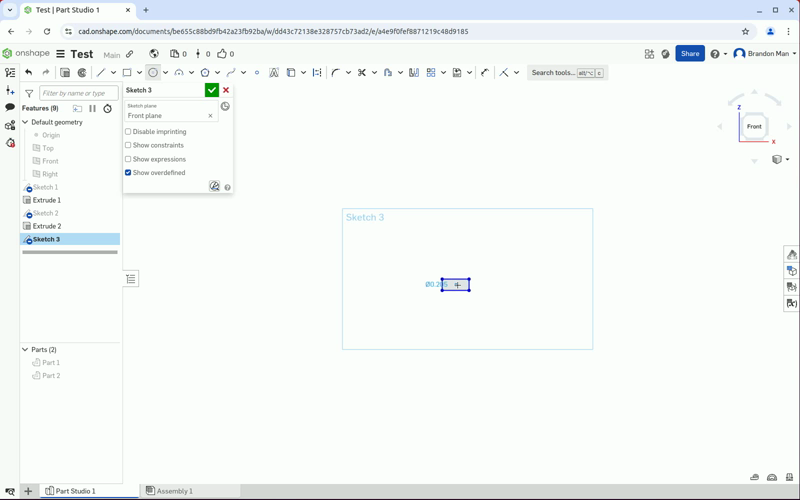
scroll(6)
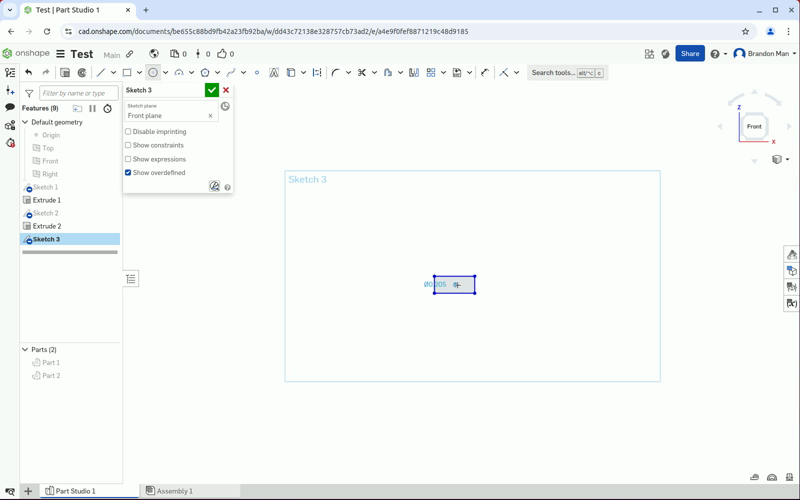
scroll(6)
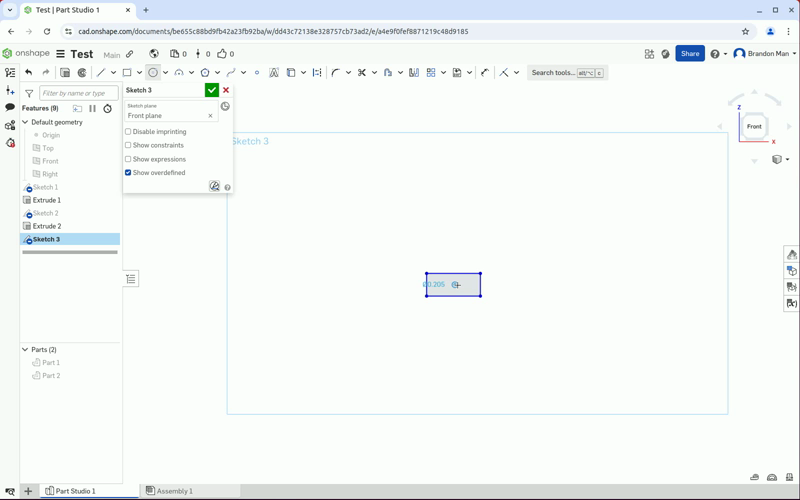
scroll(6)
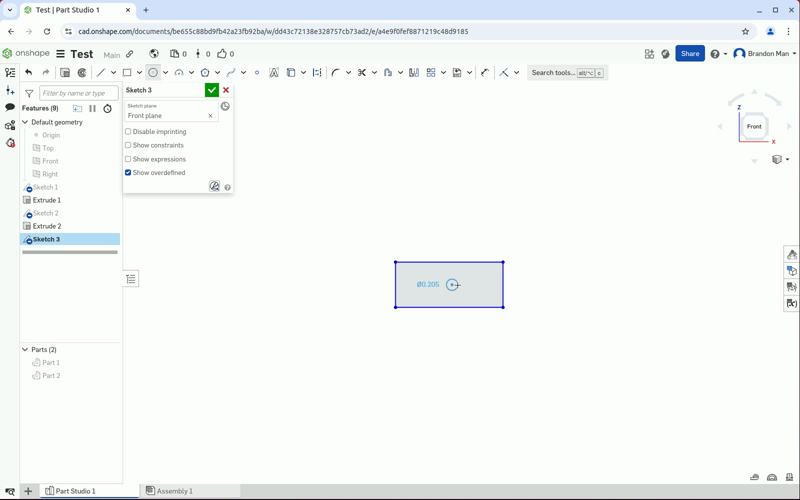
click(457, 284)
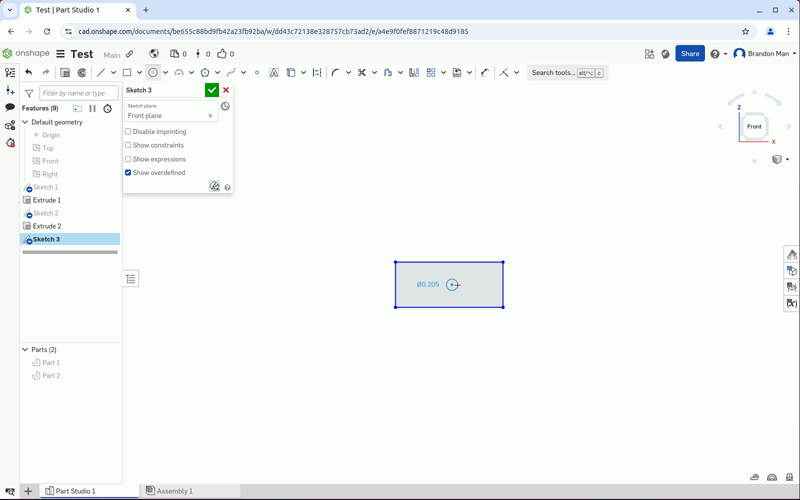
scroll(-6)
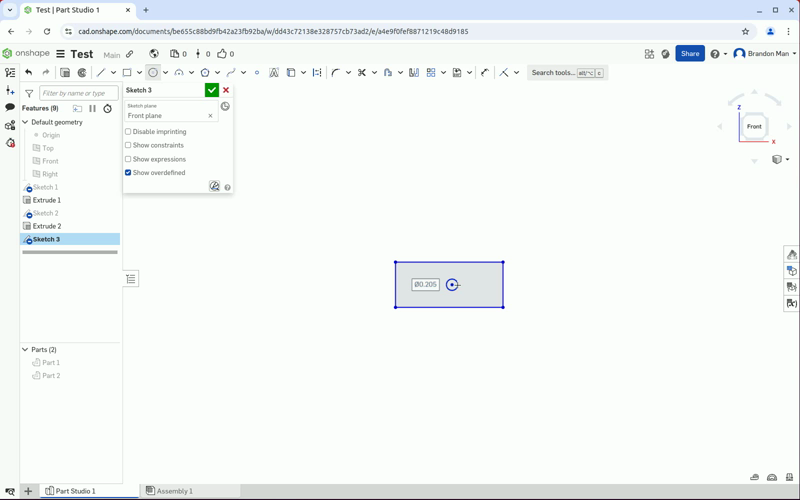
scroll(-6)
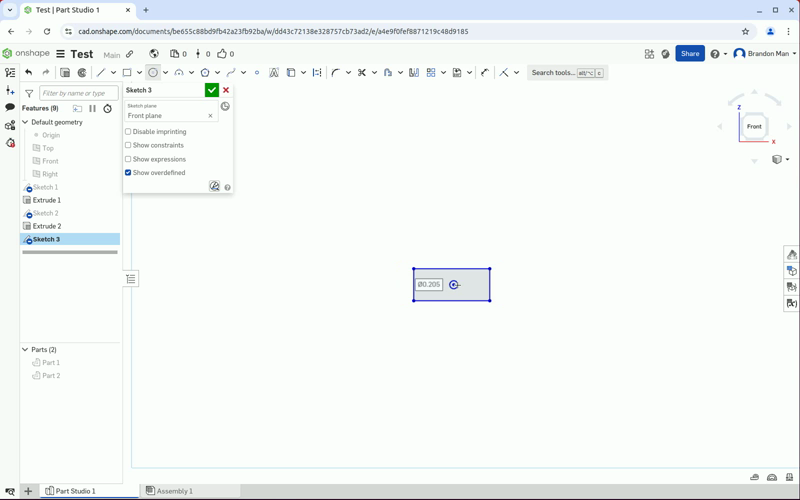
scroll(-6)
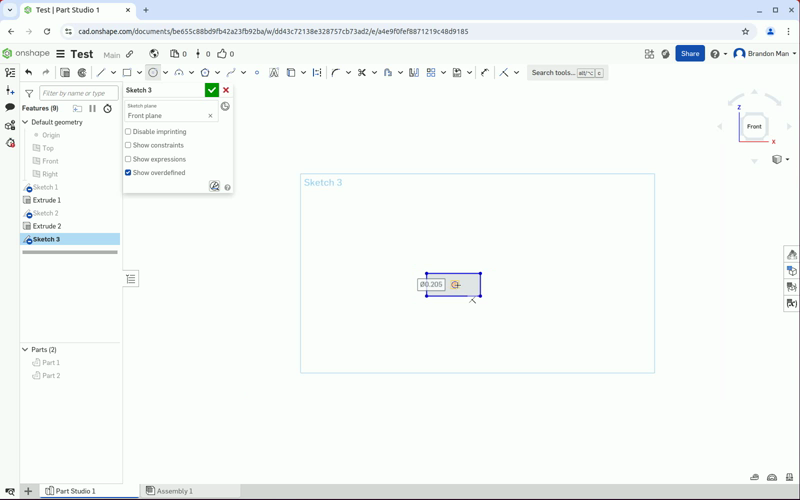
scroll(-6)
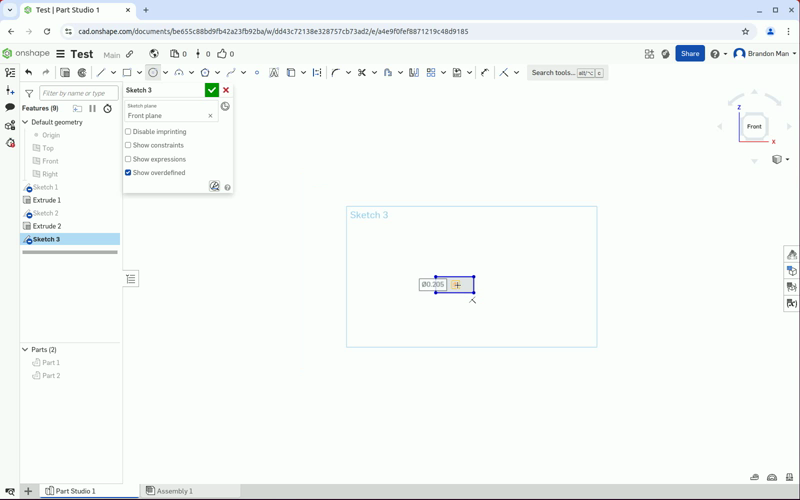
scroll(-6)
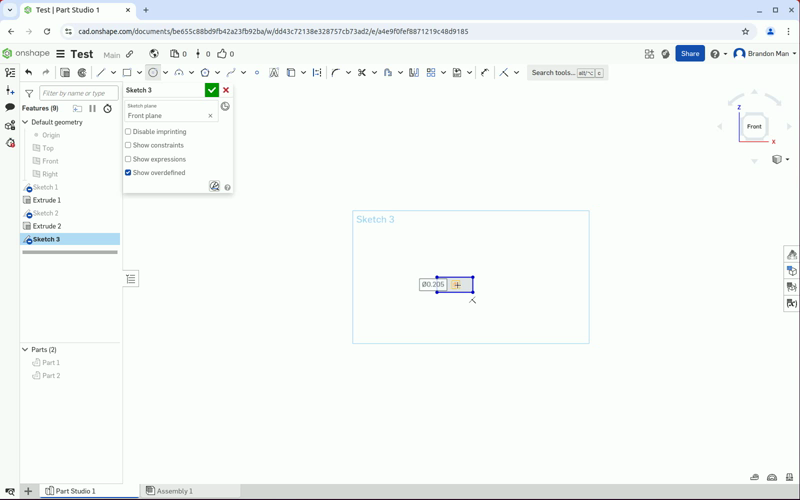
scroll(-6)
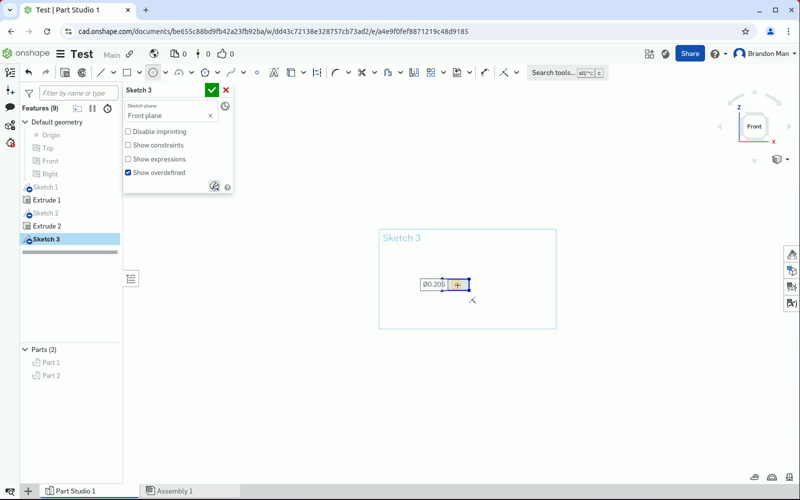
scroll(-6)
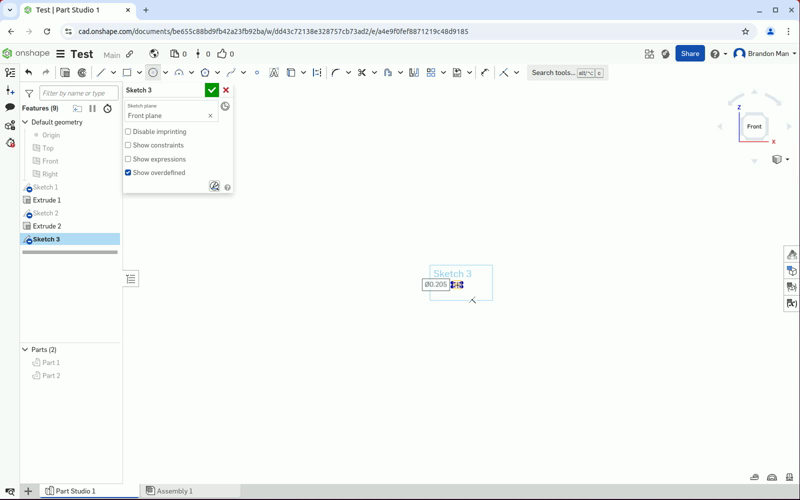
key(esc)
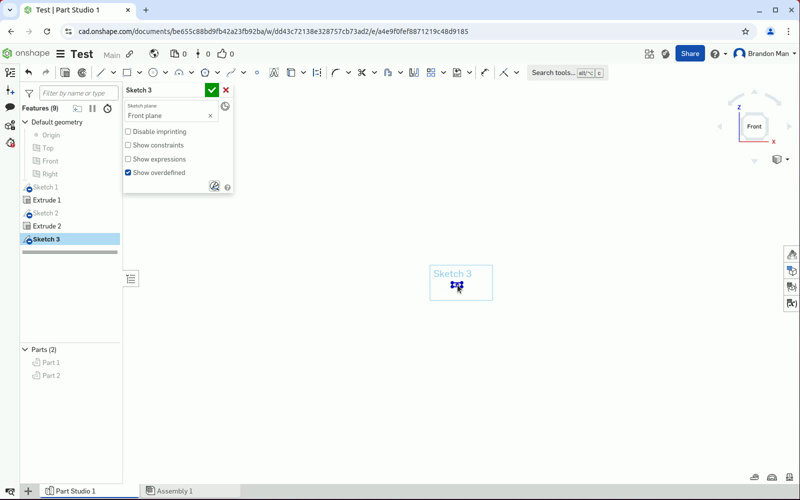
mouse_move(459, 283)
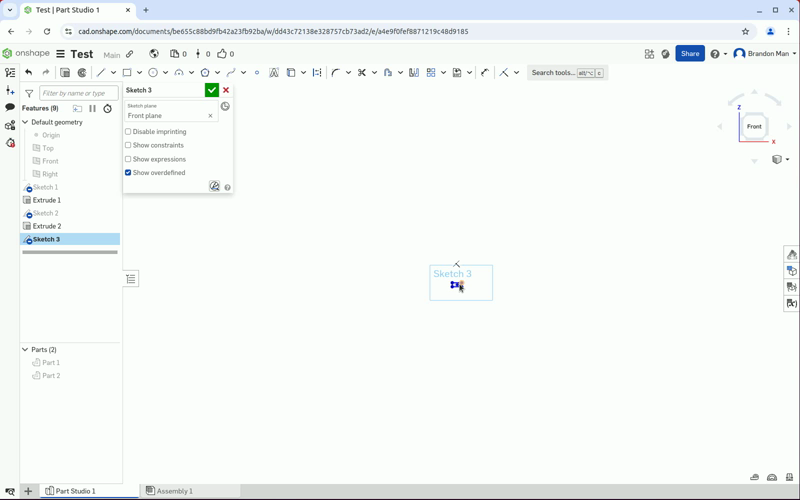
scroll(6)
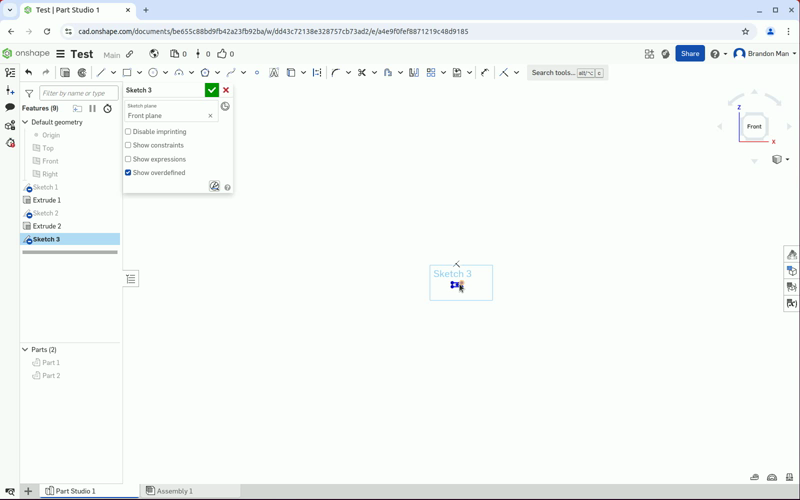
scroll(6)
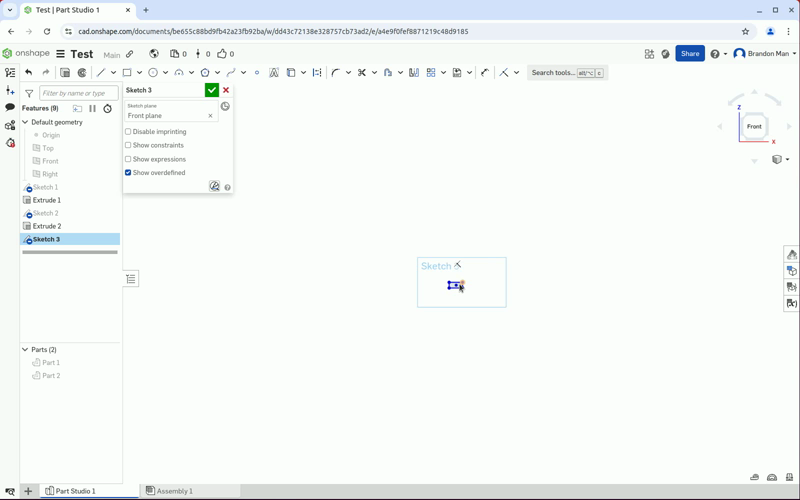
scroll(6)
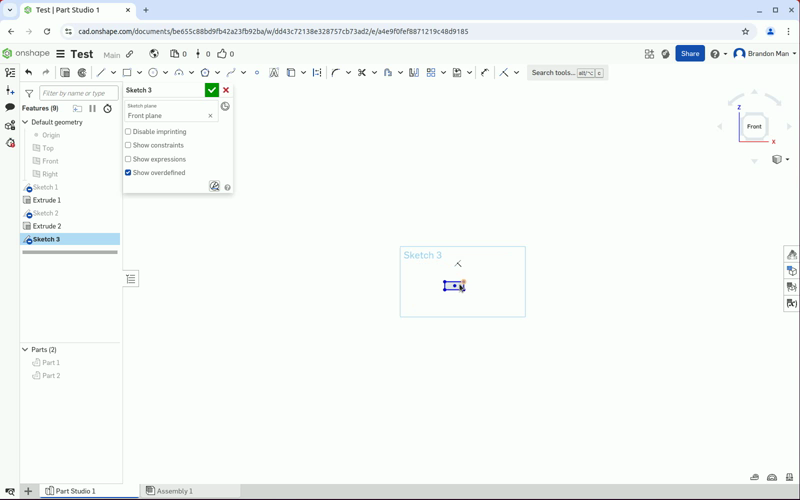
scroll(6)
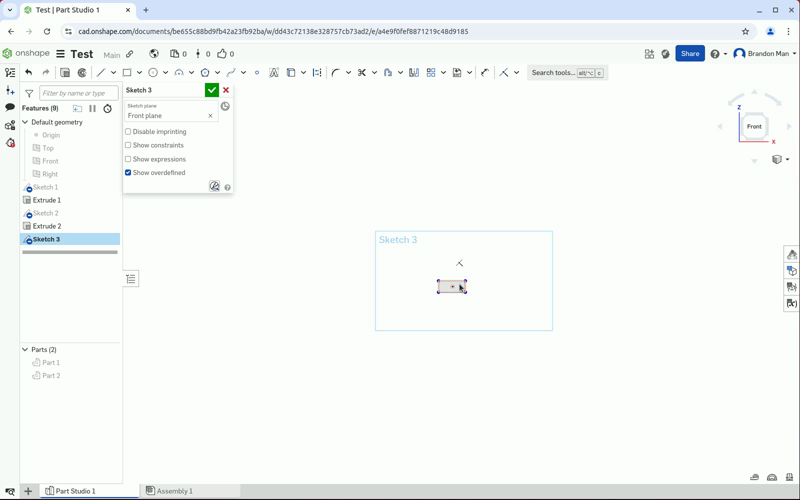
scroll(6)
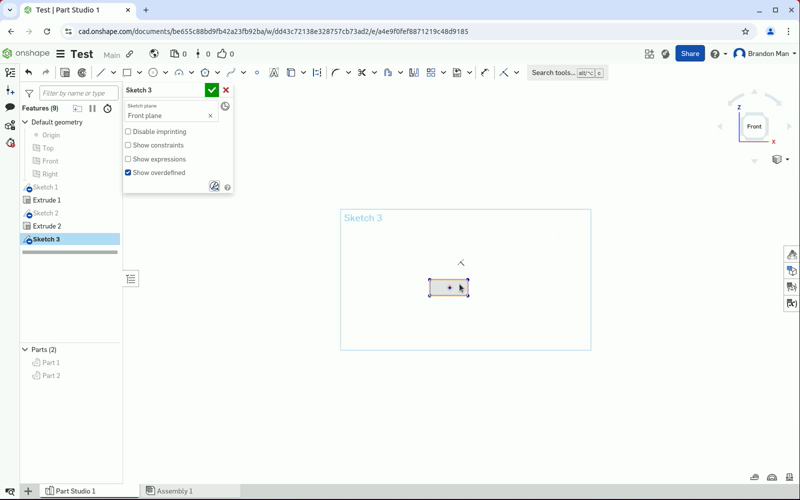
scroll(6)
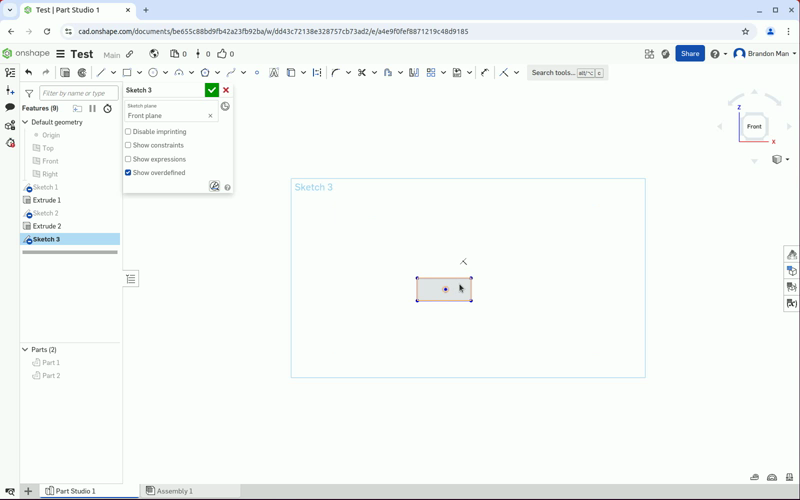
scroll(6)
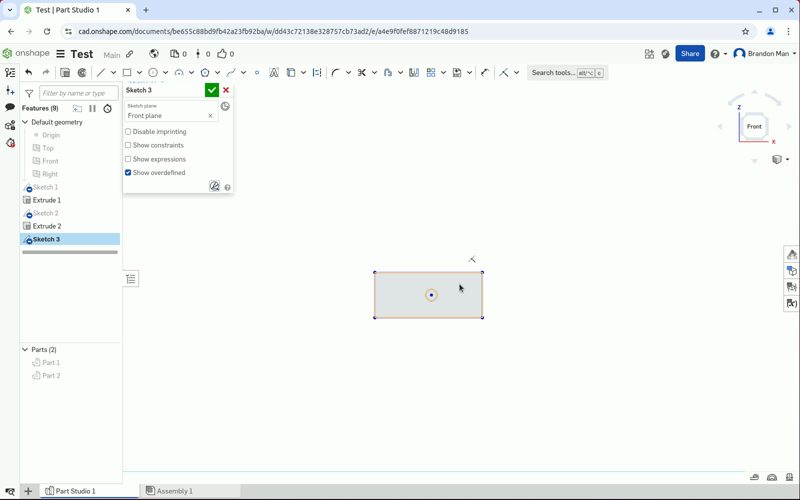
click(459, 283)
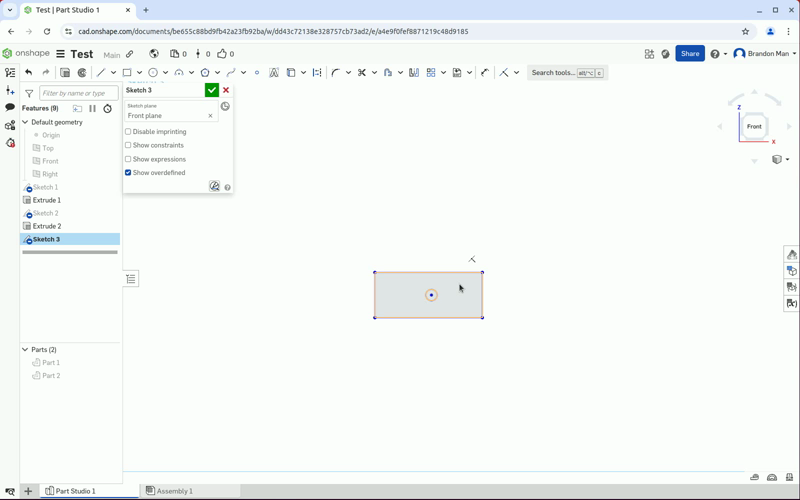
scroll(-6)
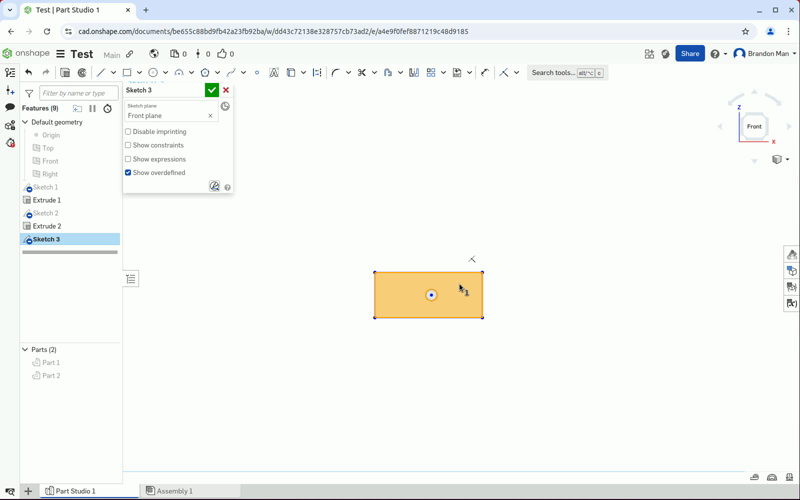
scroll(-6)
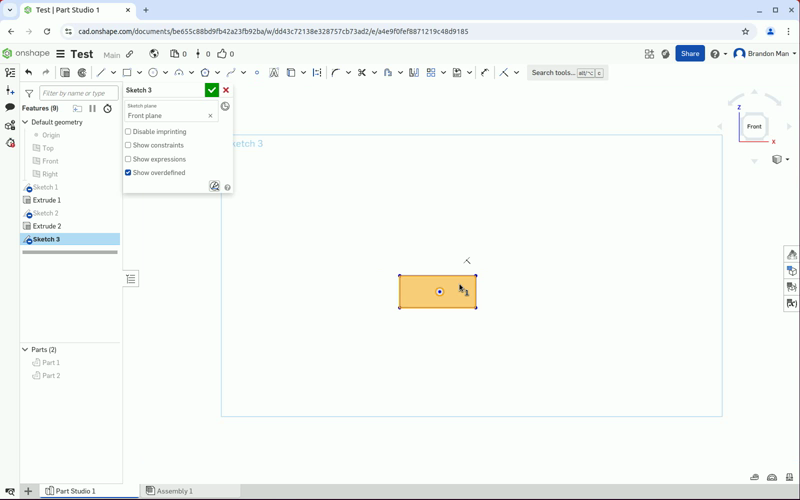
scroll(-6)
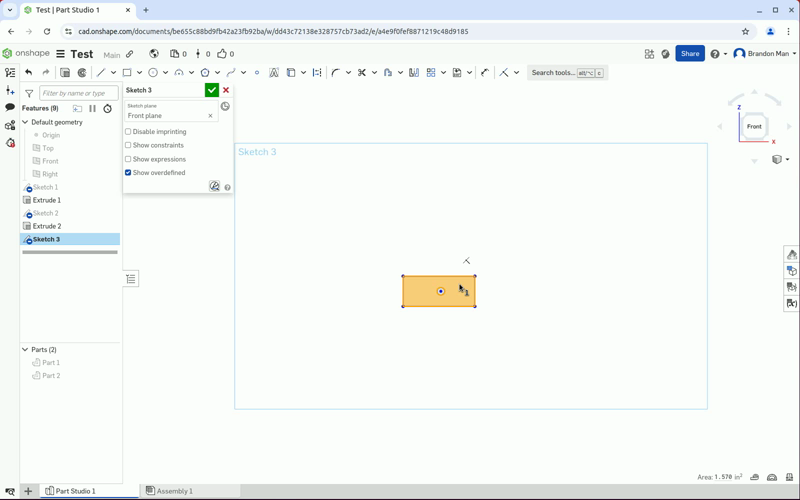
scroll(-6)
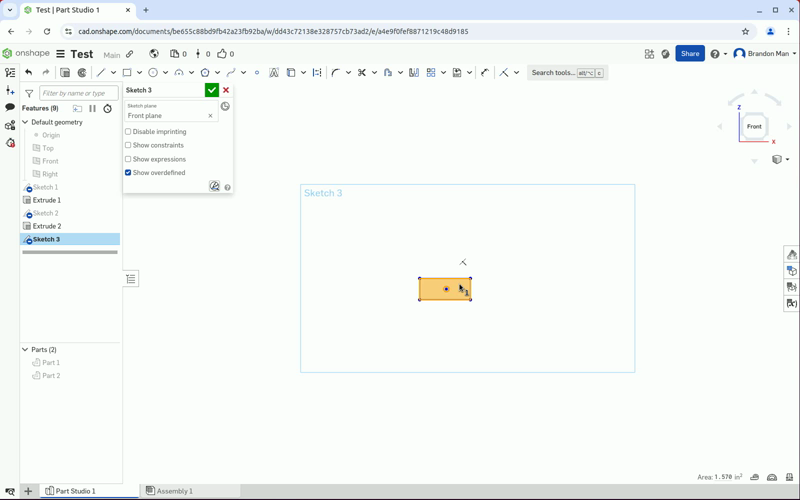
scroll(-6)
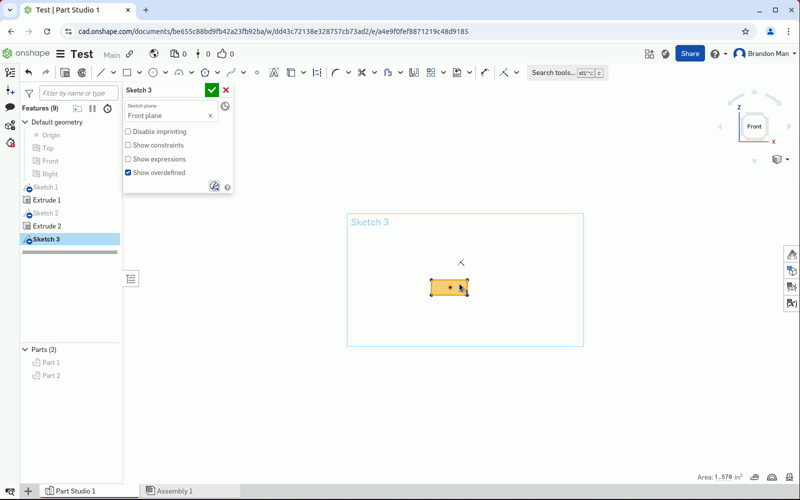
scroll(-6)
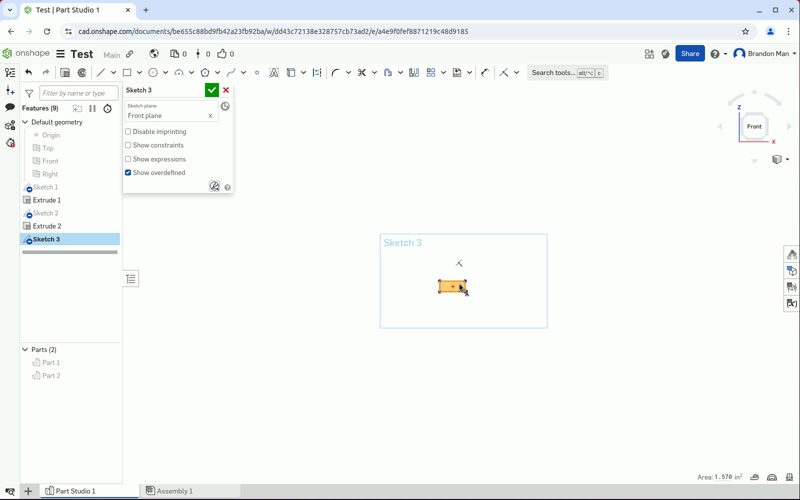
scroll(-6)
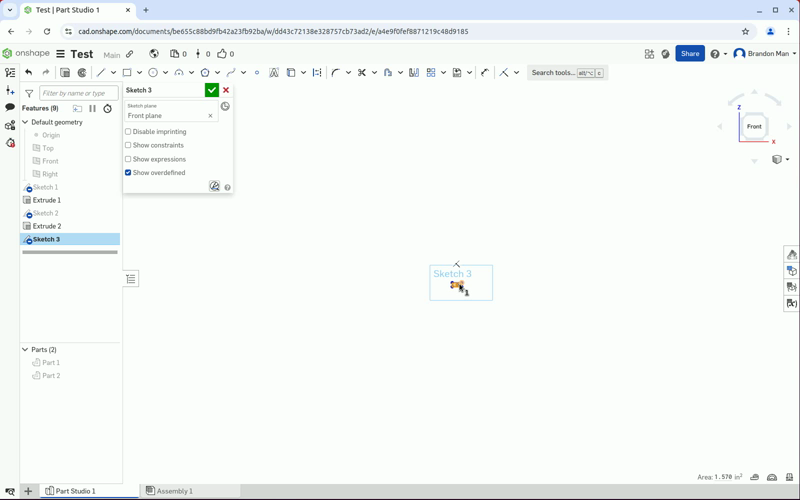
mouse_move(73, 352)
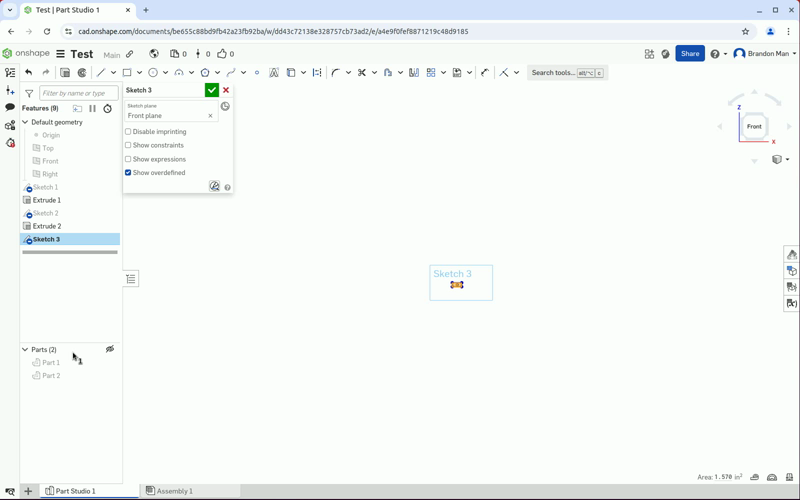
key(shift+y)
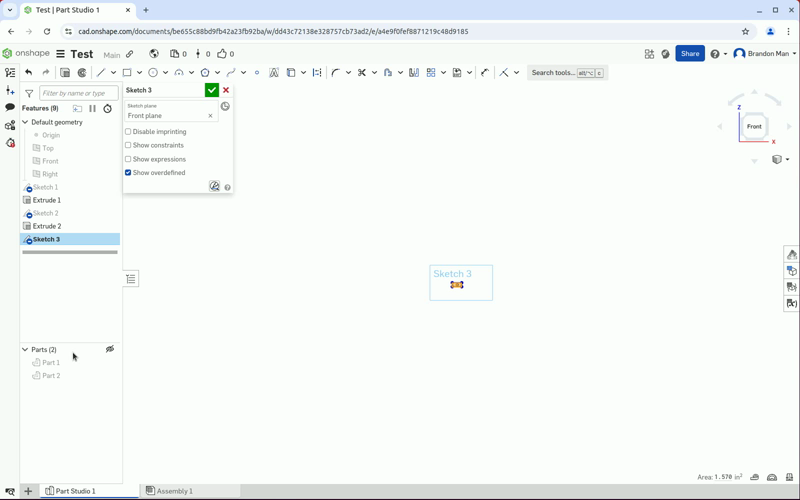
key(shift+e)
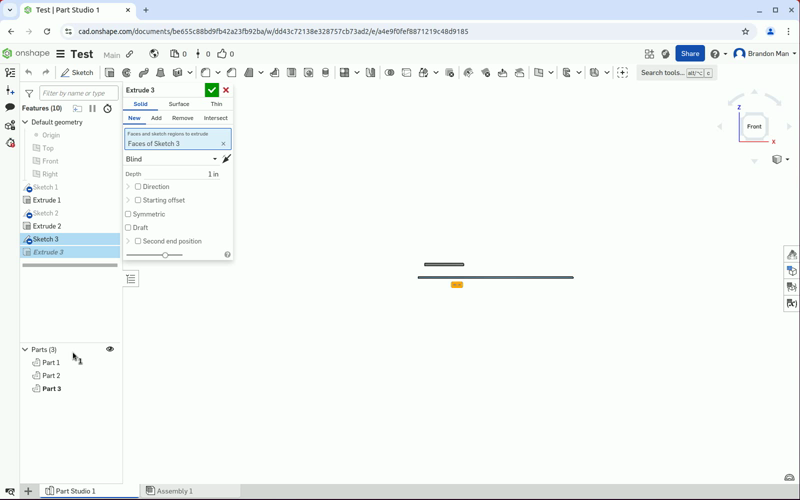
mouse_move(143, 106)
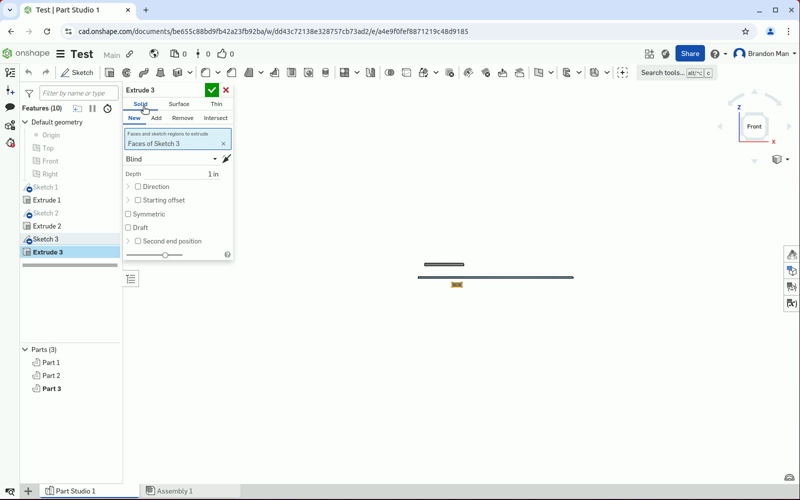
click(143, 106)
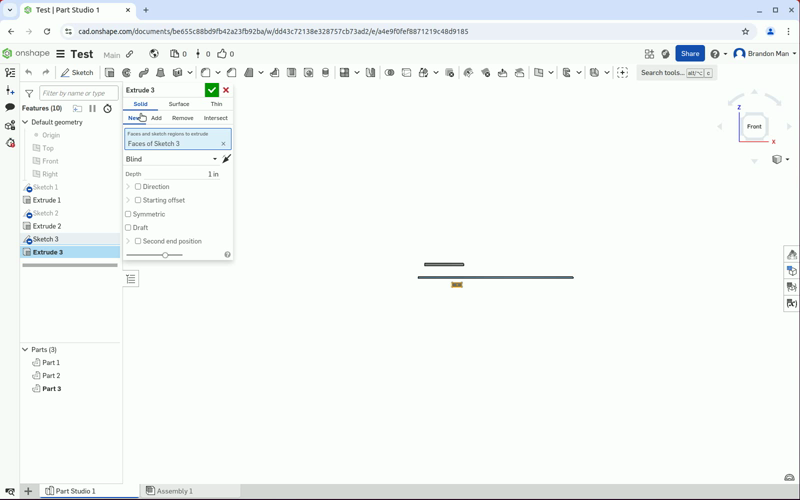
mouse_move(137, 120)
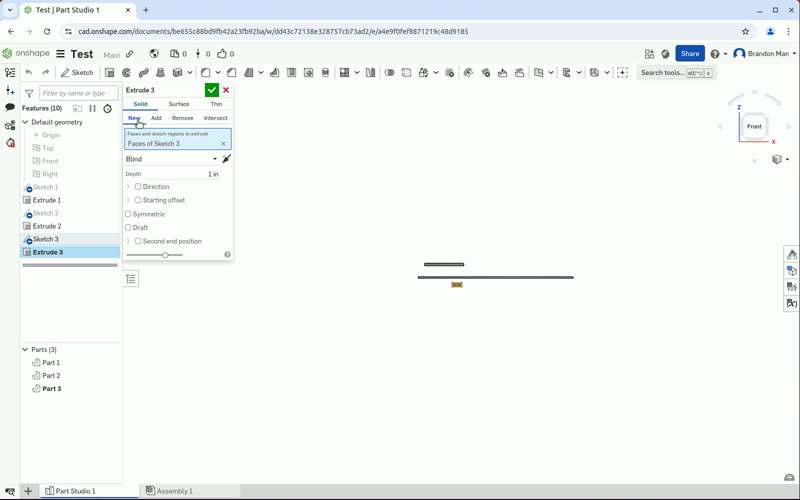
click(137, 120)
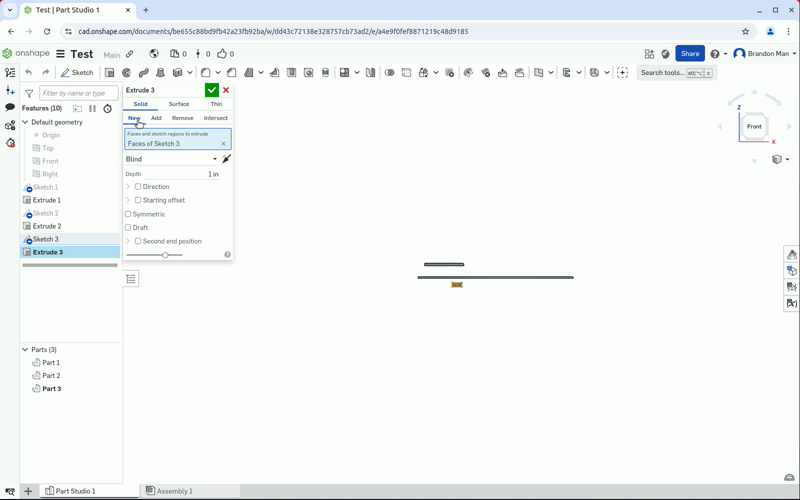
key(tab, 4)
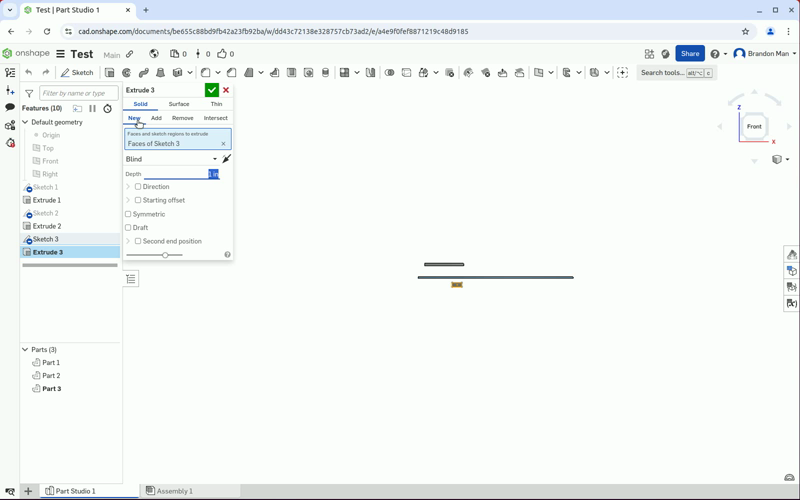
text(0.963)
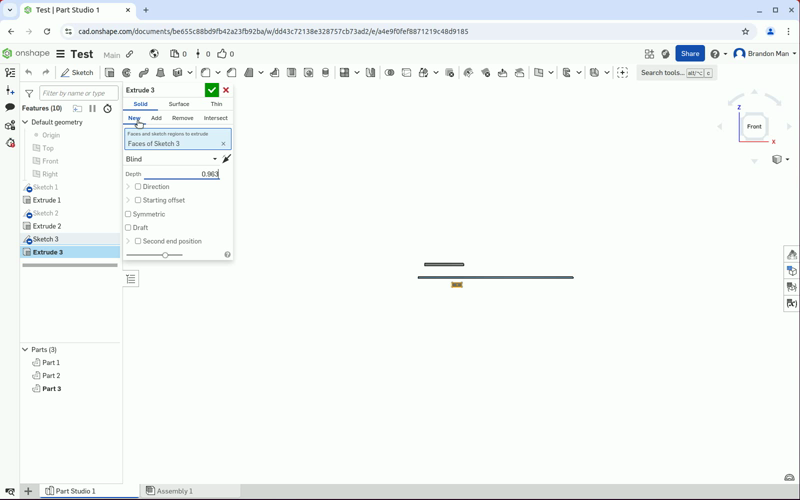
key(enter)
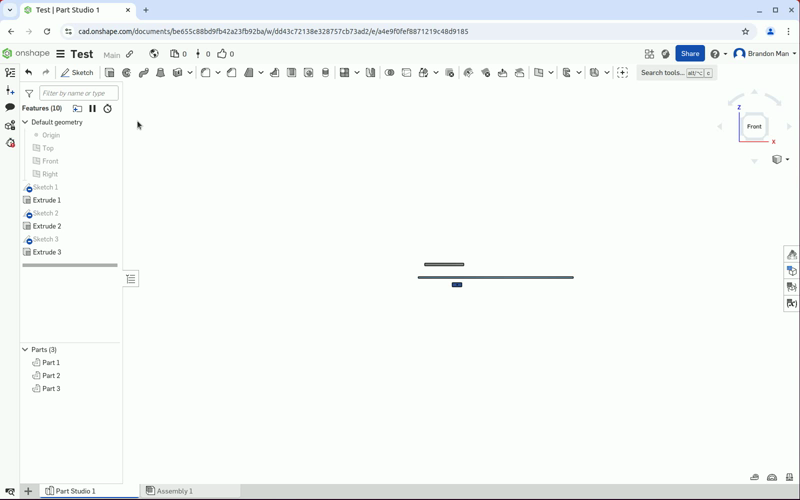
key(shift+h)
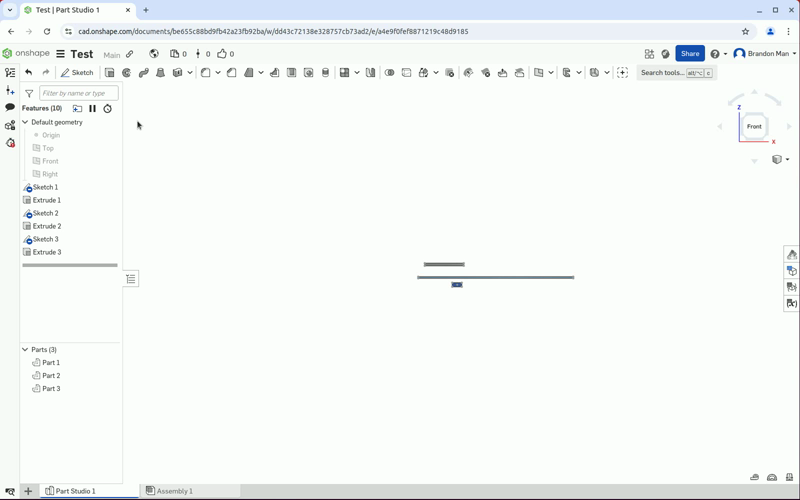
key(shift+h)
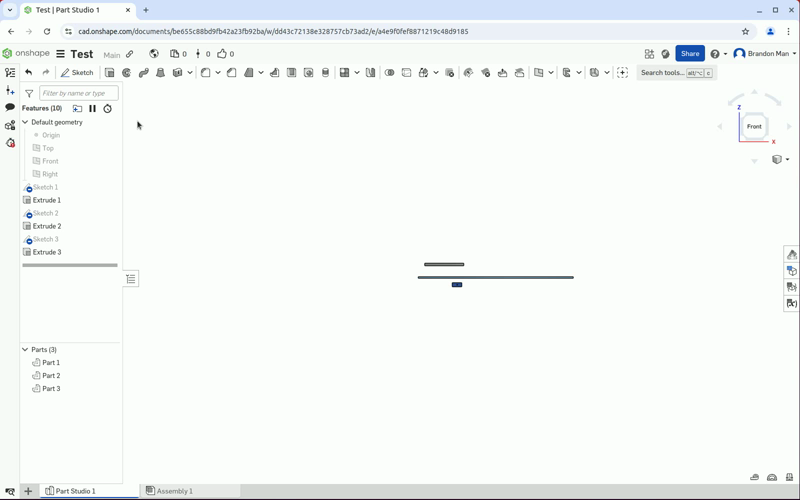
mouse_move(73, 189)
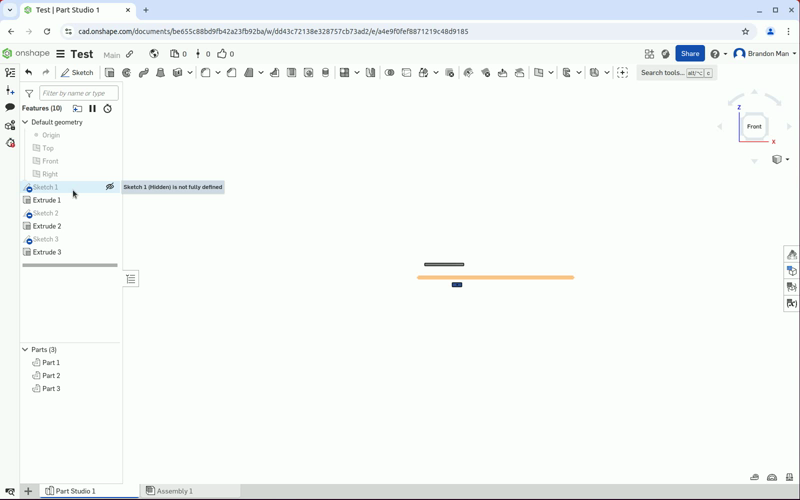
click(73, 189)
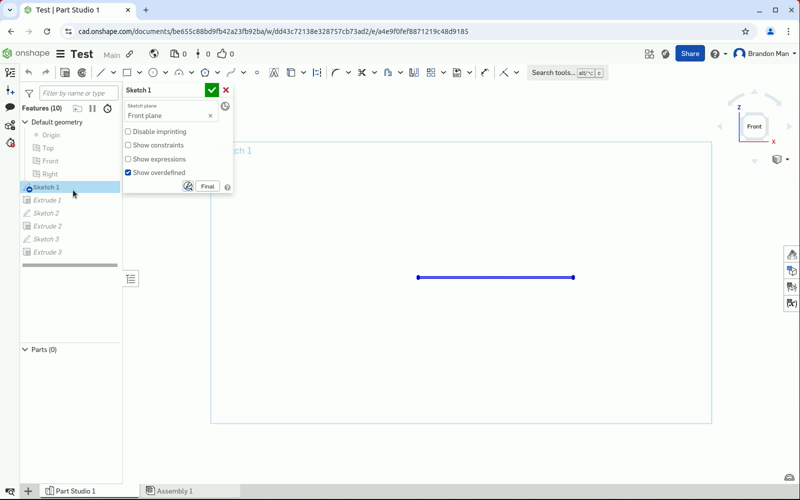
mouse_move(229, 92)
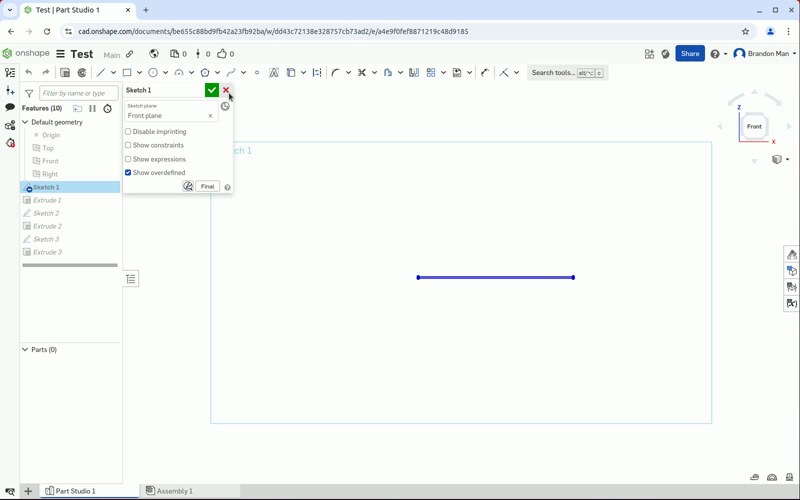
click(229, 92)
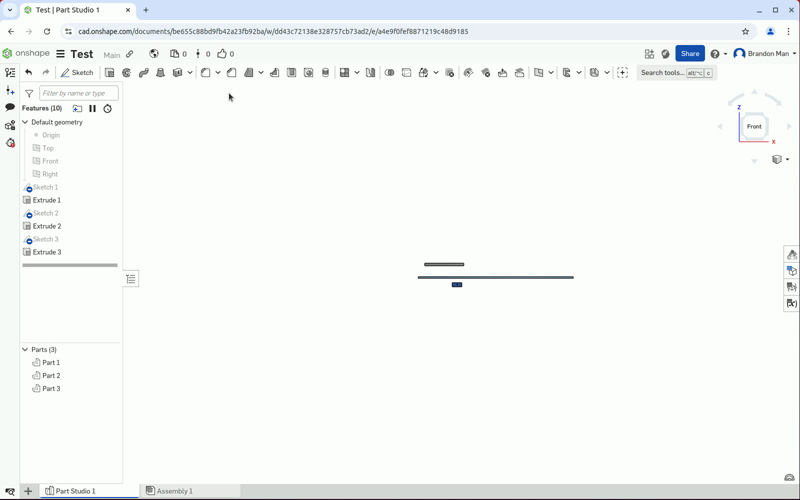
mouse_move(541, 75)
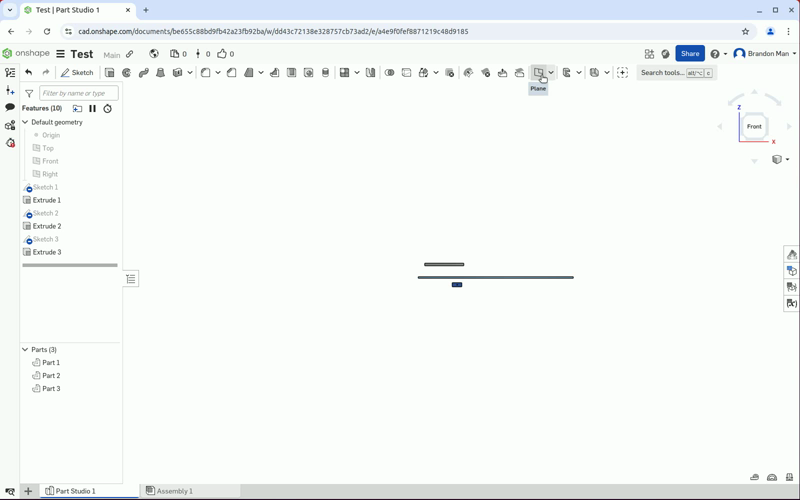
click(541, 75)
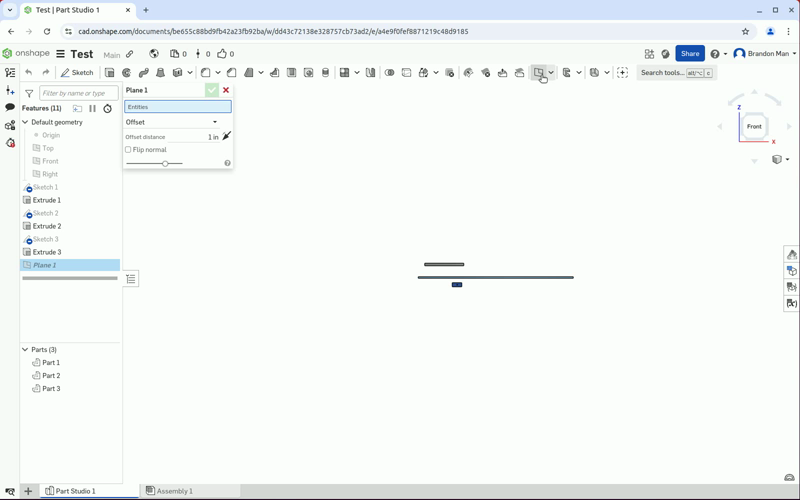
mouse_move(73, 163)
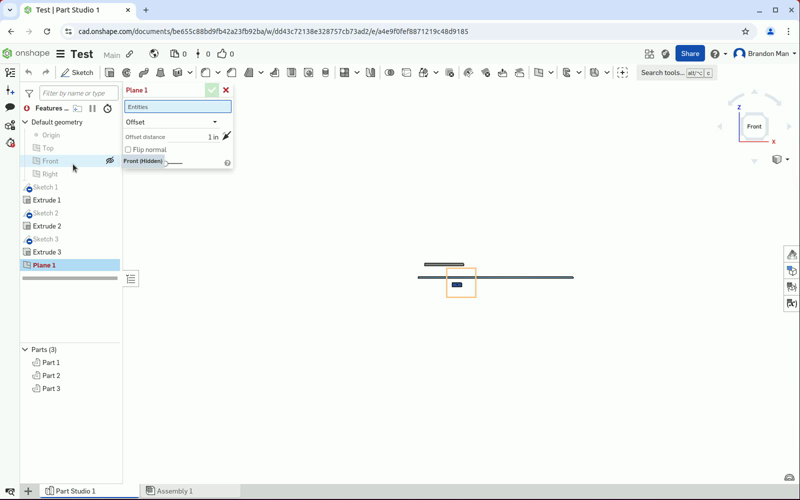
click(73, 163)
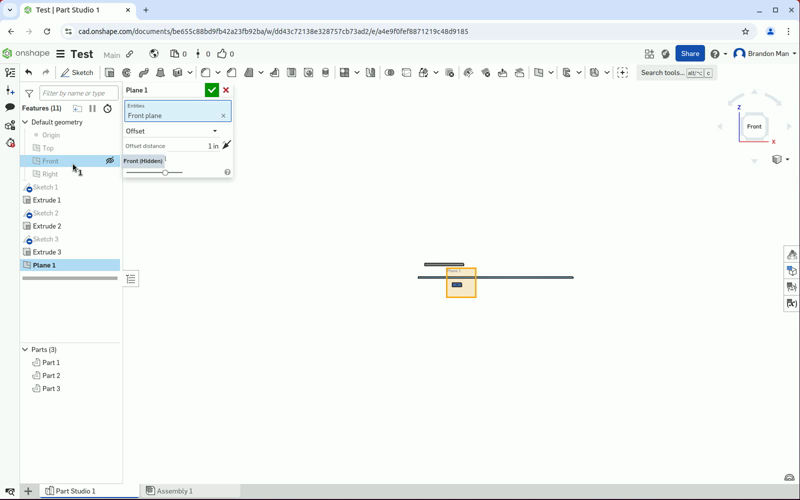
key(tab, 2)
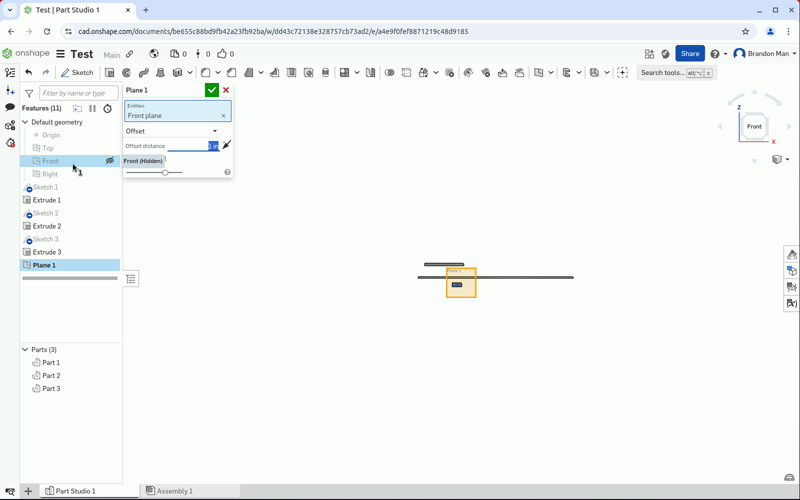
text(0.955)
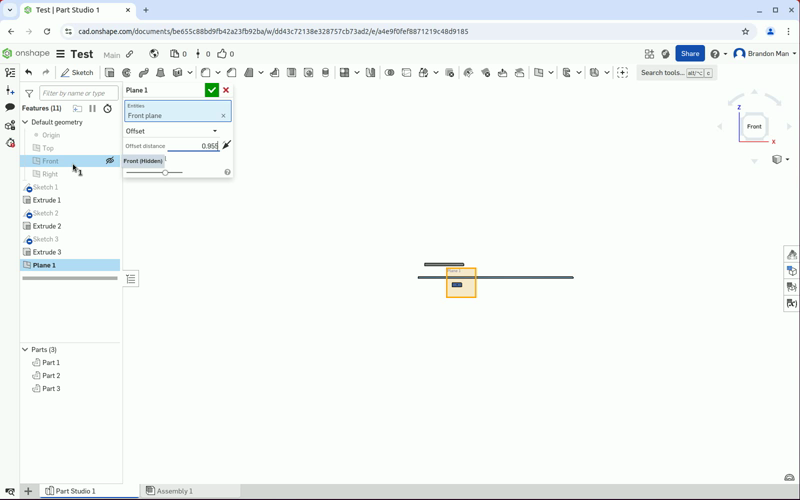
key(enter, 2)
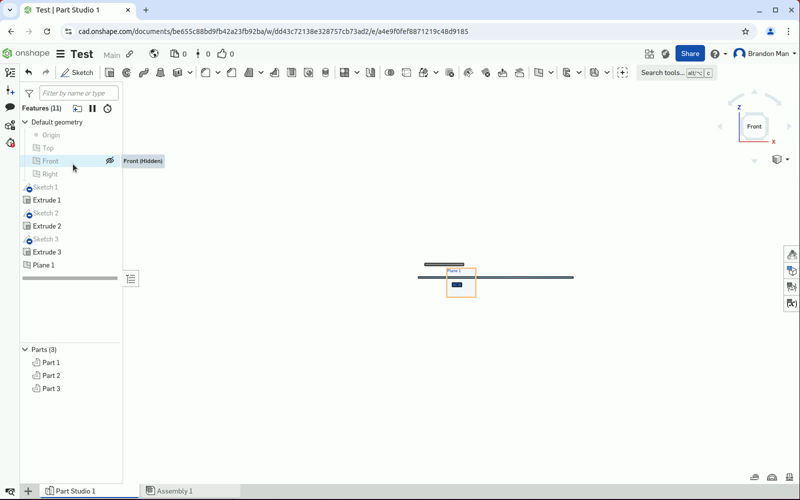
key(shift+s)
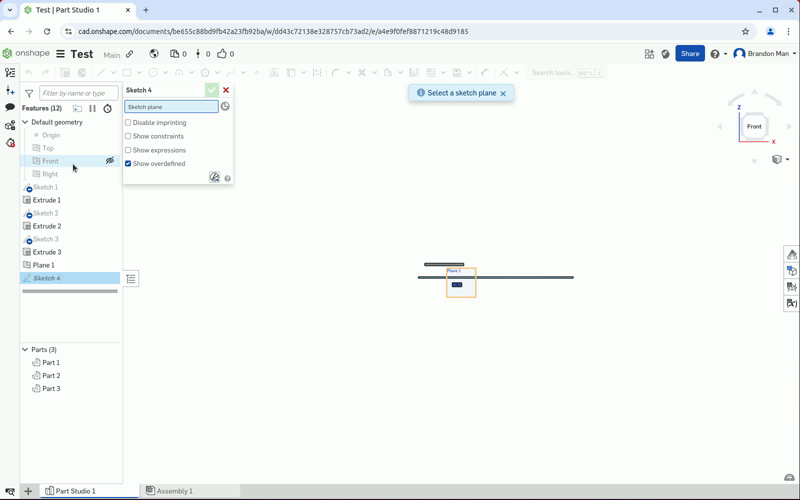
mouse_move(73, 267)
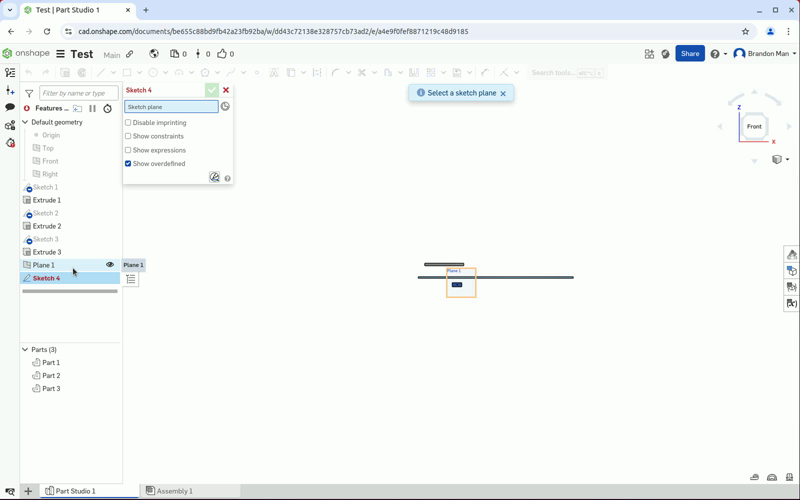
click(73, 267)
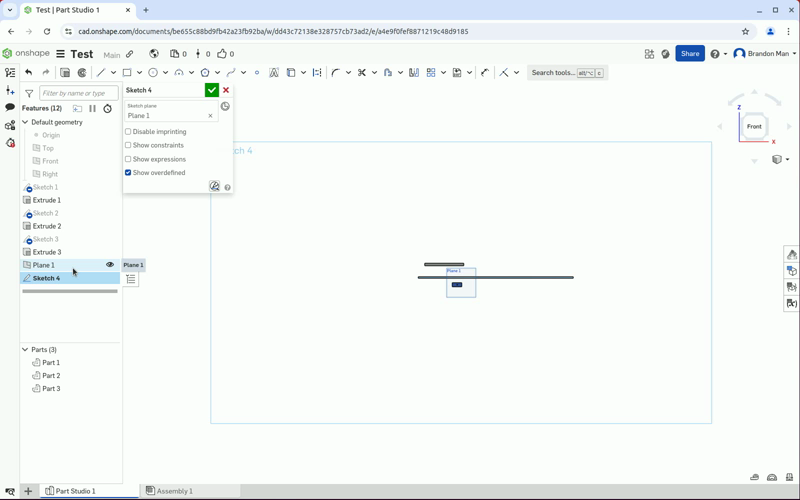
mouse_move(73, 352)
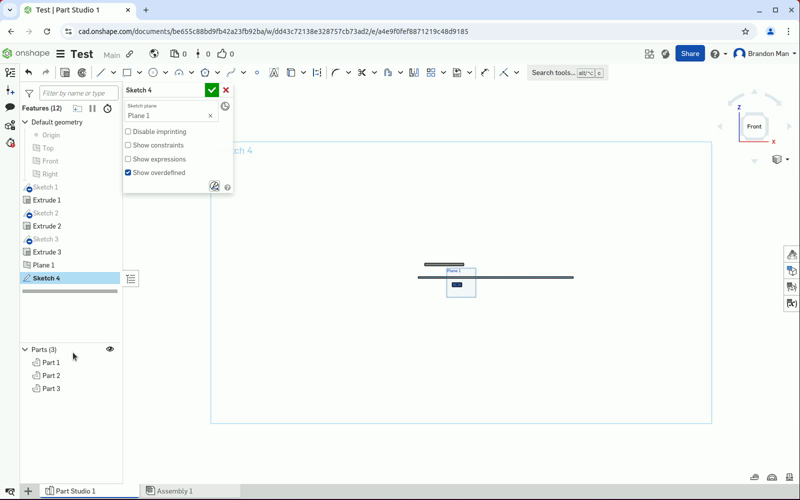
key(y)
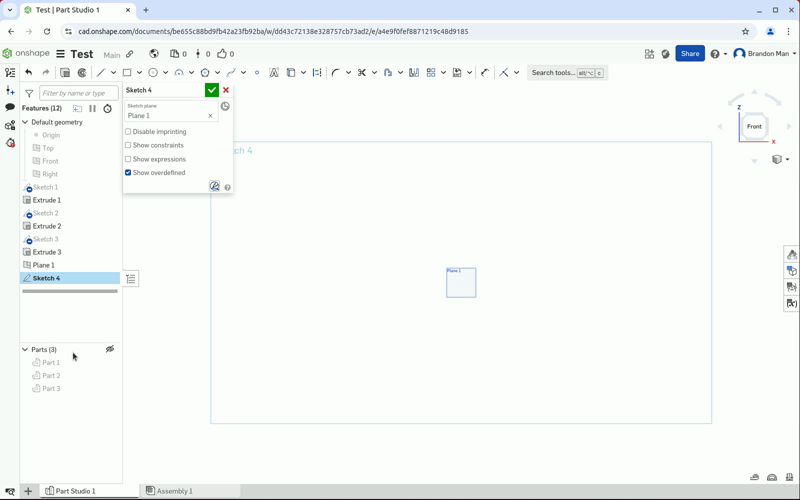
key(c)
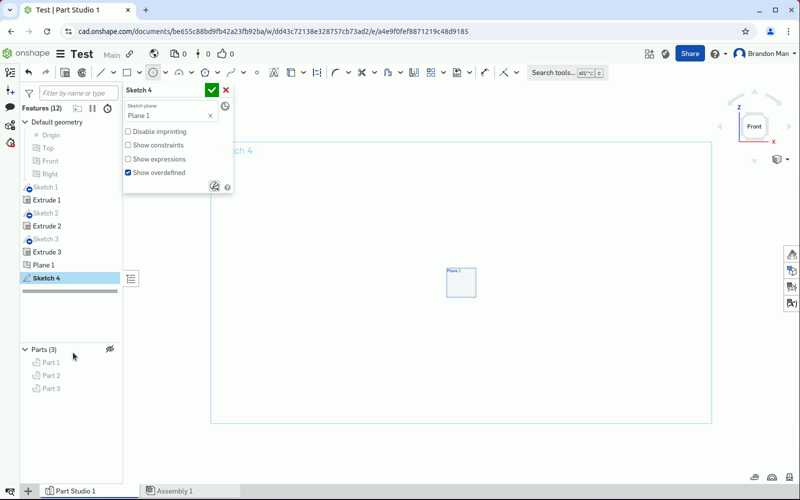
key_down(shift)
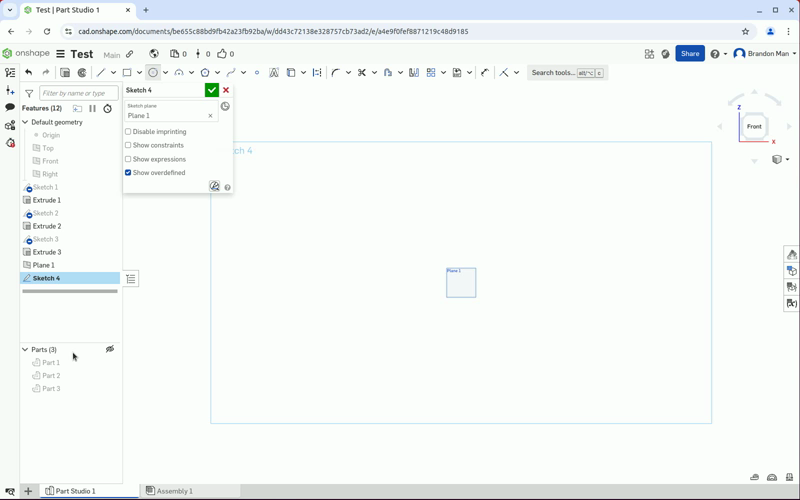
mouse_move(457, 284)
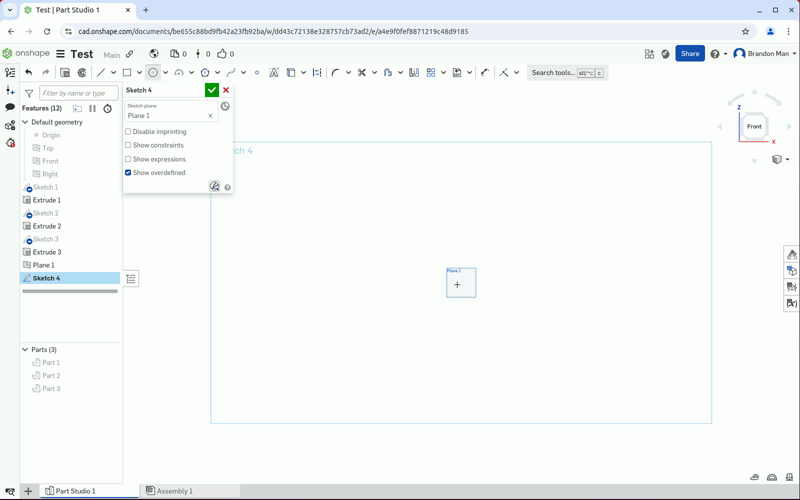
click(457, 284)
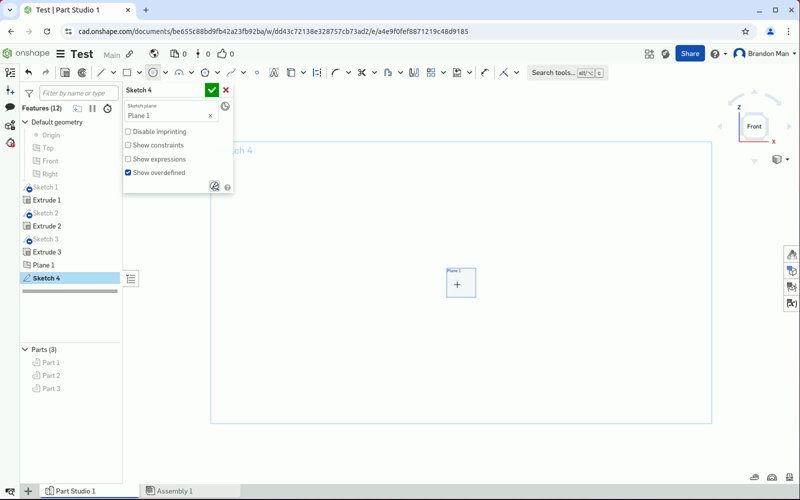
key_up(shift)
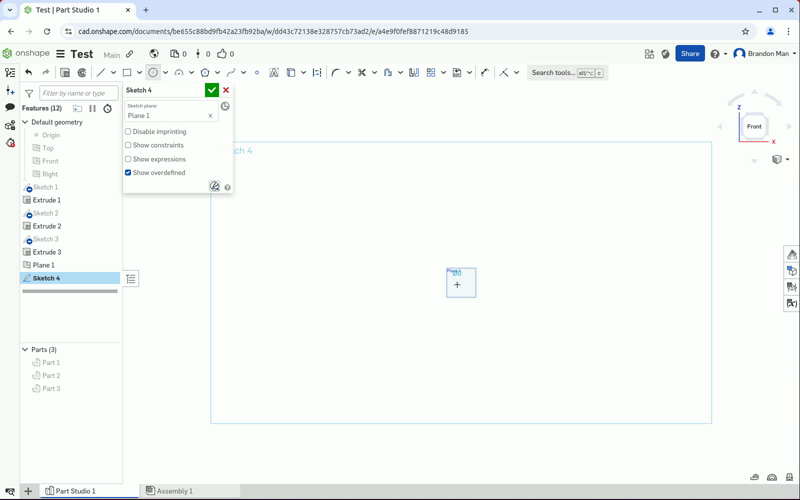
mouse_move(458, 284)
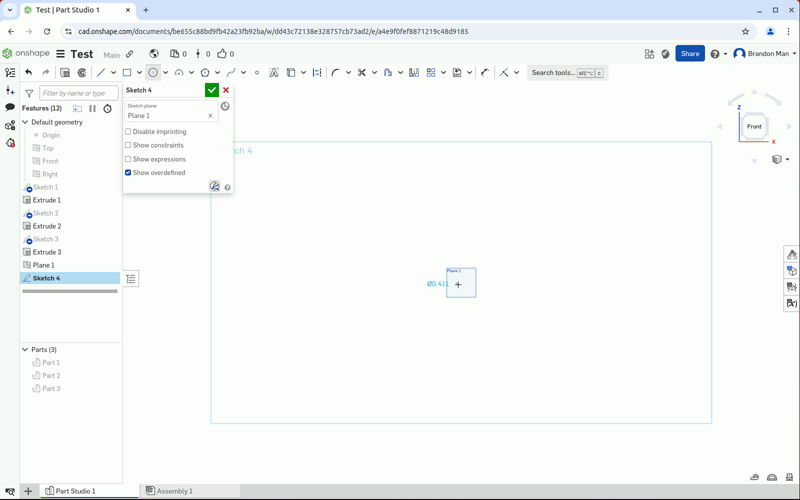
scroll(6)
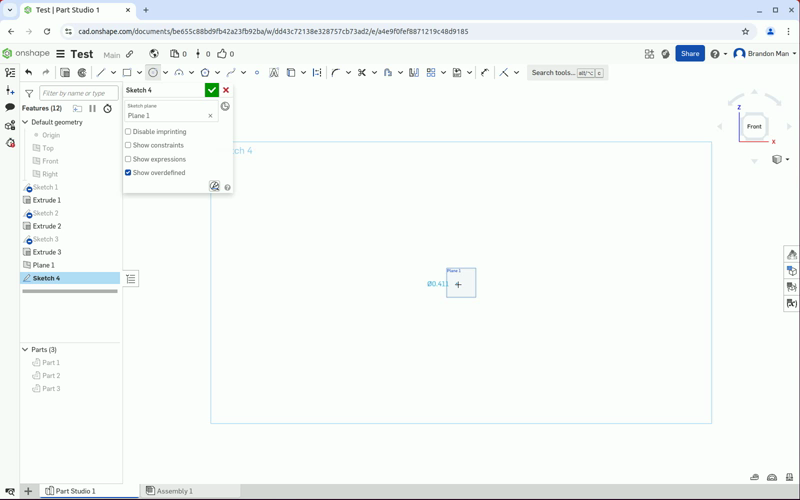
scroll(6)
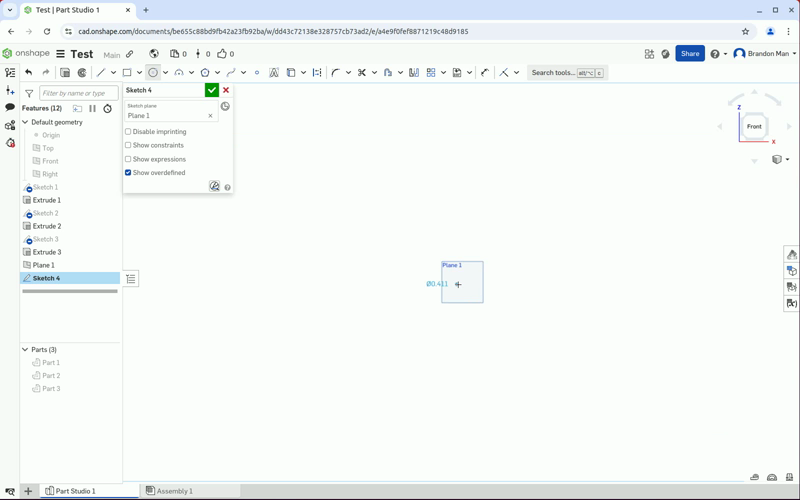
scroll(6)
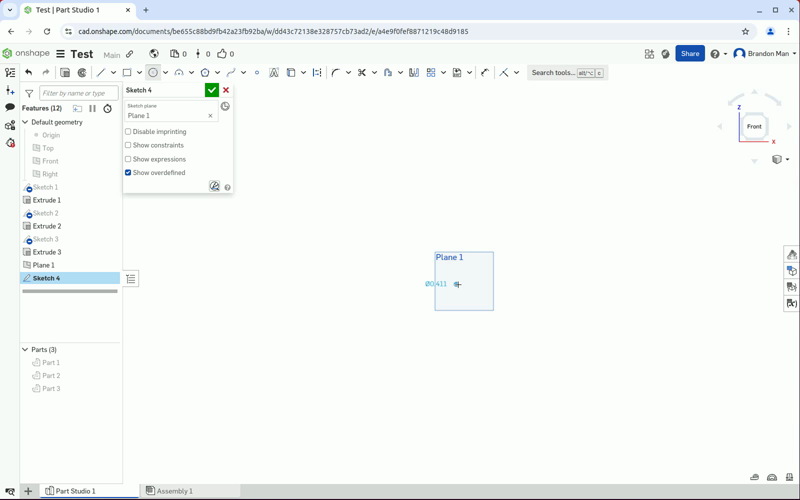
scroll(6)
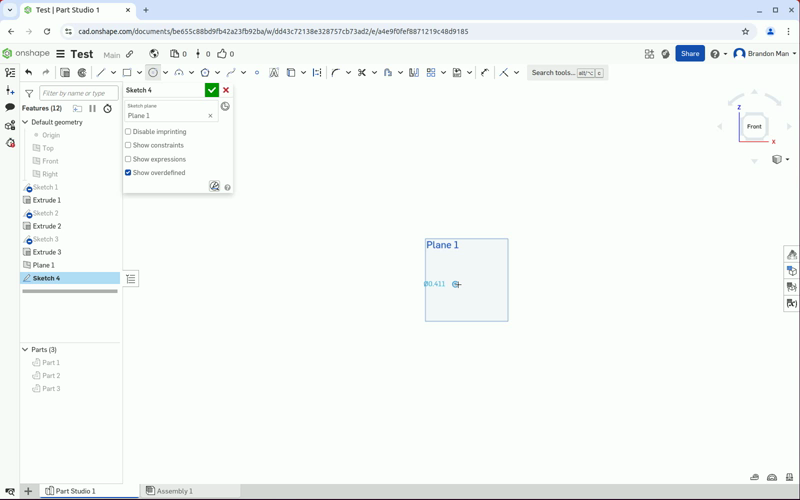
scroll(6)
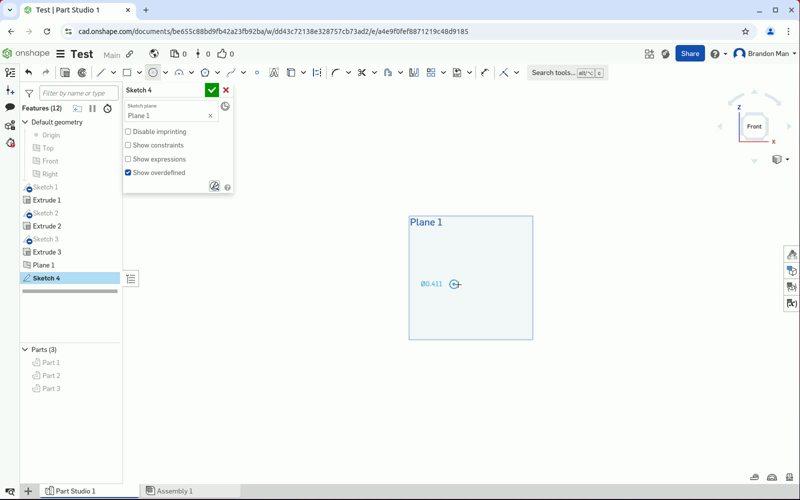
scroll(6)
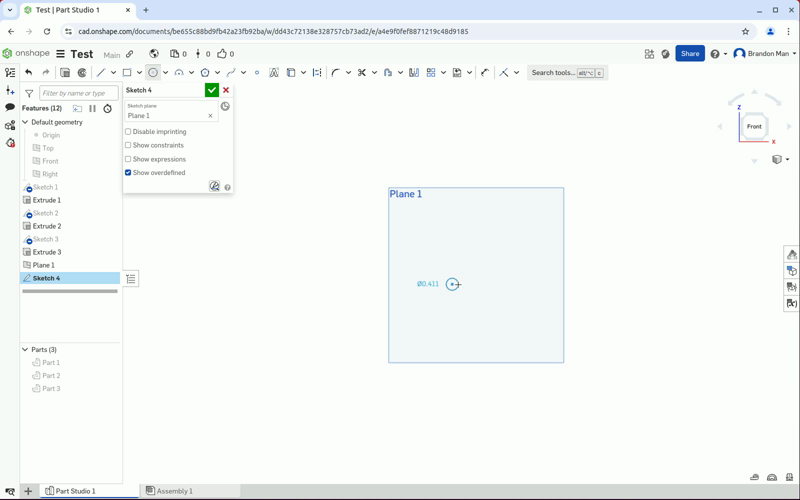
scroll(6)
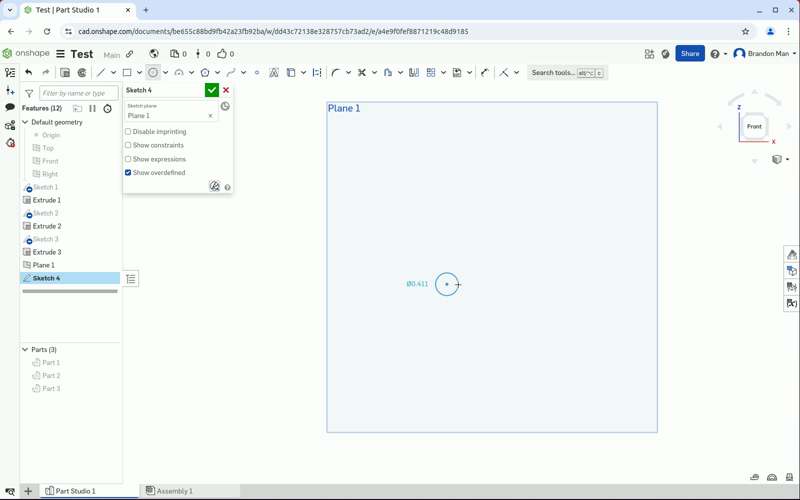
click(458, 284)
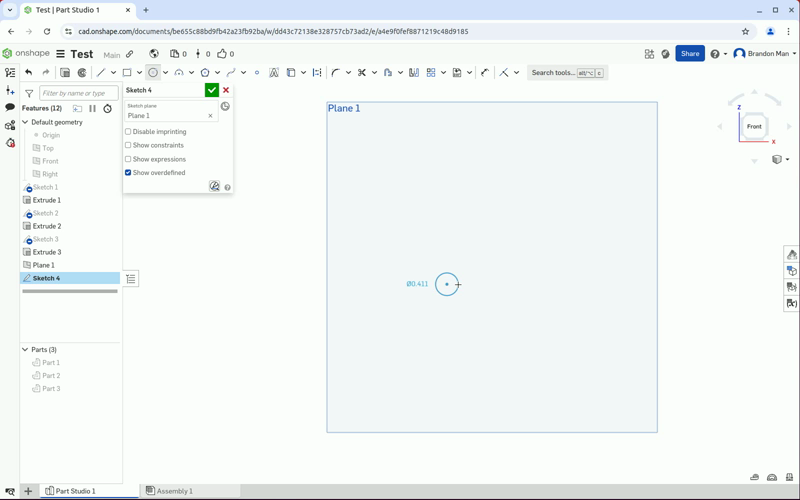
scroll(-6)
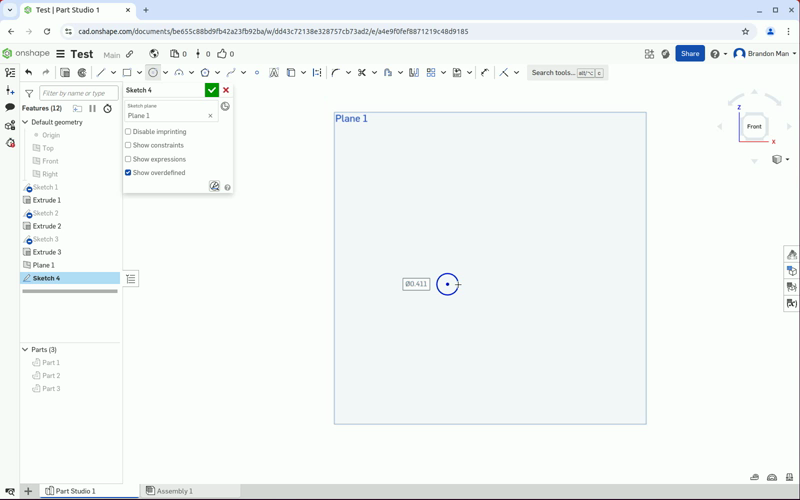
scroll(-6)
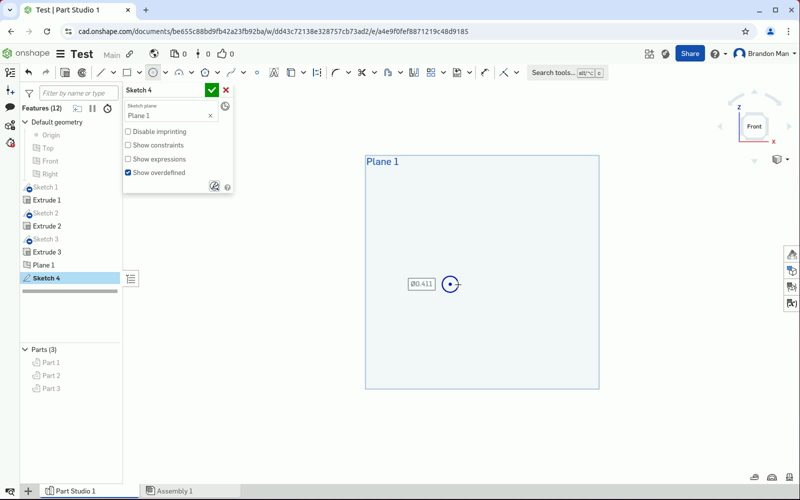
scroll(-6)
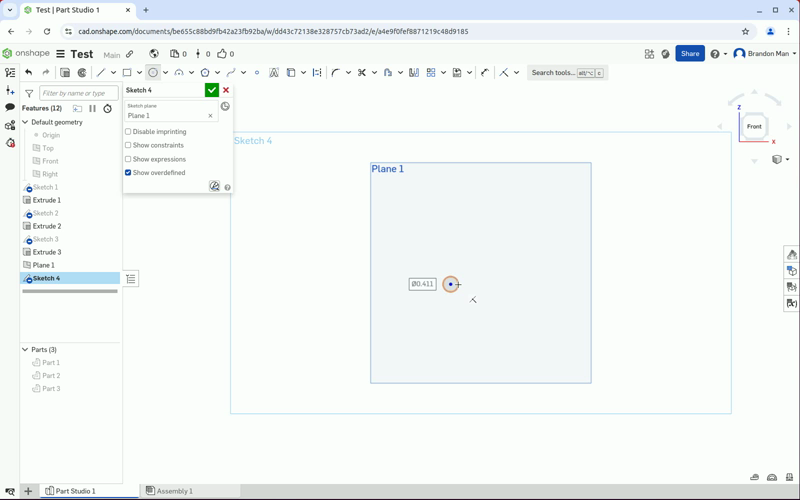
scroll(-6)
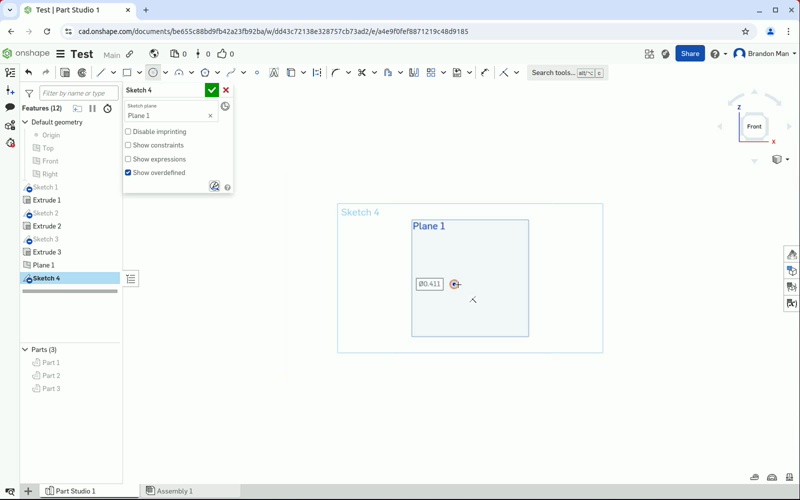
scroll(-6)
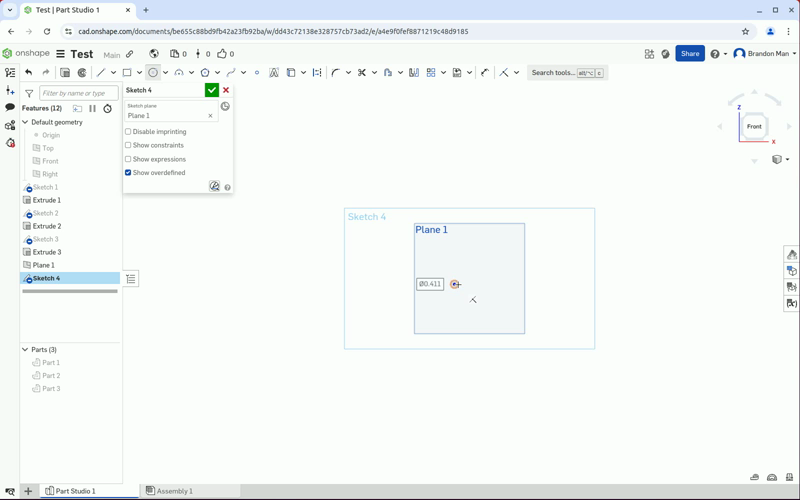
scroll(-6)
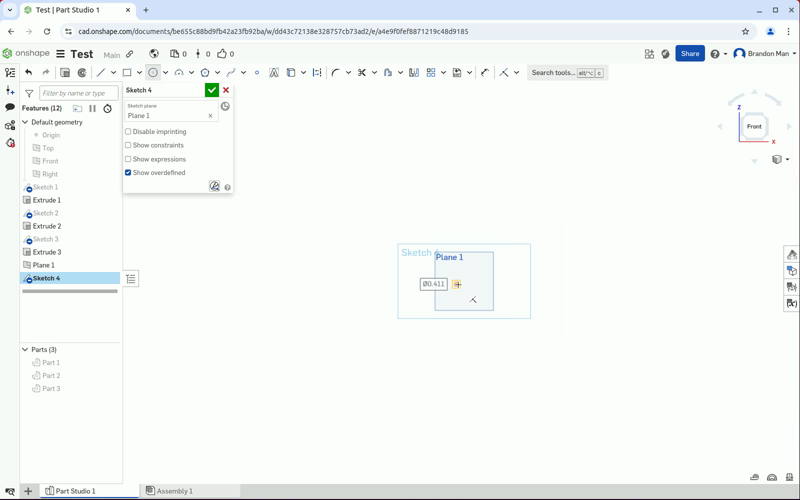
scroll(-6)
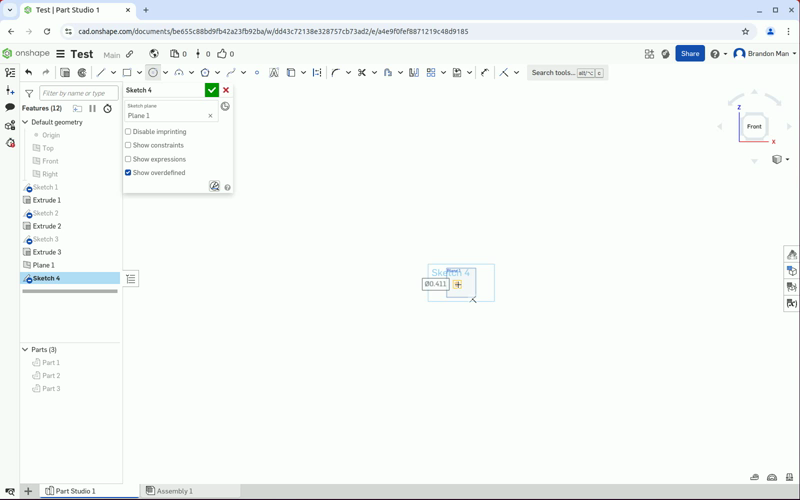
key(esc)
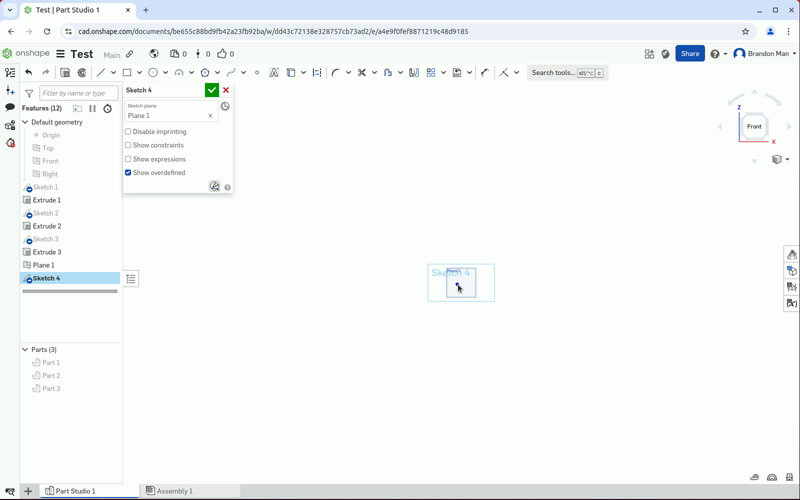
mouse_move(456, 283)
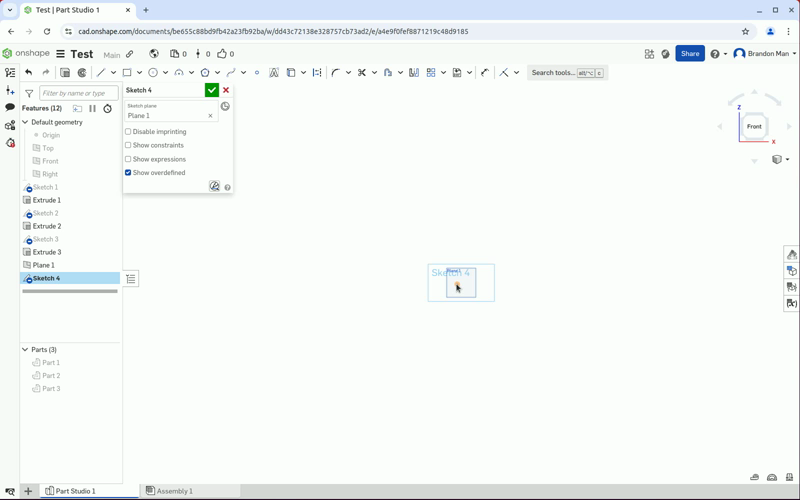
scroll(6)
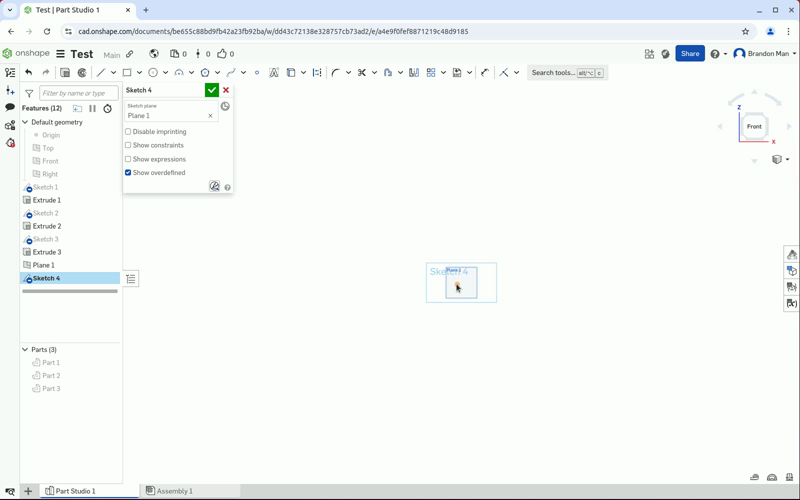
scroll(6)
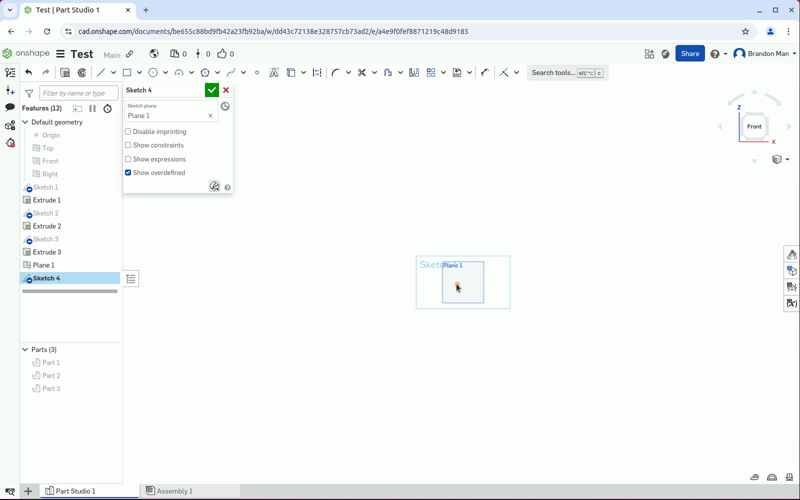
scroll(6)
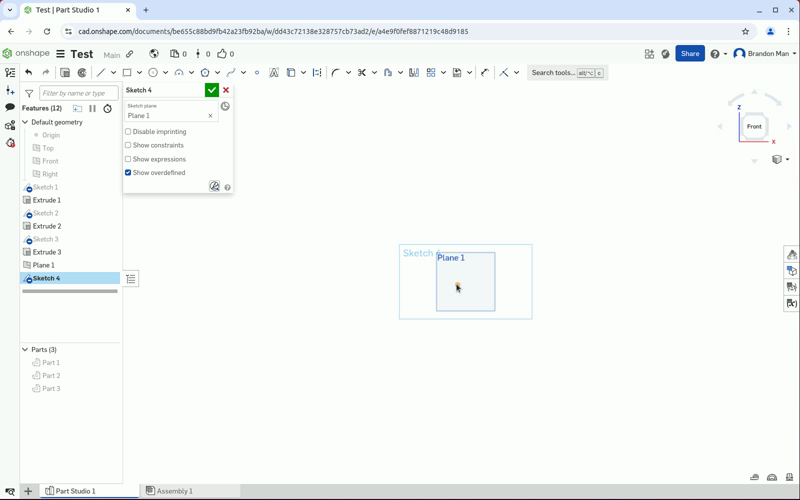
scroll(6)
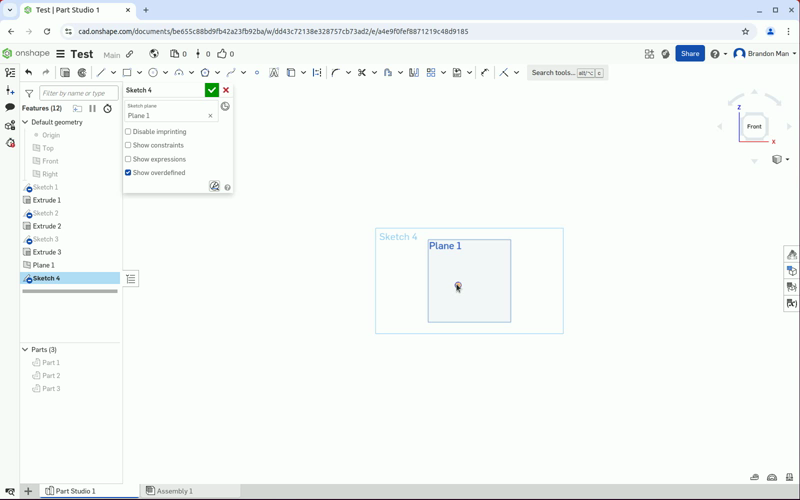
scroll(6)
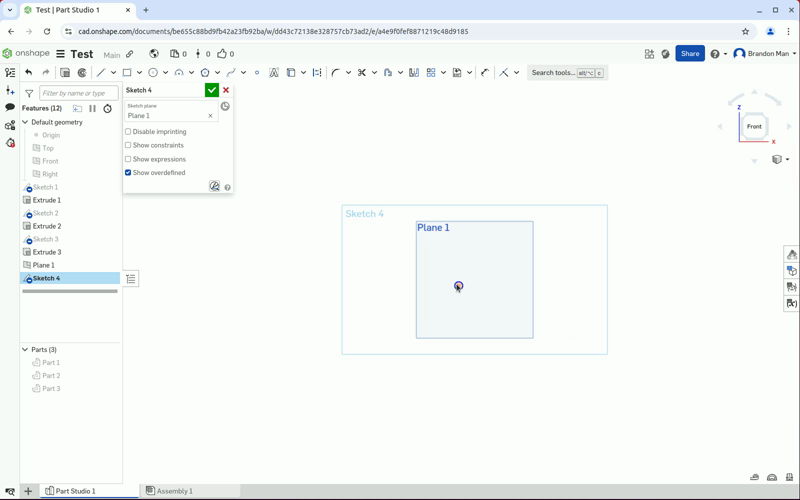
scroll(6)
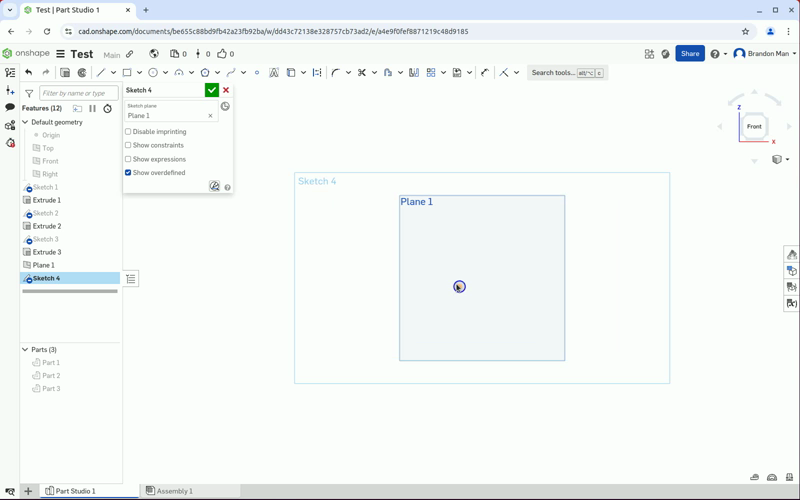
scroll(6)
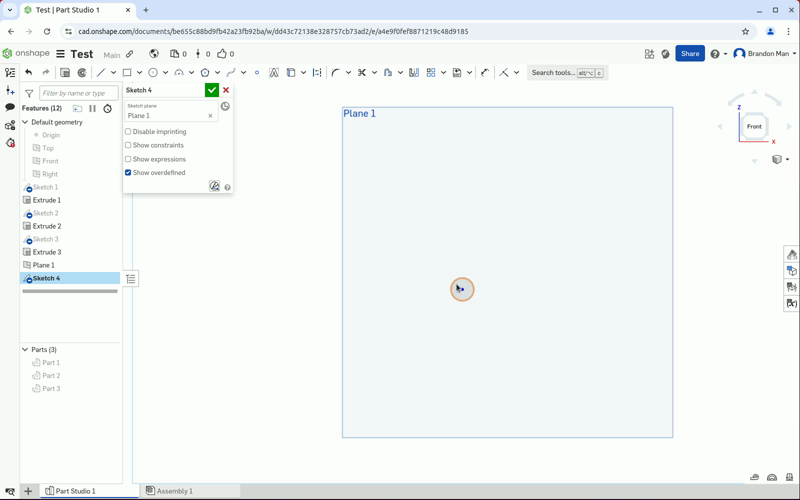
click(456, 283)
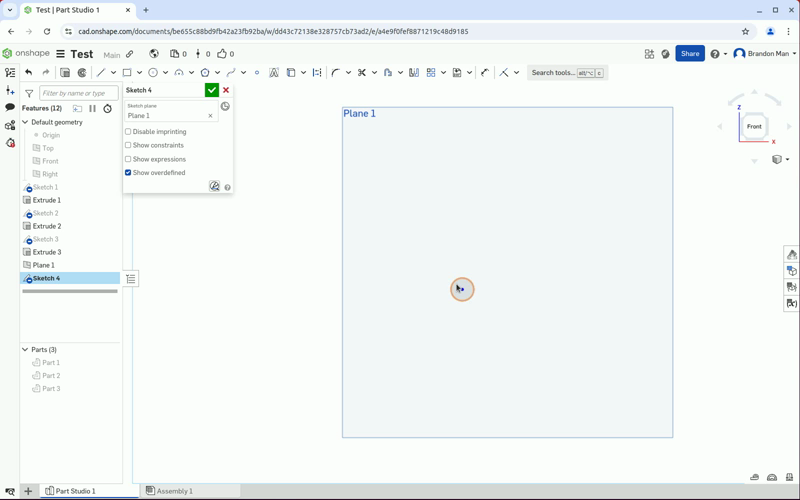
scroll(-6)
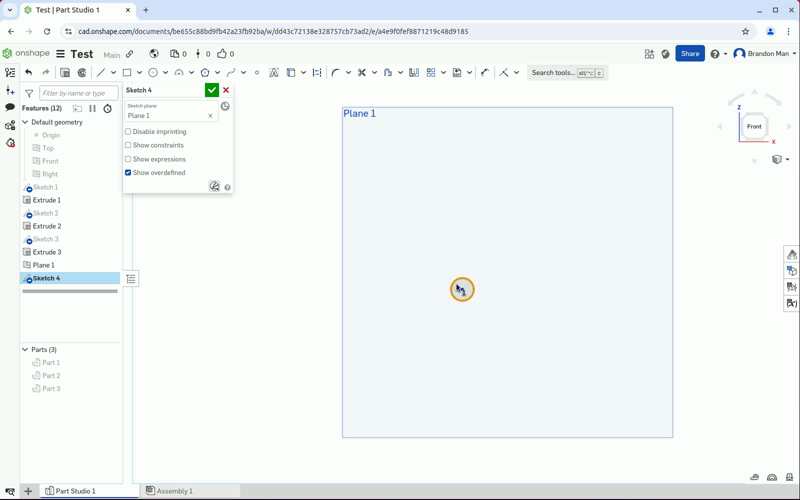
scroll(-6)
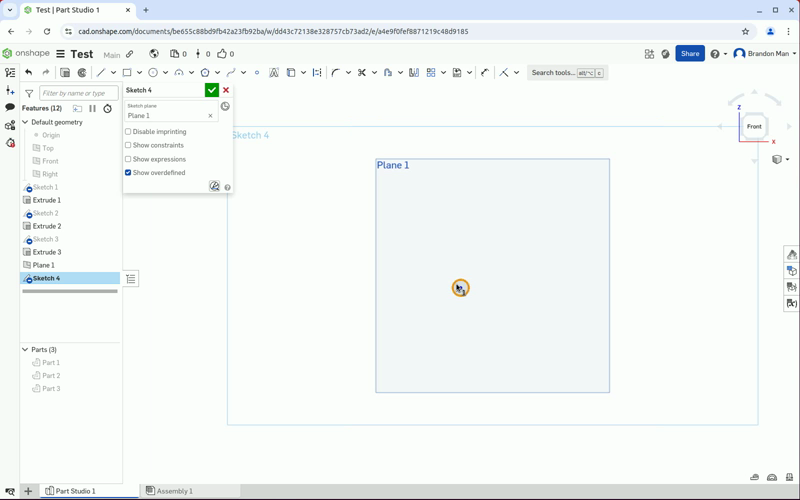
scroll(-6)
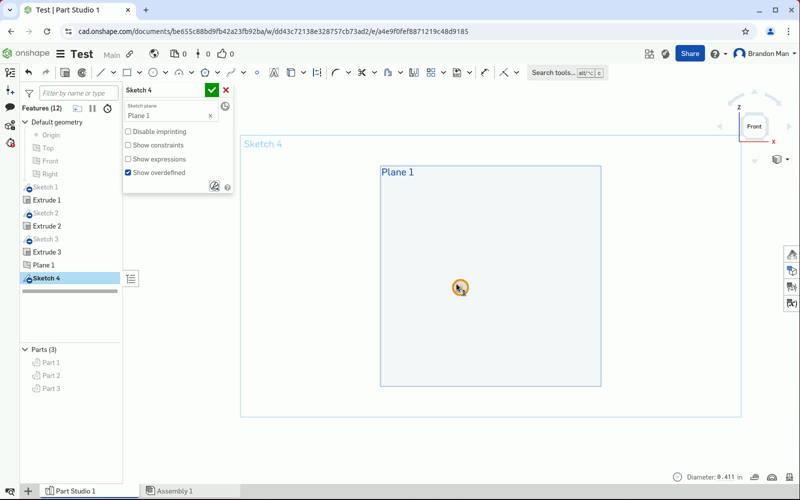
scroll(-6)
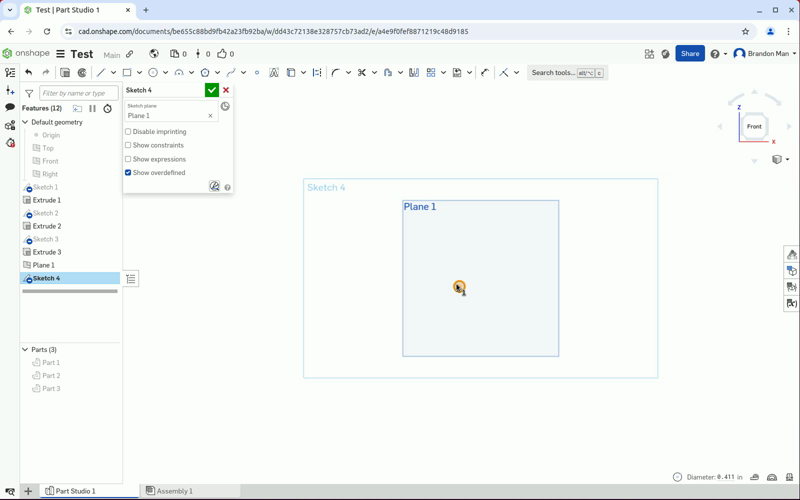
scroll(-6)
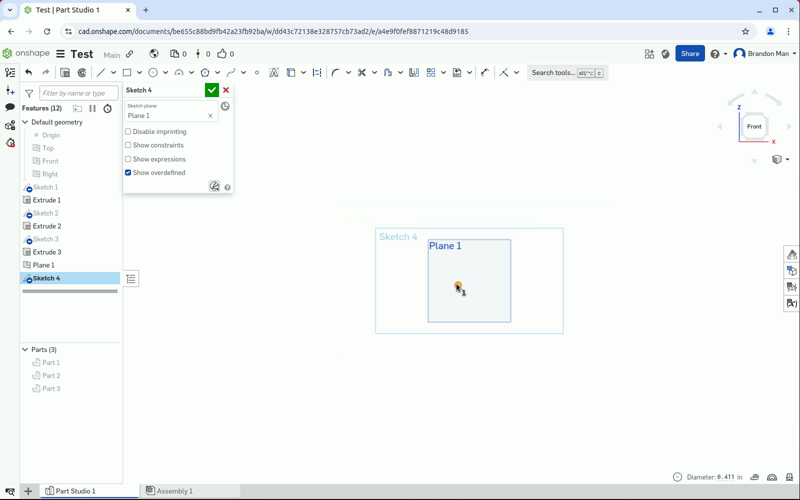
scroll(-6)
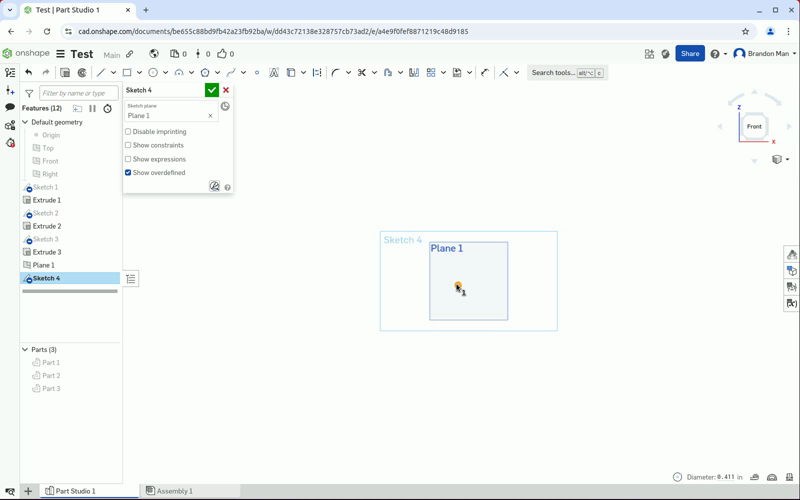
scroll(-6)
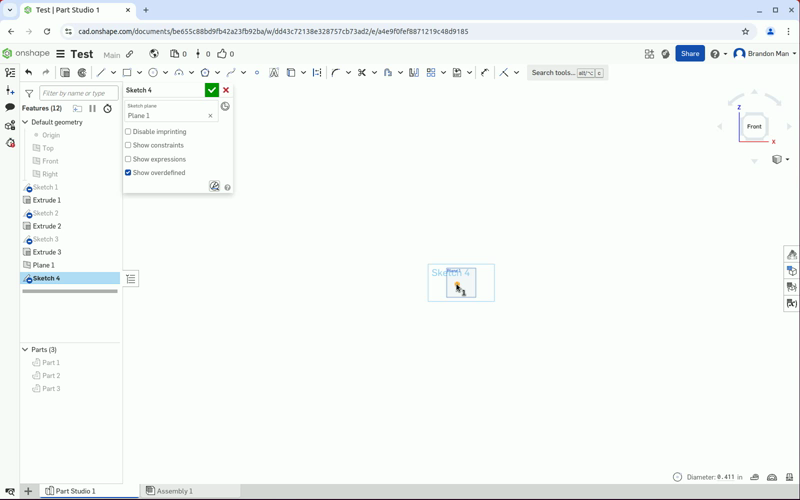
mouse_move(73, 352)
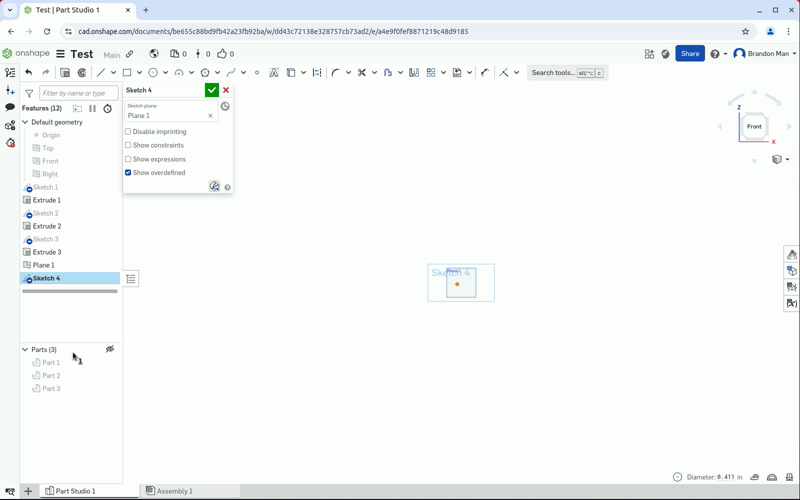
key(shift+y)
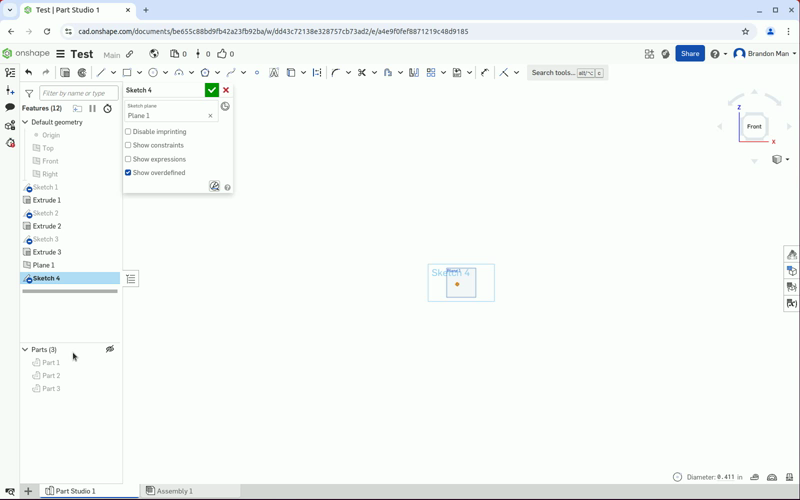
key(shift+e)
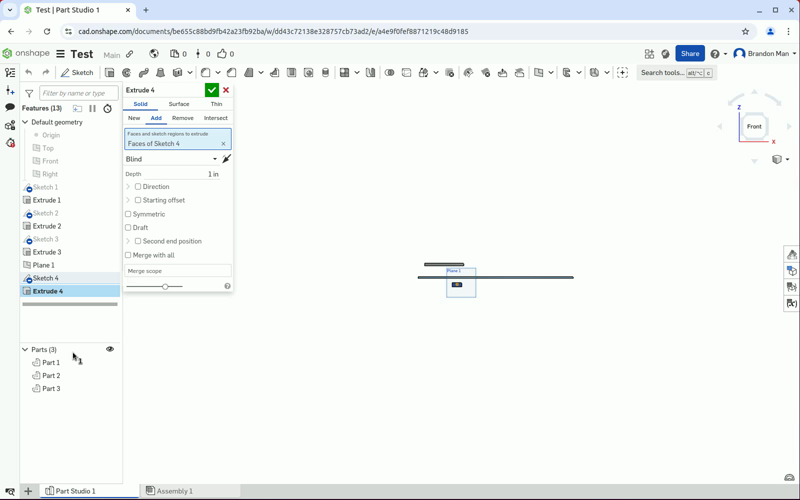
mouse_move(143, 106)
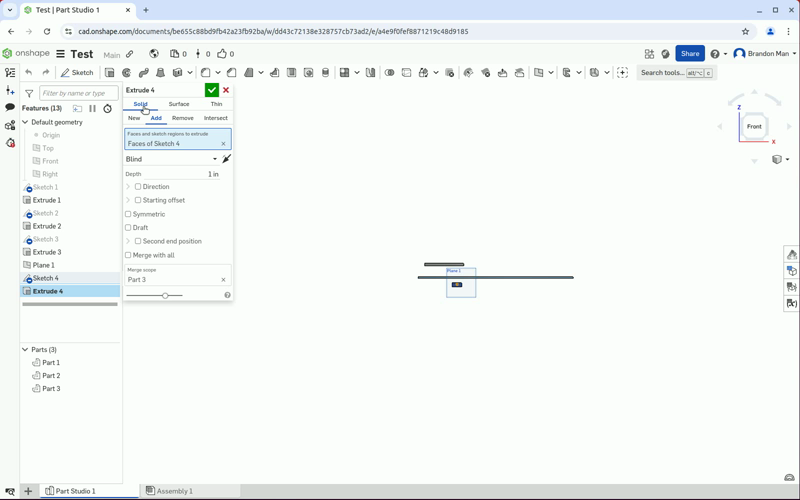
click(143, 106)
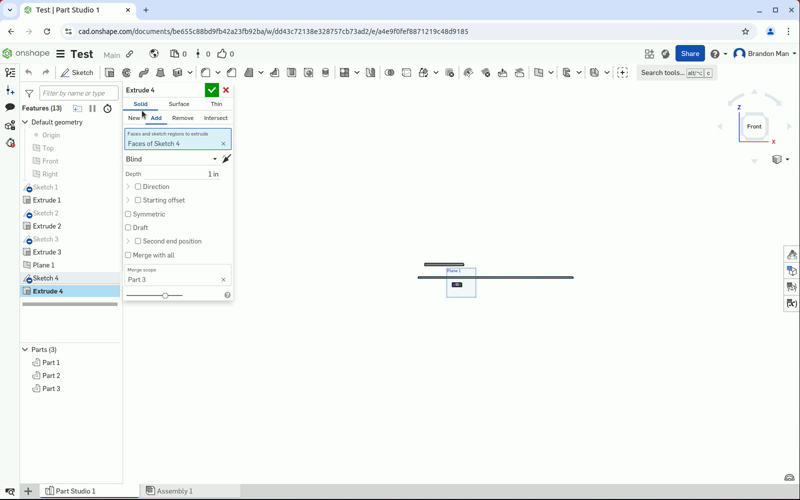
mouse_move(137, 120)
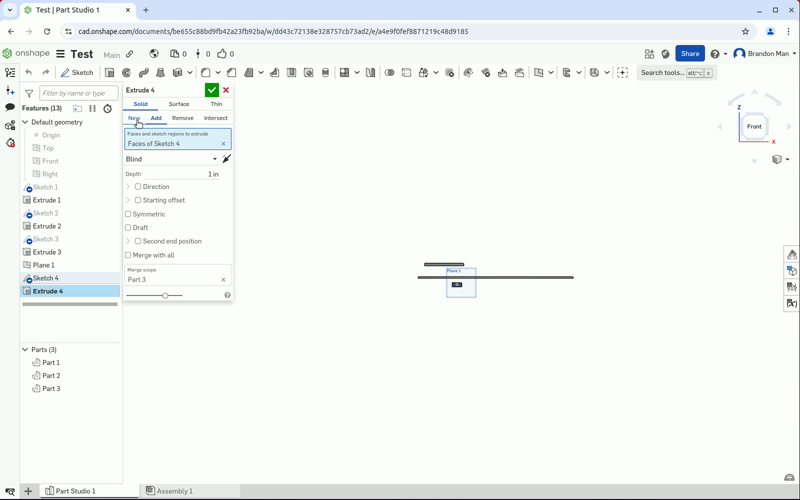
click(137, 120)
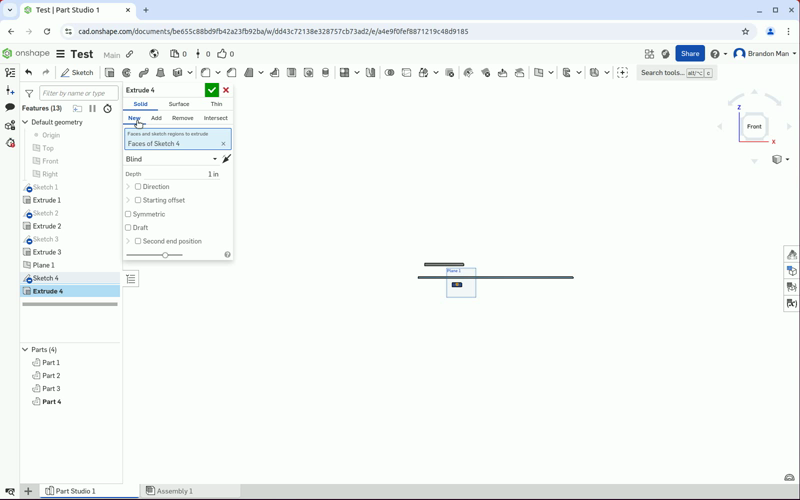
key(tab, 4)
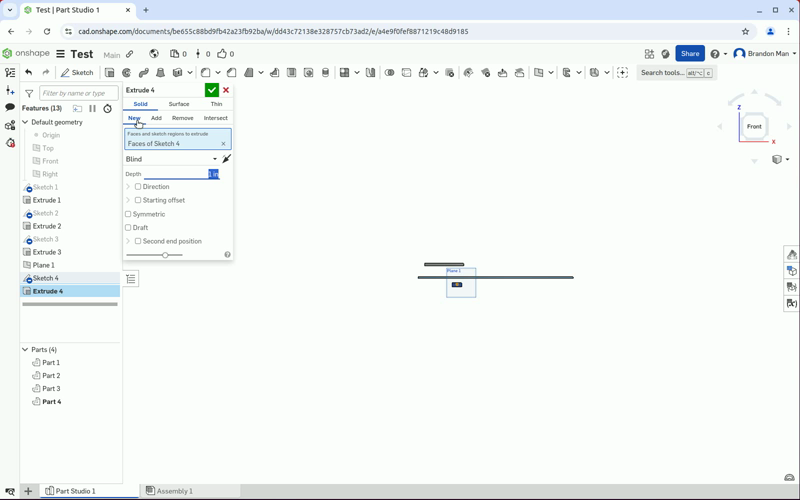
text(0.722)
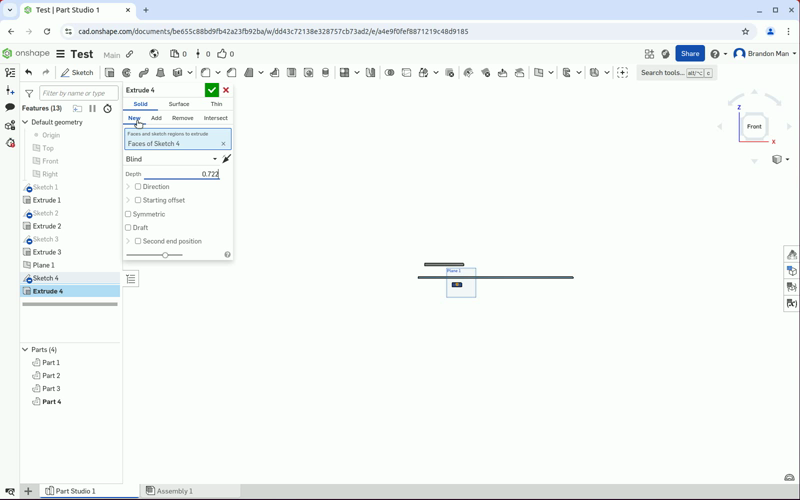
key(enter)
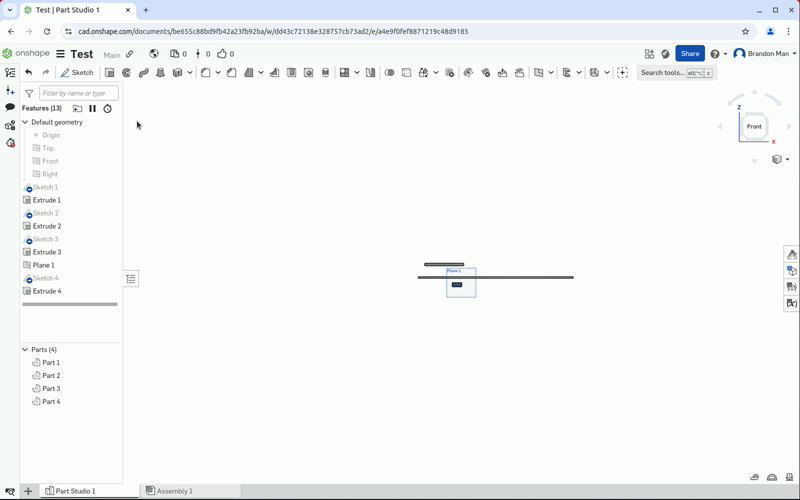
key(shift+h)
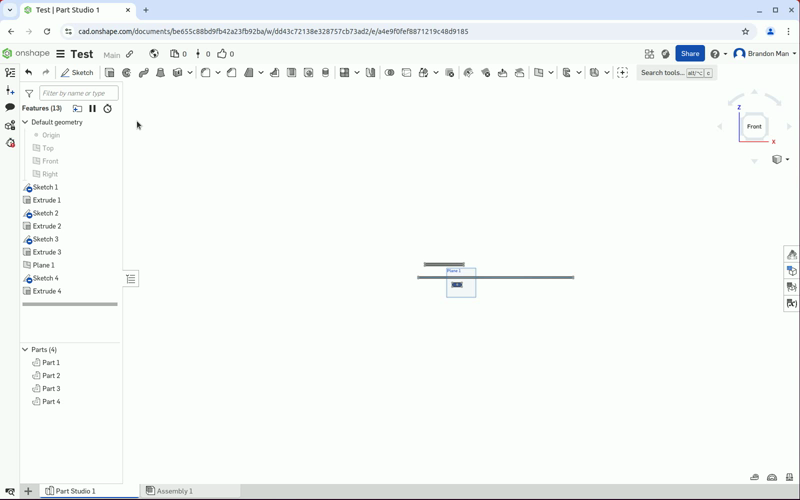
key(shift+h)
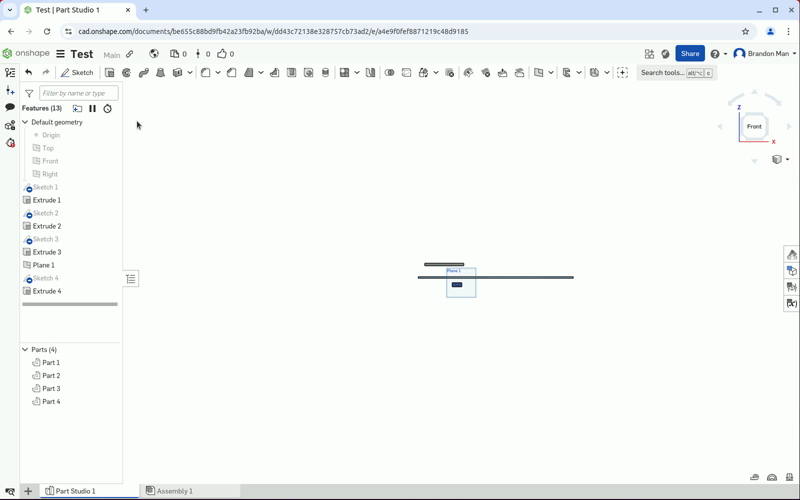
mouse_move(73, 189)
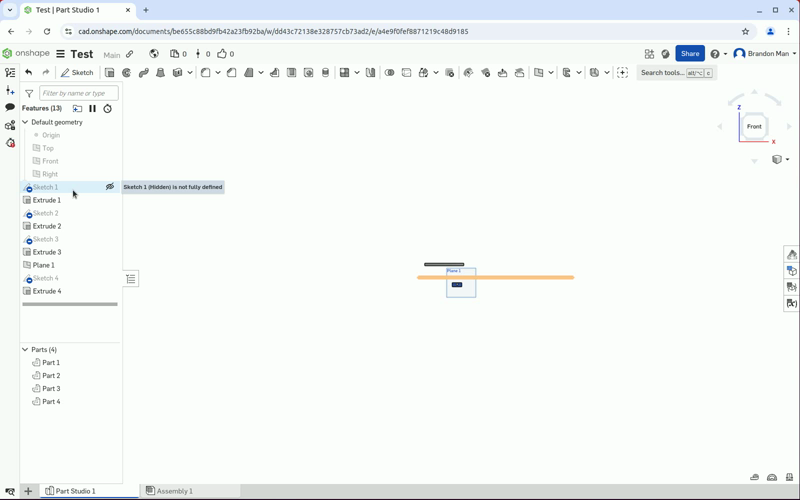
click(73, 189)
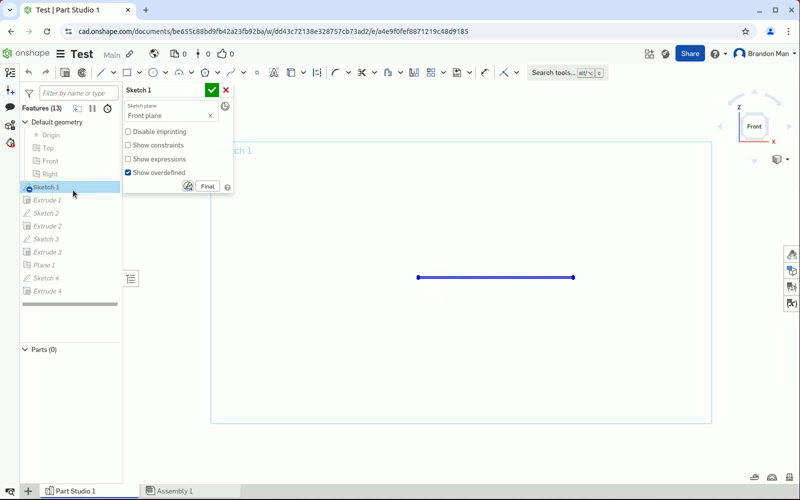
mouse_move(229, 92)
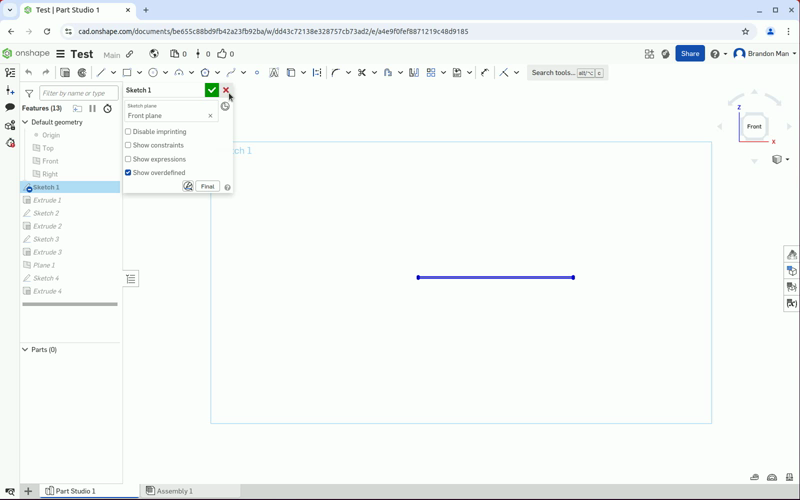
click(229, 92)
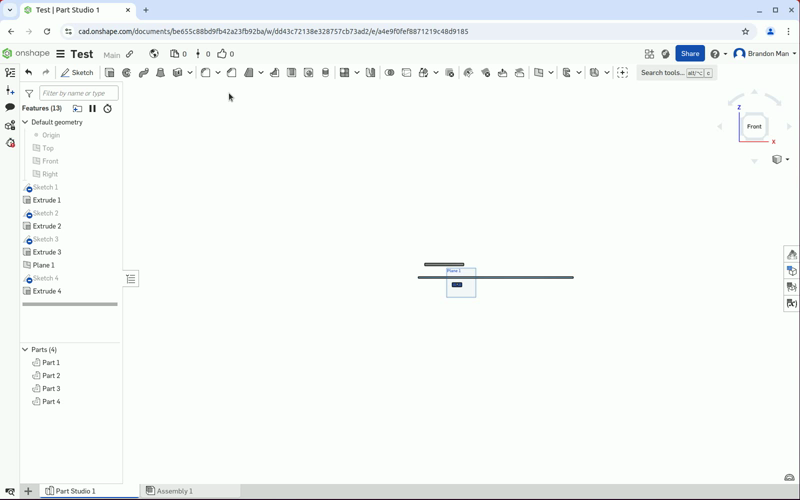
mouse_move(541, 75)
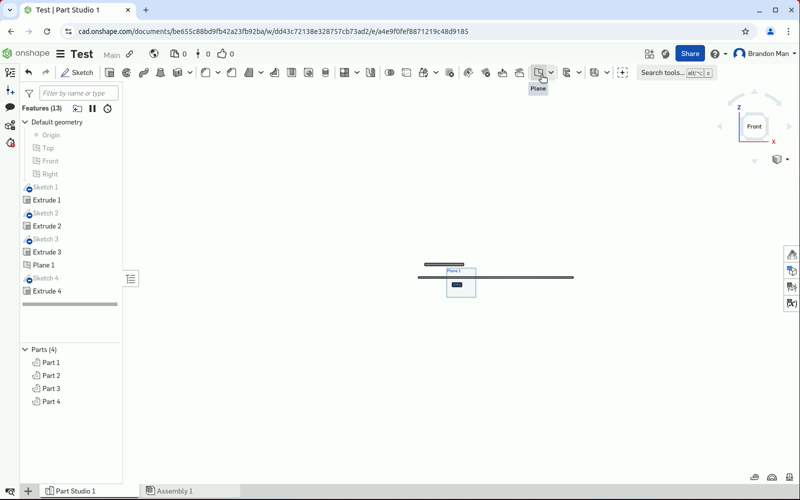
click(541, 75)
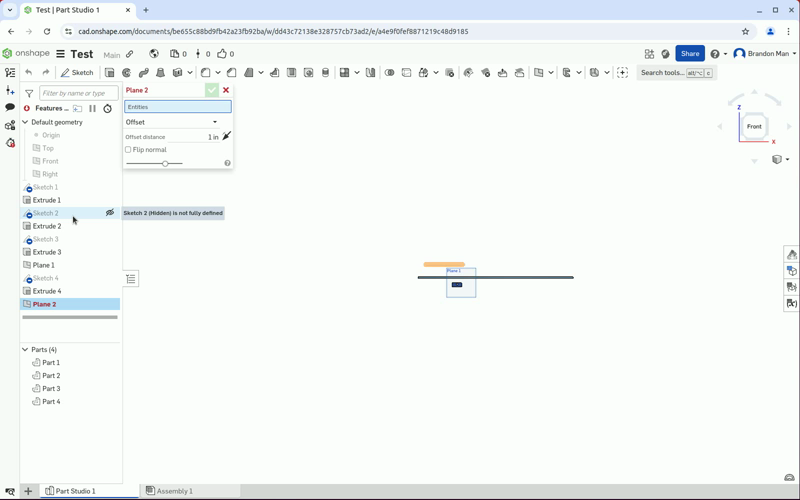
scroll(3)
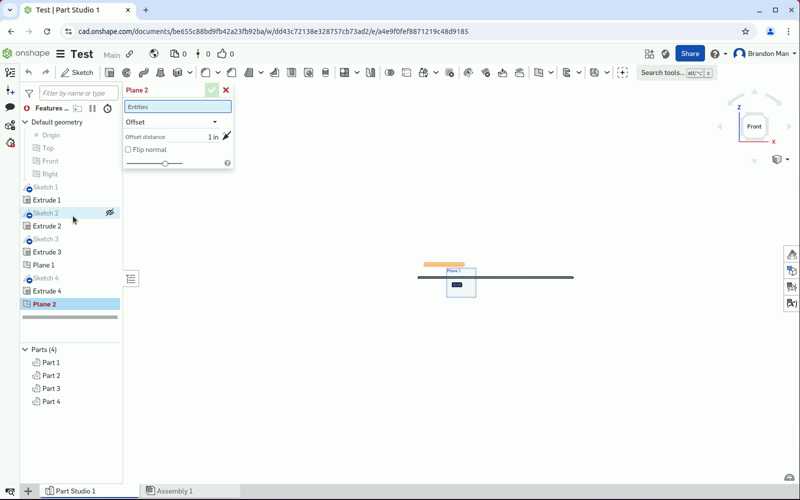
mouse_move(73, 163)
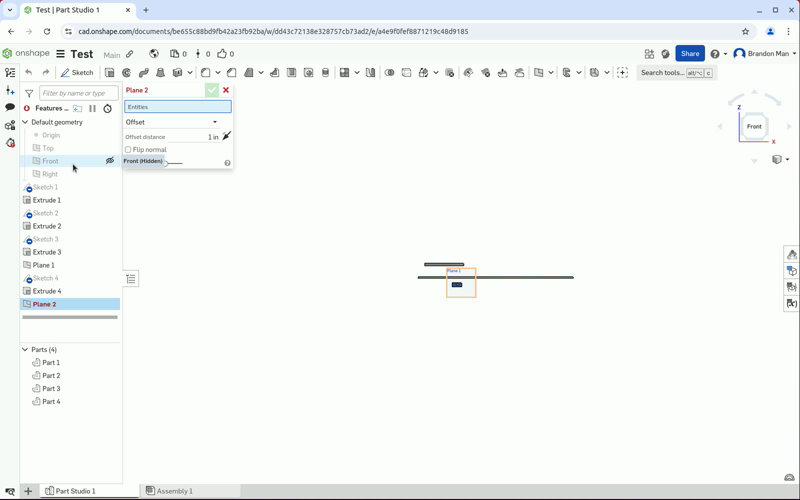
click(73, 163)
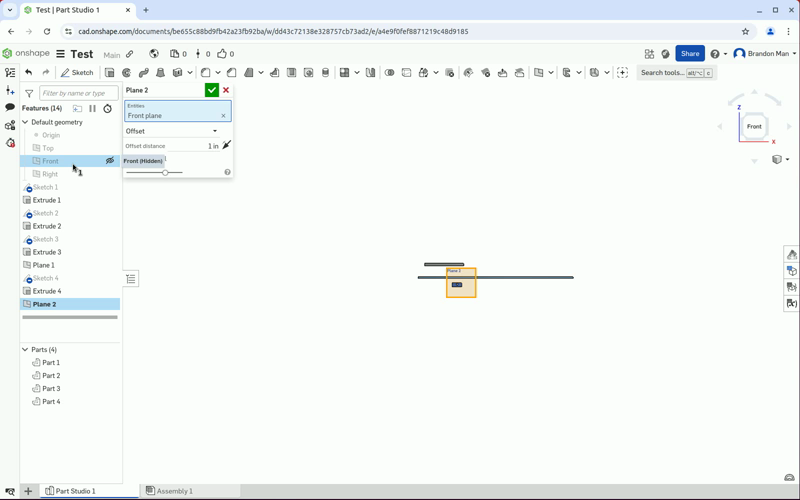
key(tab, 2)
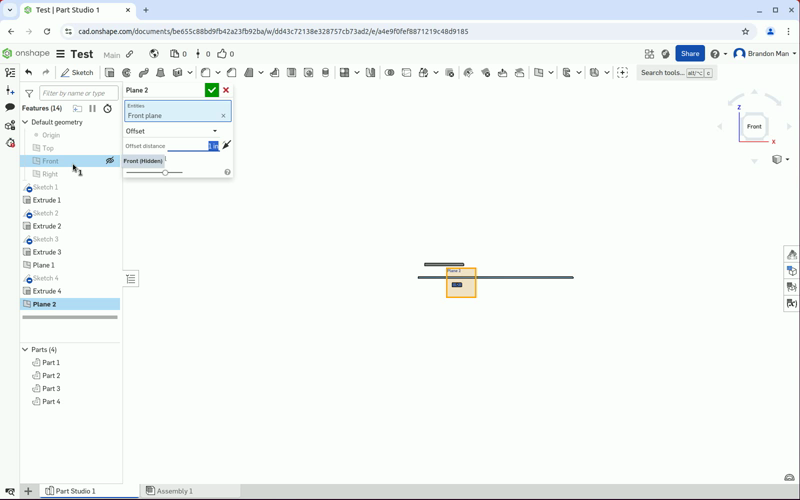
text(1.448)
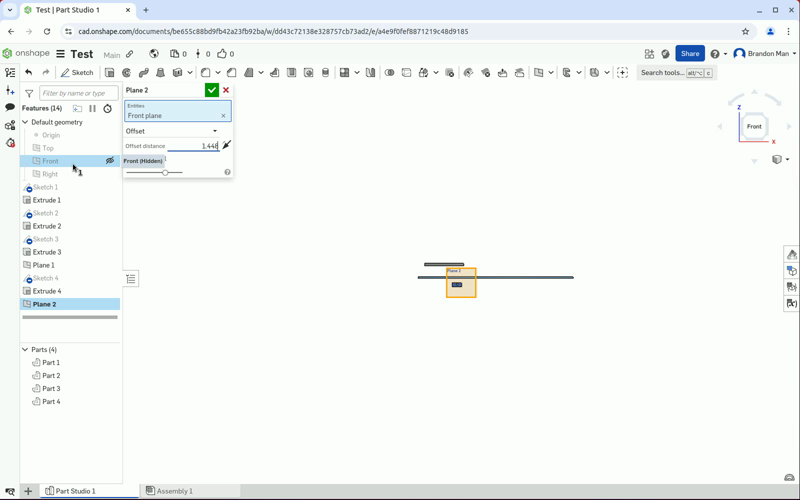
key(enter, 2)
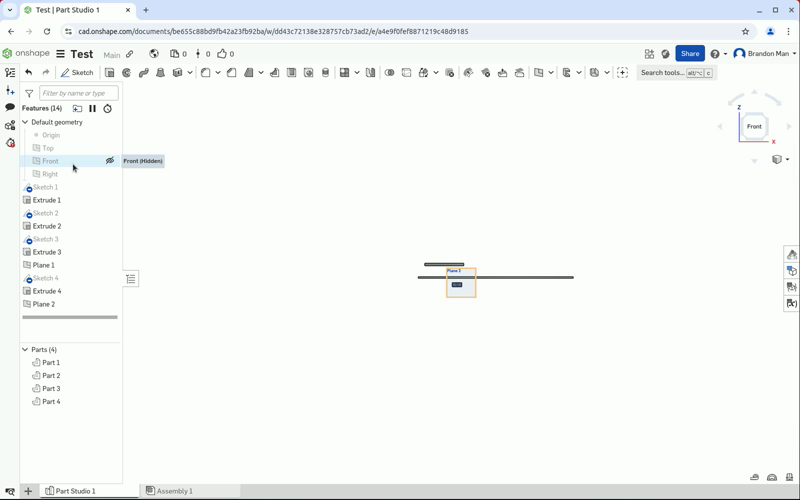
key(shift+s)
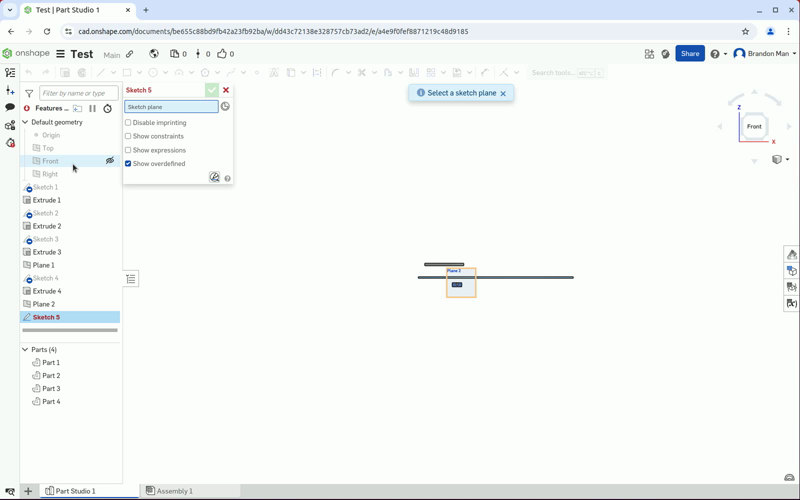
mouse_move(73, 306)
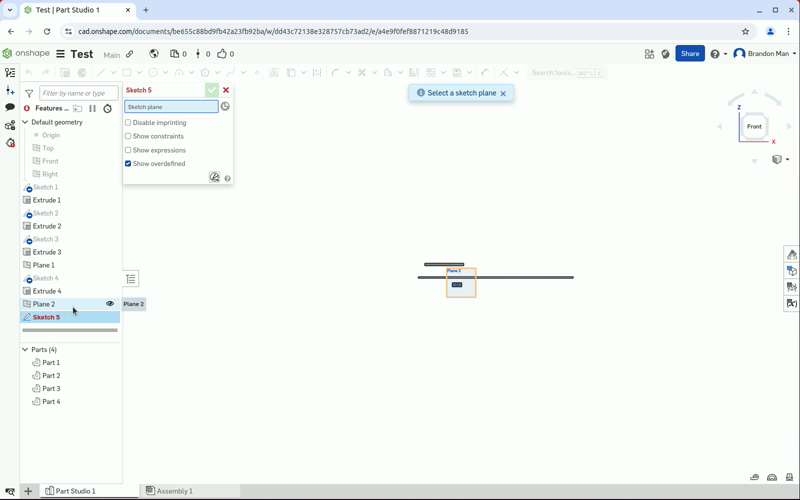
click(73, 306)
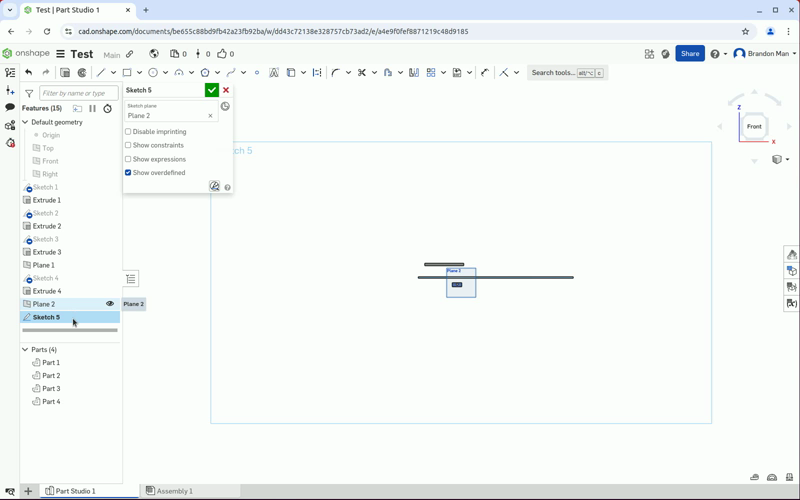
mouse_move(73, 352)
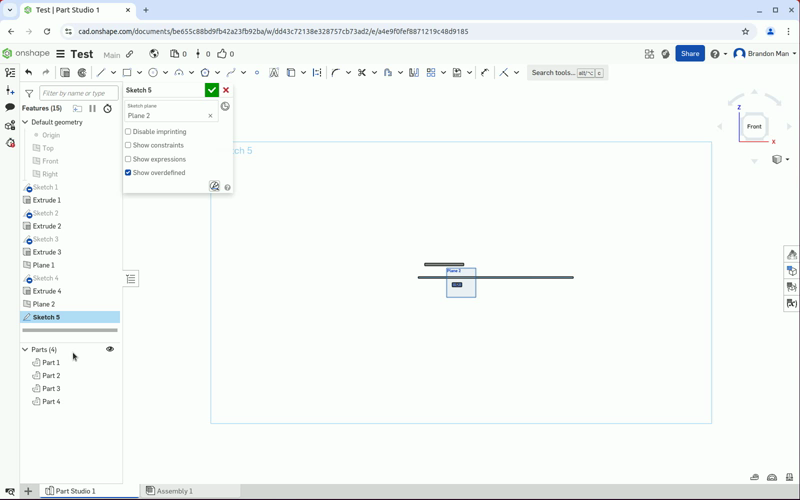
key(y)
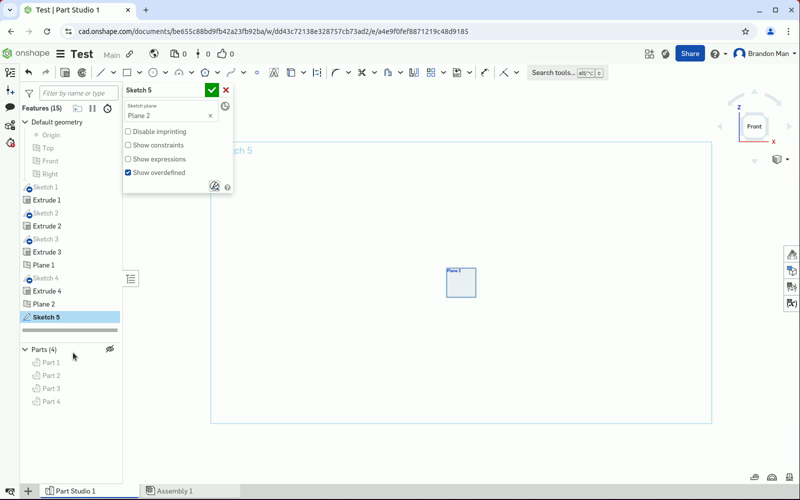
key(c)
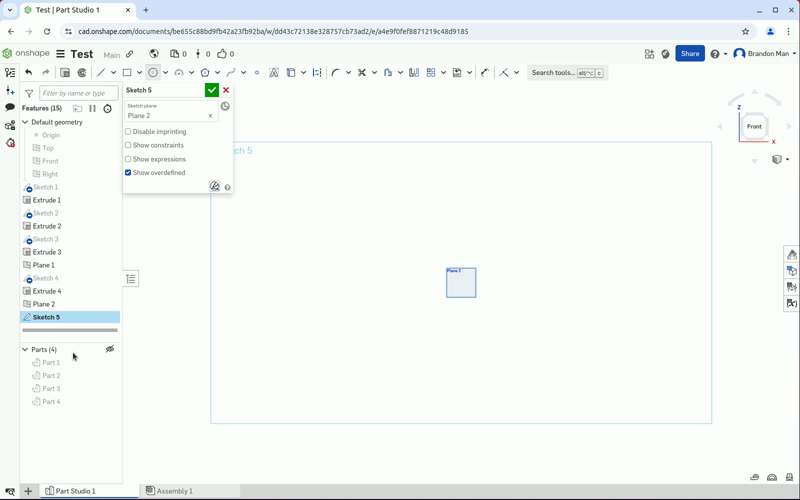
key_down(shift)
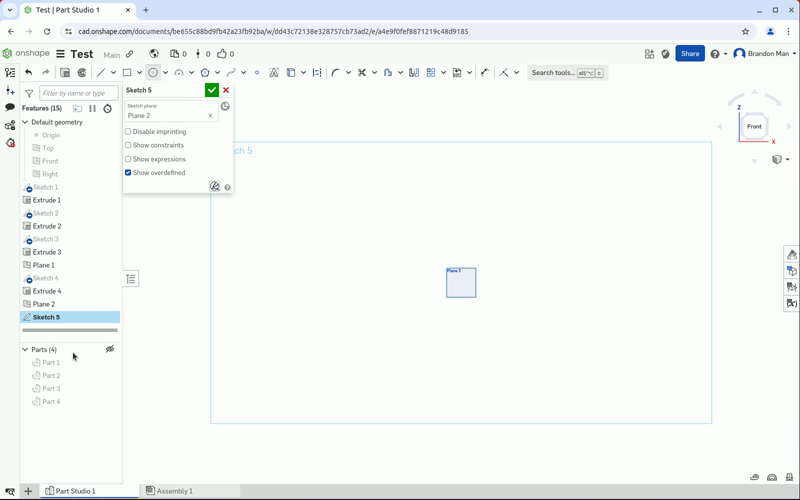
mouse_move(456, 284)
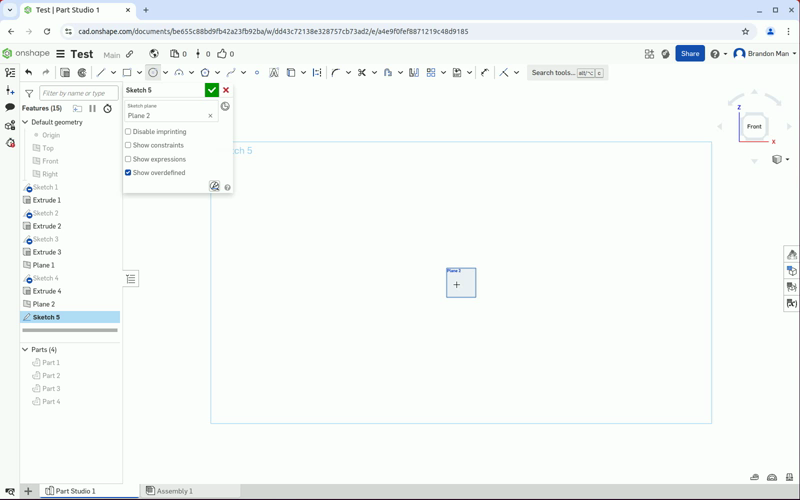
click(456, 284)
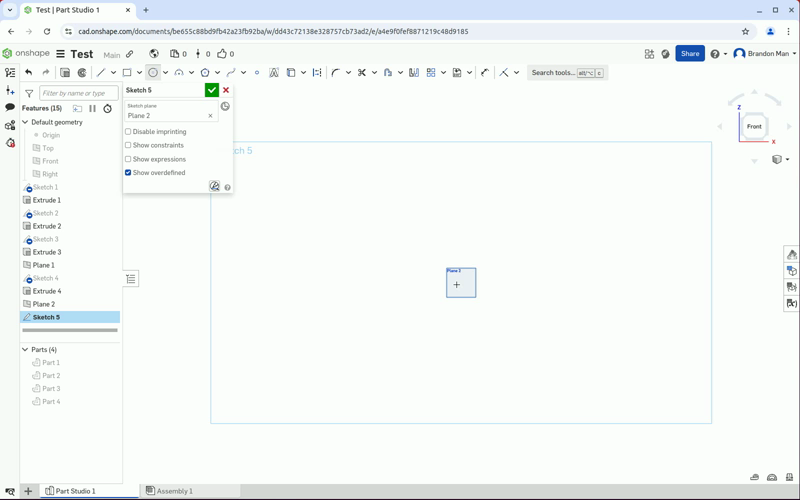
key_up(shift)
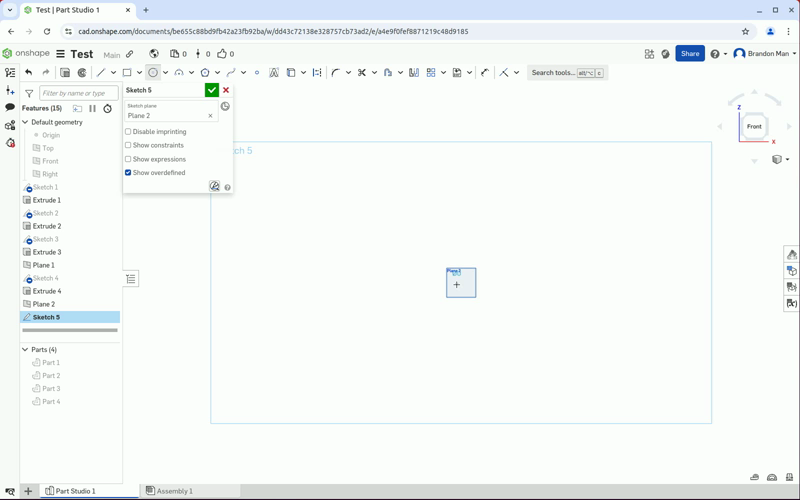
mouse_move(459, 284)
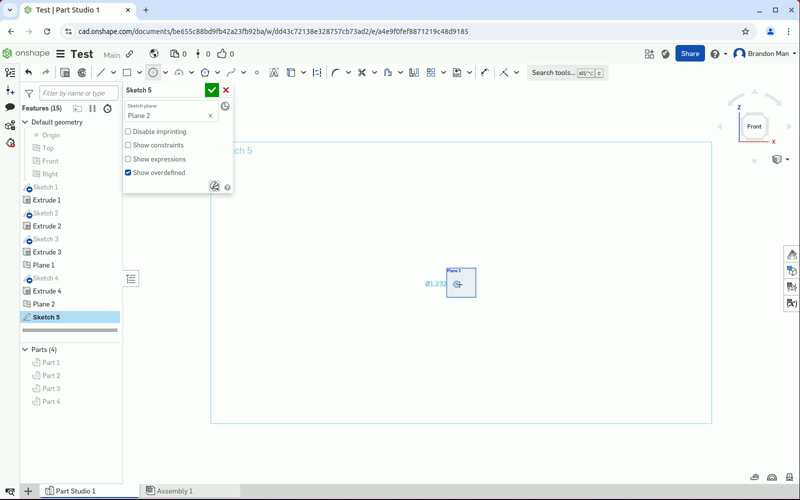
click(459, 284)
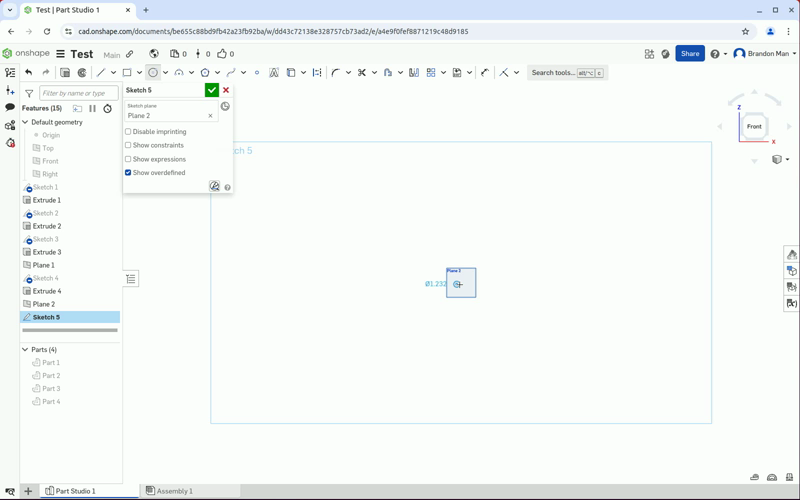
key(esc)
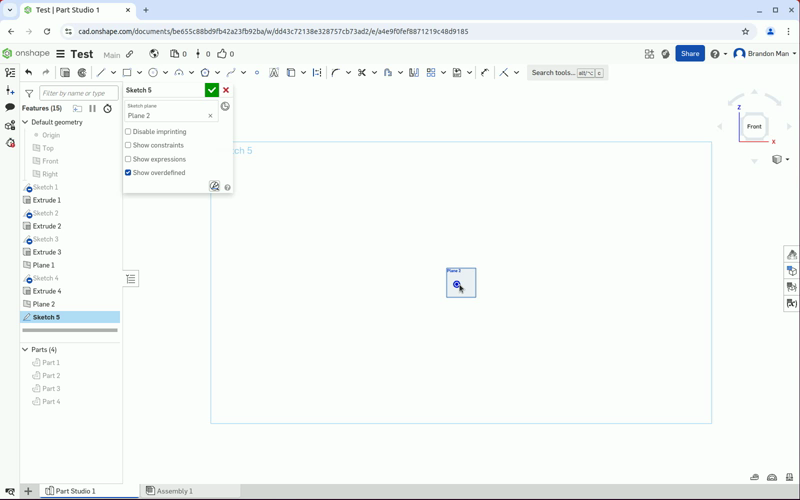
key(c)
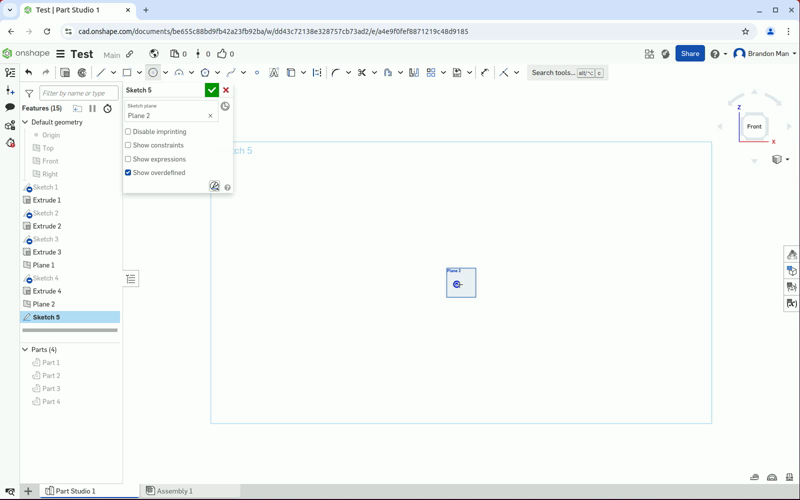
key_down(shift)
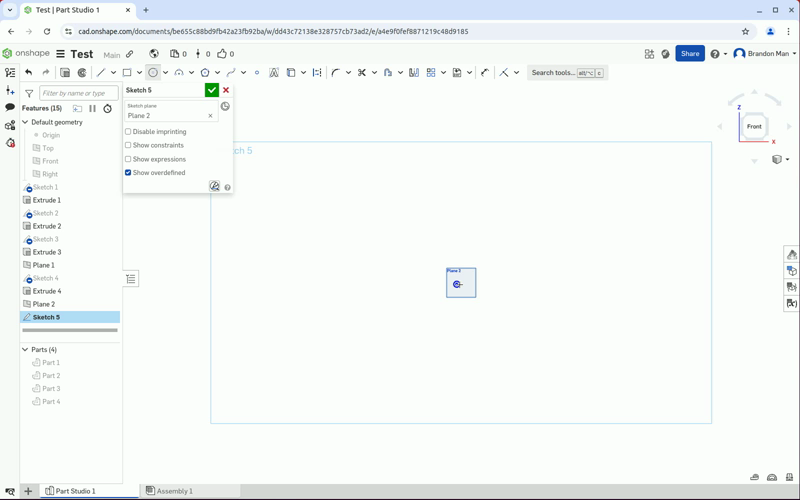
mouse_move(456, 284)
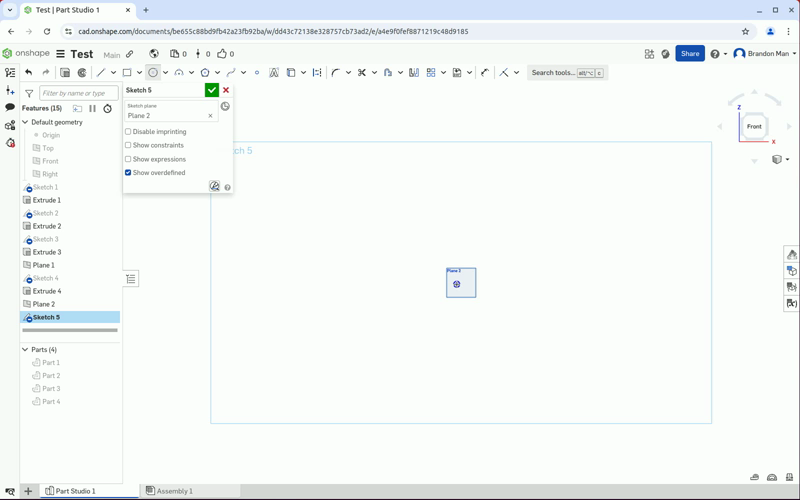
scroll(6)
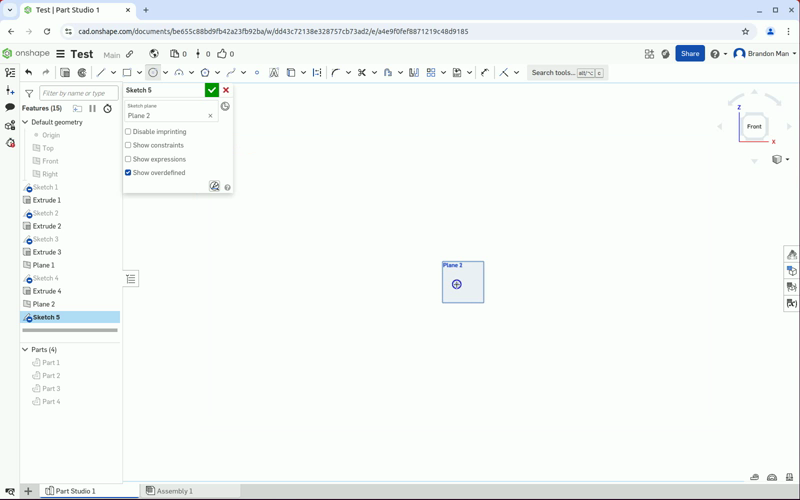
scroll(6)
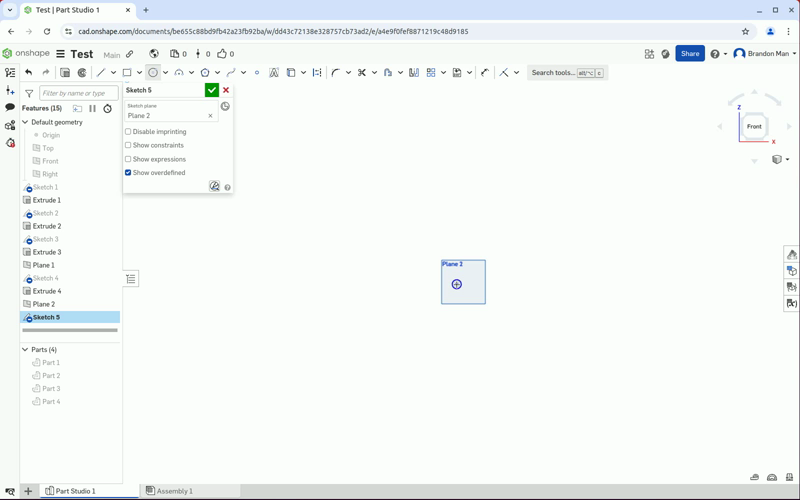
scroll(6)
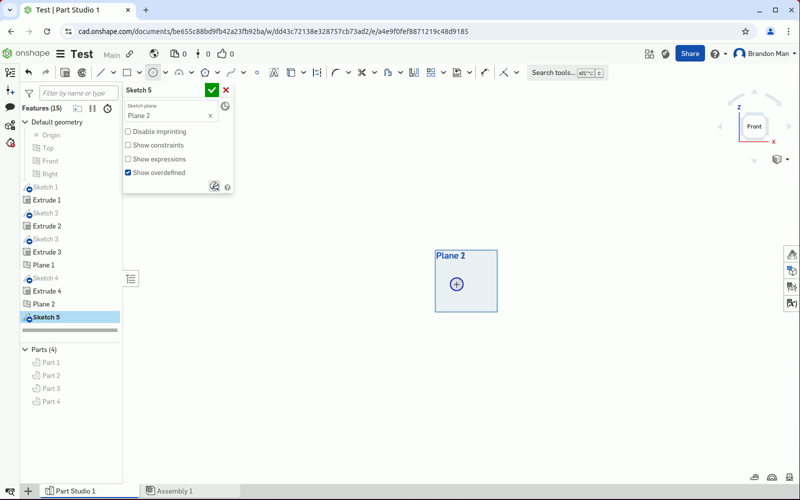
scroll(6)
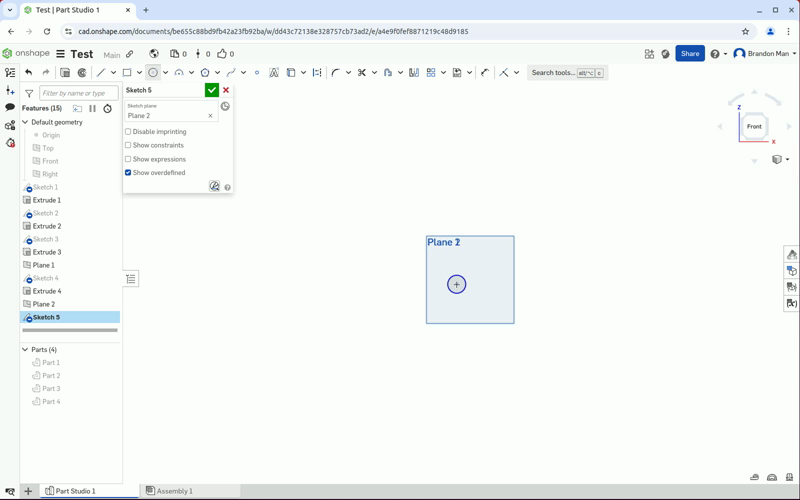
scroll(6)
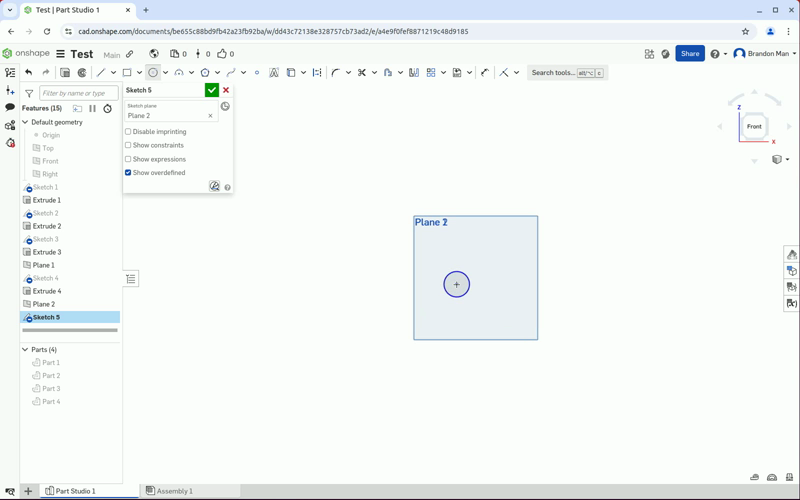
scroll(6)
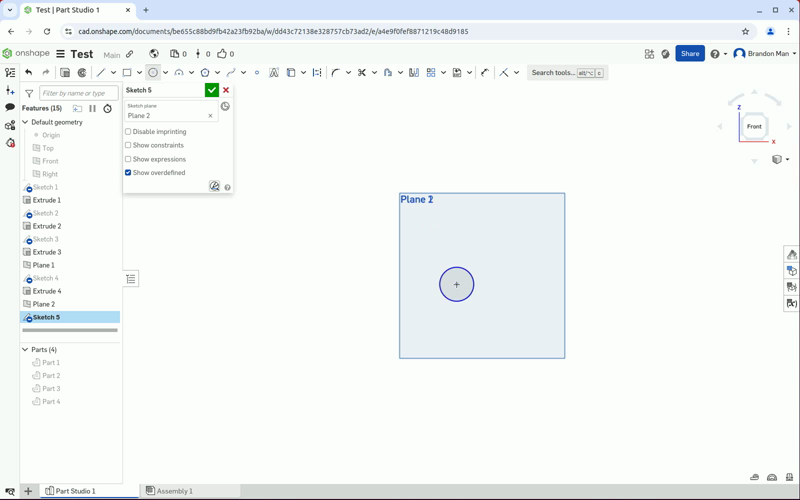
scroll(6)
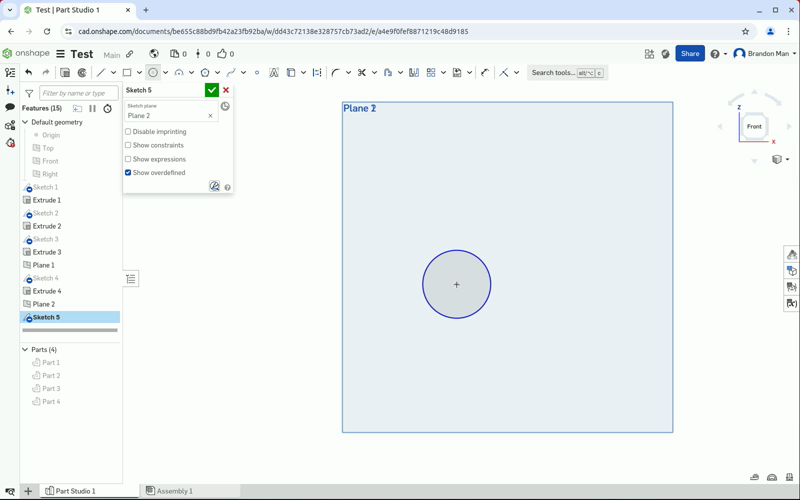
click(456, 284)
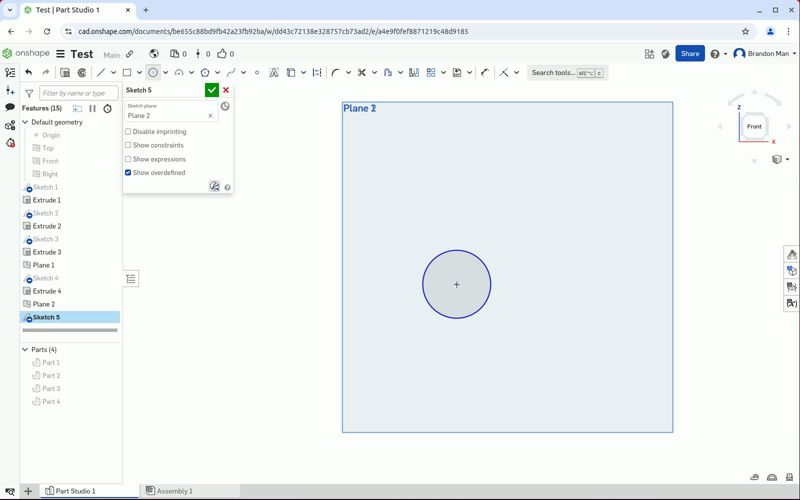
scroll(-6)
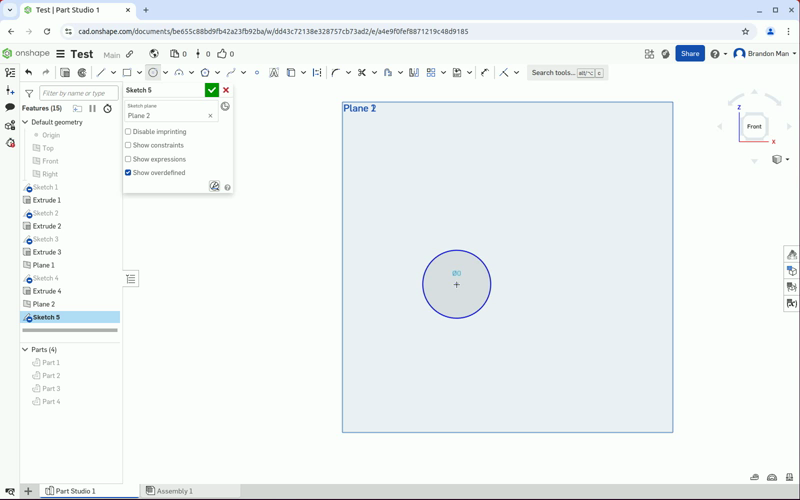
scroll(-6)
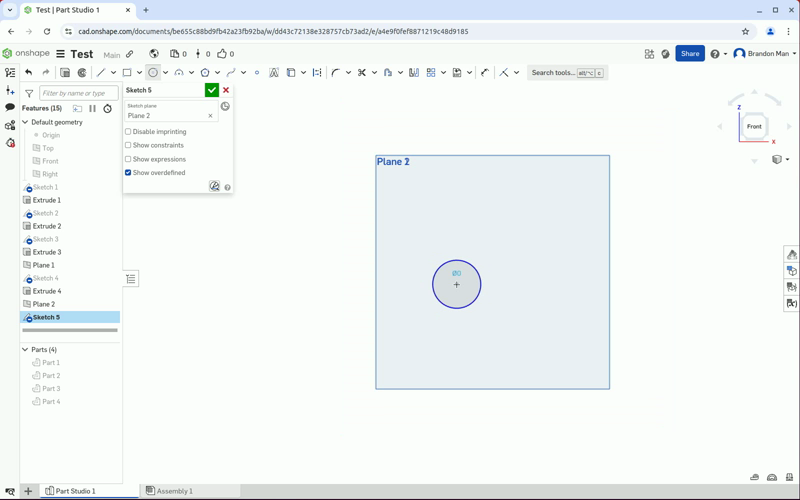
scroll(-6)
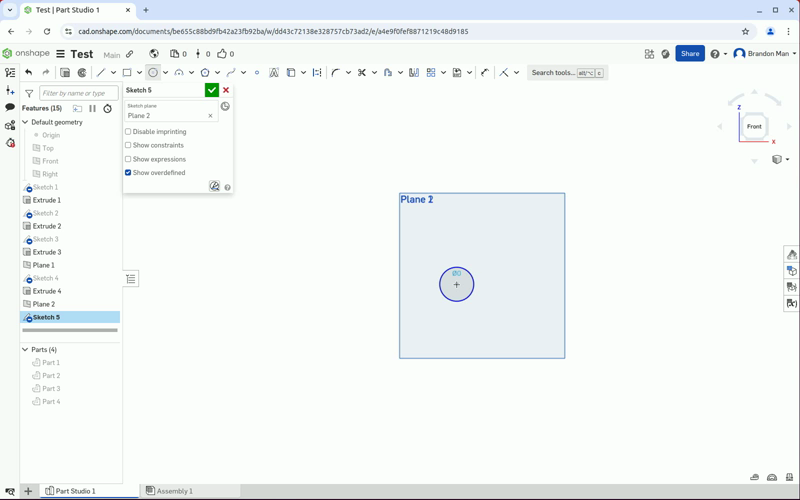
scroll(-6)
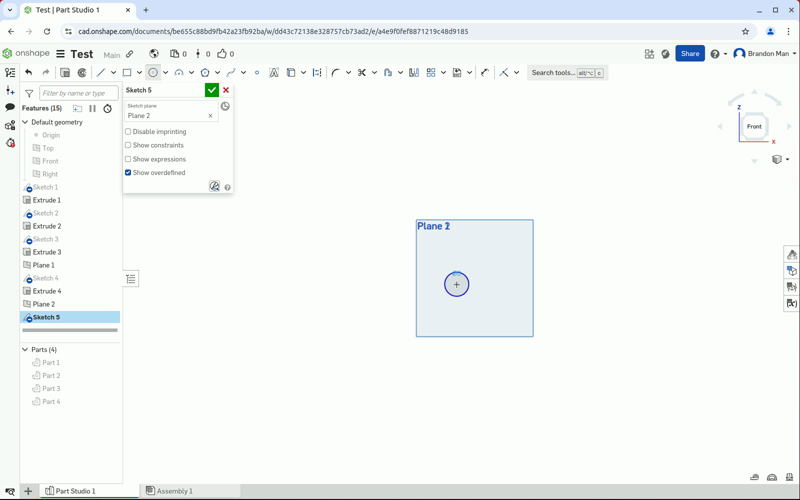
scroll(-6)
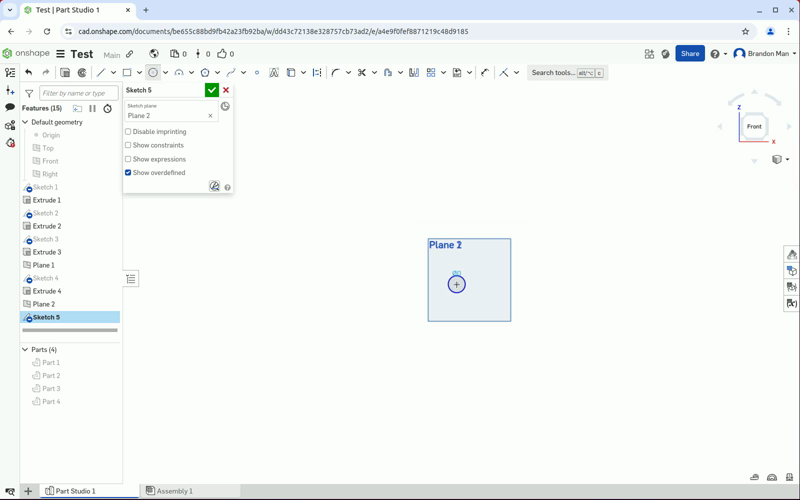
scroll(-6)
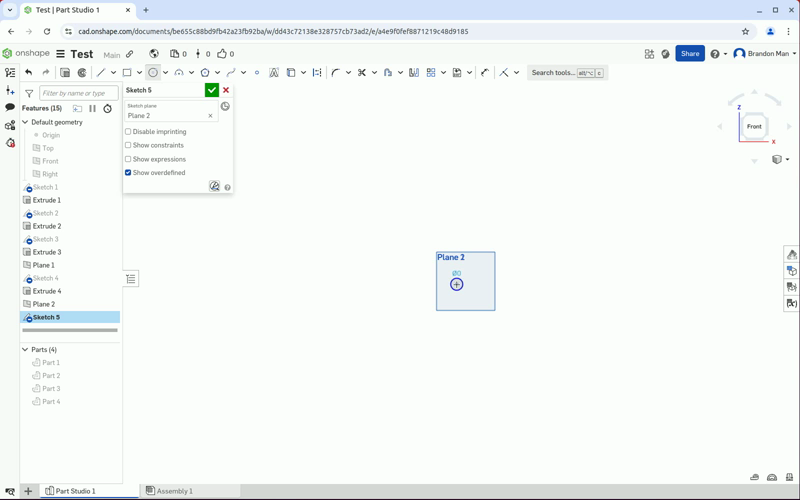
scroll(-6)
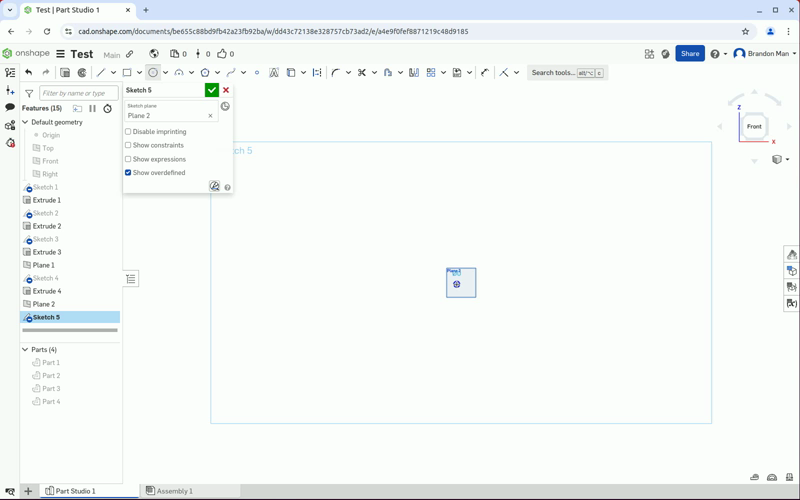
key_up(shift)
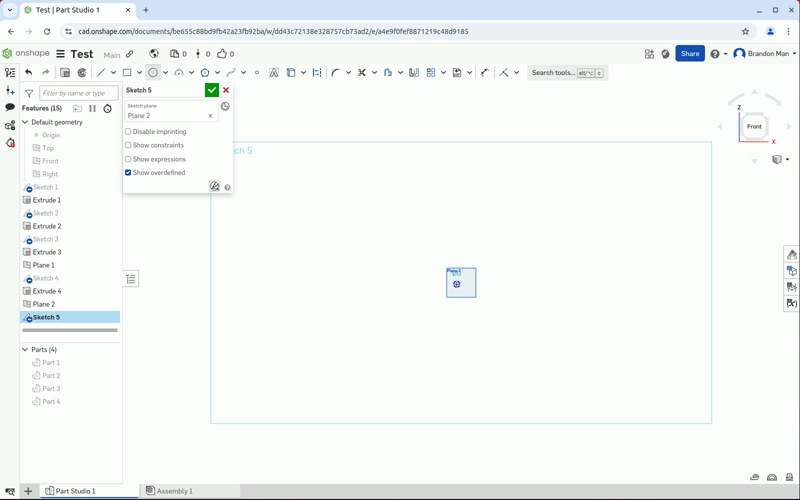
mouse_move(457, 284)
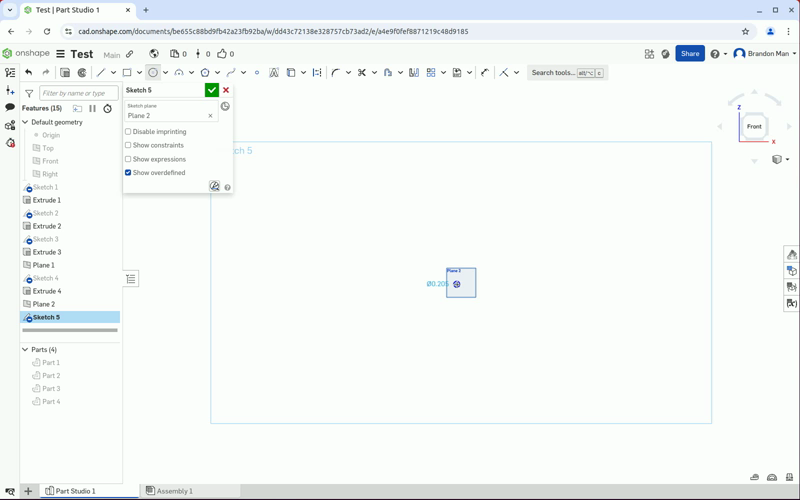
scroll(6)
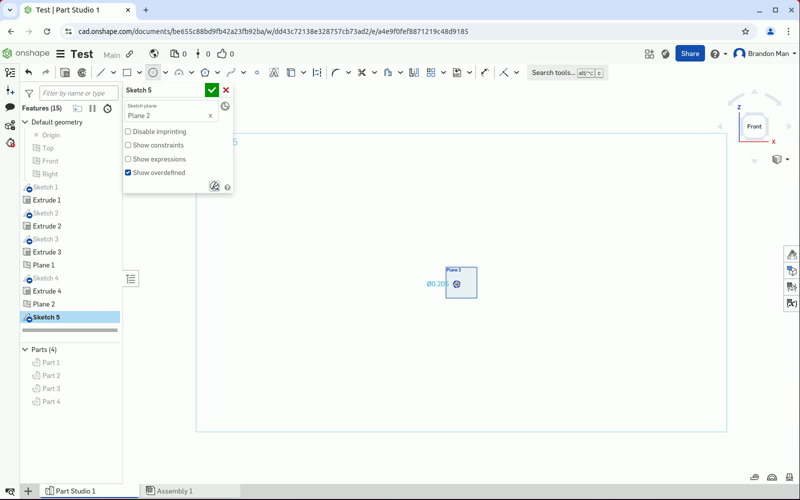
scroll(6)
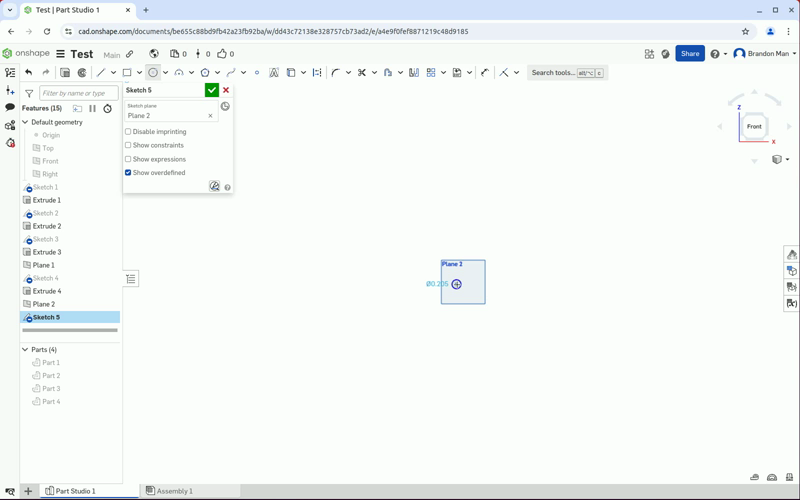
scroll(6)
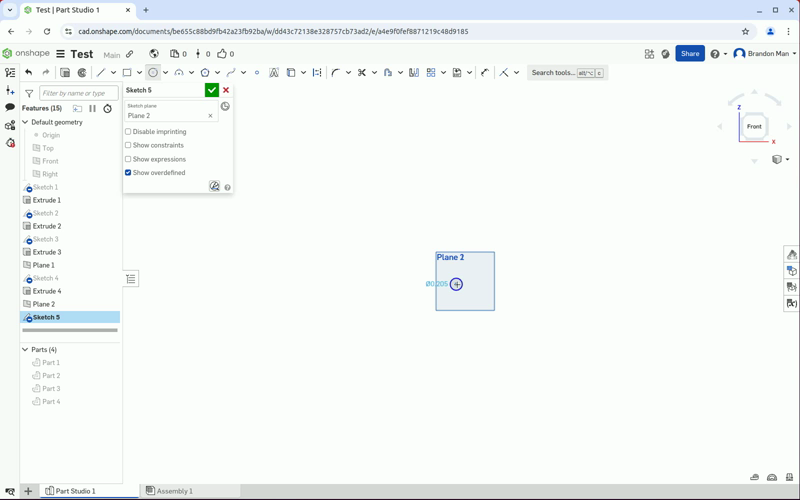
scroll(6)
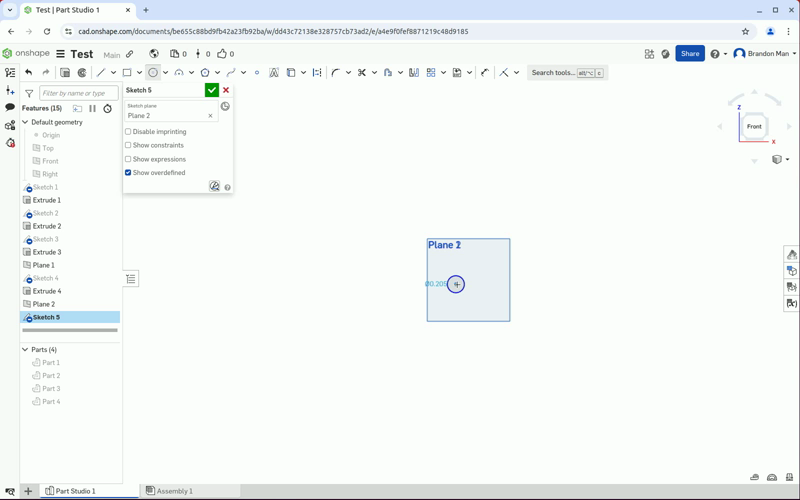
scroll(6)
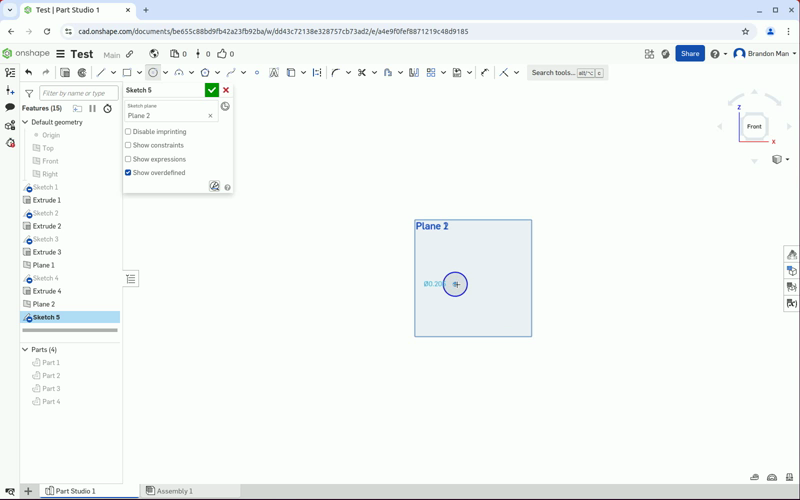
scroll(6)
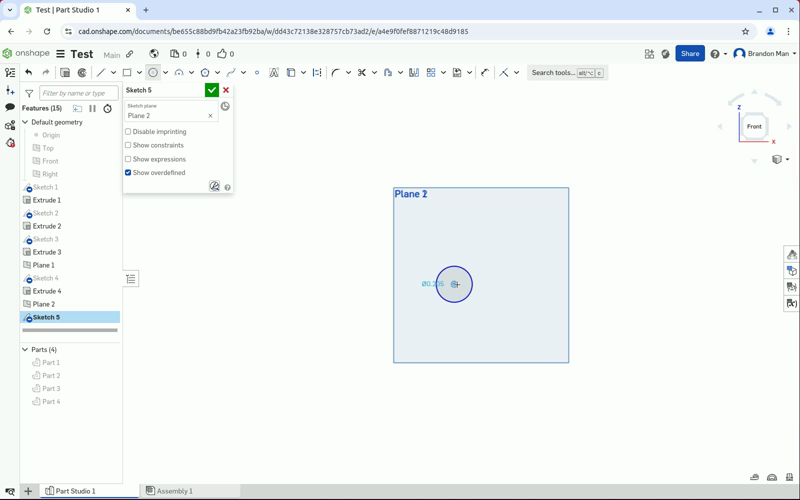
scroll(6)
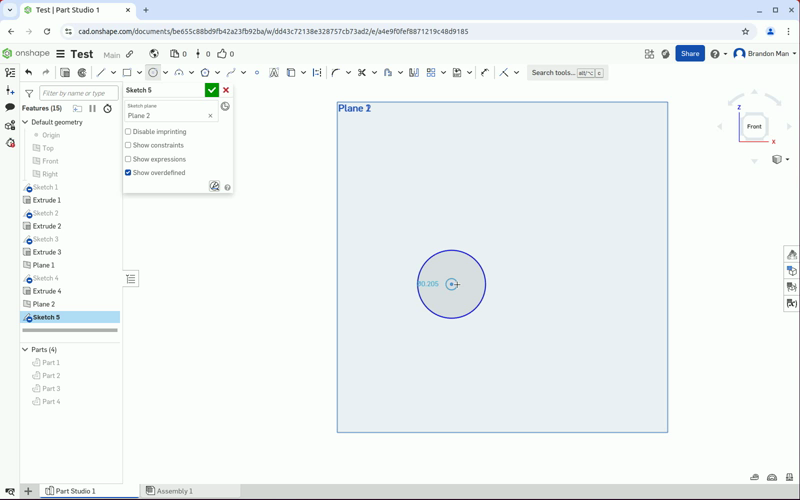
click(457, 284)
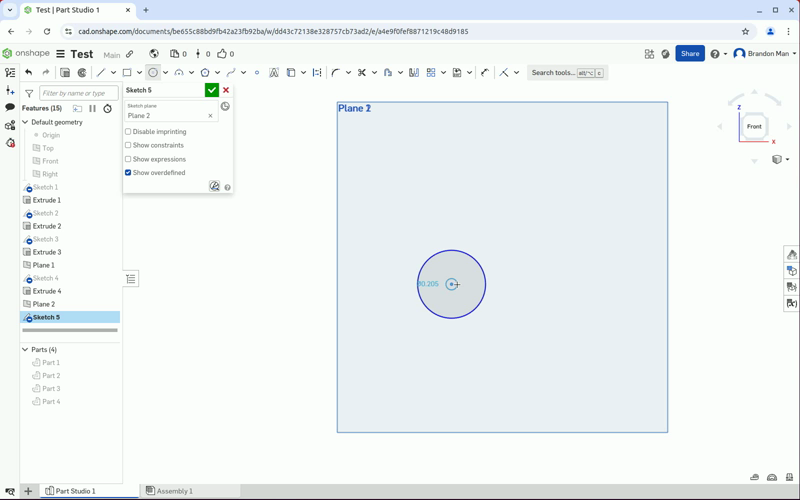
scroll(-6)
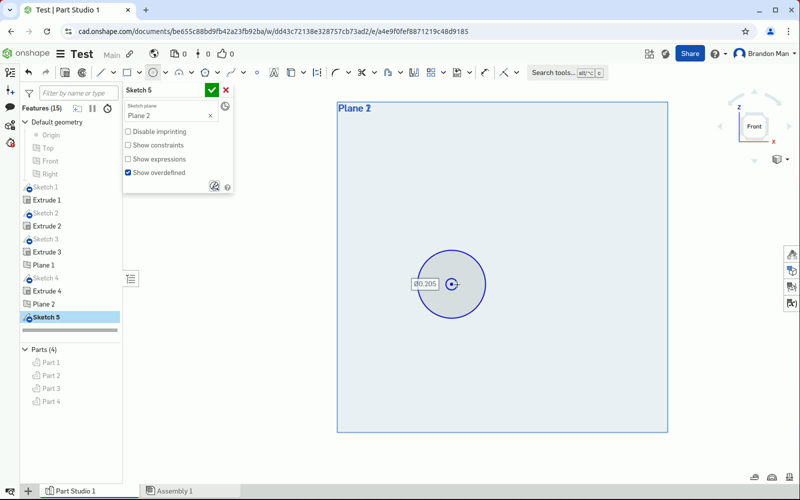
scroll(-6)
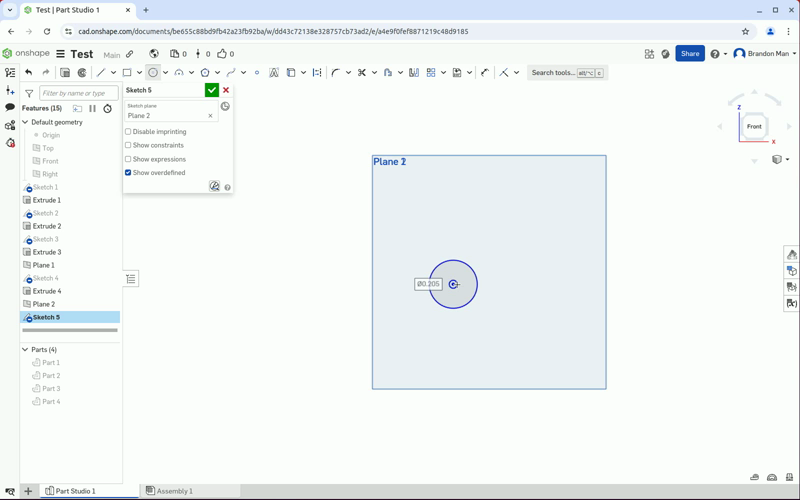
scroll(-6)
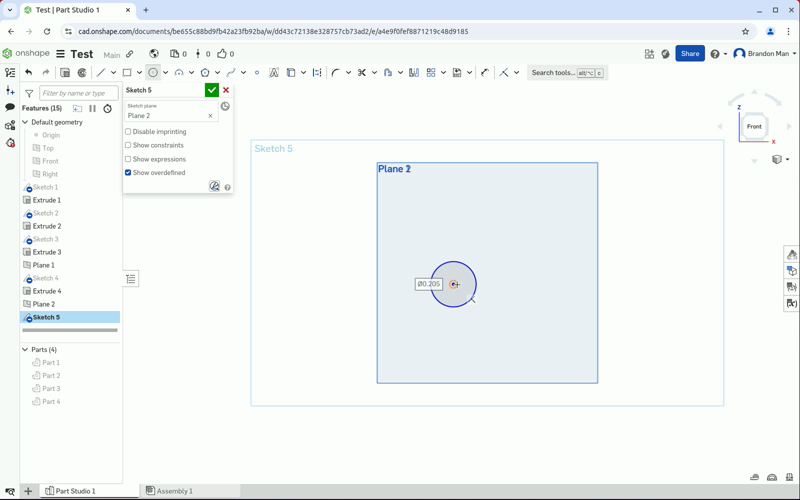
scroll(-6)
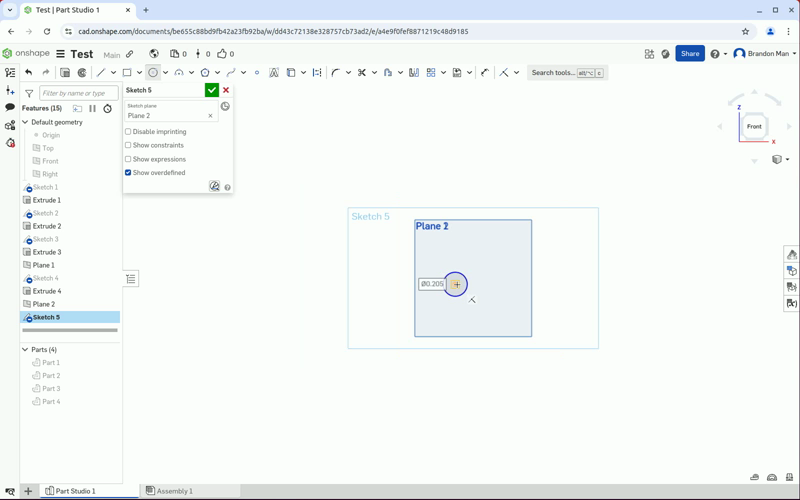
scroll(-6)
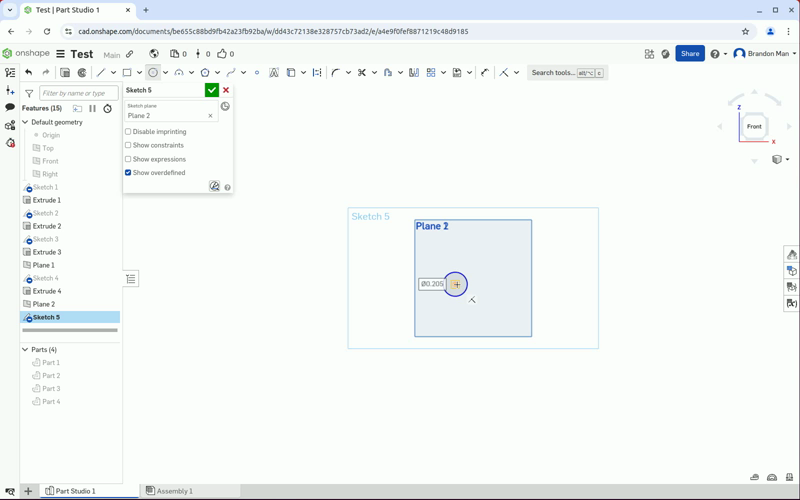
scroll(-6)
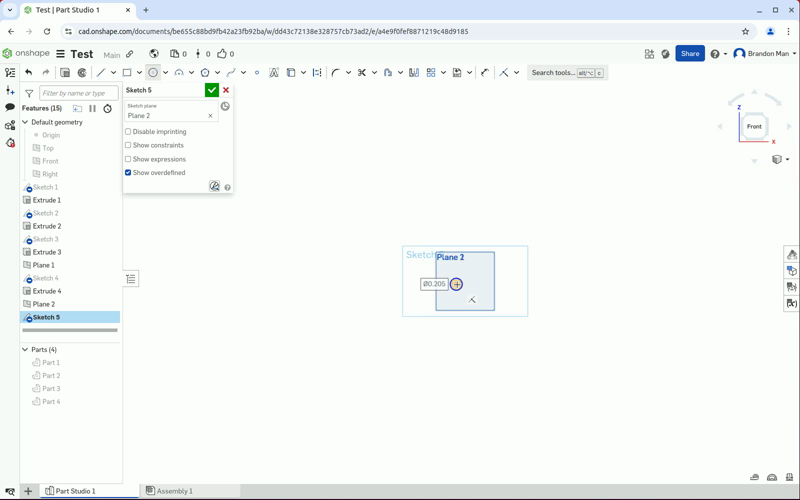
scroll(-6)
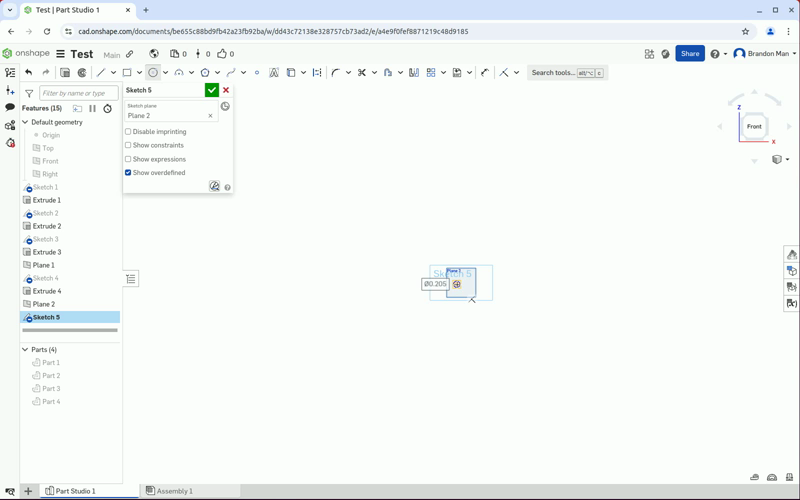
key(esc)
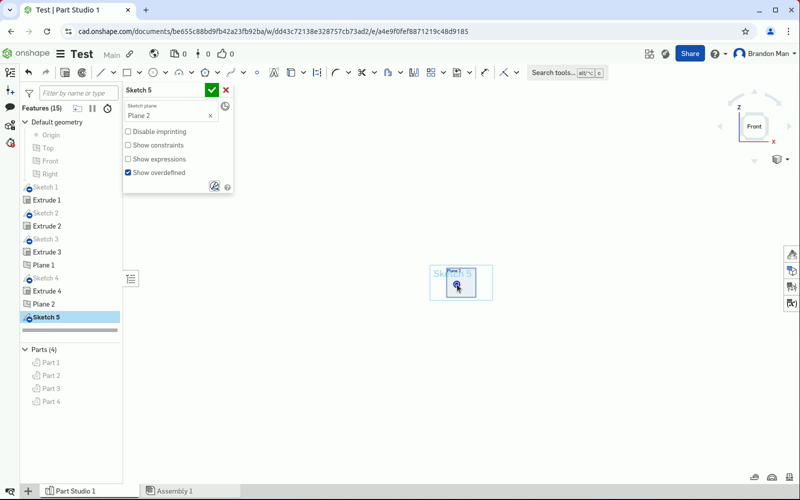
mouse_move(455, 284)
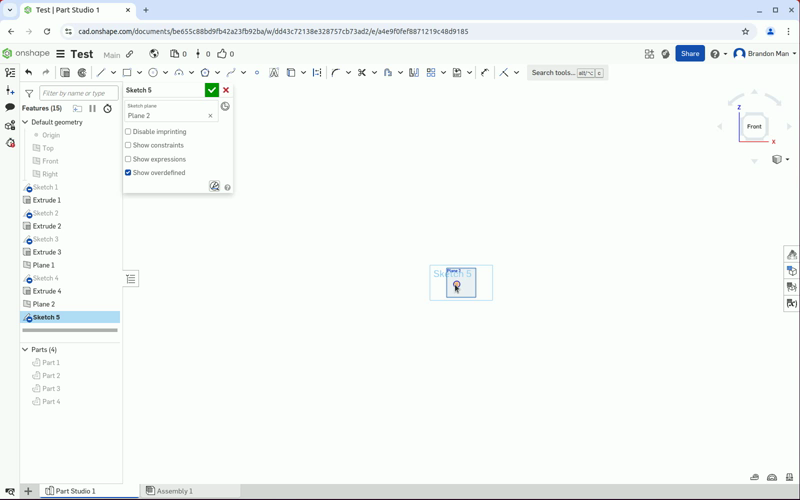
scroll(6)
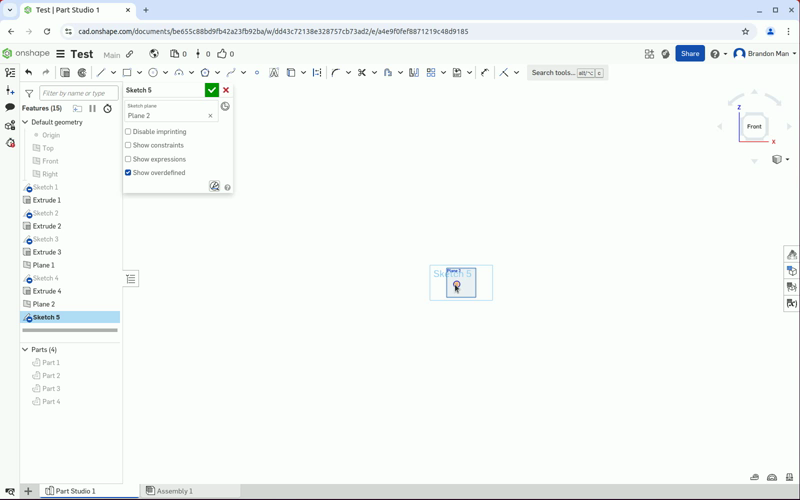
scroll(6)
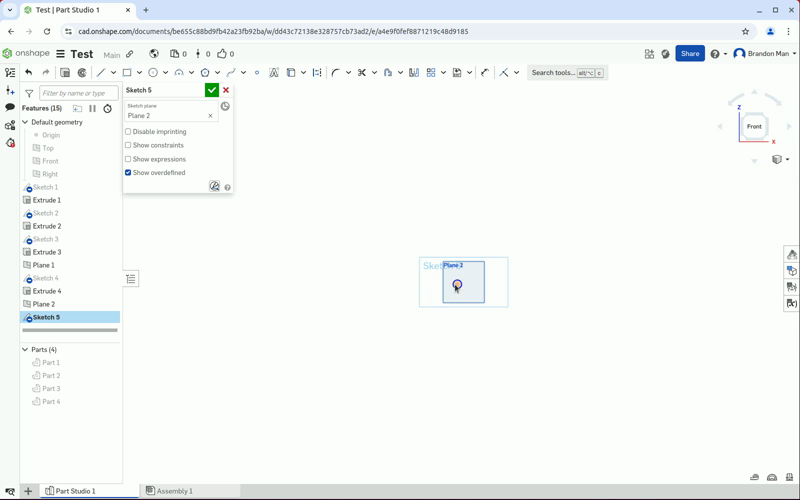
scroll(6)
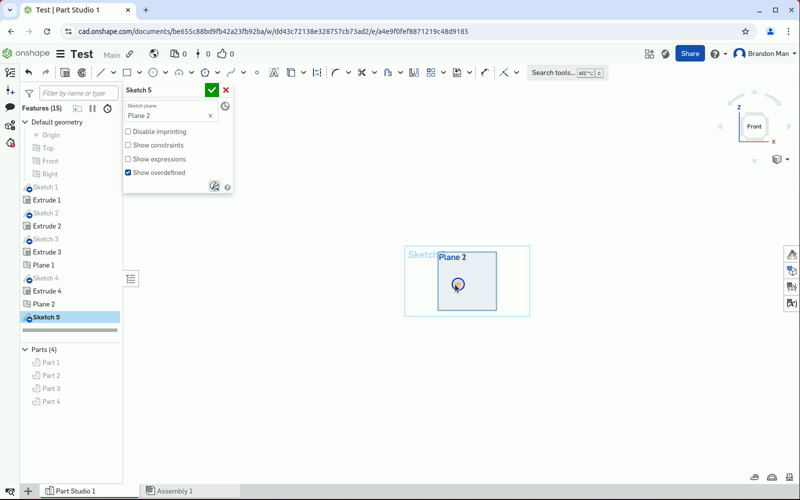
scroll(6)
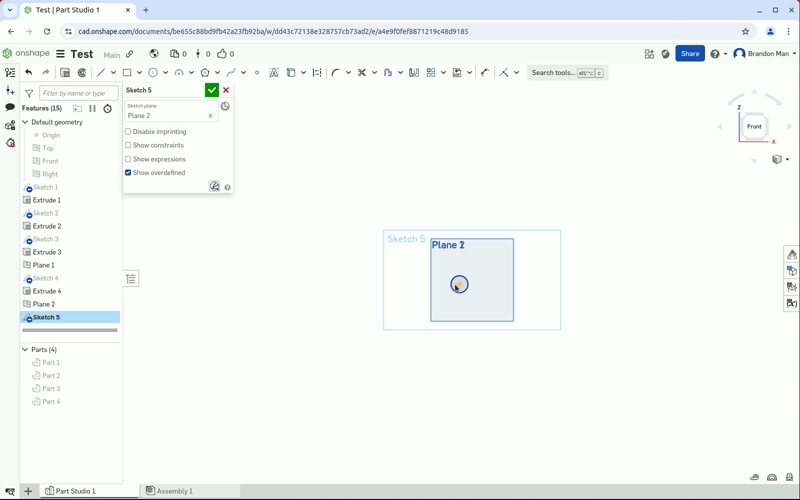
scroll(6)
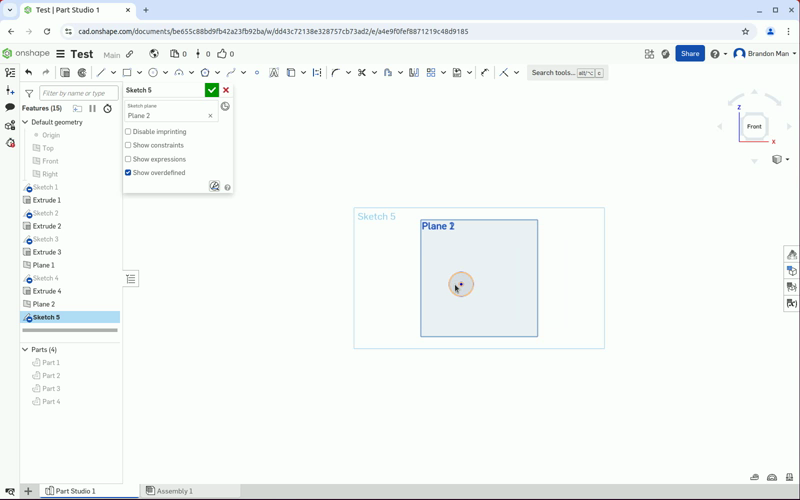
scroll(6)
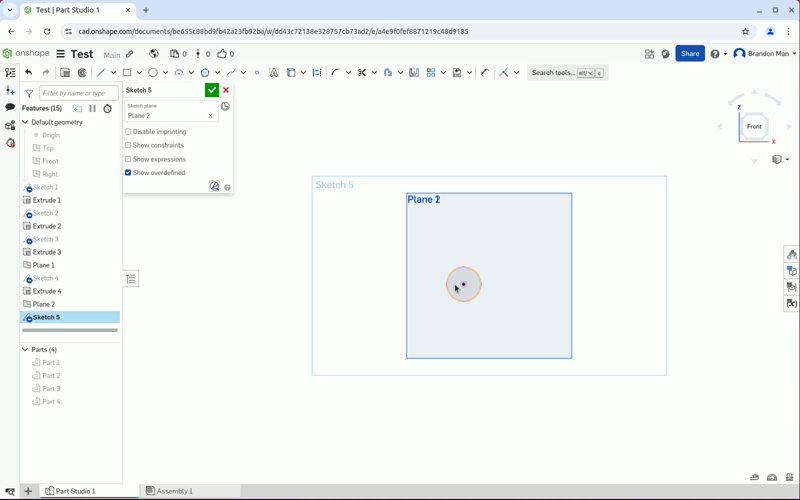
scroll(6)
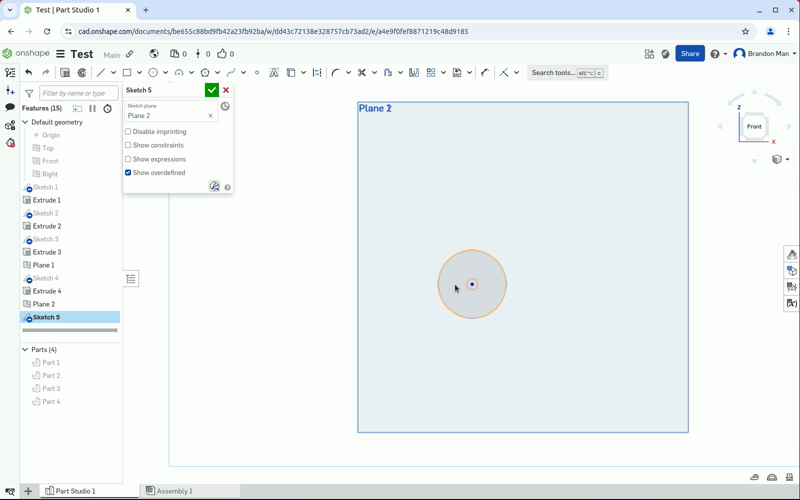
click(455, 284)
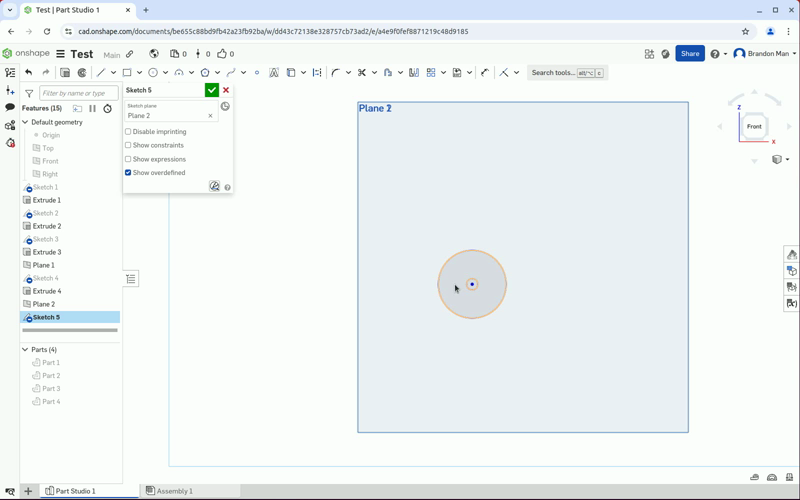
scroll(-6)
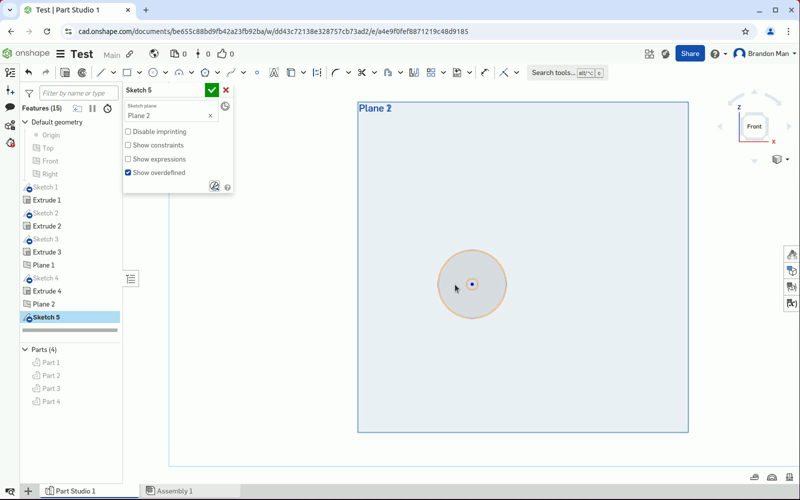
scroll(-6)
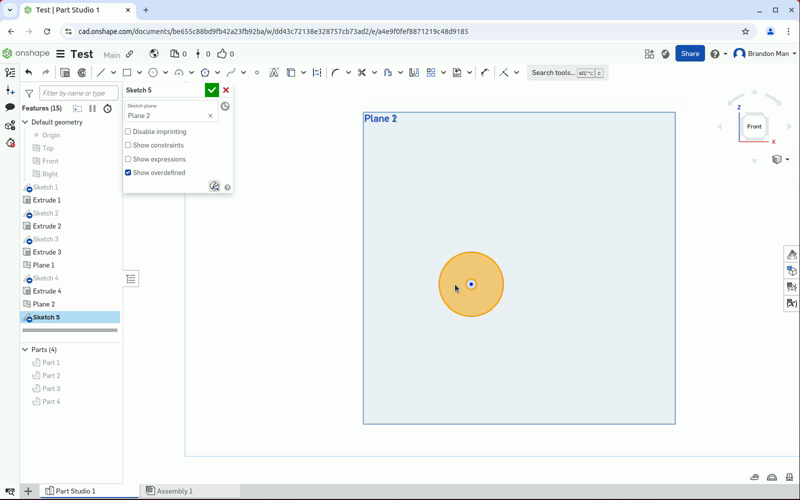
scroll(-6)
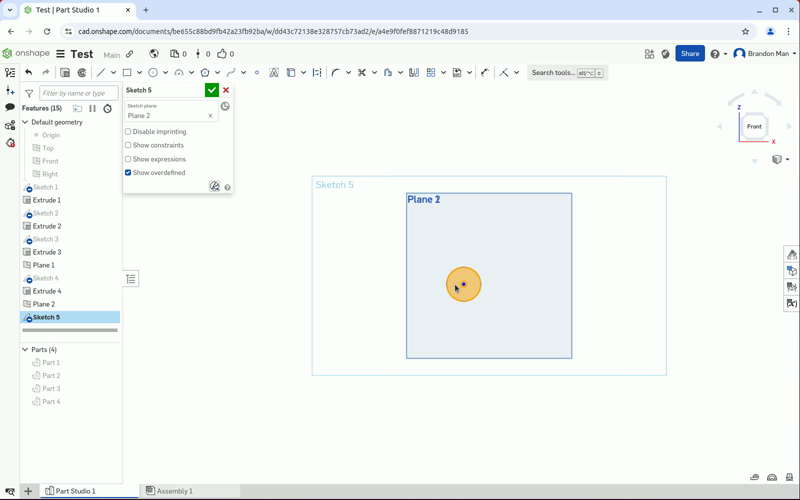
scroll(-6)
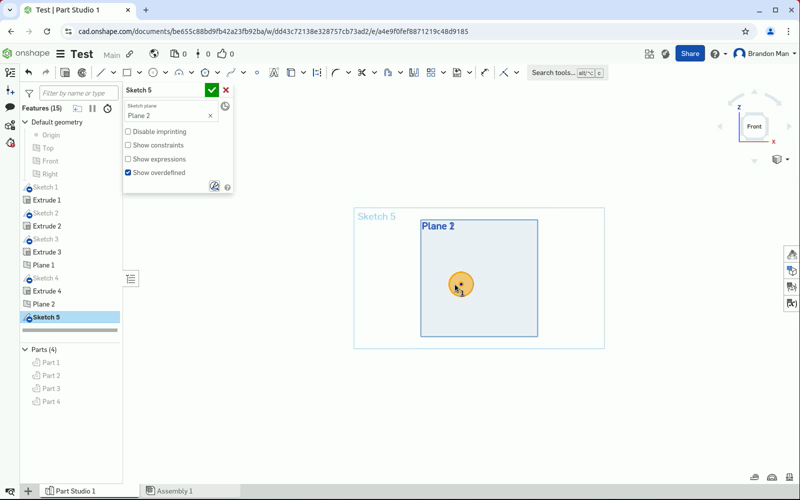
scroll(-6)
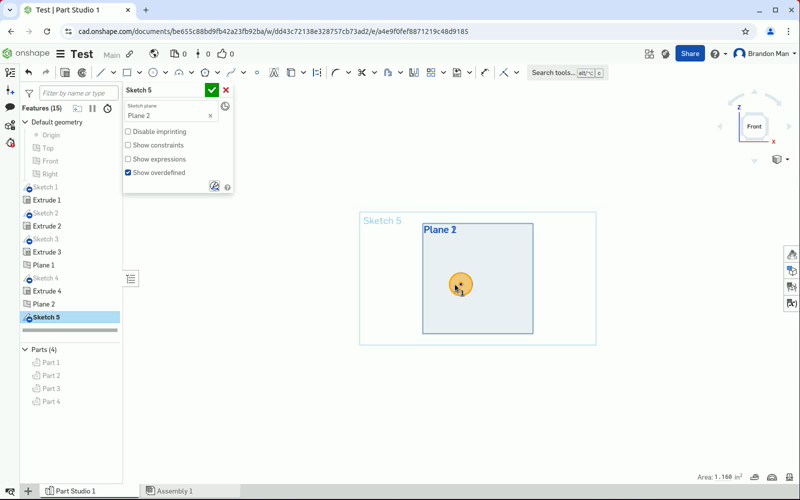
scroll(-6)
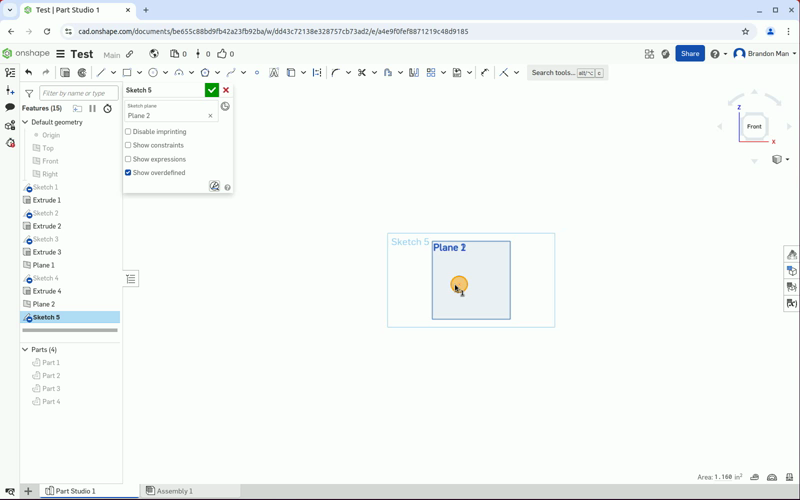
scroll(-6)
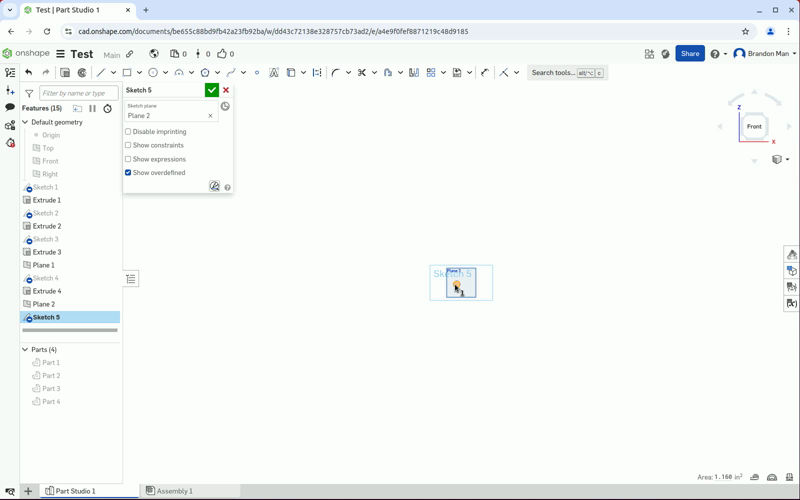
mouse_move(73, 352)
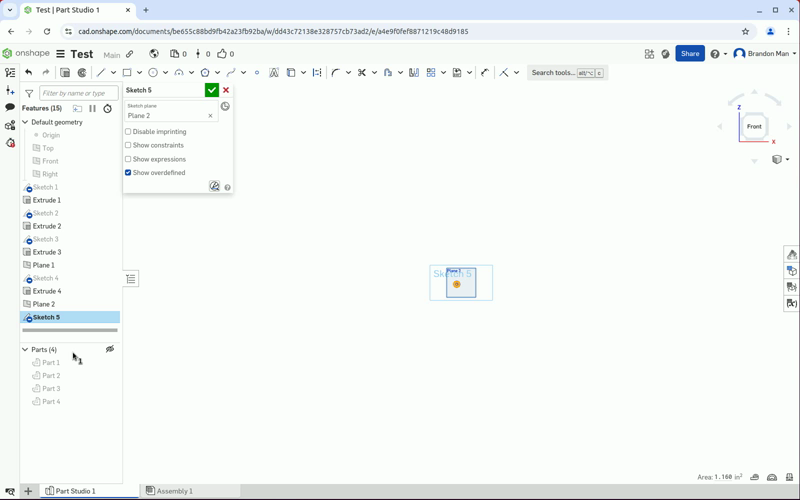
key(shift+y)
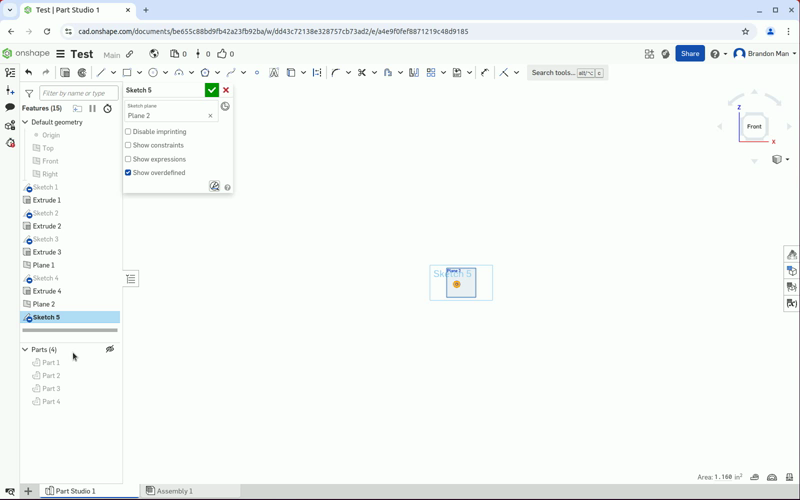
key(shift+e)
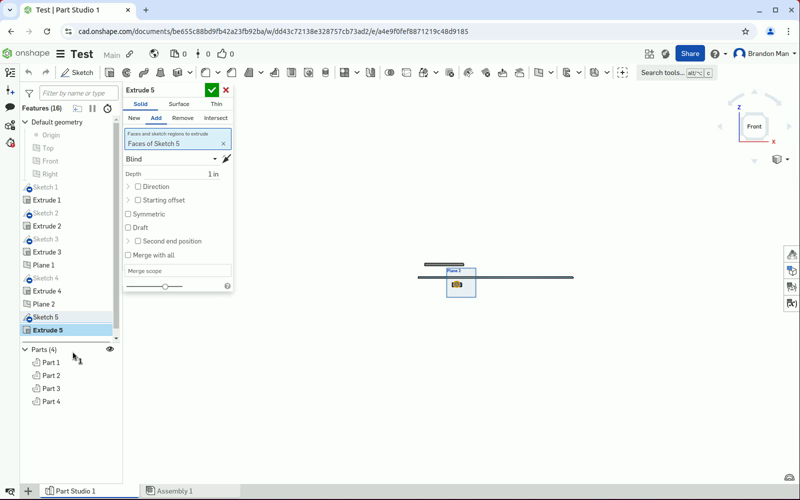
mouse_move(143, 106)
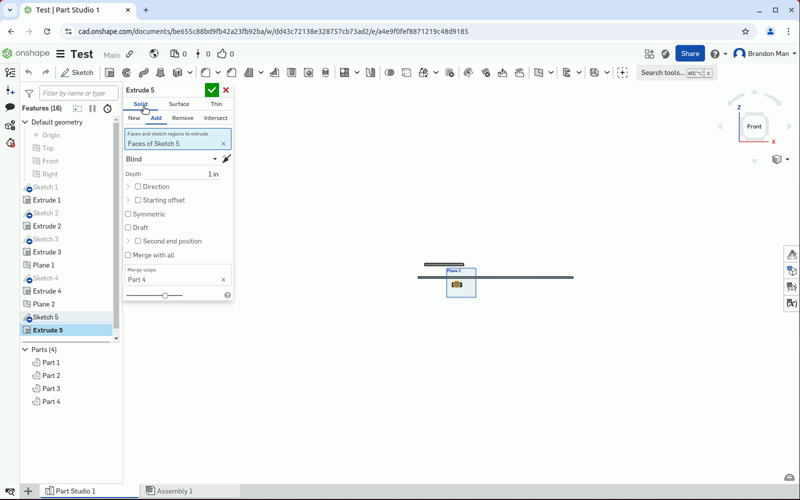
click(143, 106)
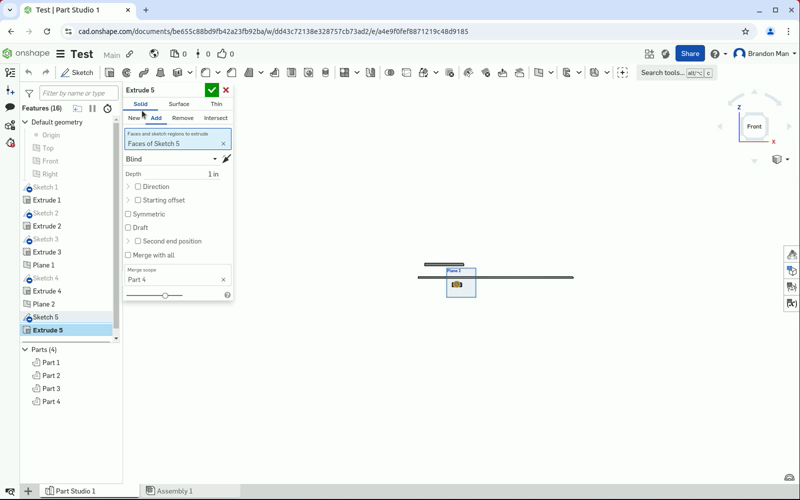
mouse_move(137, 120)
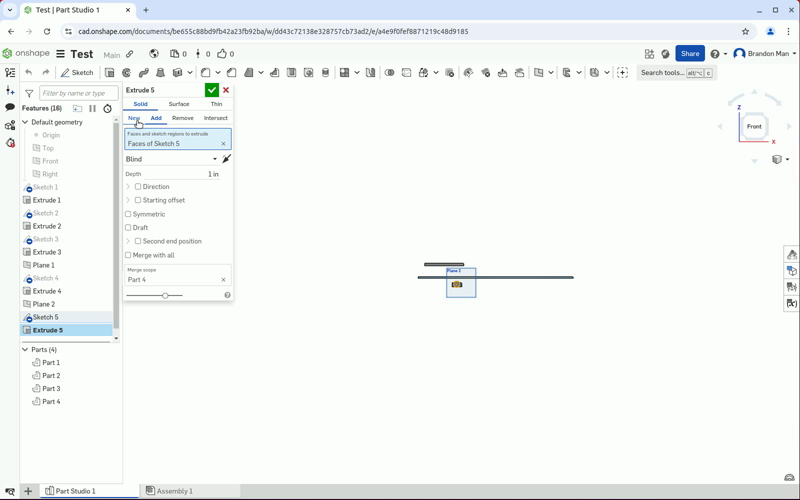
click(137, 120)
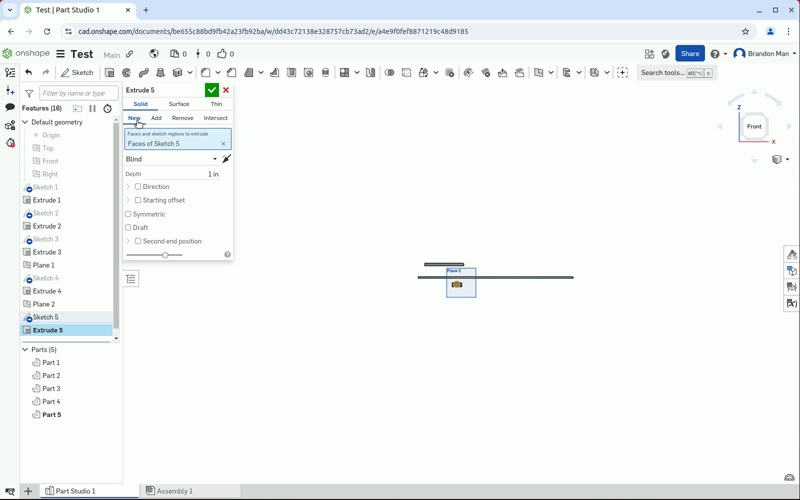
key(tab, 4)
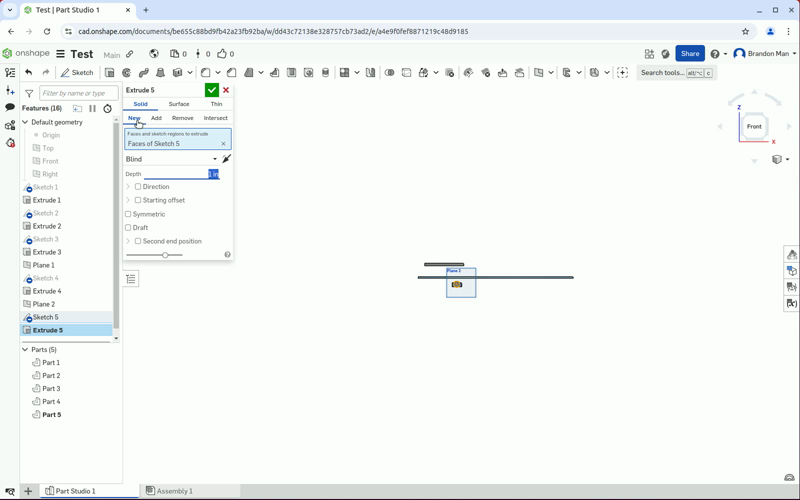
text(0.241)
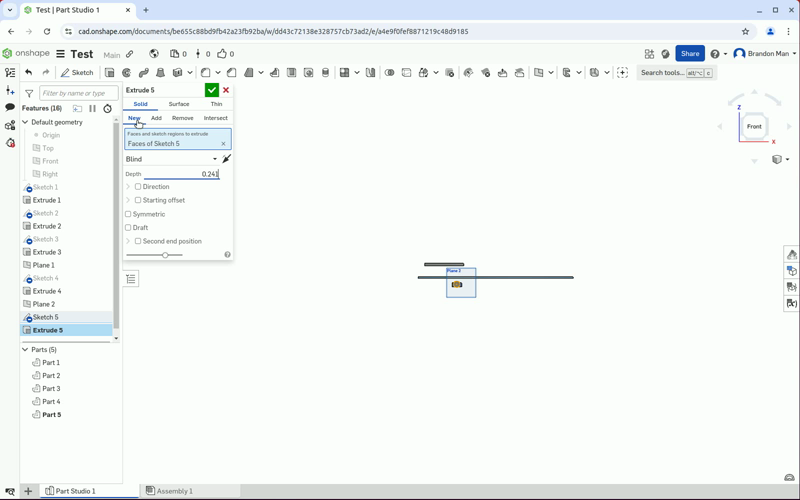
key(enter)
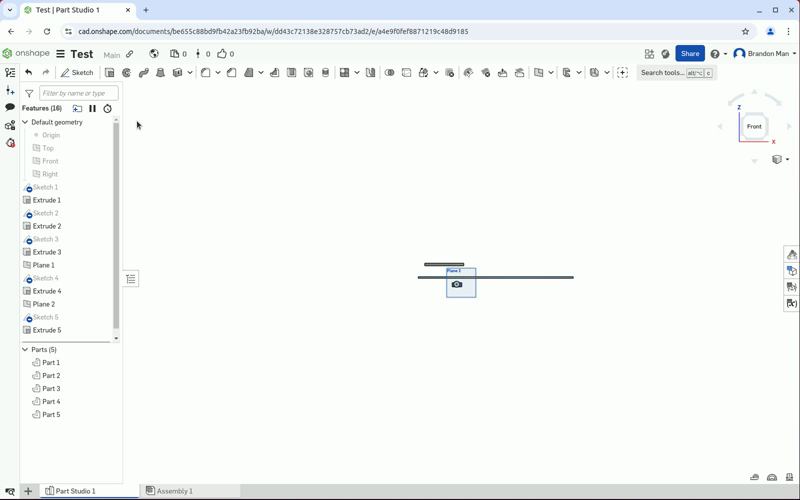
key(shift+h)
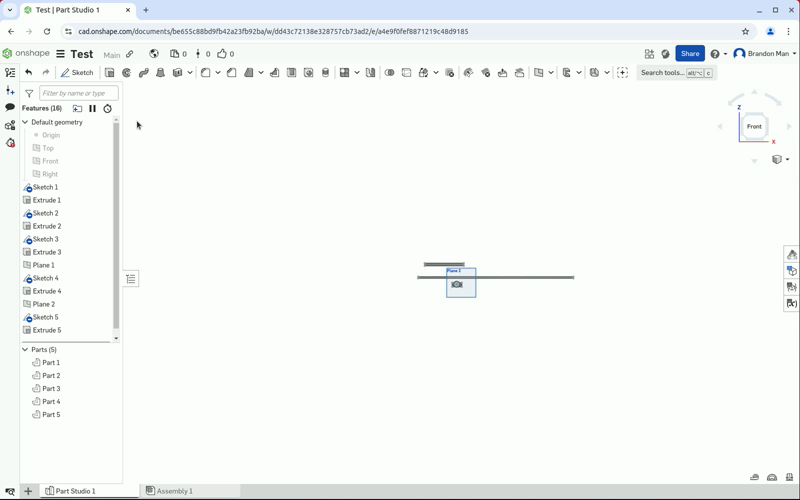
key(shift+h)
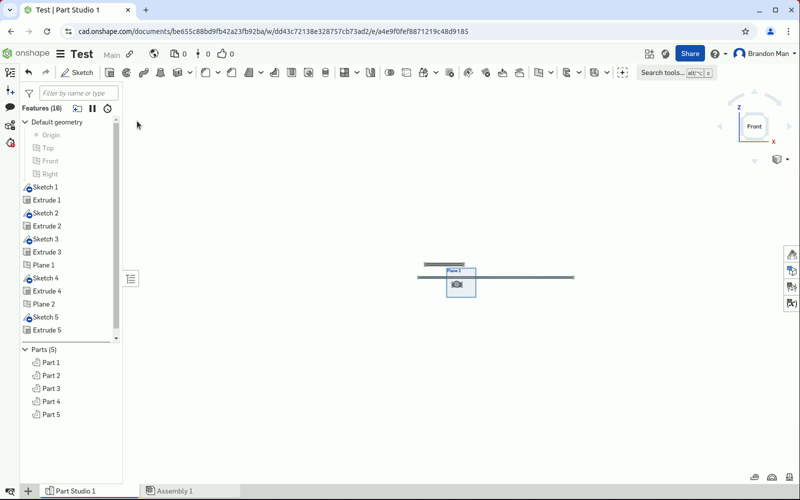
key(shift+7)
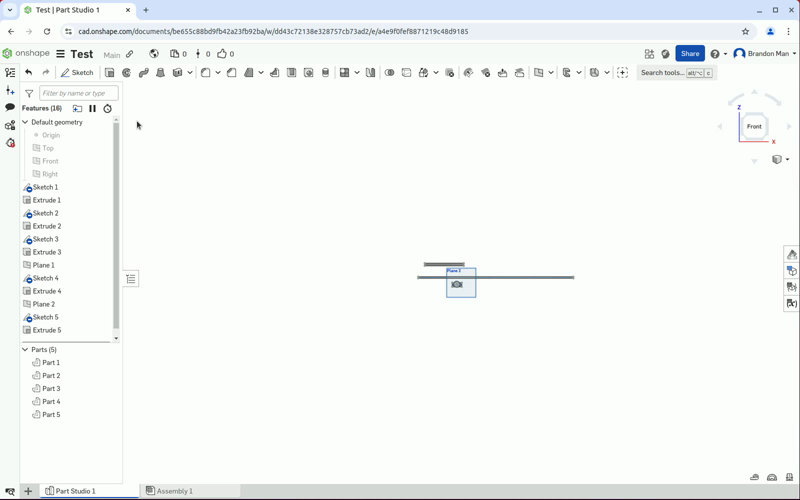
key(left, 2)
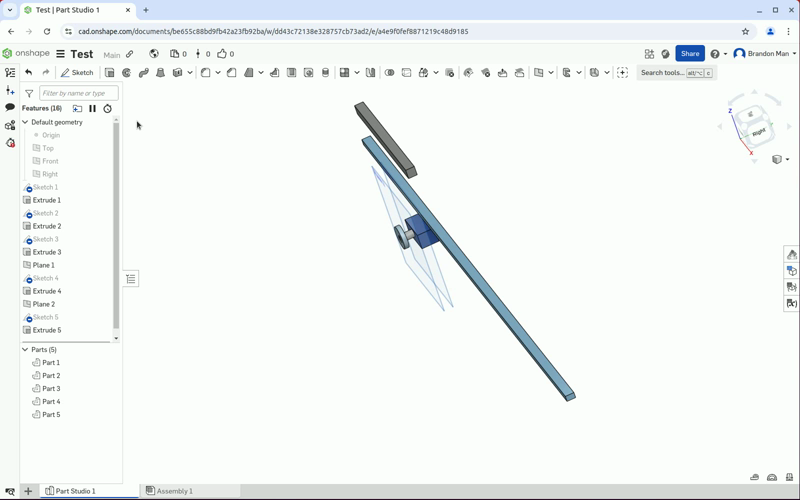
key(down, 2)
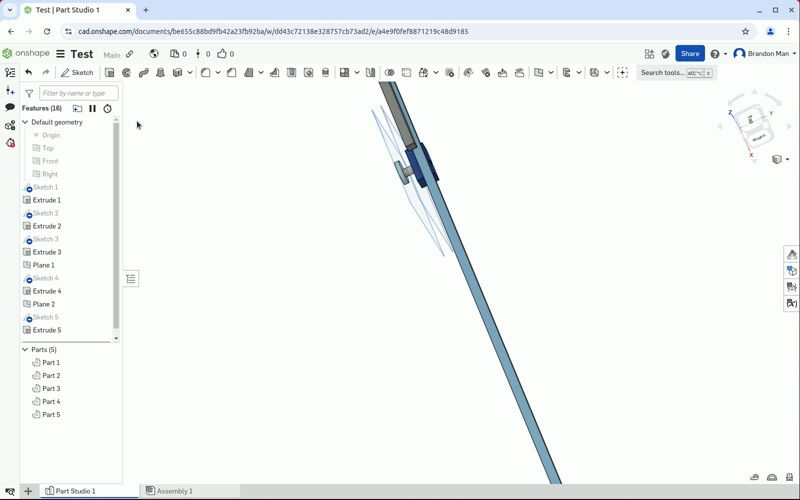
key(up, 2)
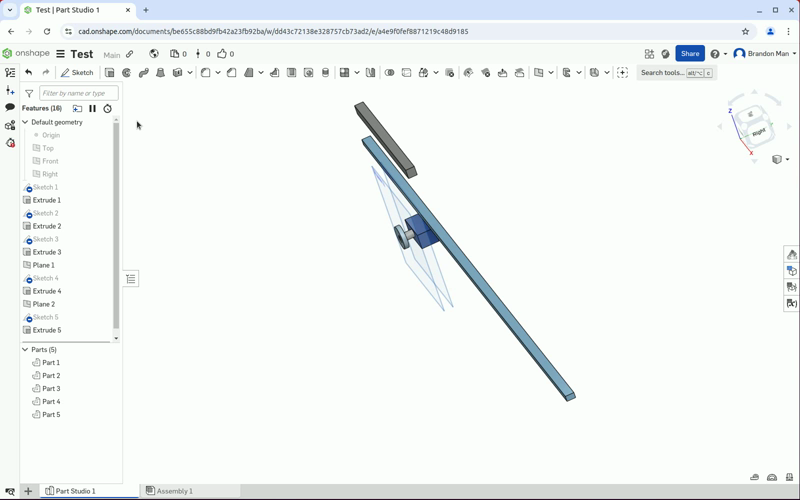
key(right, 2)
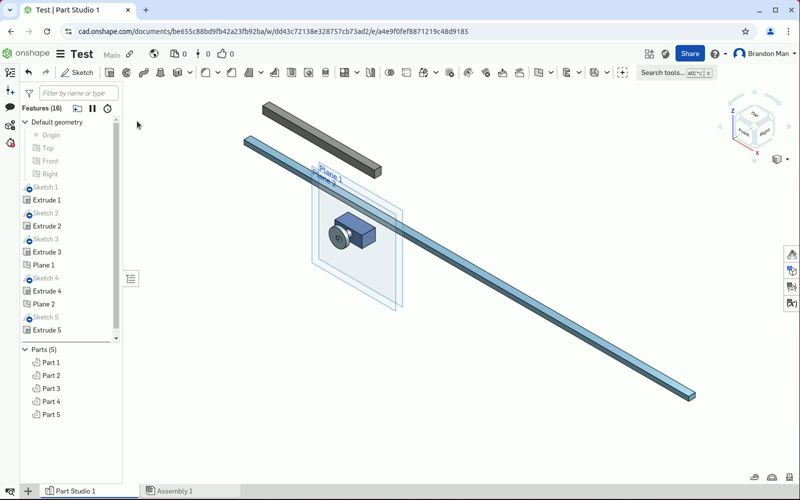
mouse_move(69, 189)
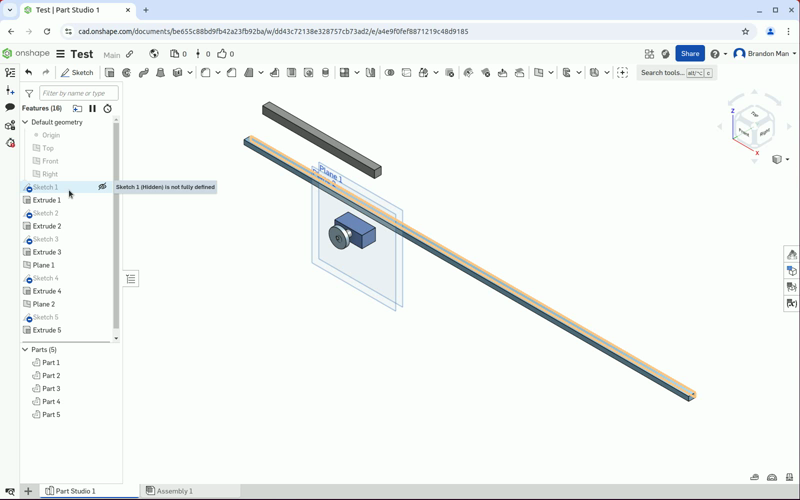
click(69, 189)